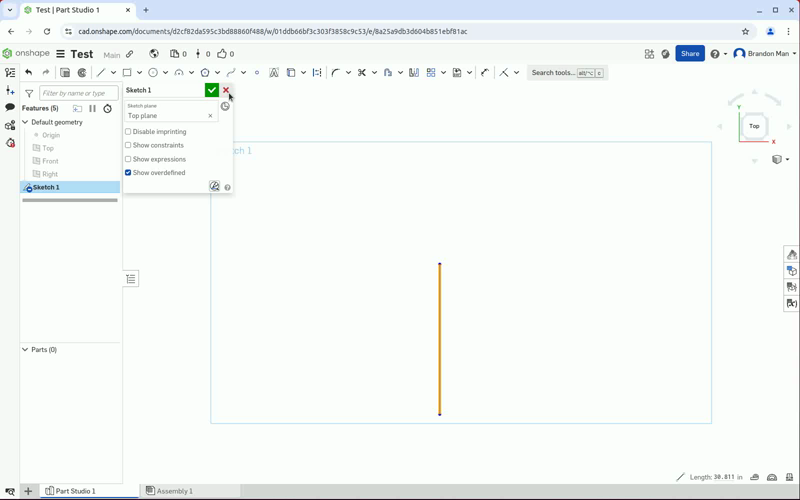
key(shift+h)
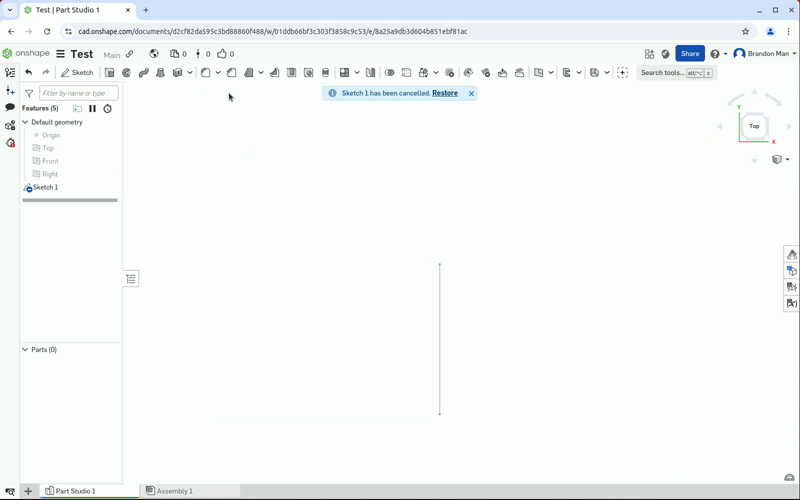
key(shift+s)
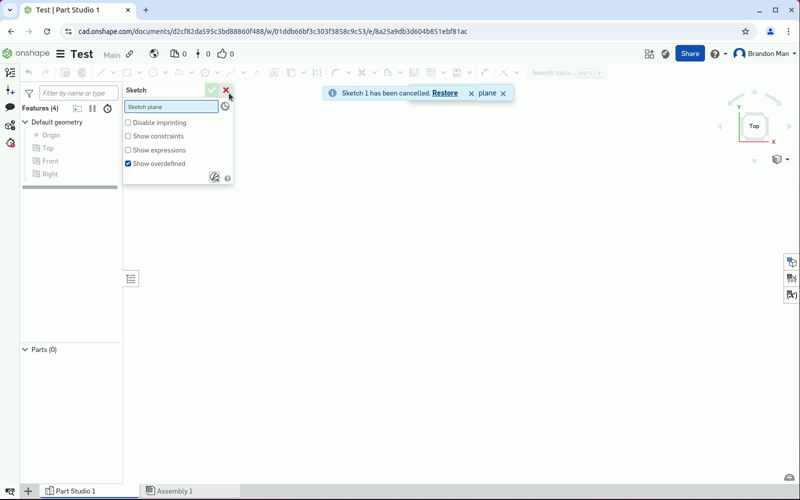
mouse_move(73, 150)
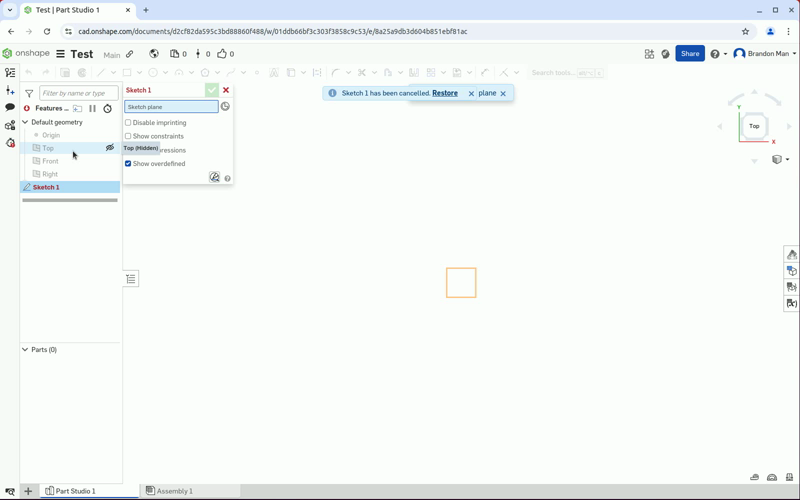
click(73, 150)
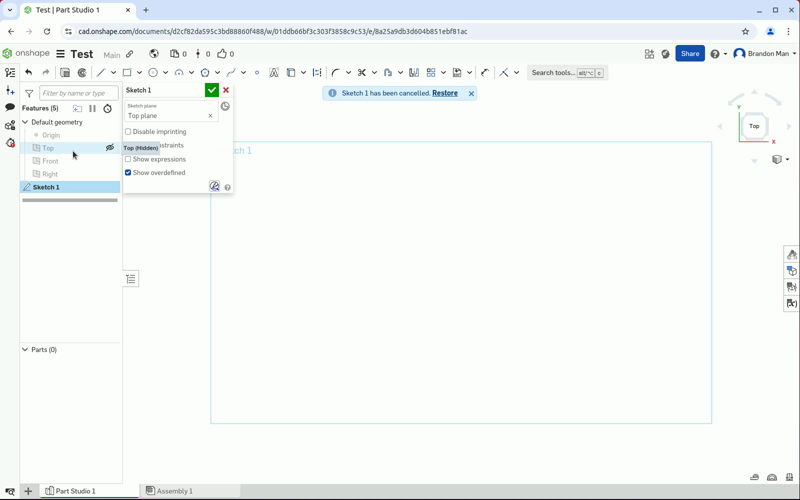
mouse_move(73, 352)
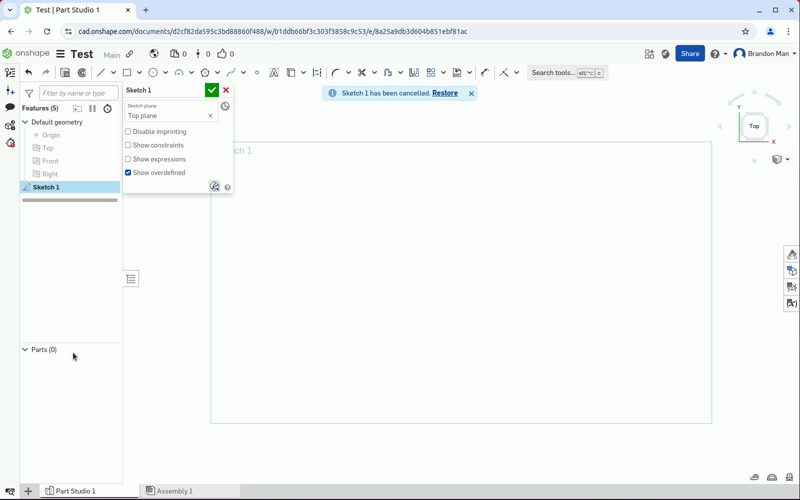
key(y)
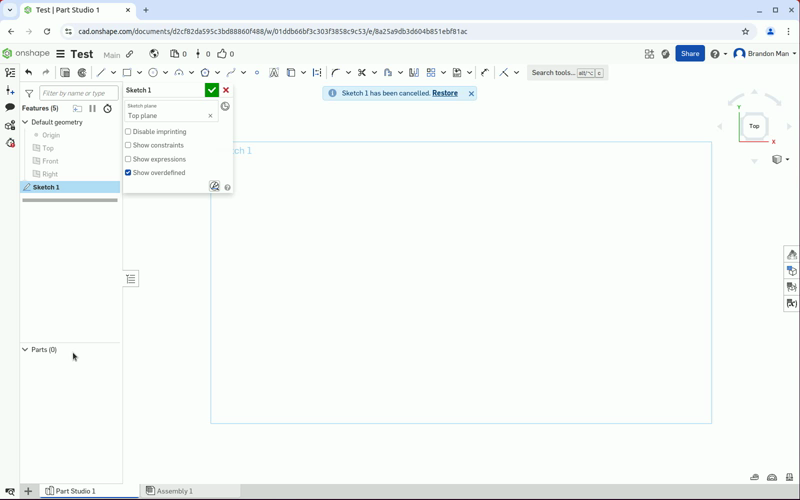
key(l)
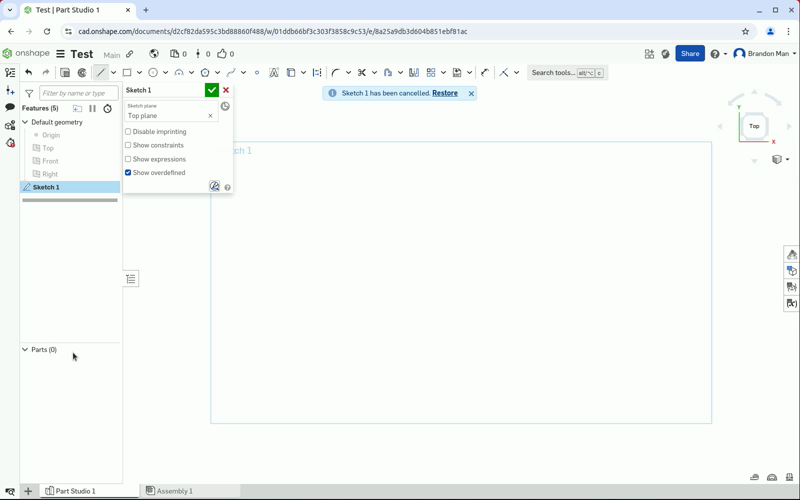
key_down(shift)
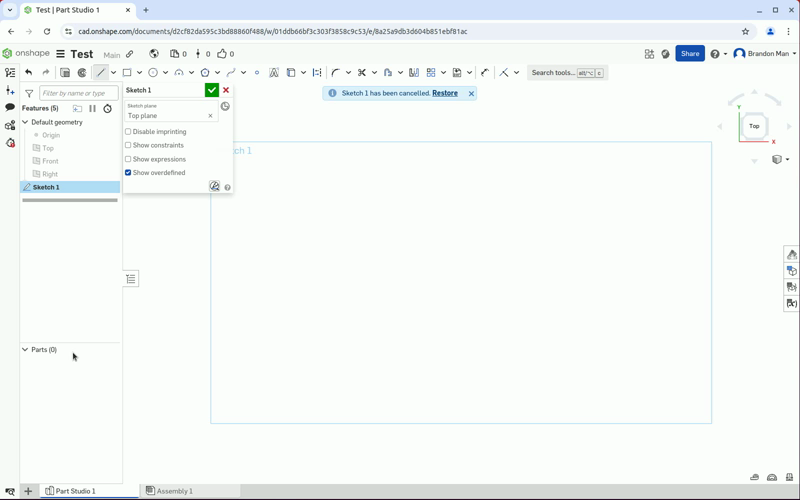
mouse_move(348, 335)
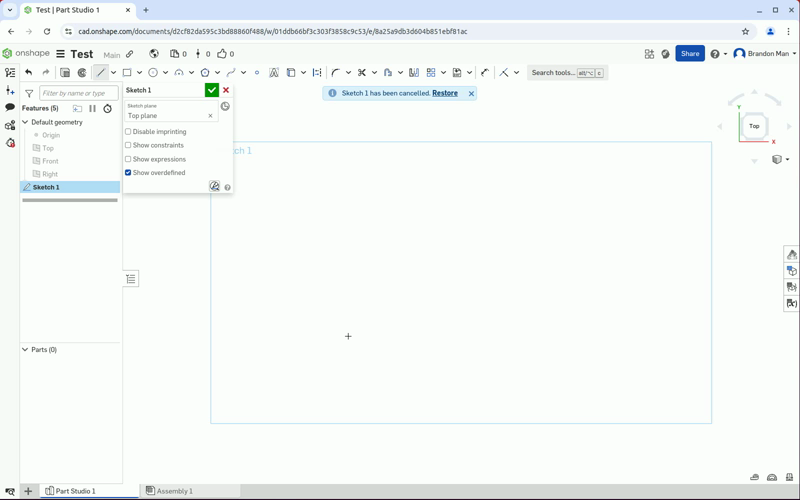
click(348, 335)
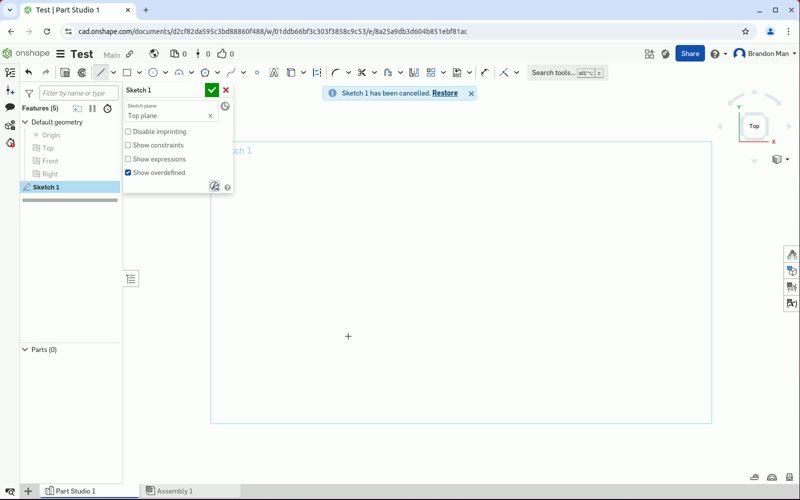
key_up(shift)
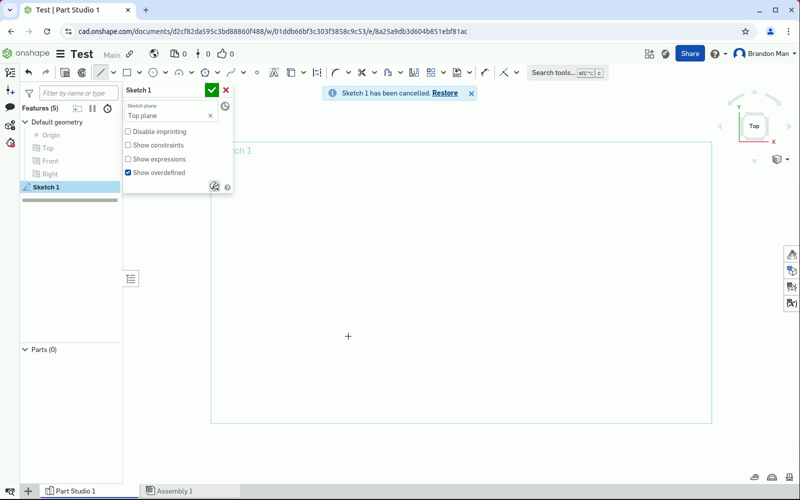
key_down(shift)
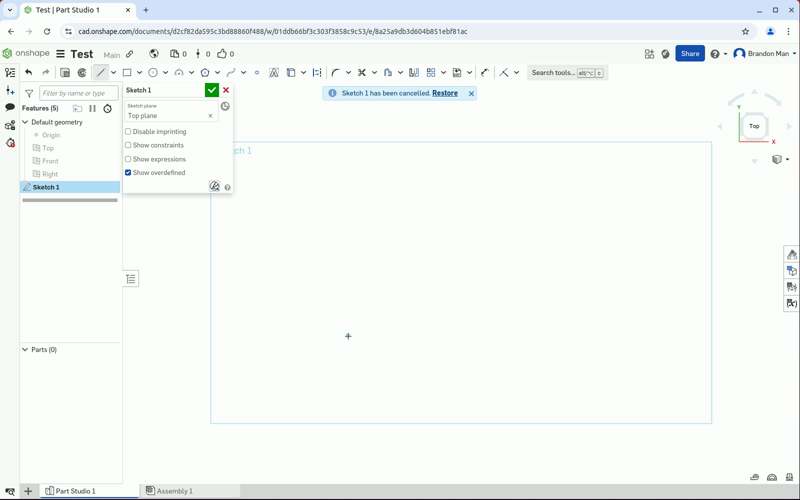
mouse_move(378, 335)
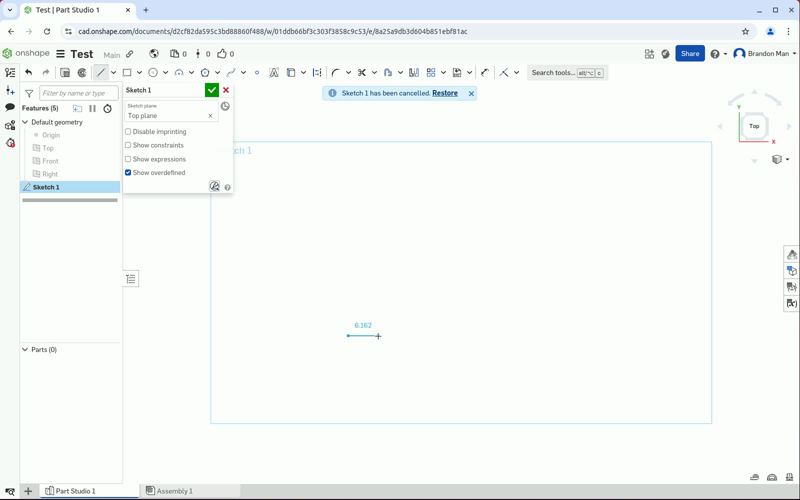
mouse_move(374, 335)
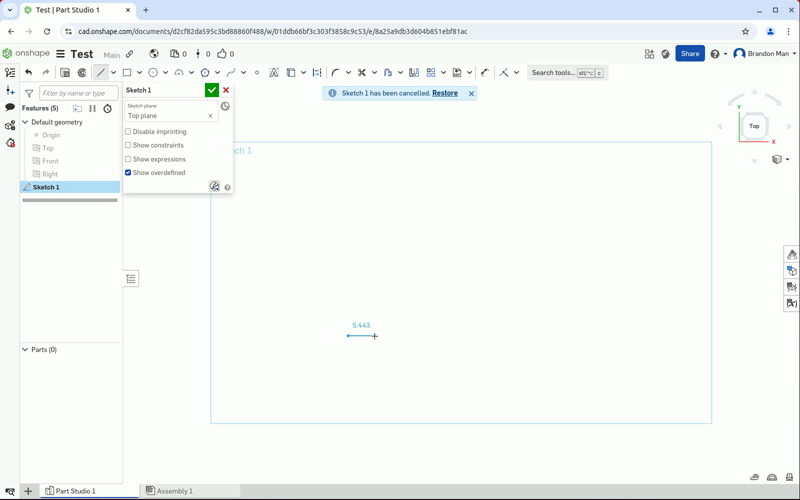
click(374, 335)
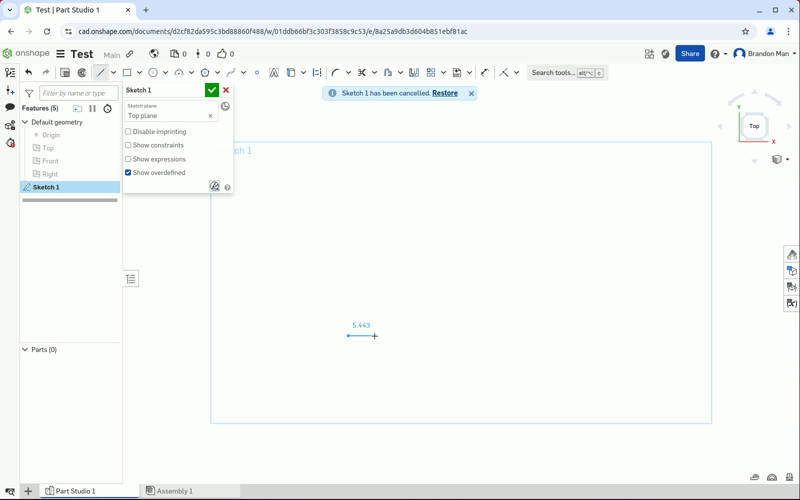
key_up(shift)
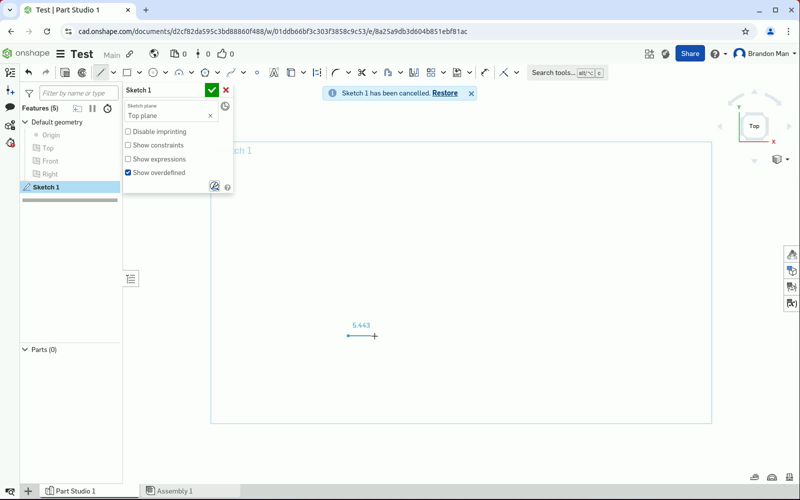
key_down(shift)
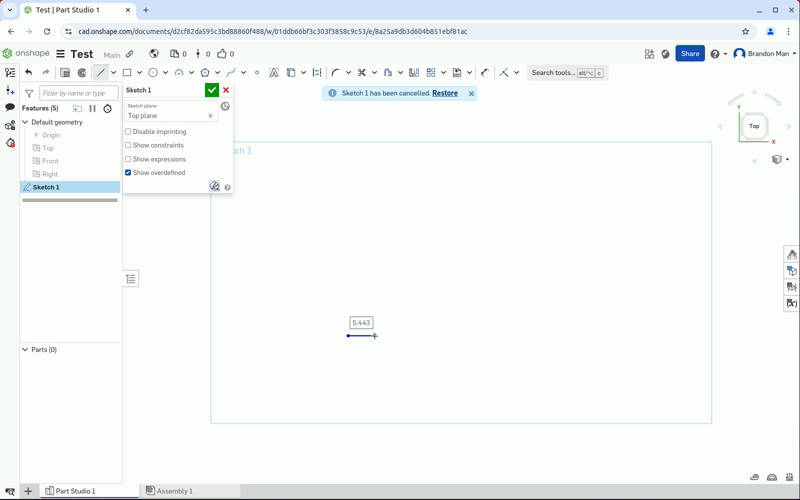
mouse_move(404, 335)
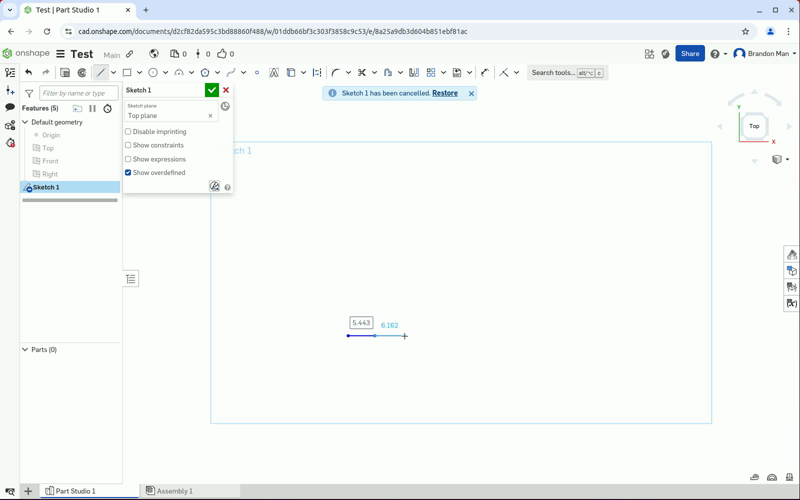
mouse_move(374, 327)
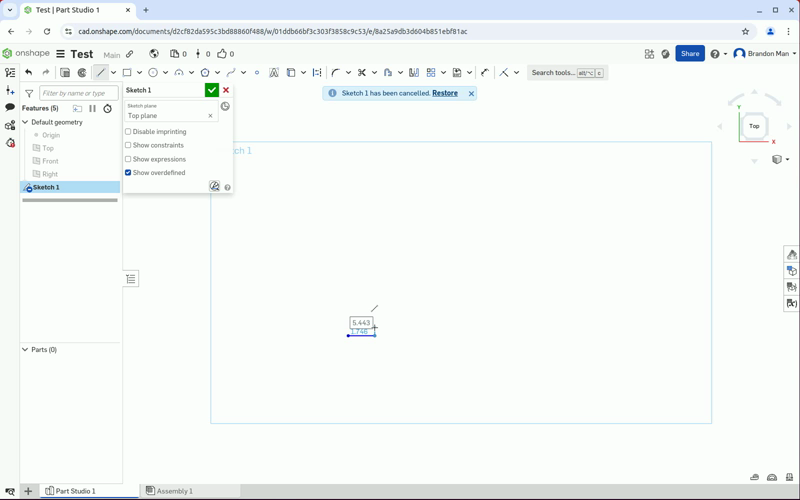
click(374, 327)
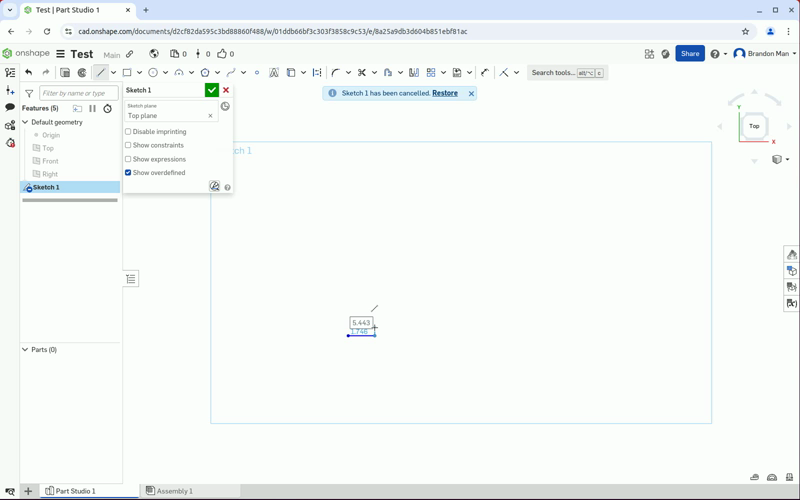
key_up(shift)
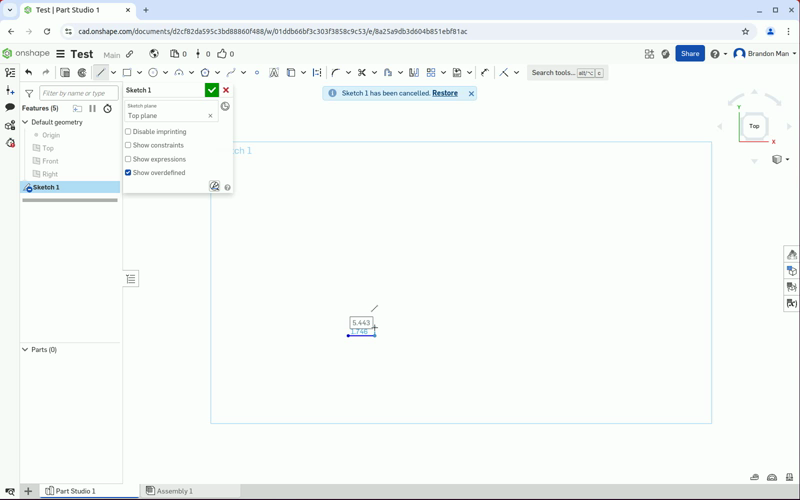
key_down(shift)
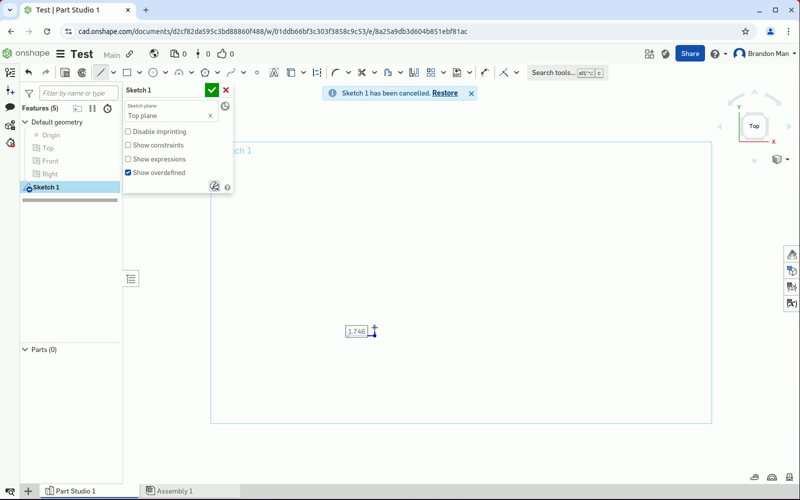
mouse_move(404, 327)
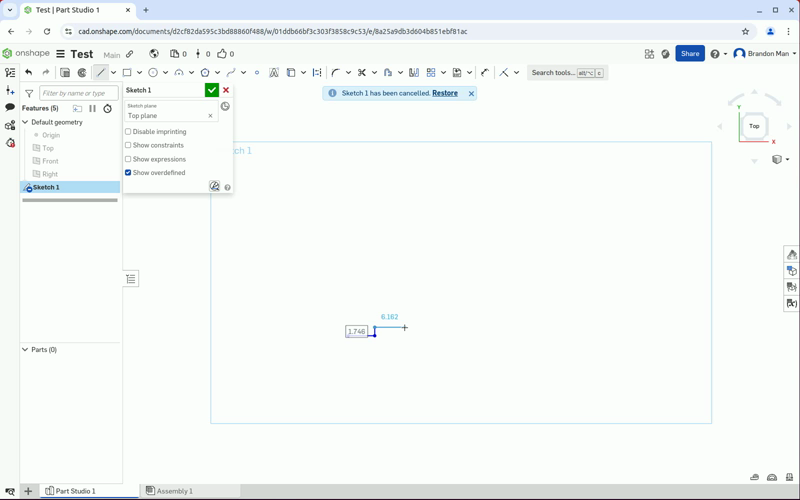
mouse_move(368, 327)
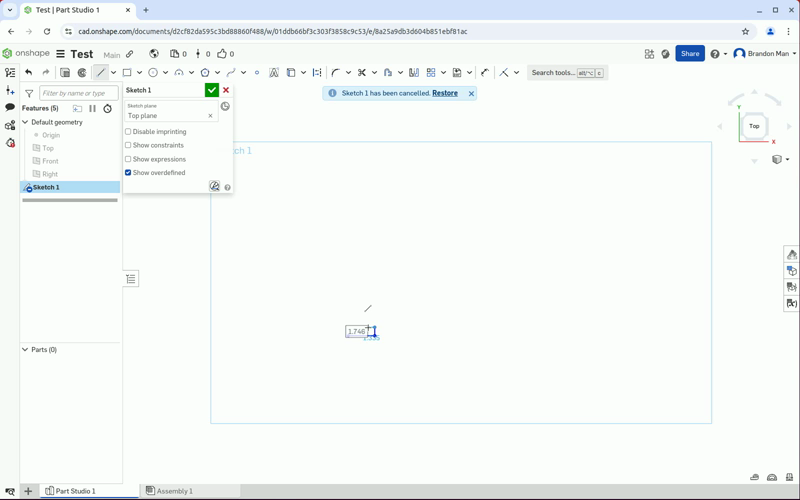
scroll(6)
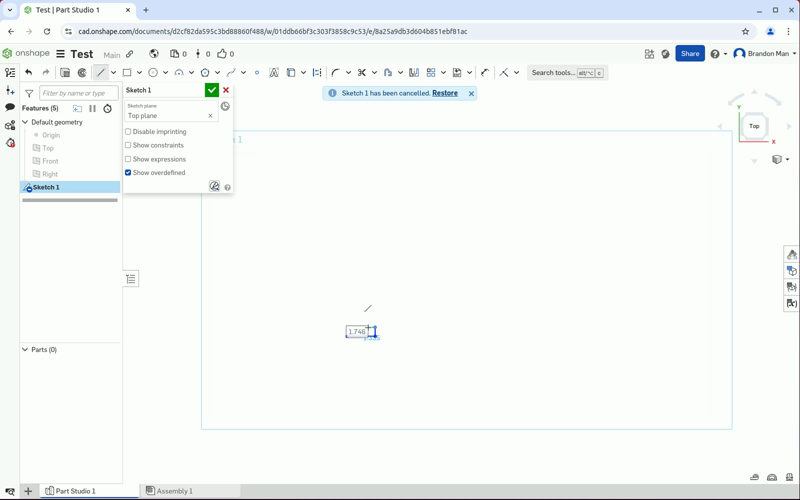
scroll(6)
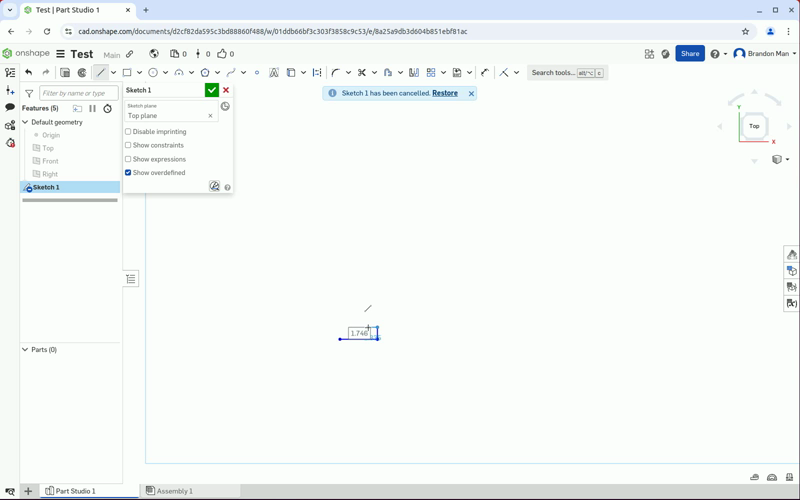
scroll(6)
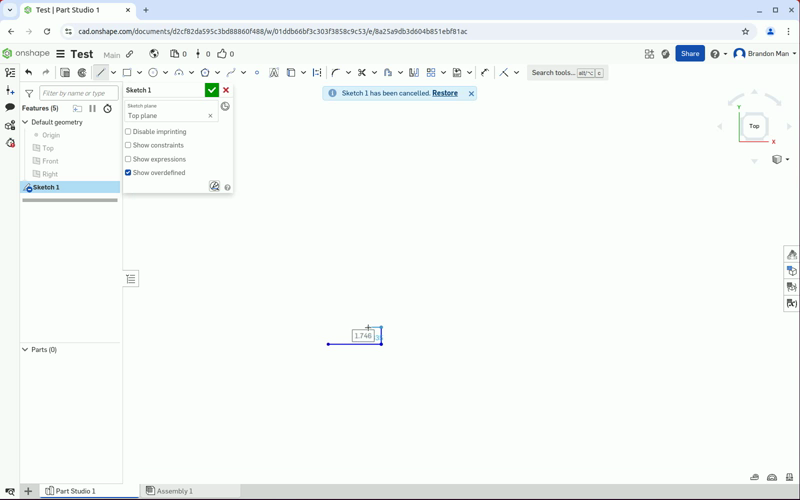
scroll(6)
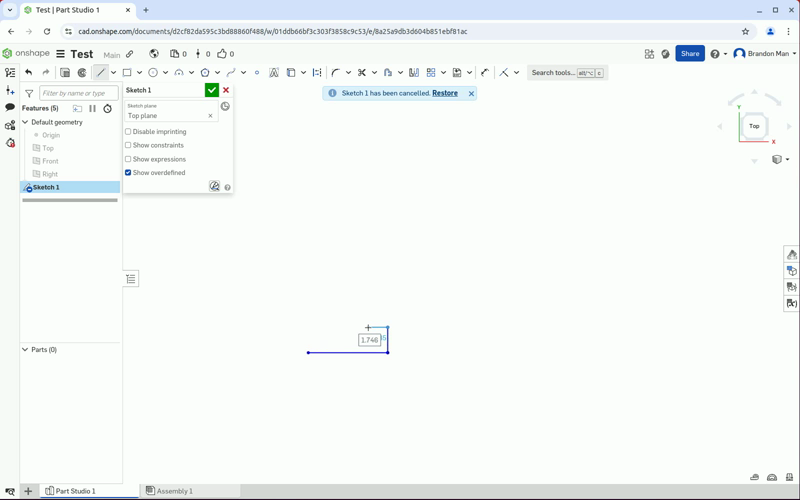
scroll(6)
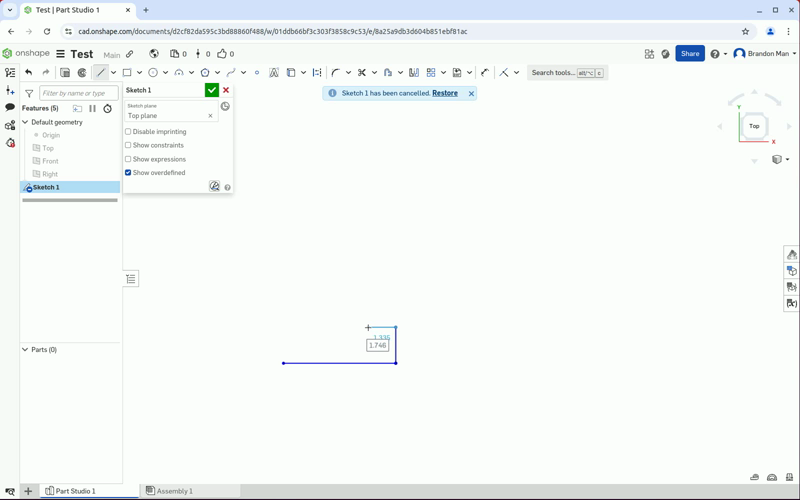
scroll(6)
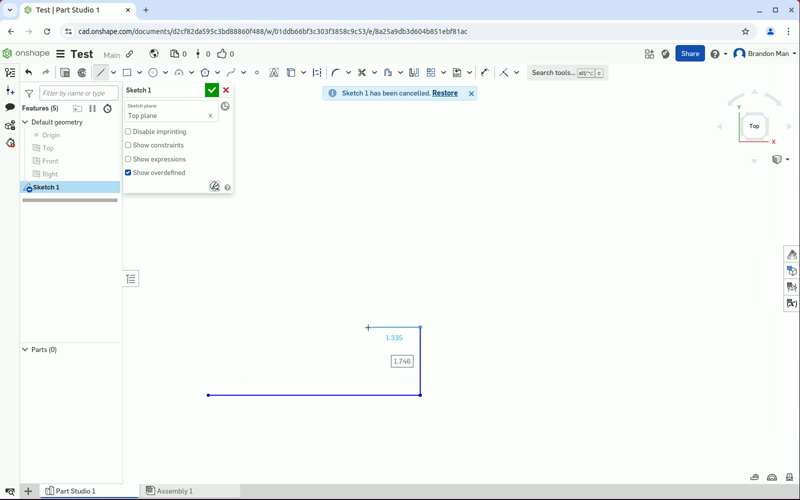
scroll(6)
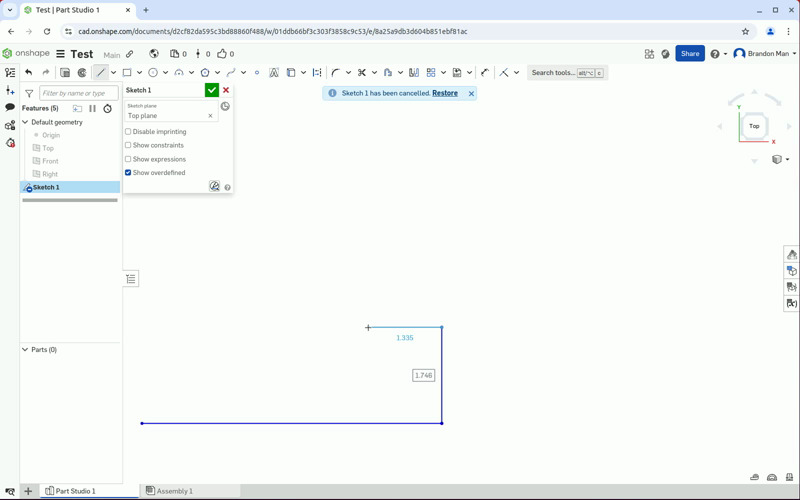
click(368, 327)
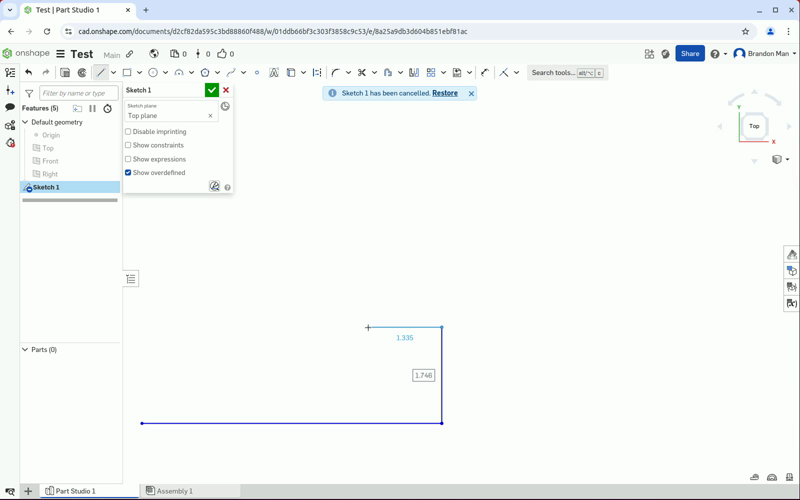
scroll(-6)
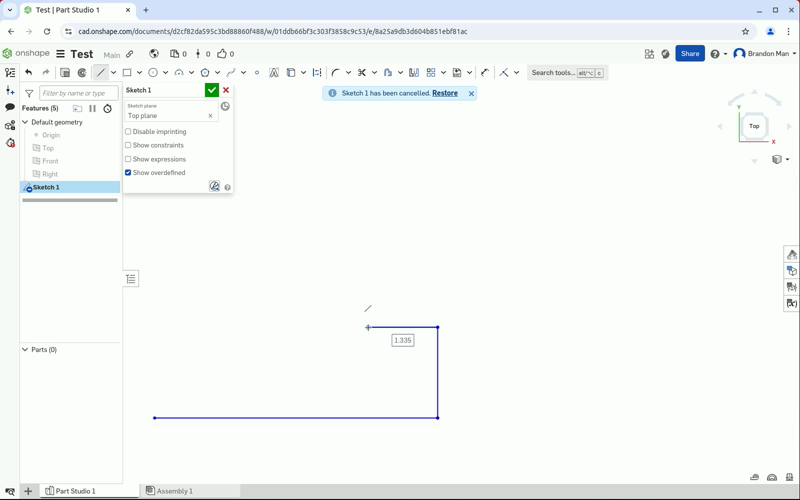
scroll(-6)
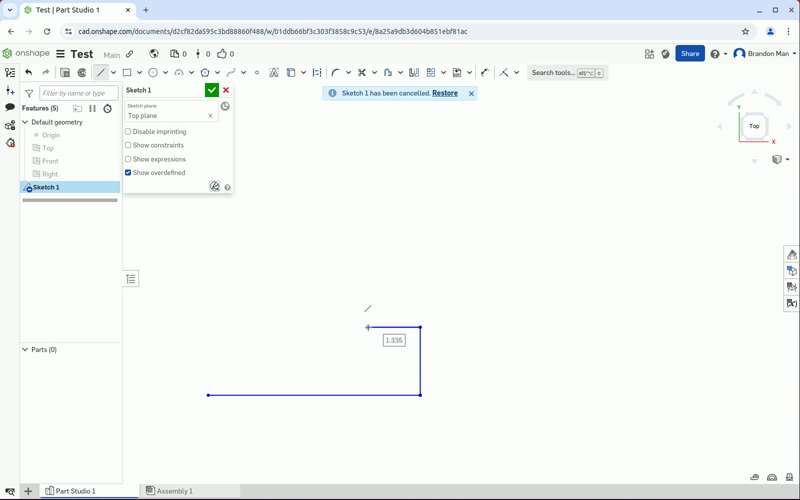
scroll(-6)
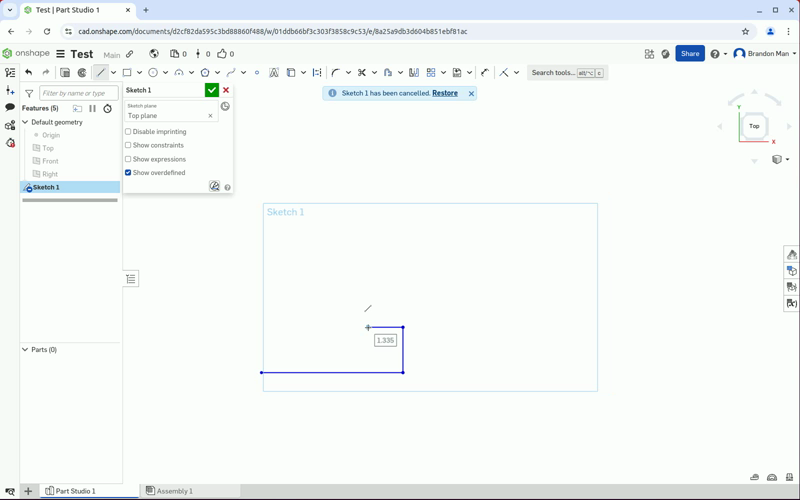
scroll(-6)
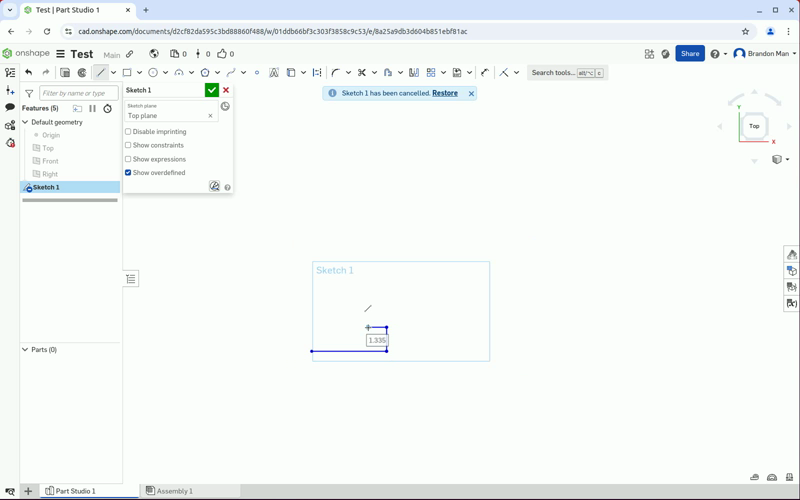
scroll(-6)
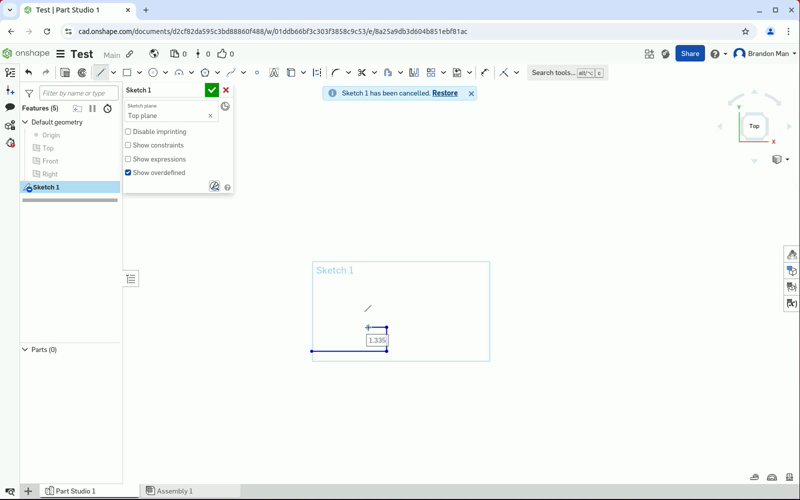
scroll(-6)
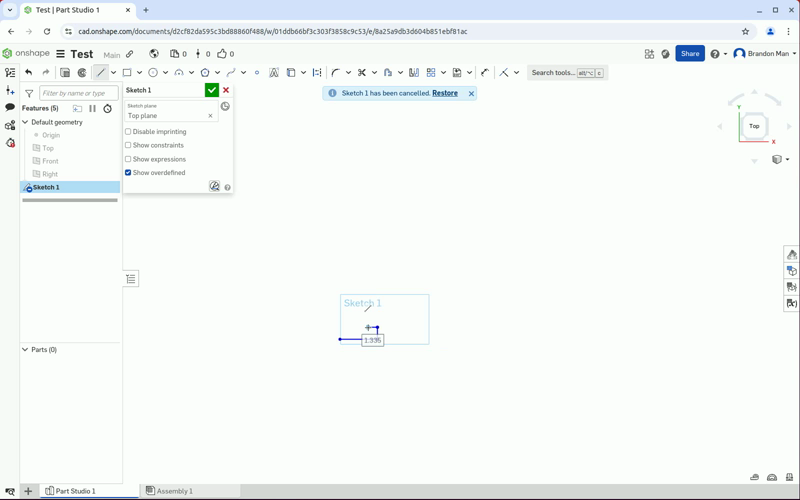
scroll(-6)
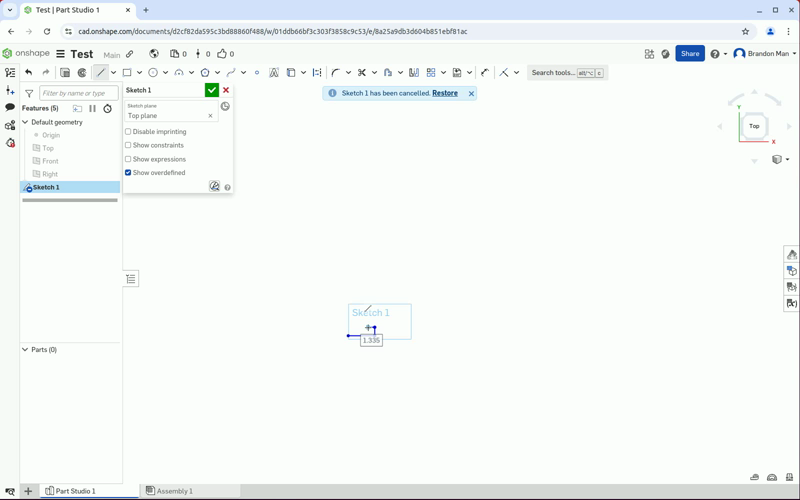
key_up(shift)
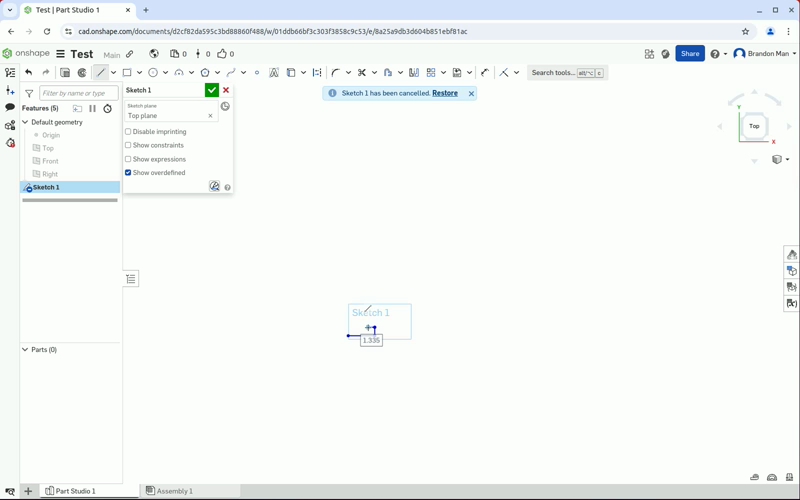
key_down(shift)
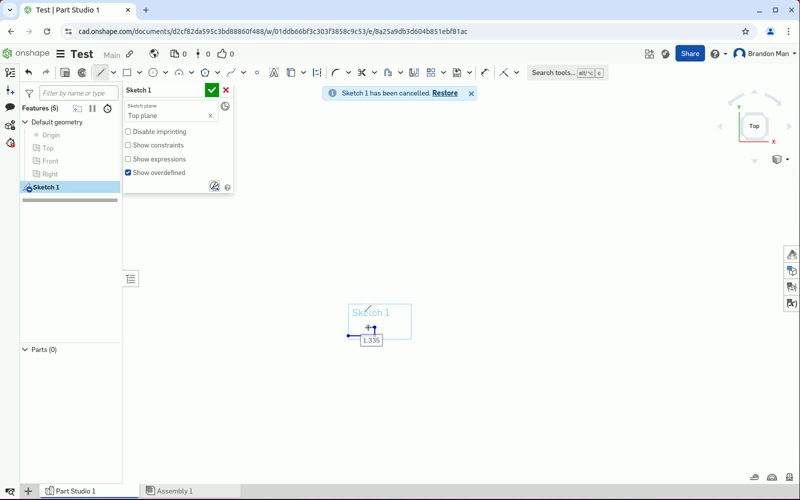
mouse_move(398, 327)
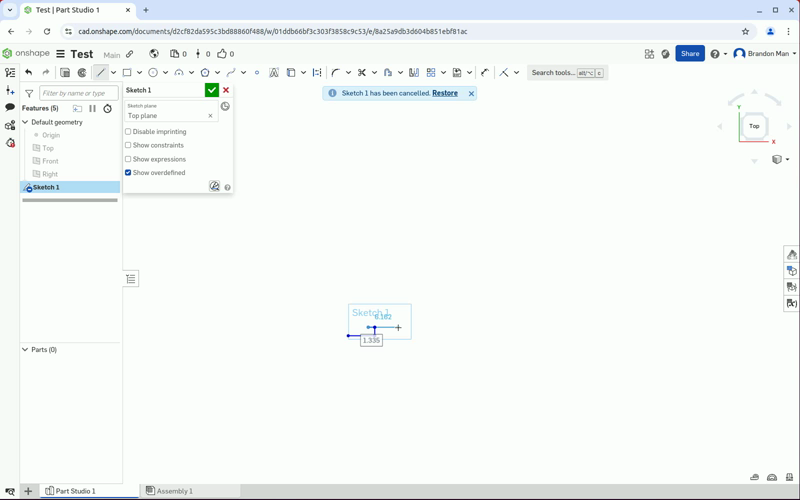
mouse_move(358, 327)
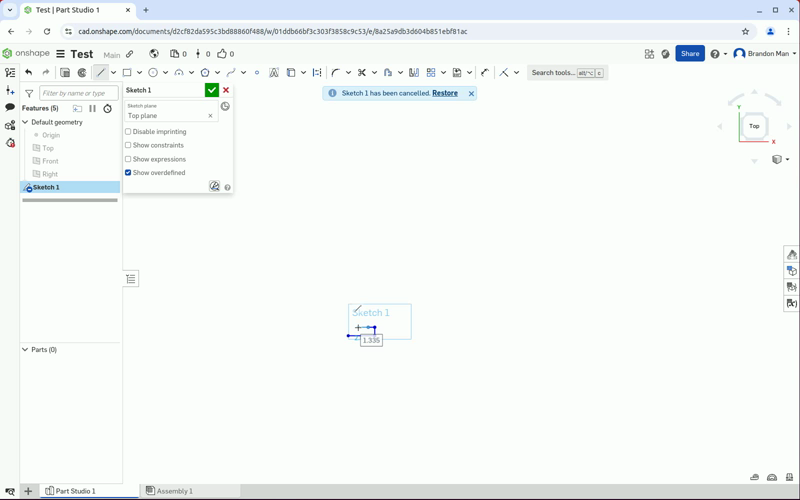
click(358, 327)
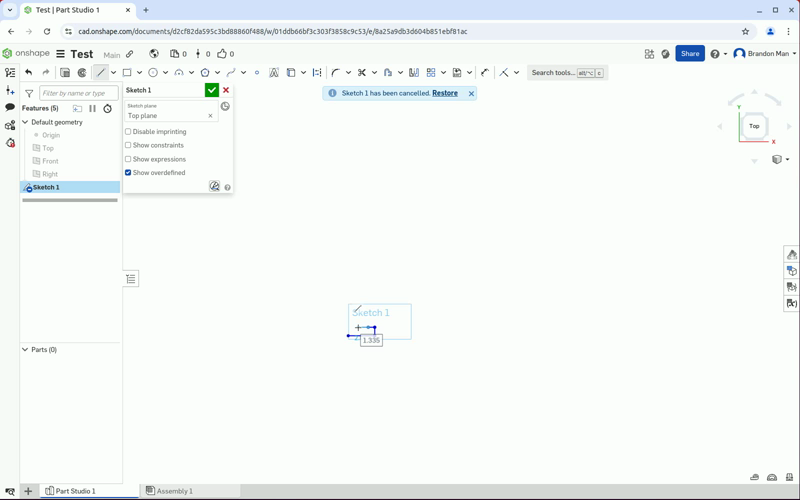
key_up(shift)
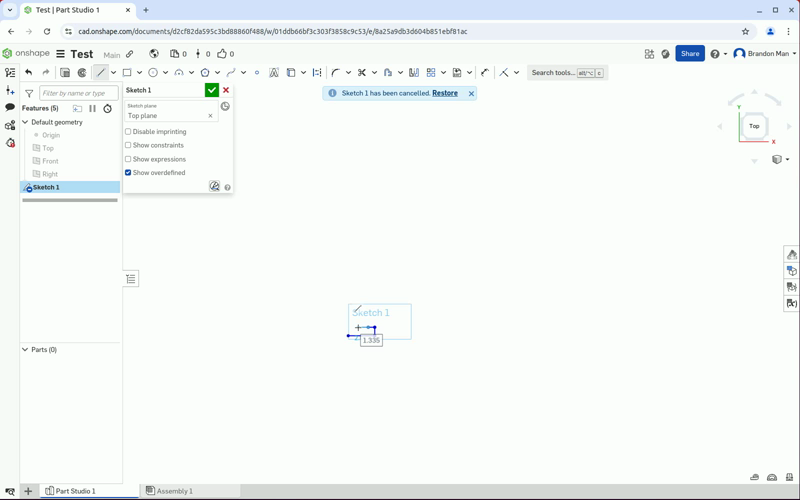
key(esc)
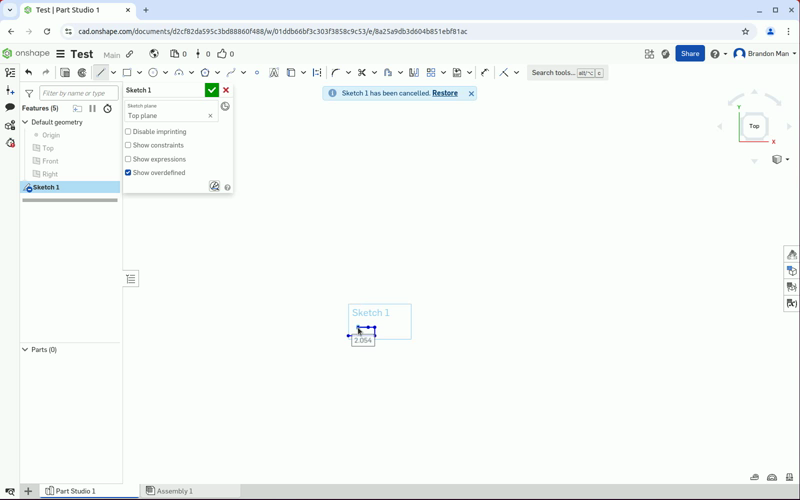
key(a)
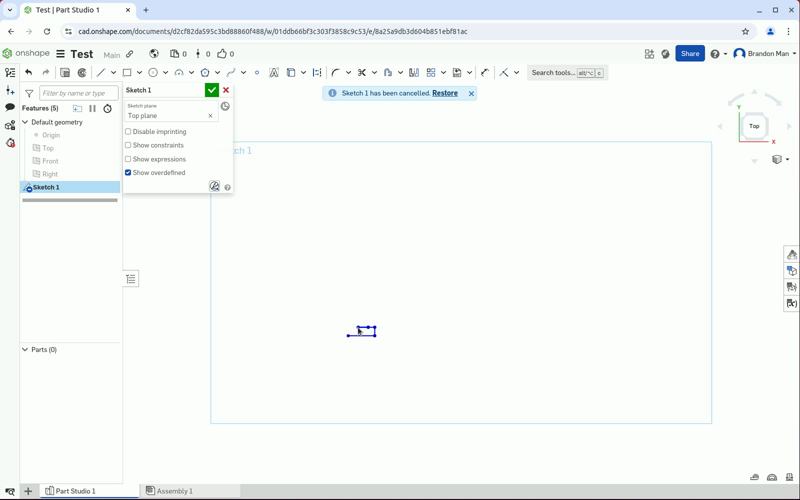
mouse_move(358, 327)
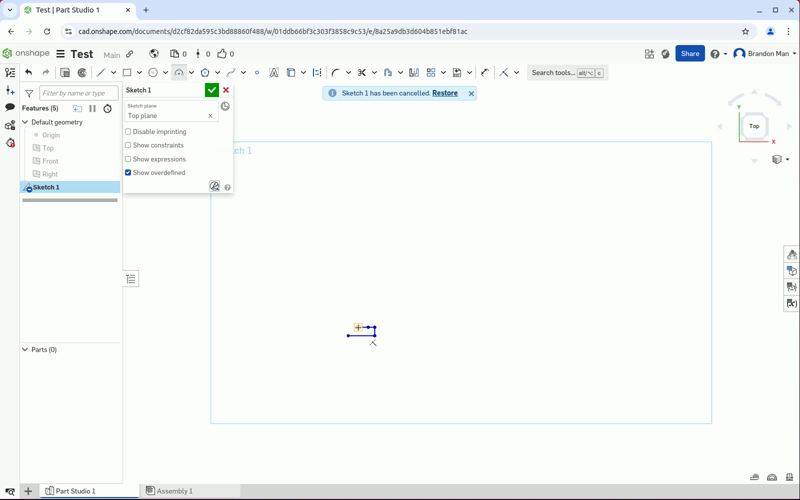
click(358, 327)
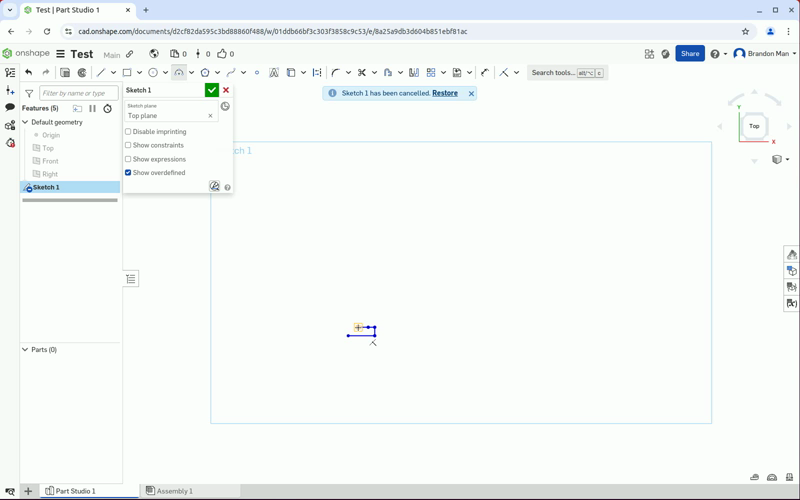
key_down(shift)
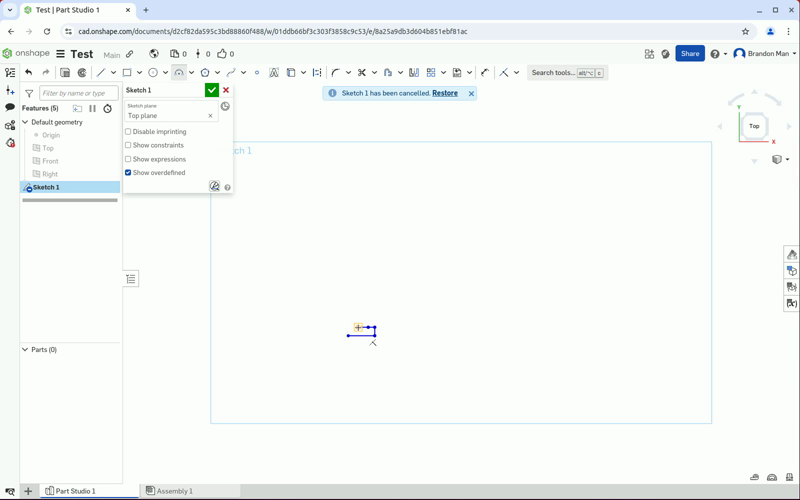
mouse_move(356, 324)
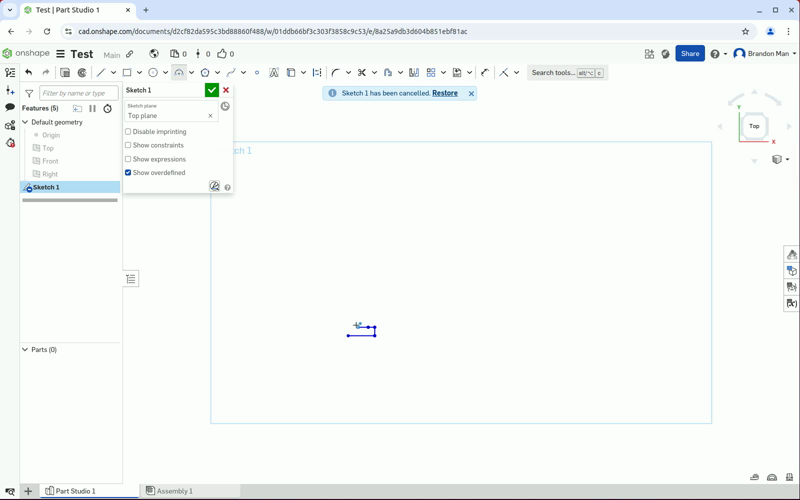
scroll(6)
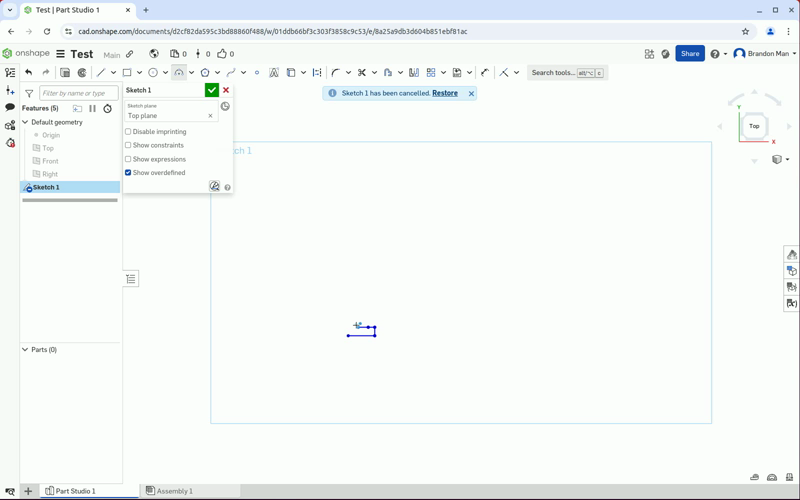
scroll(6)
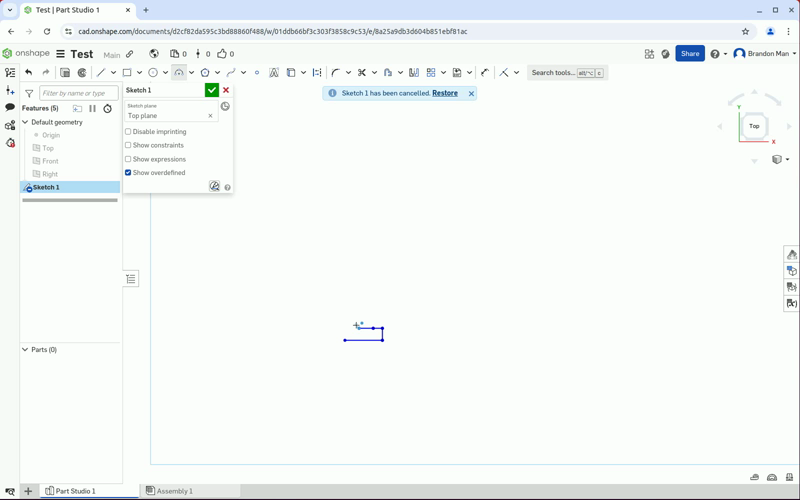
scroll(6)
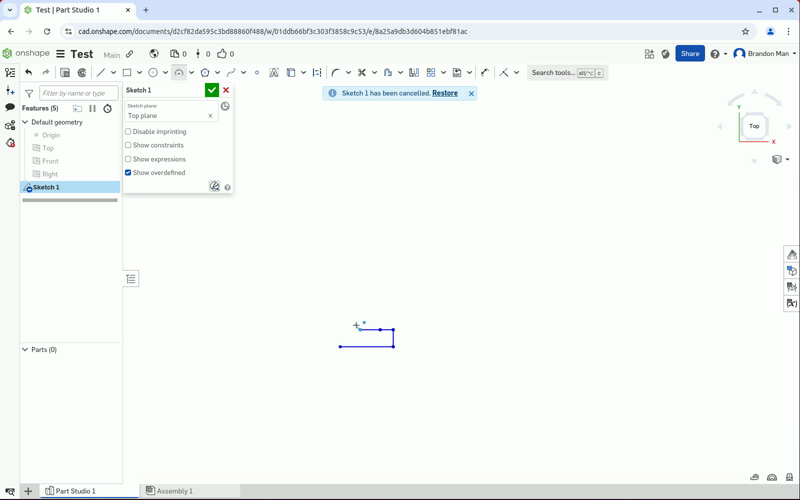
scroll(6)
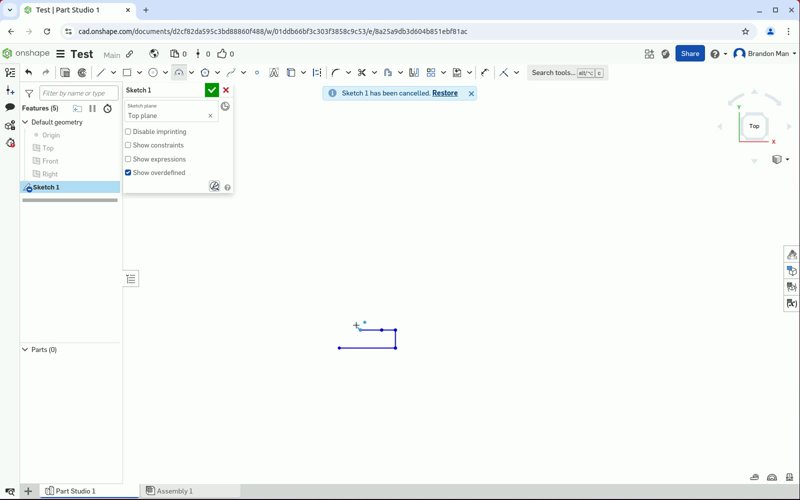
scroll(6)
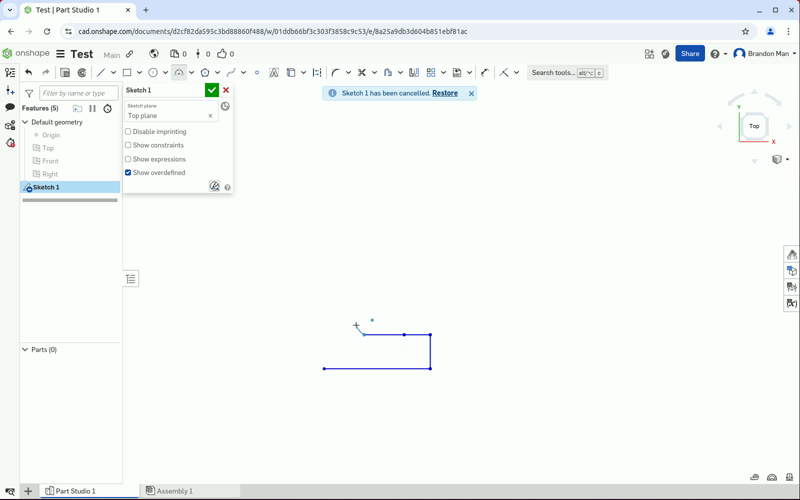
scroll(6)
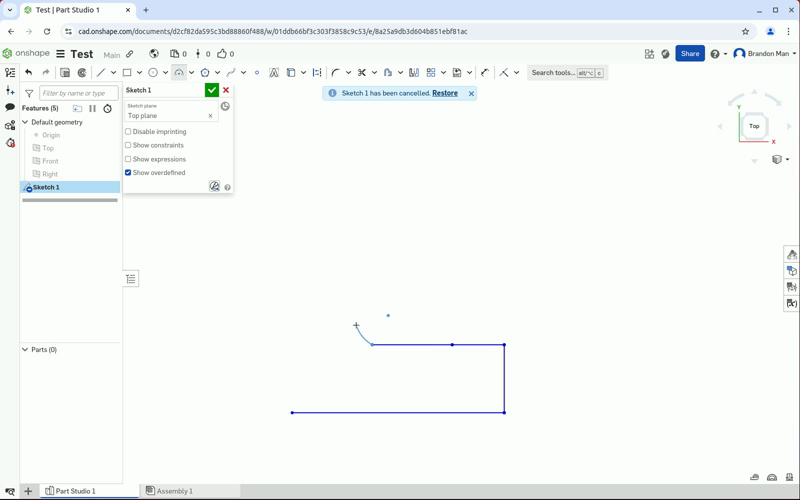
scroll(6)
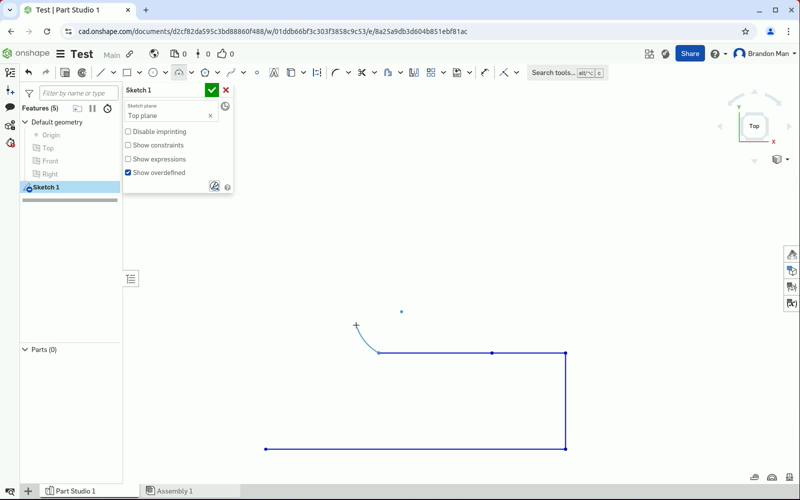
click(356, 324)
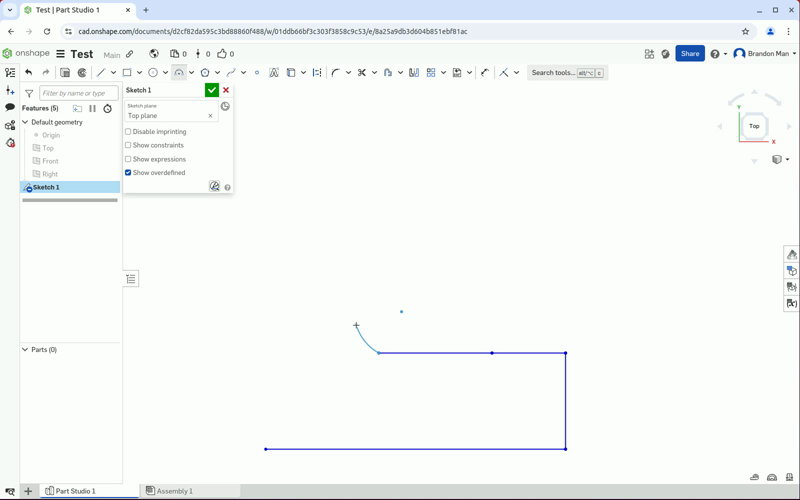
scroll(-6)
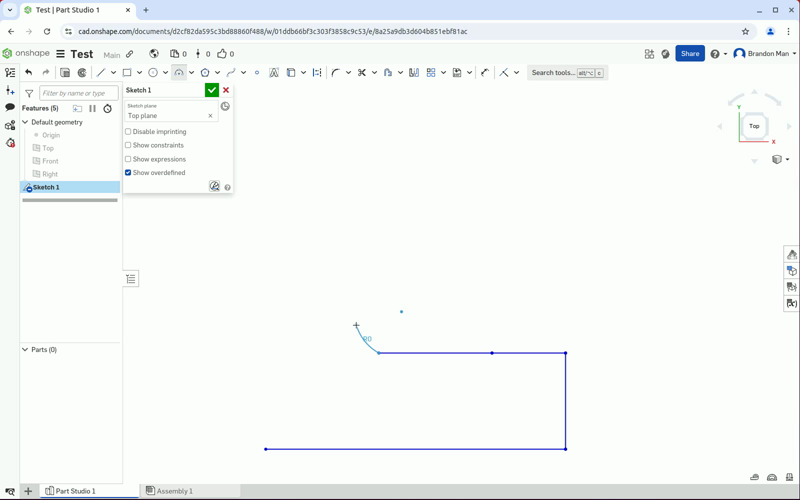
scroll(-6)
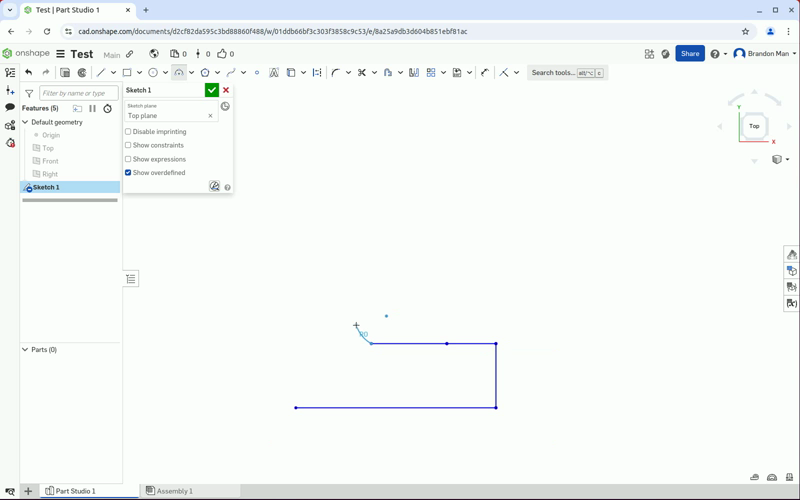
scroll(-6)
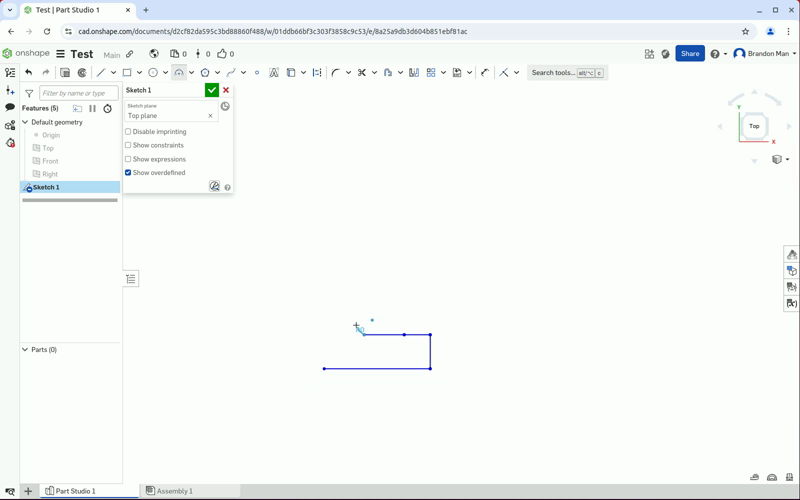
scroll(-6)
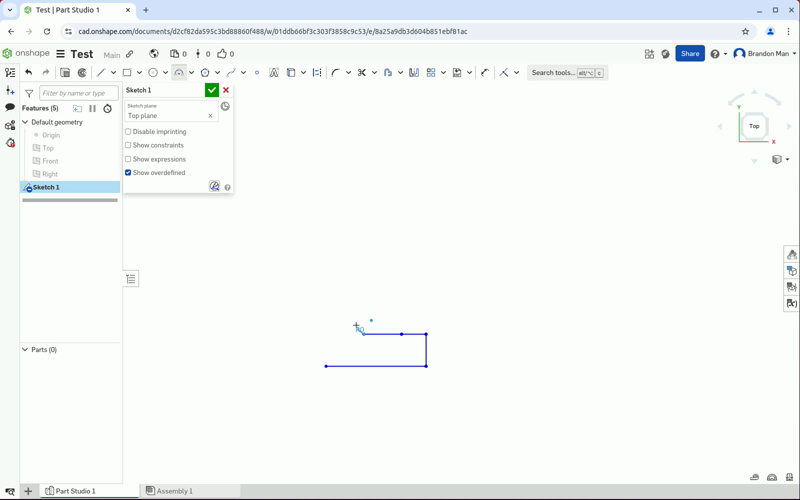
scroll(-6)
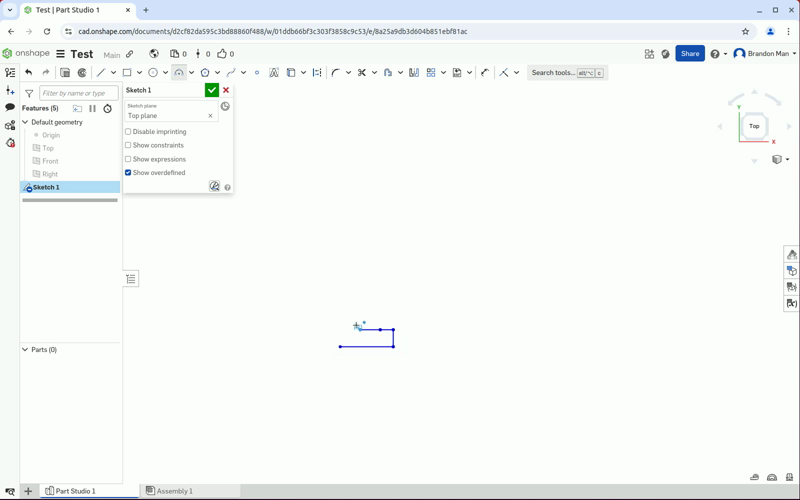
scroll(-6)
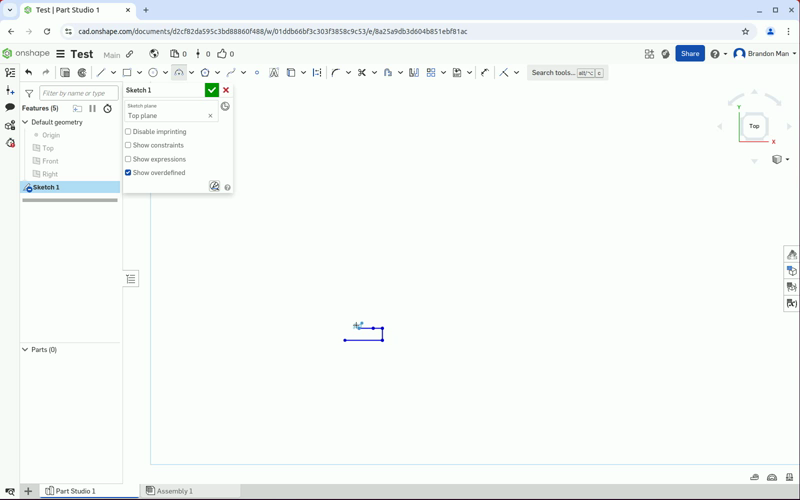
scroll(-6)
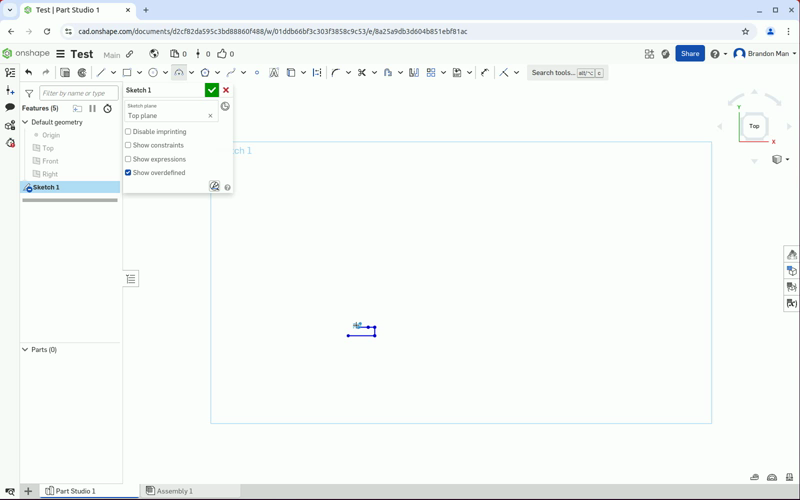
mouse_move(354, 328)
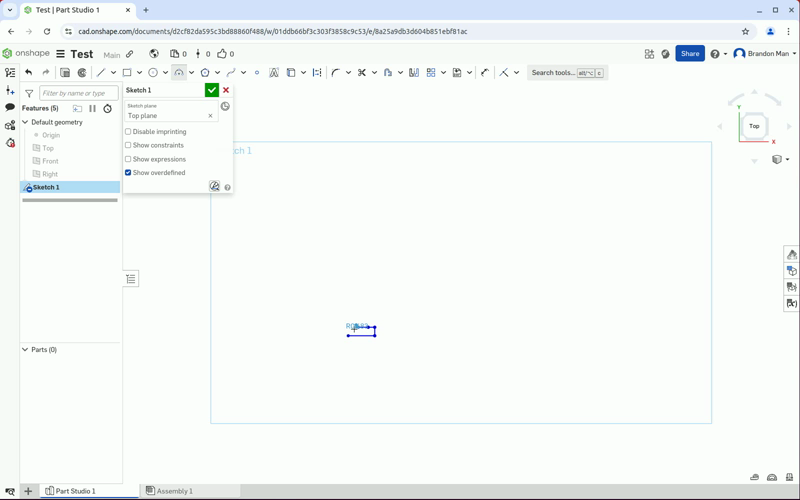
scroll(6)
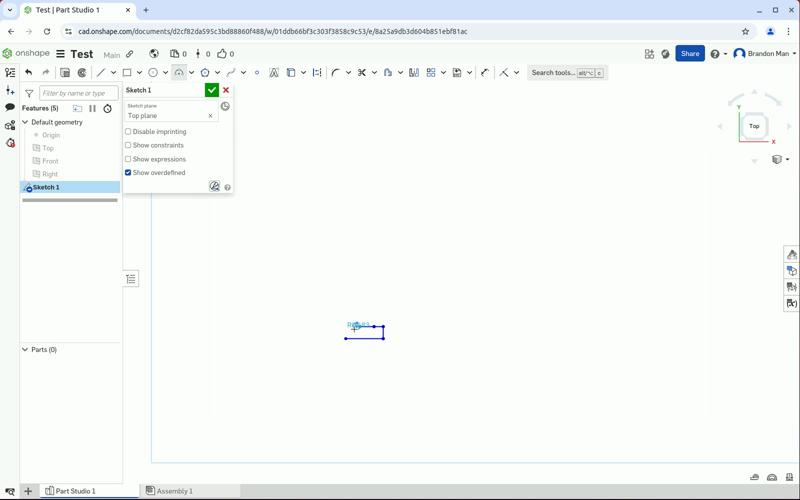
scroll(6)
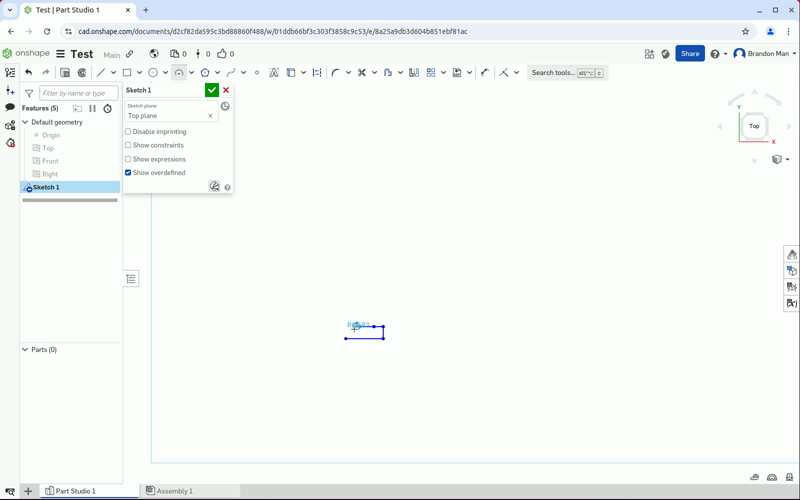
scroll(6)
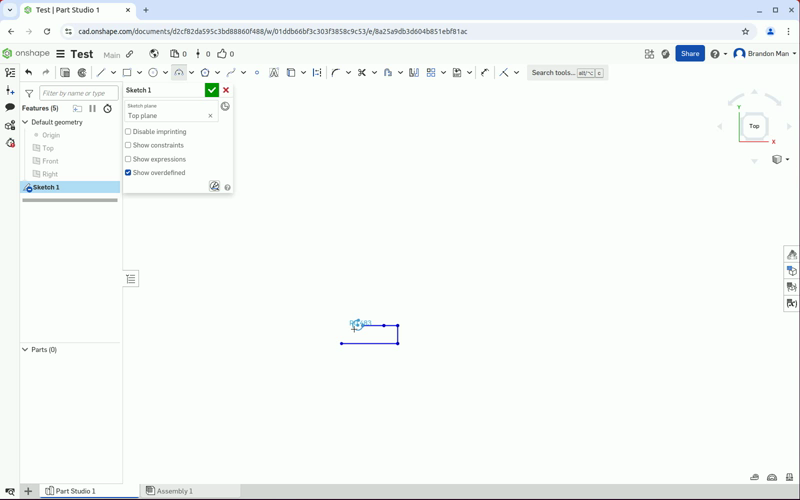
scroll(6)
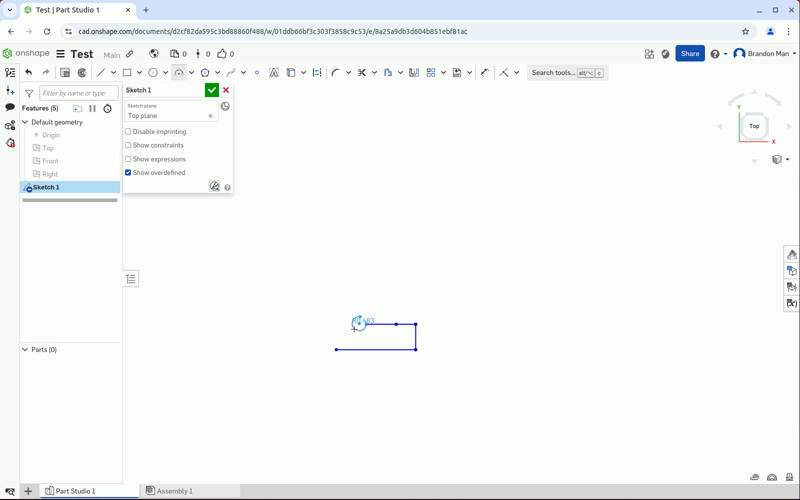
scroll(6)
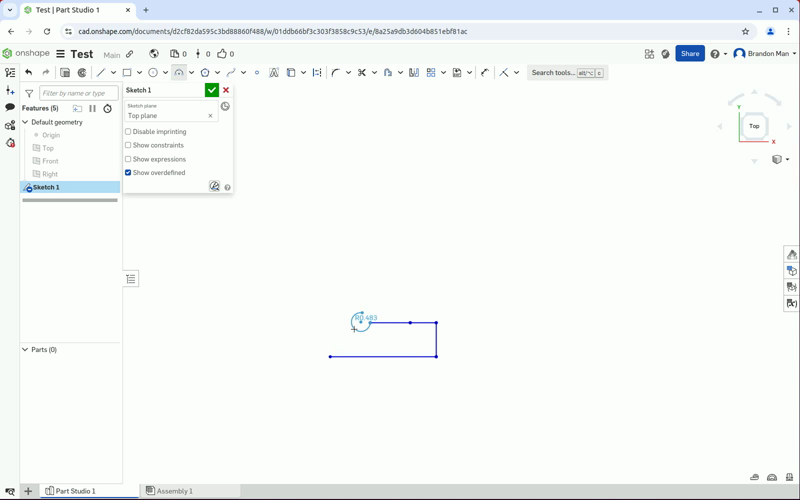
scroll(6)
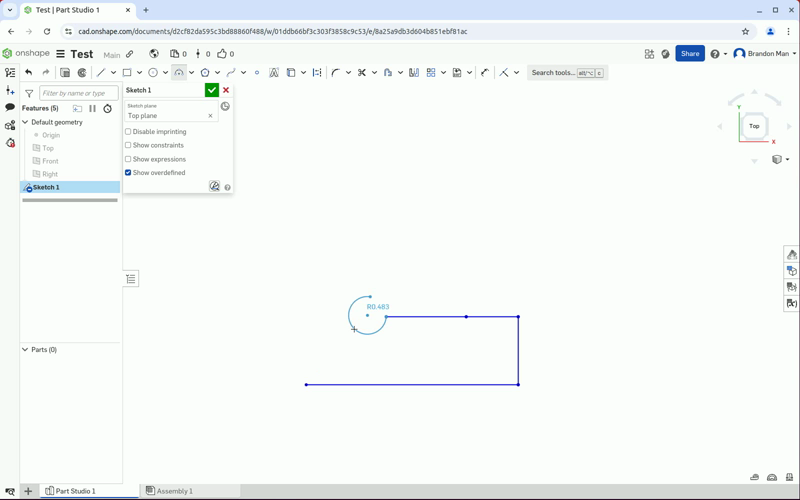
scroll(6)
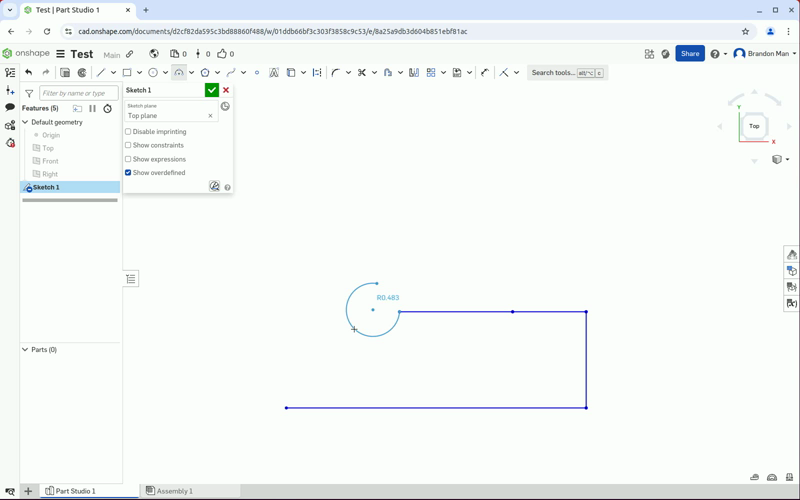
click(354, 328)
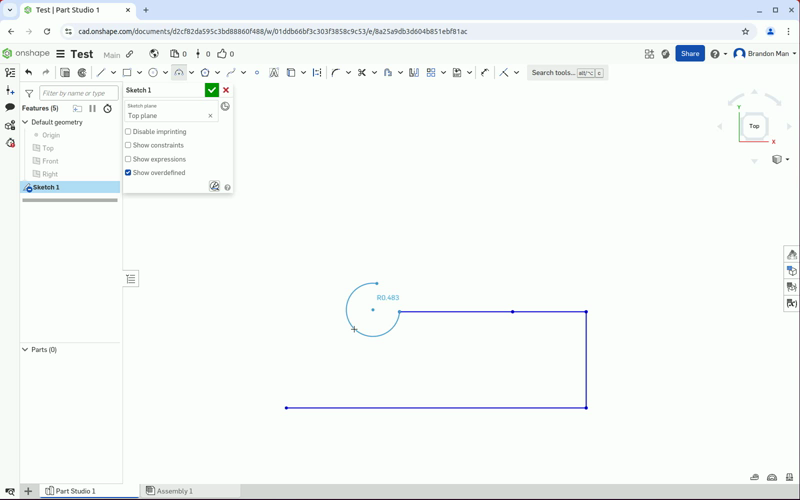
scroll(-6)
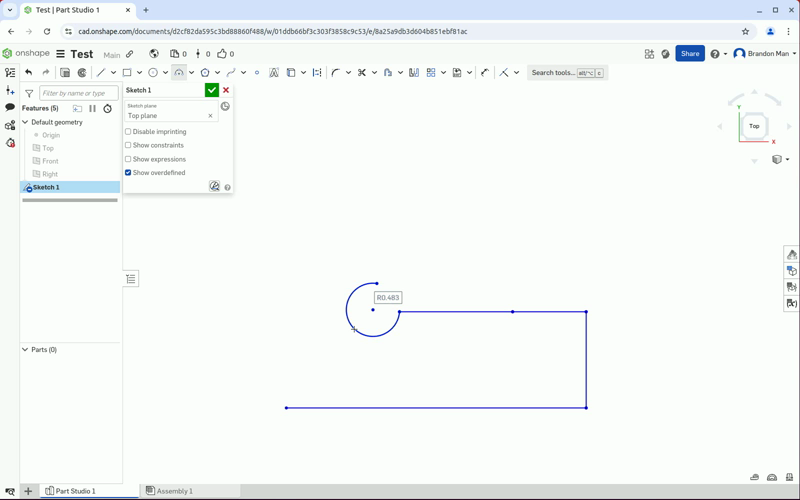
scroll(-6)
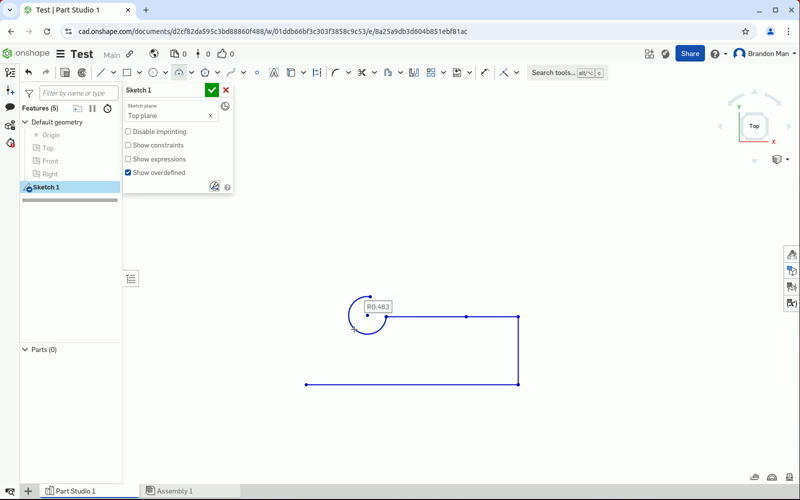
scroll(-6)
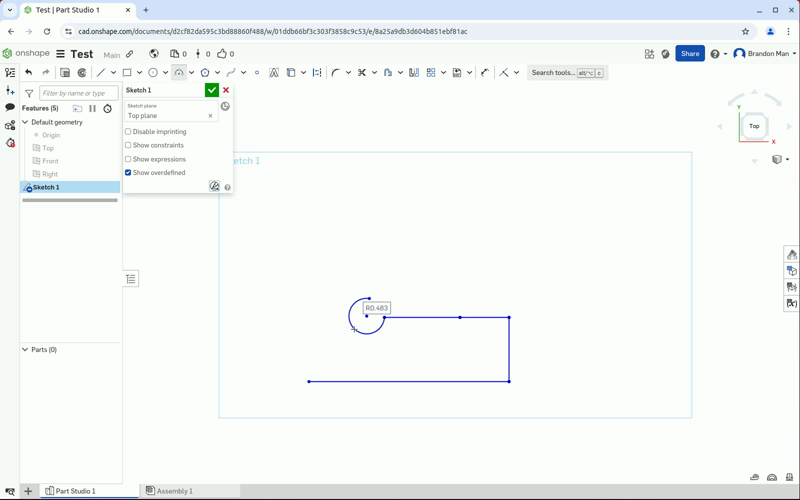
scroll(-6)
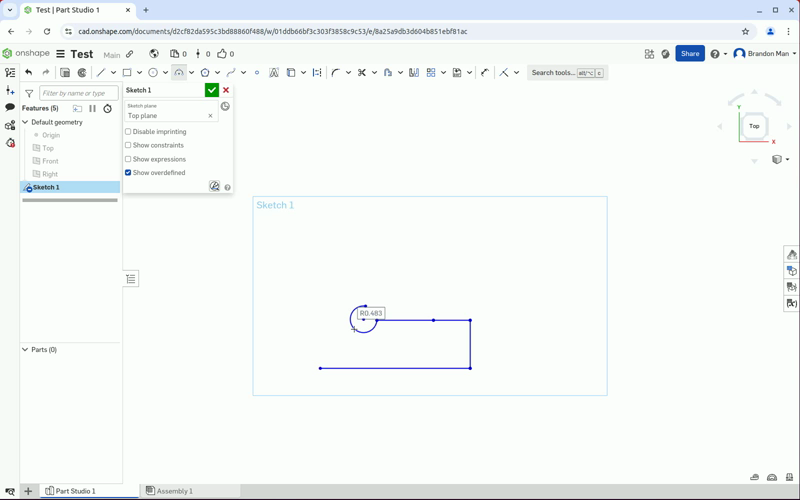
scroll(-6)
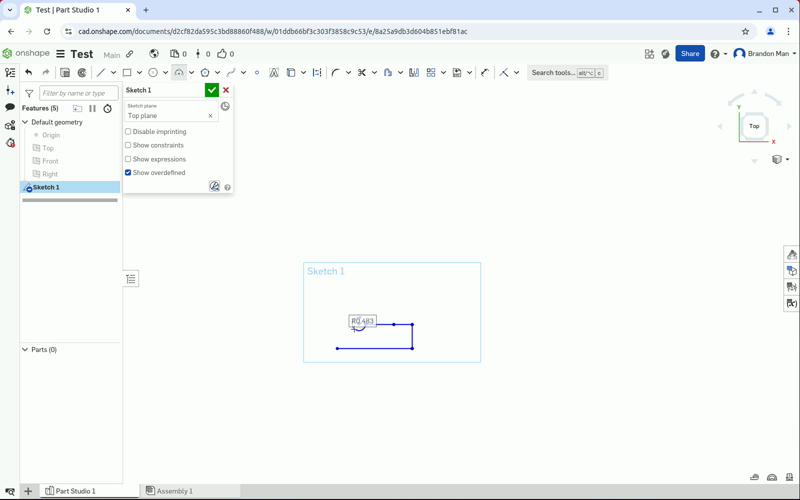
scroll(-6)
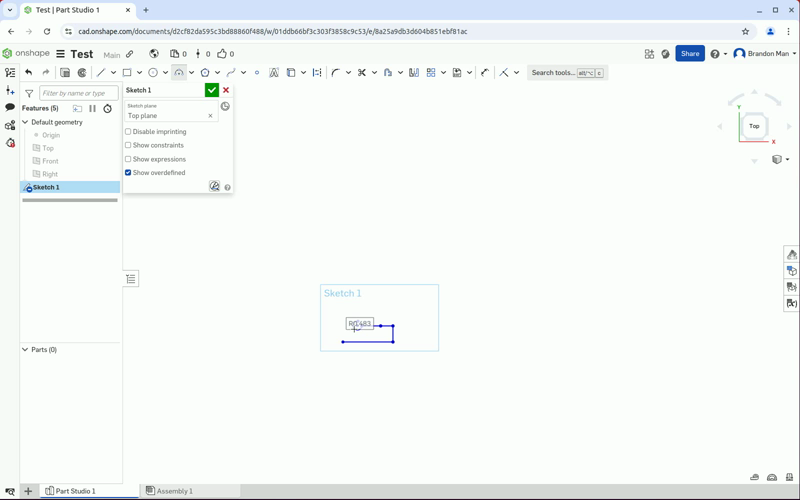
scroll(-6)
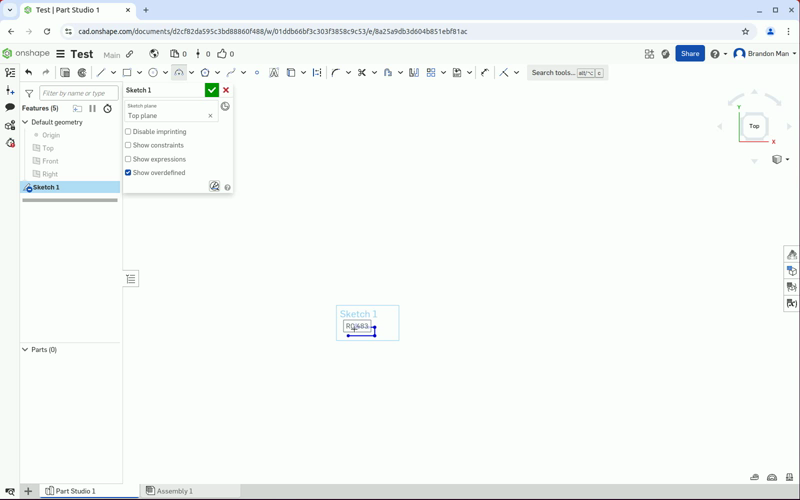
key_up(shift)
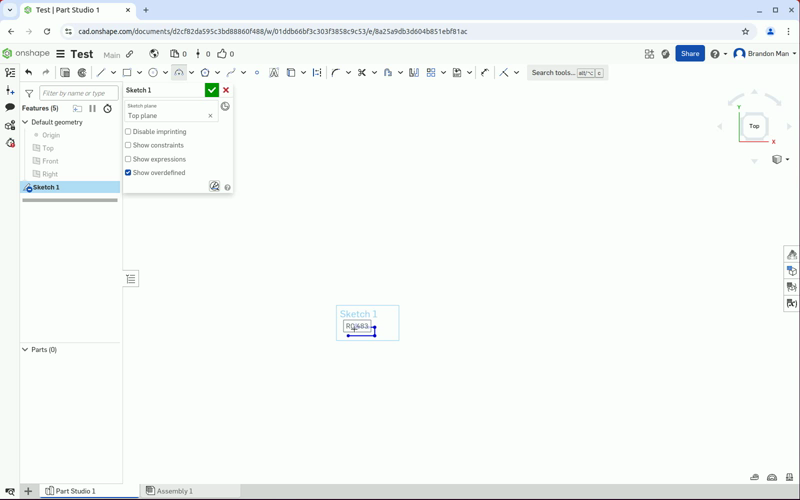
key(esc)
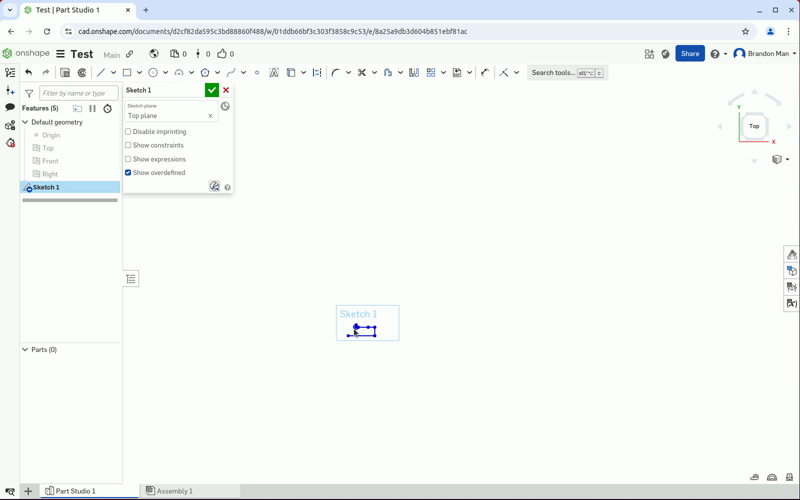
key(l)
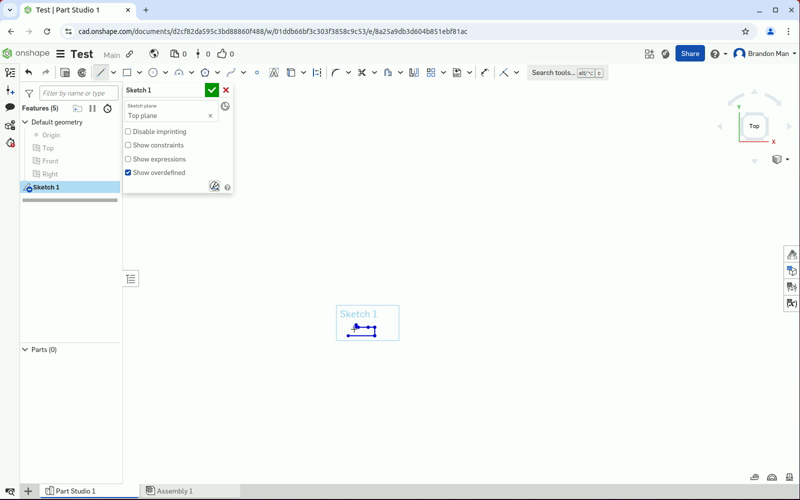
mouse_move(356, 324)
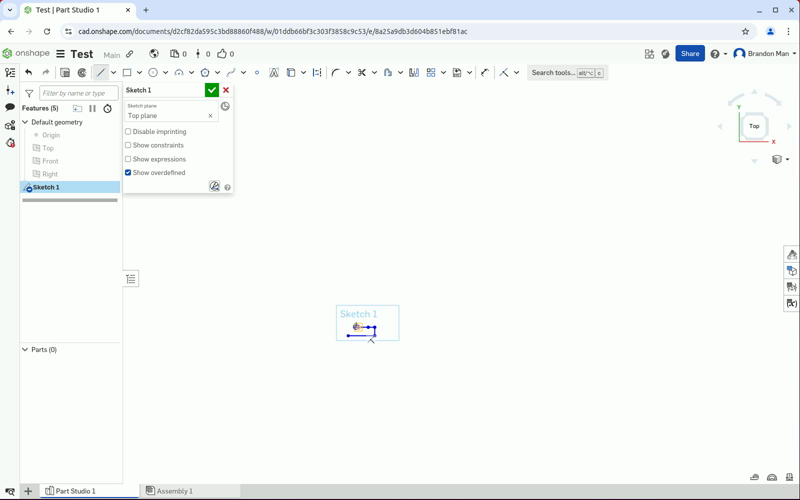
scroll(6)
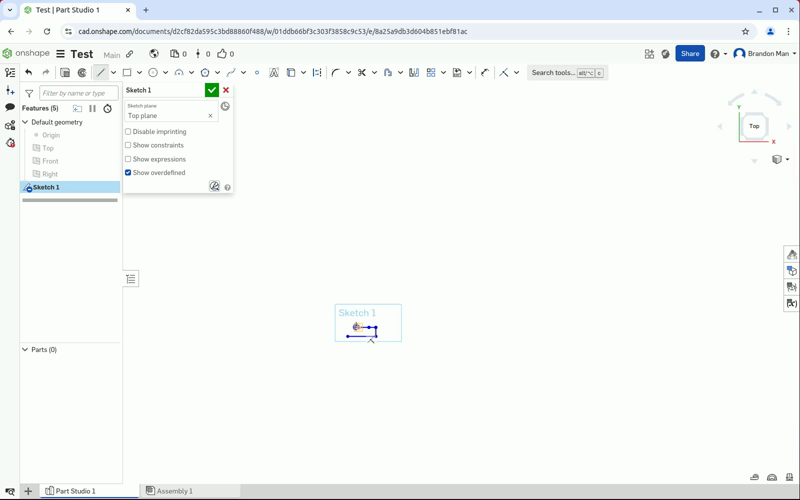
scroll(6)
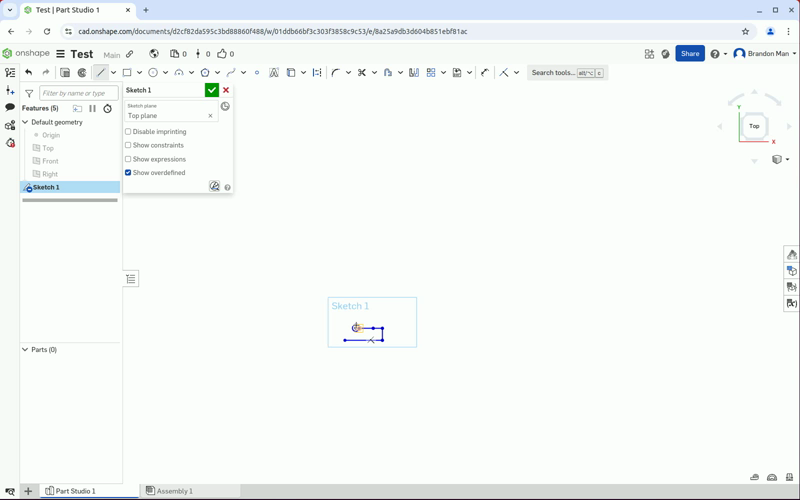
scroll(6)
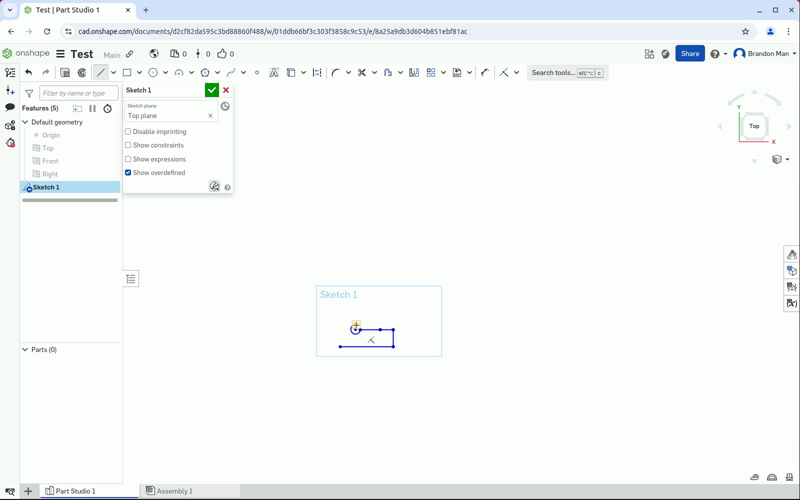
scroll(6)
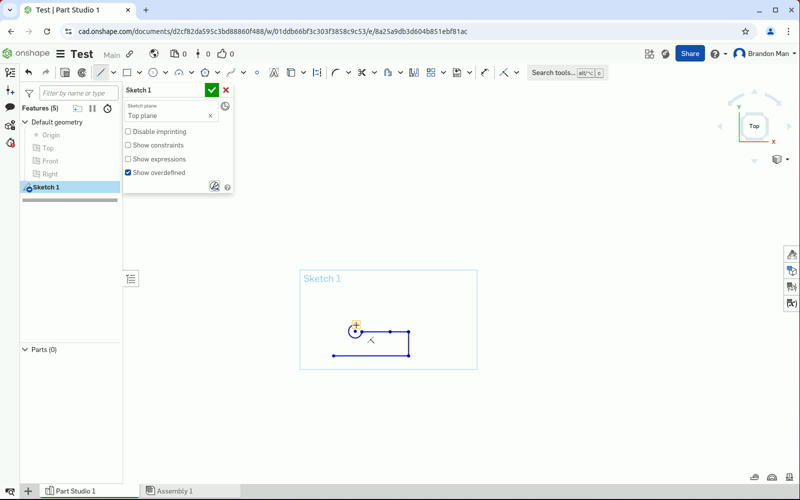
scroll(6)
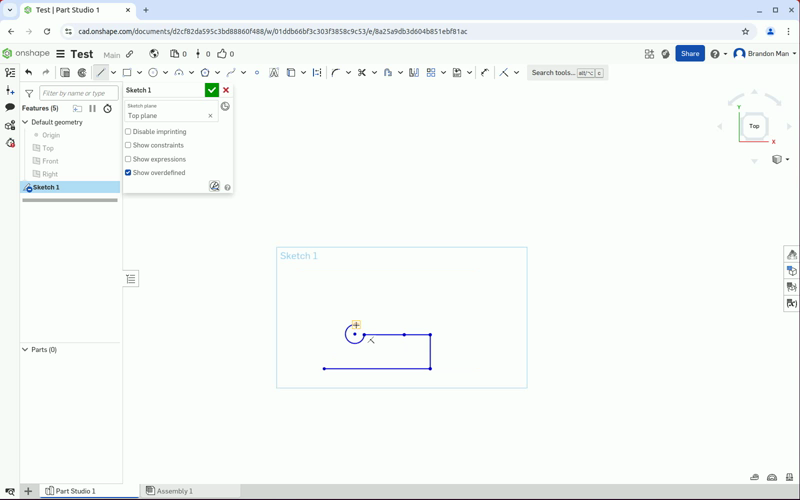
scroll(6)
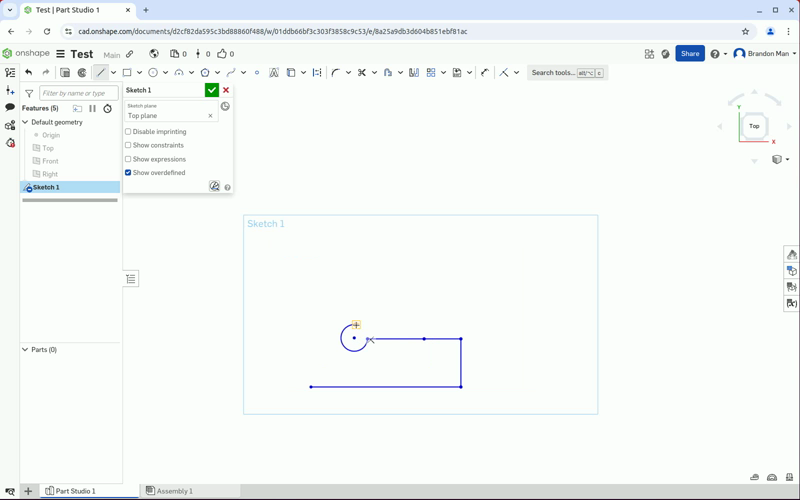
scroll(6)
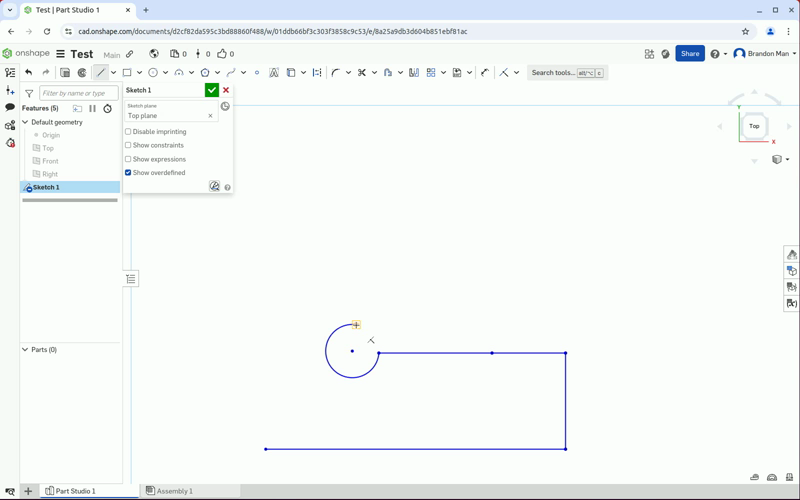
click(356, 324)
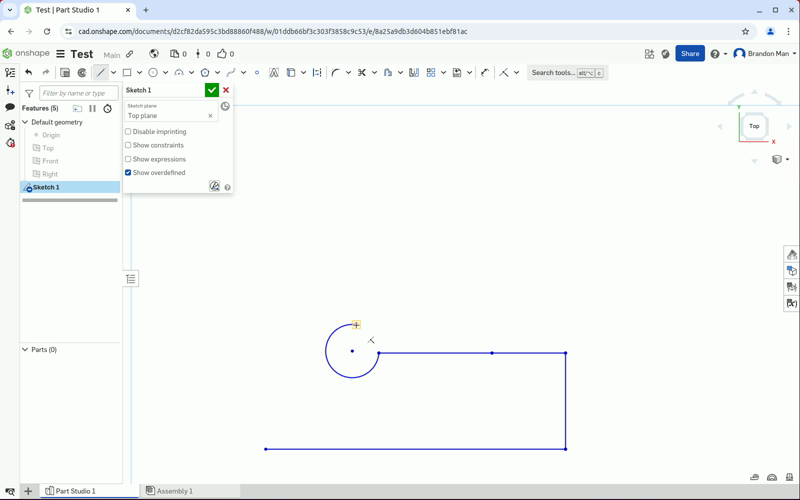
scroll(-6)
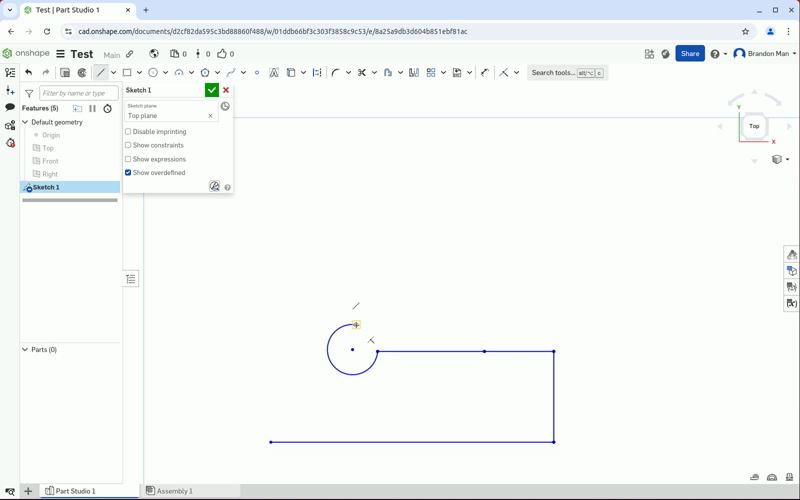
scroll(-6)
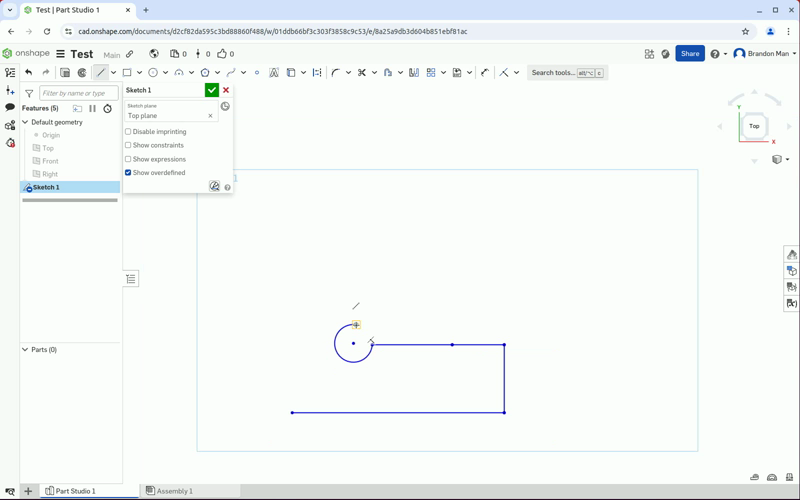
scroll(-6)
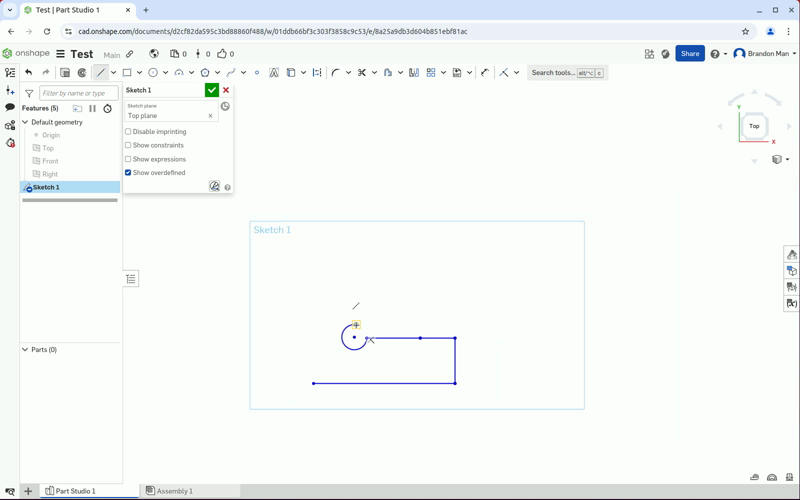
scroll(-6)
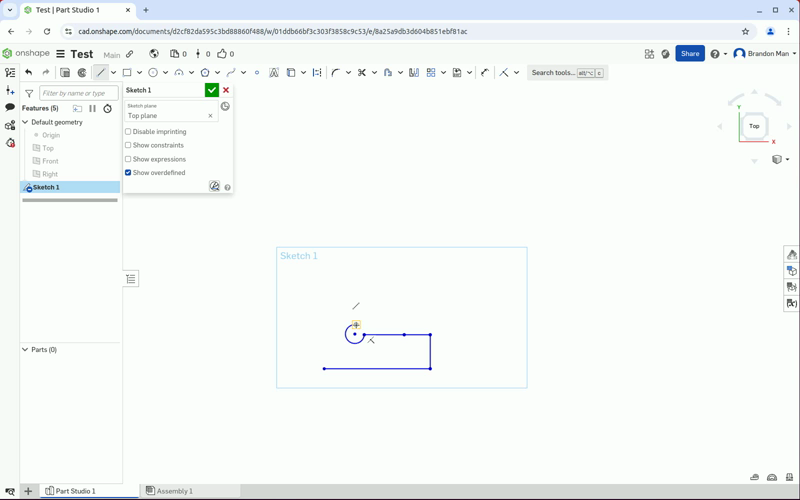
scroll(-6)
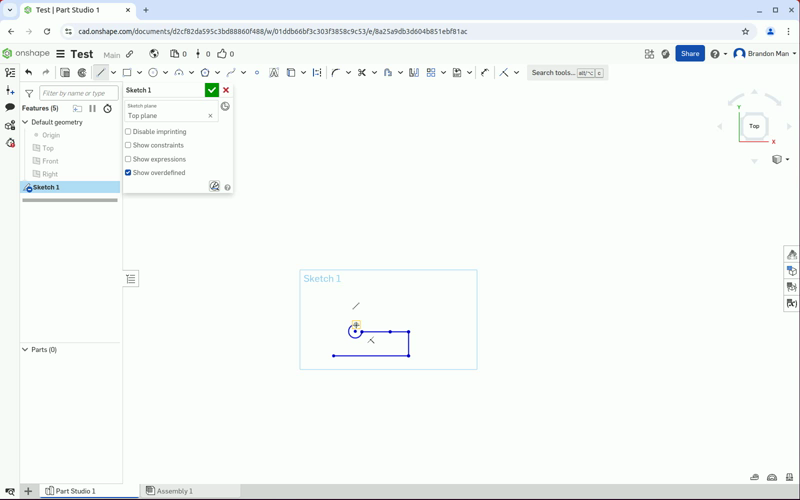
scroll(-6)
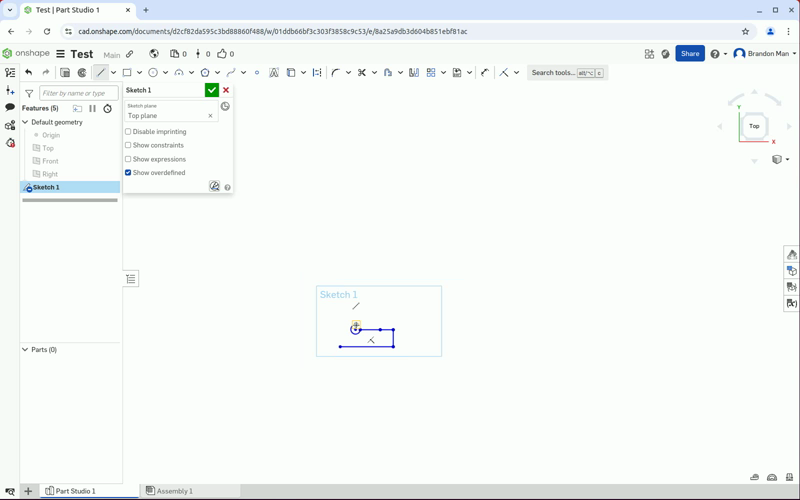
scroll(-6)
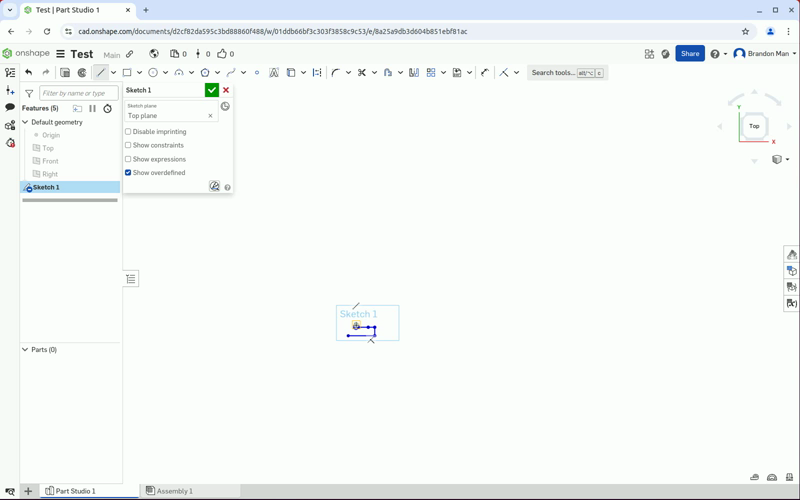
key_down(shift)
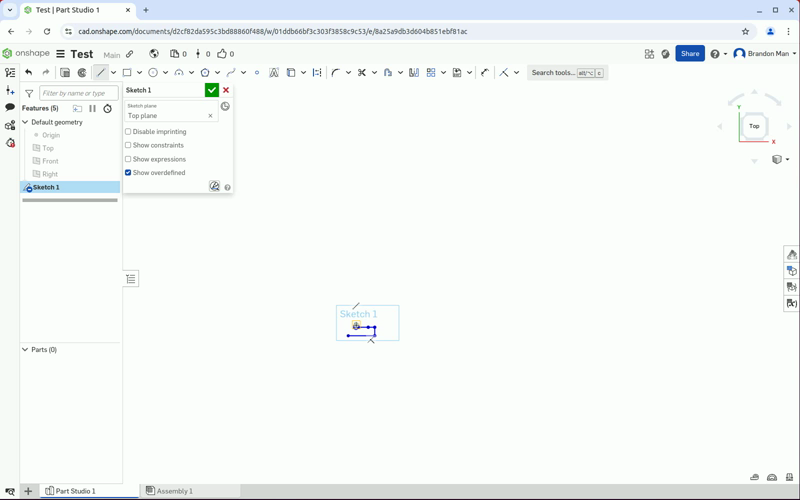
mouse_move(386, 324)
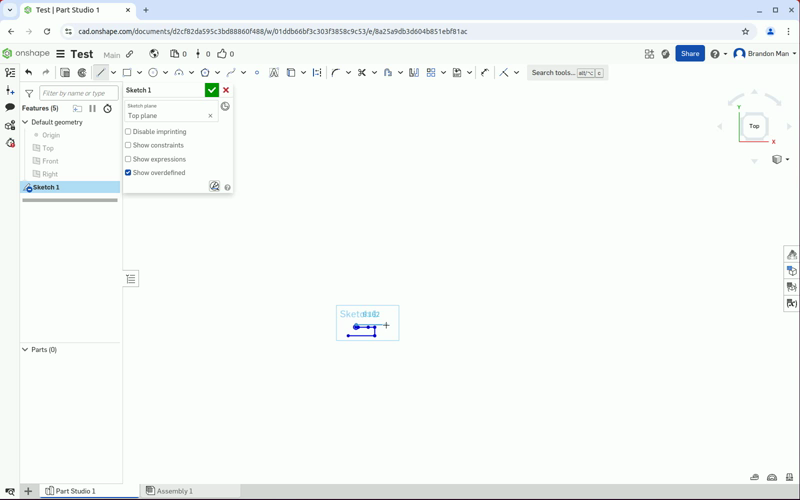
mouse_move(356, 314)
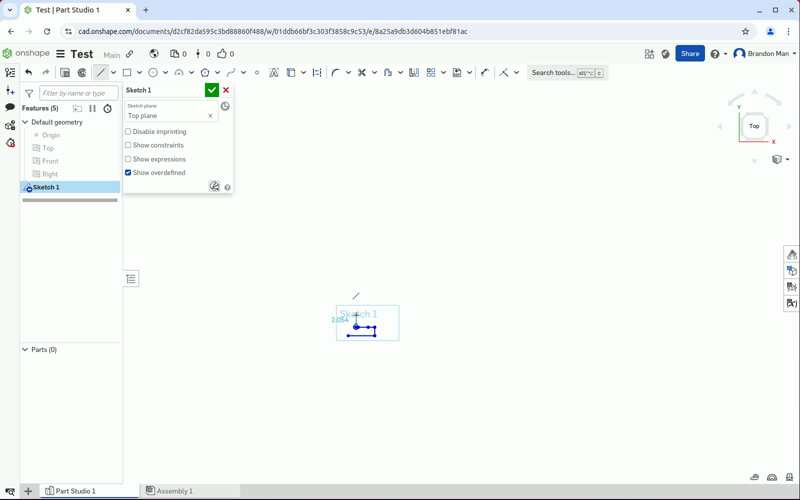
click(356, 314)
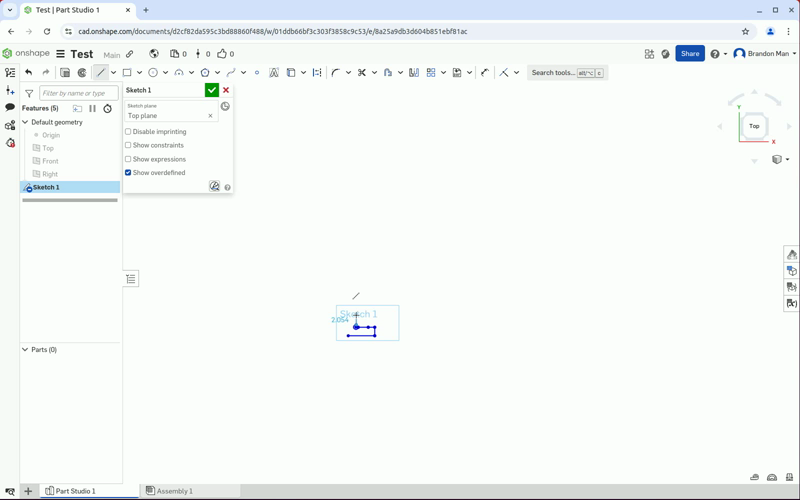
key_up(shift)
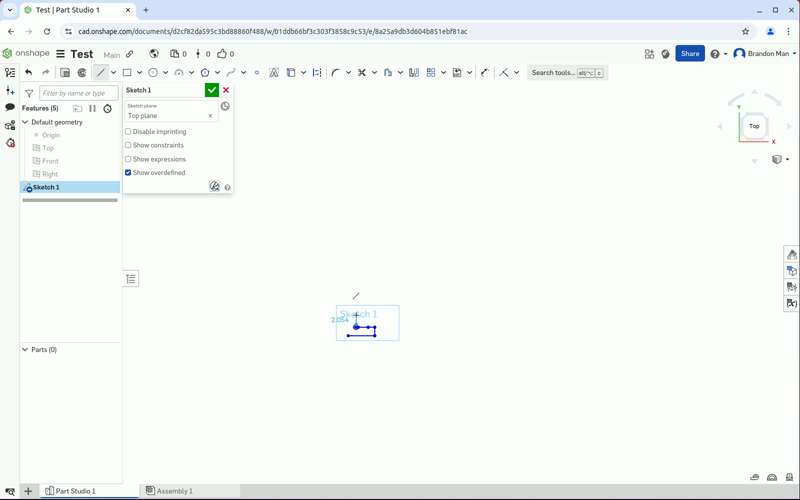
key_down(shift)
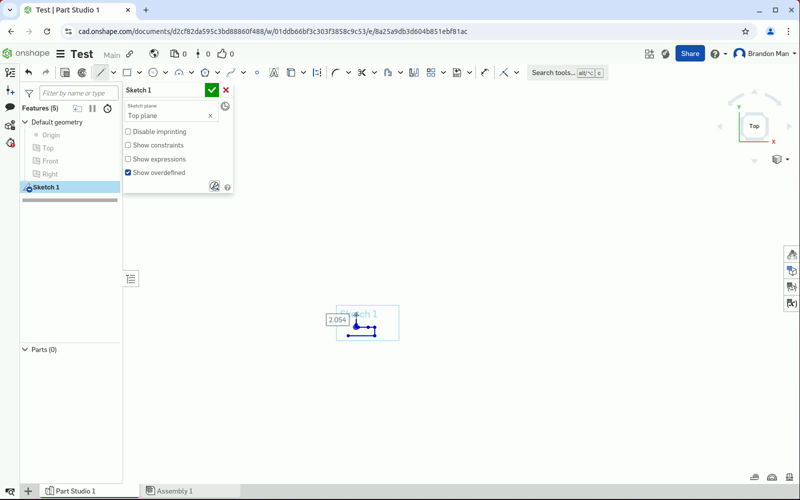
mouse_move(356, 252)
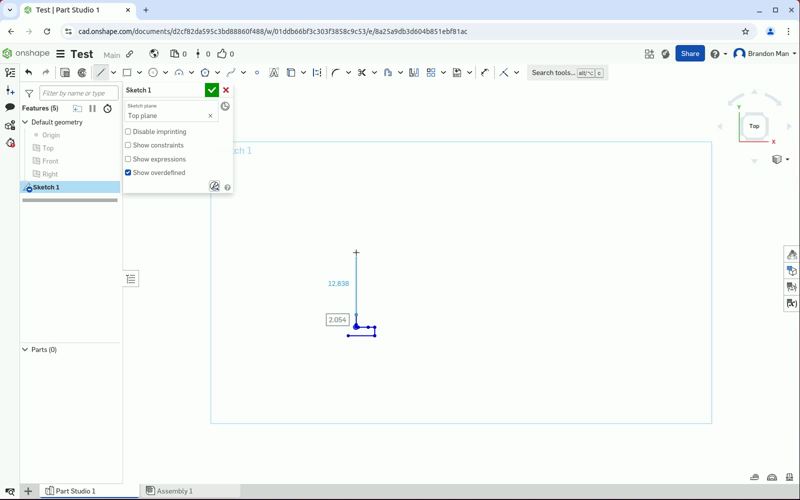
click(356, 252)
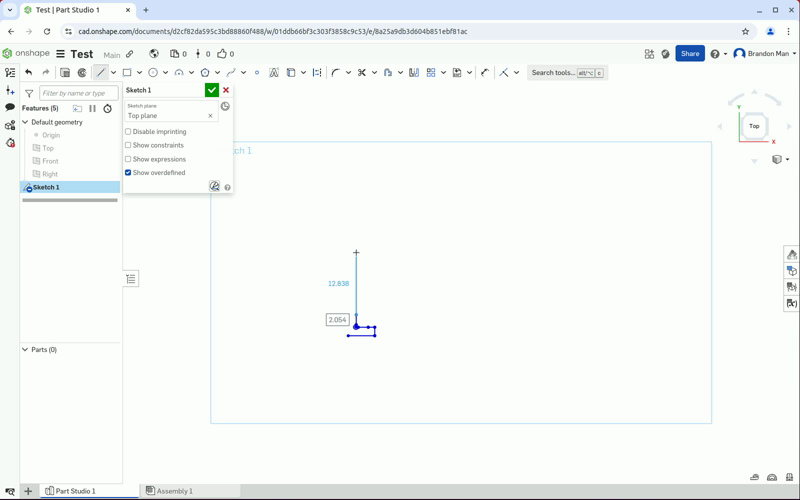
key_up(shift)
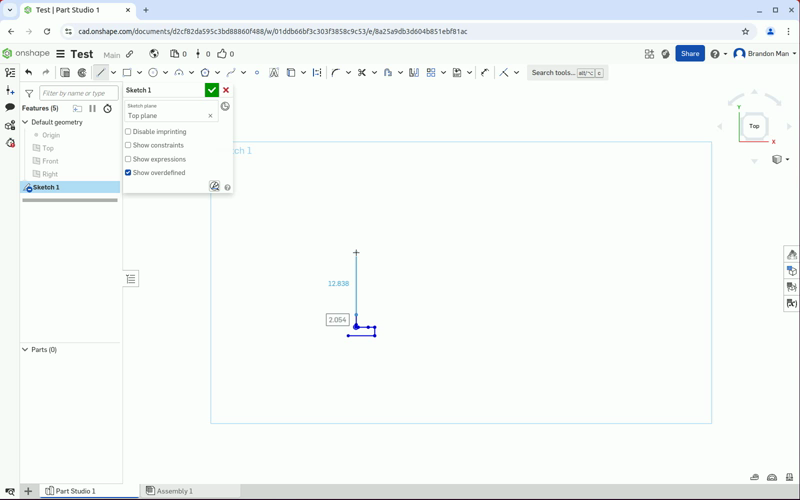
key_down(shift)
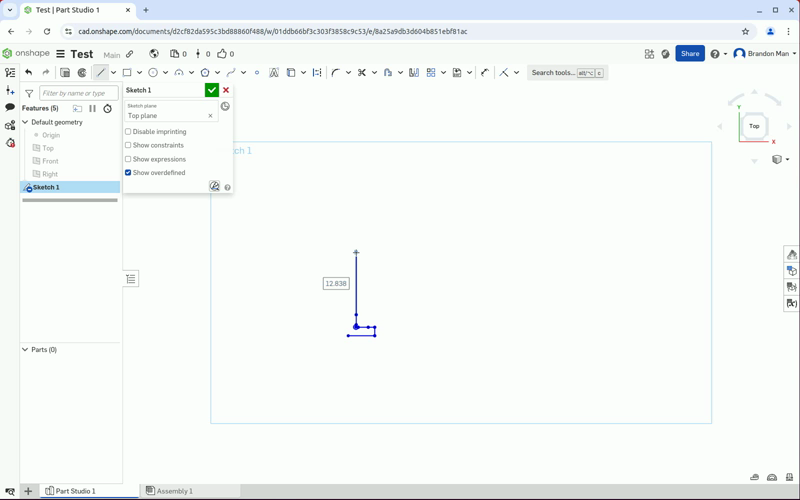
mouse_move(386, 252)
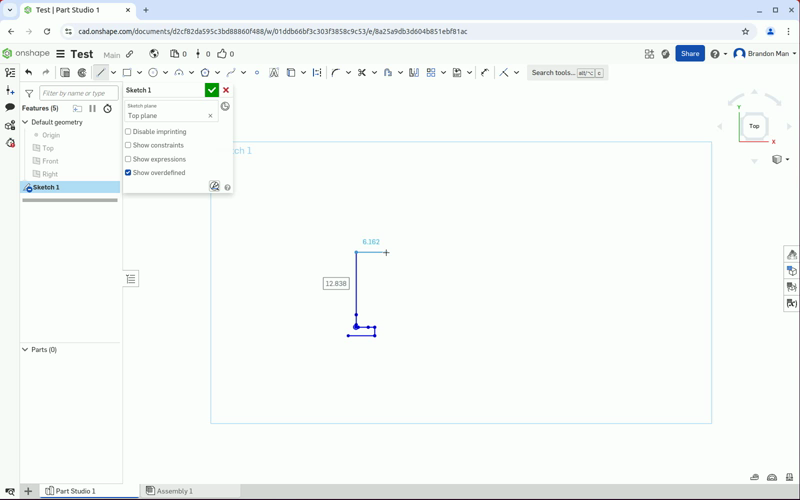
mouse_move(356, 242)
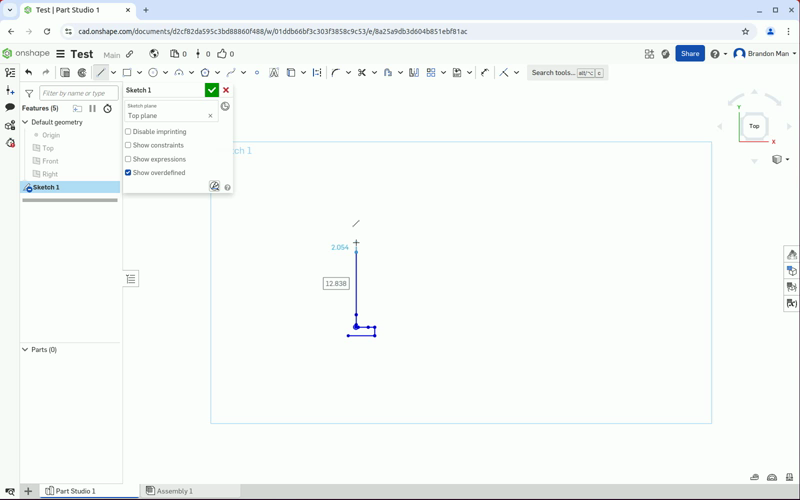
click(356, 242)
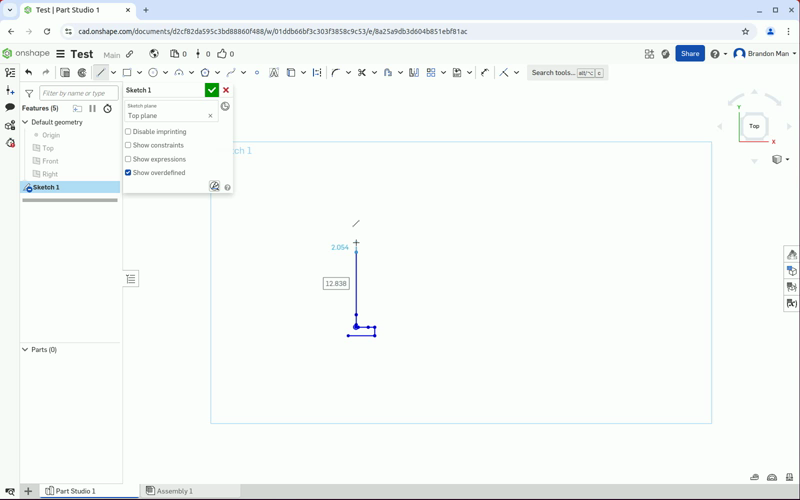
key_up(shift)
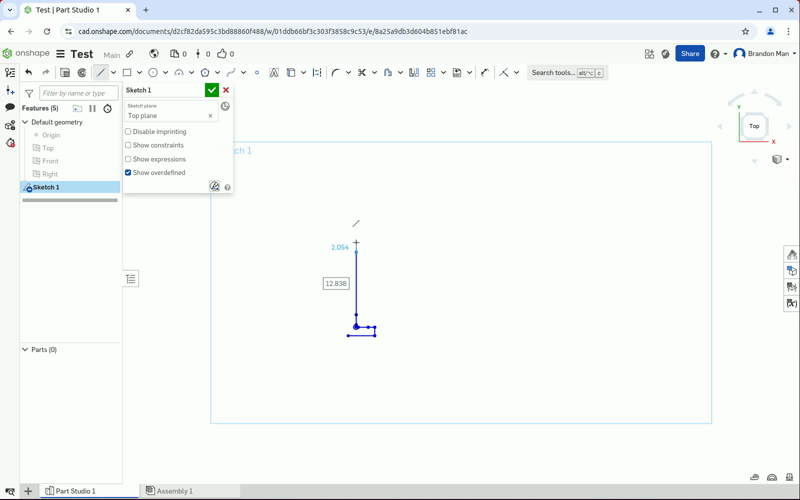
key(esc)
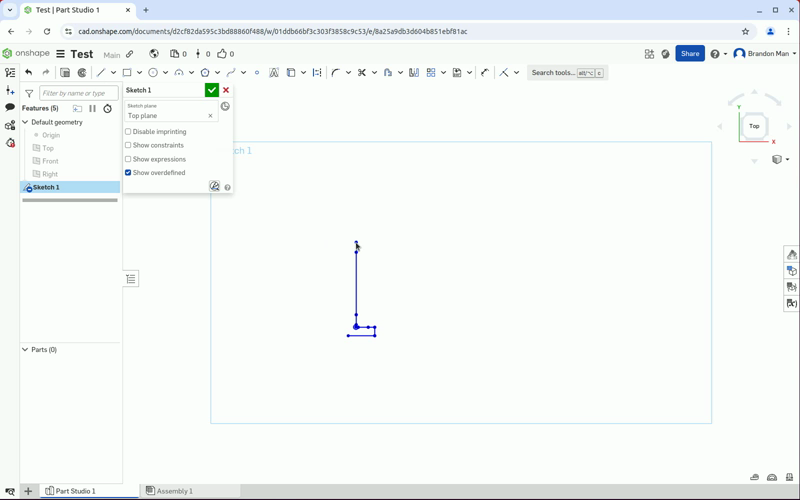
key(a)
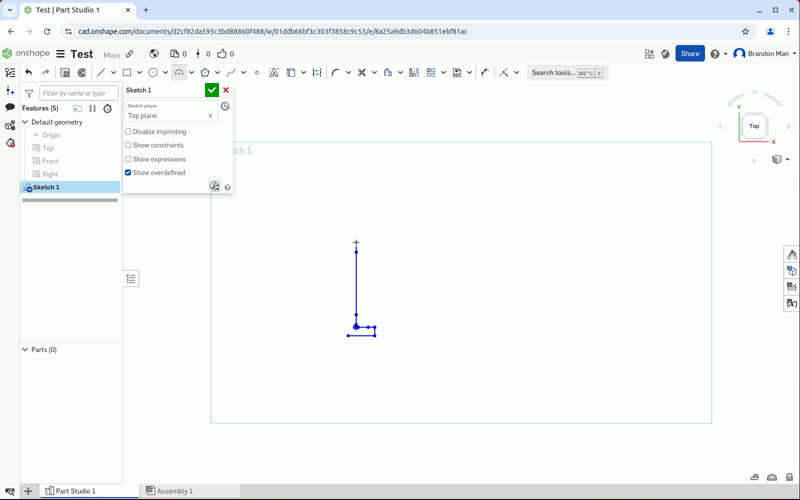
mouse_move(356, 242)
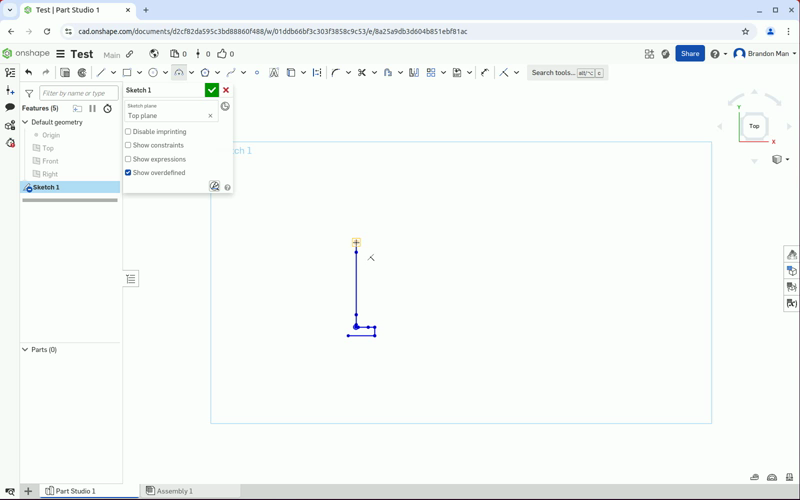
click(356, 242)
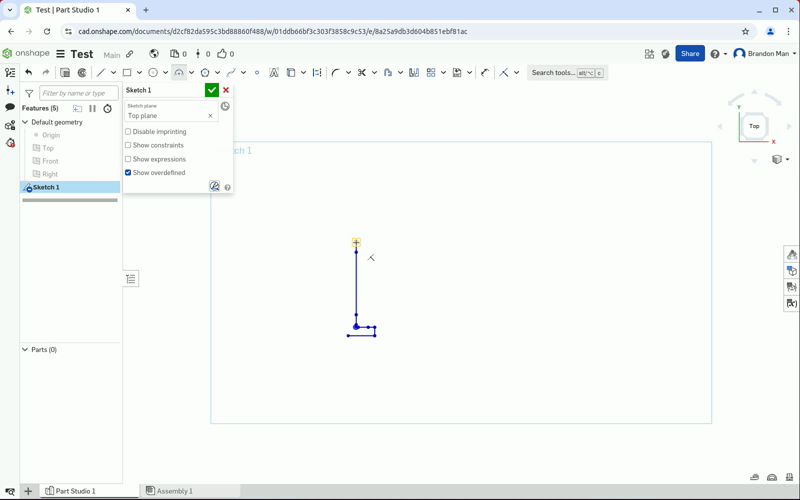
key_down(shift)
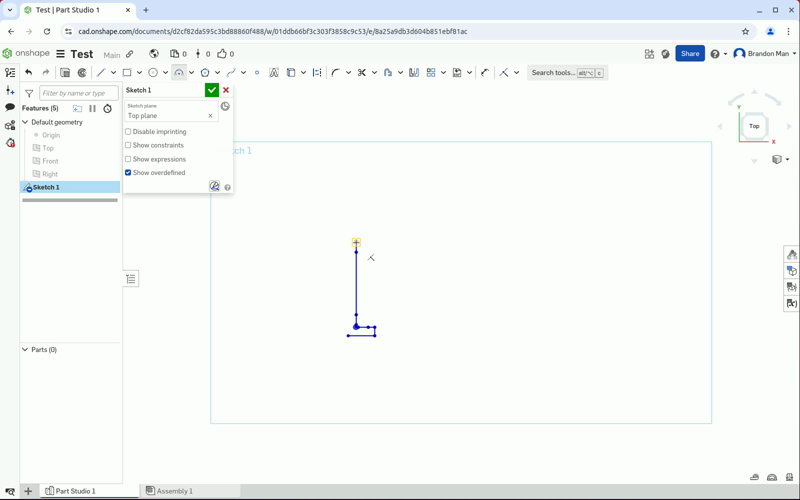
mouse_move(358, 240)
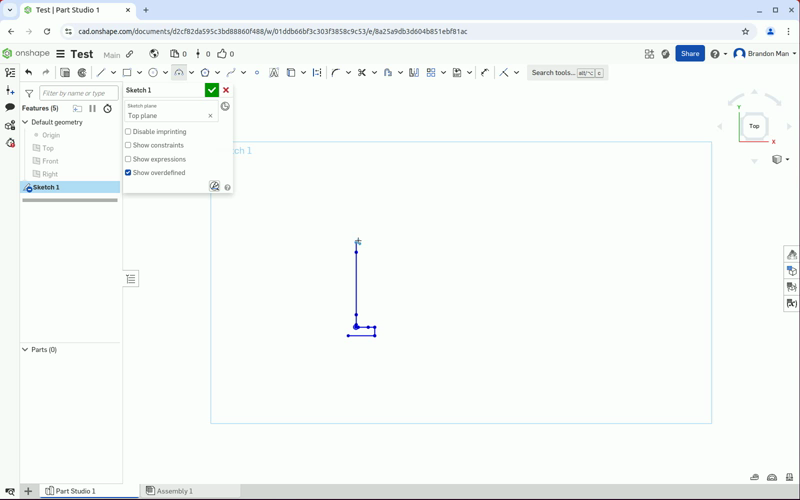
scroll(6)
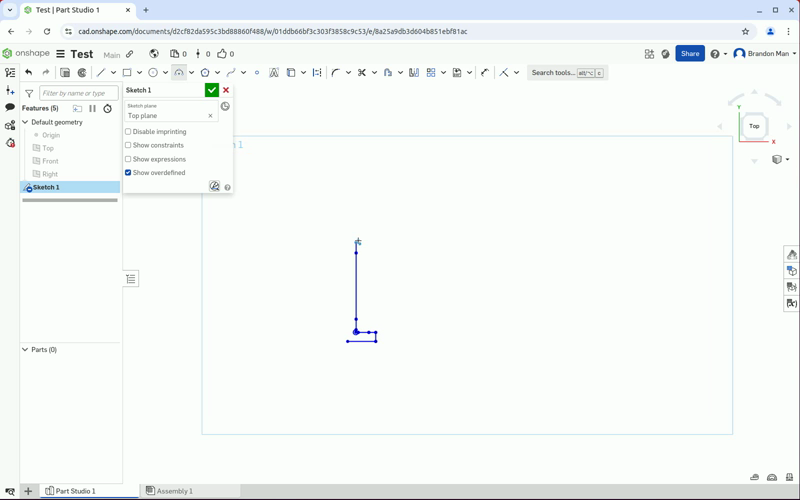
scroll(6)
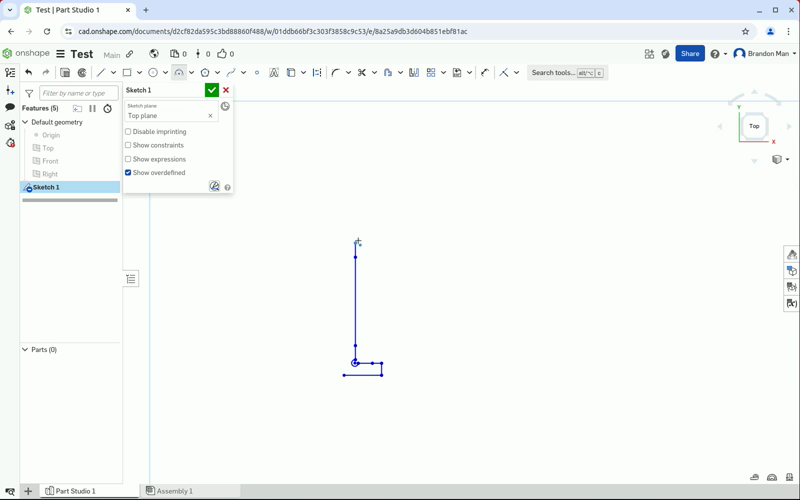
scroll(6)
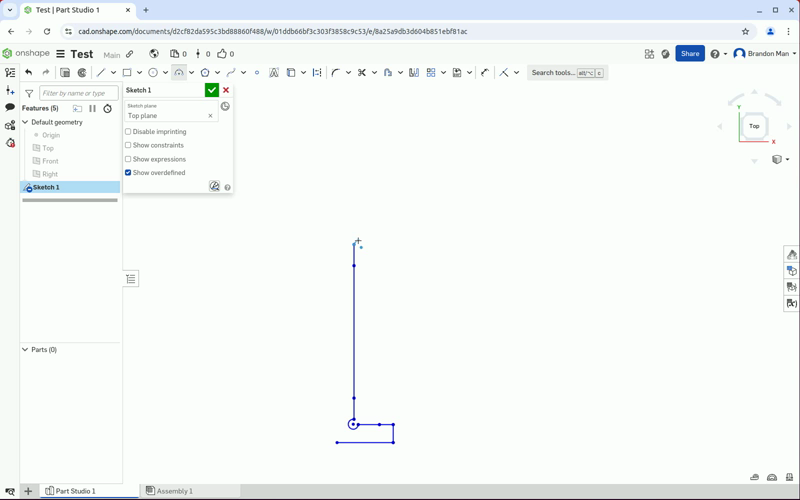
scroll(6)
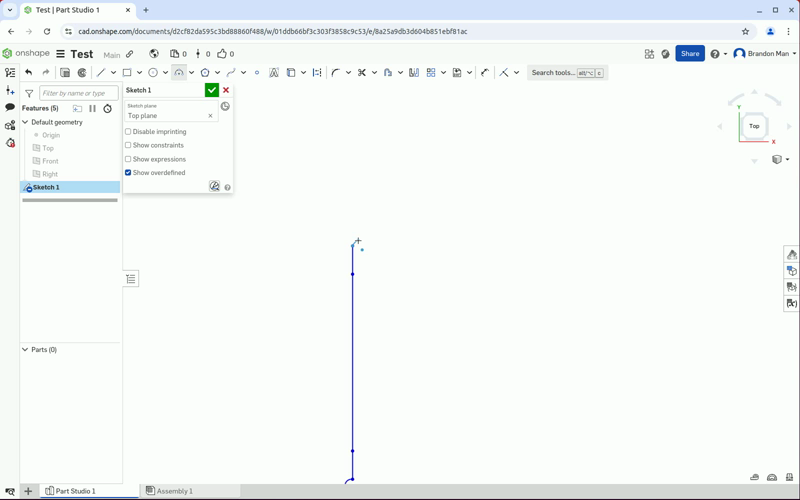
scroll(6)
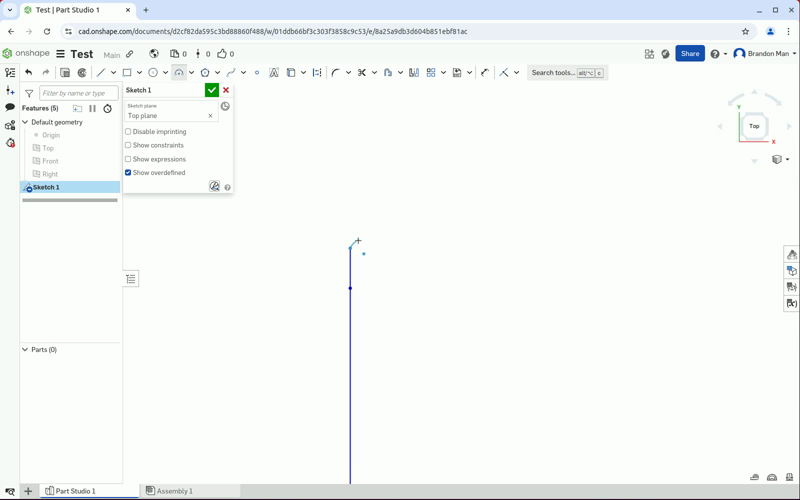
scroll(6)
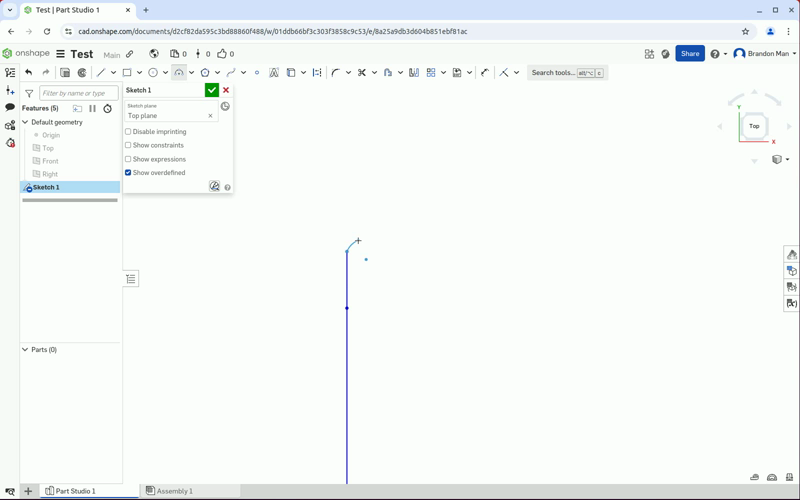
scroll(6)
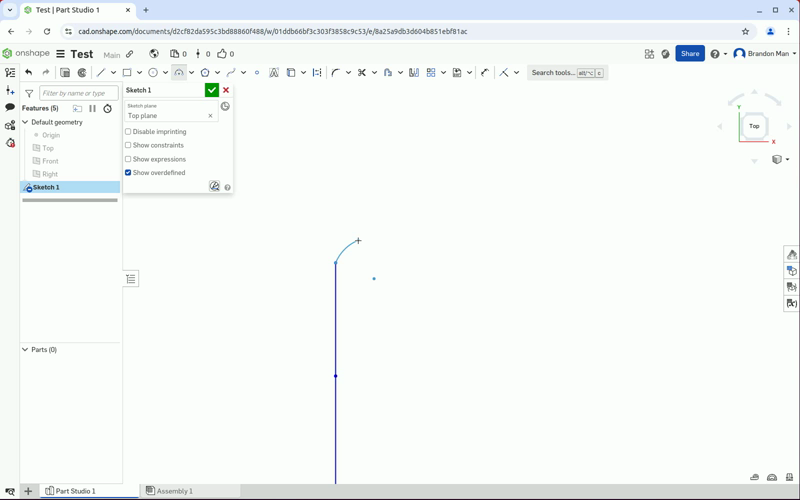
click(358, 240)
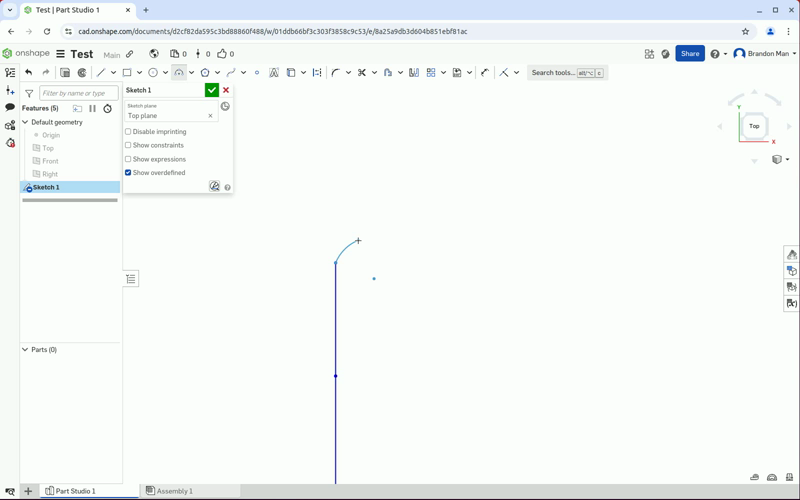
scroll(-6)
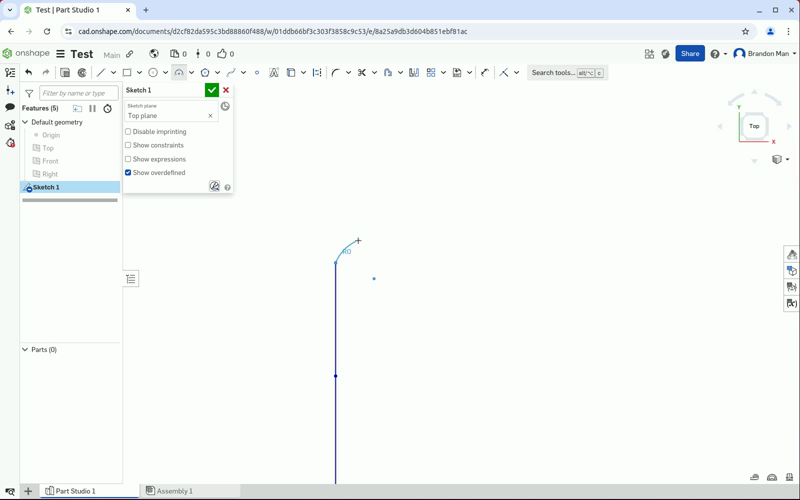
scroll(-6)
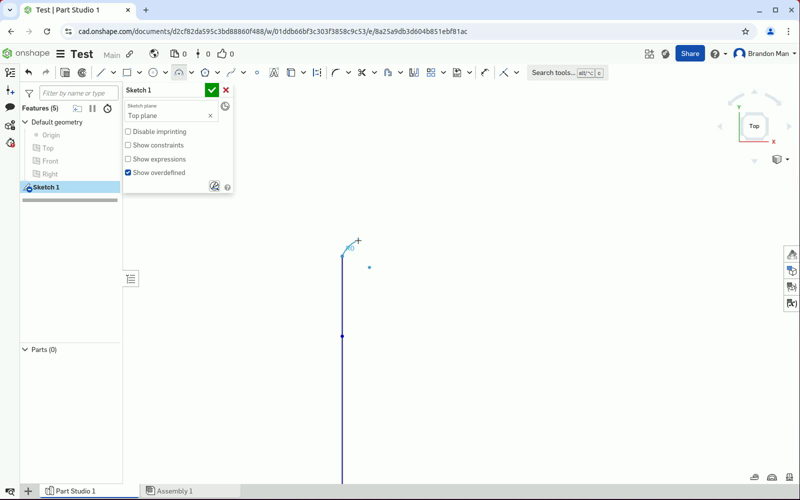
scroll(-6)
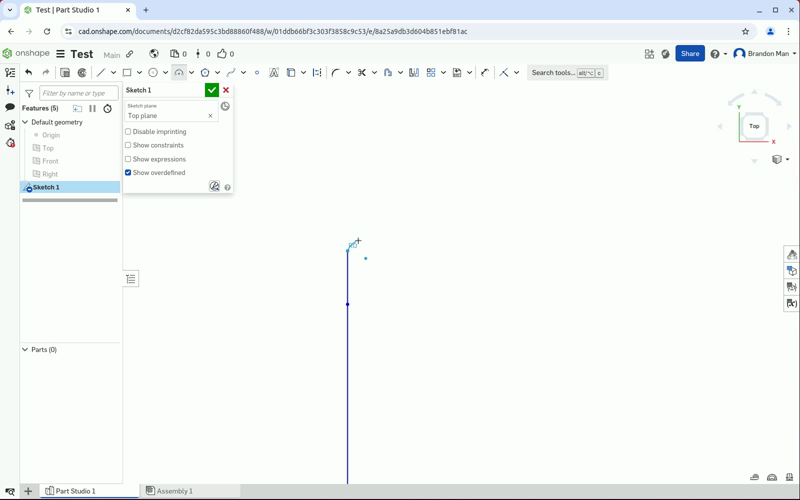
scroll(-6)
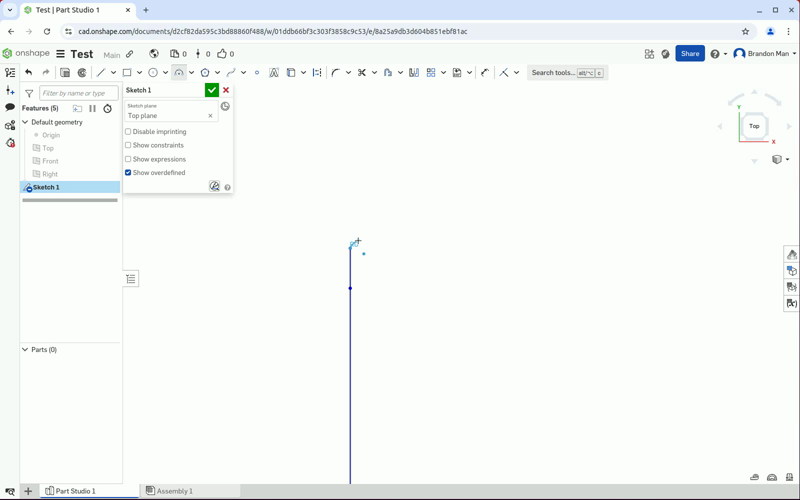
scroll(-6)
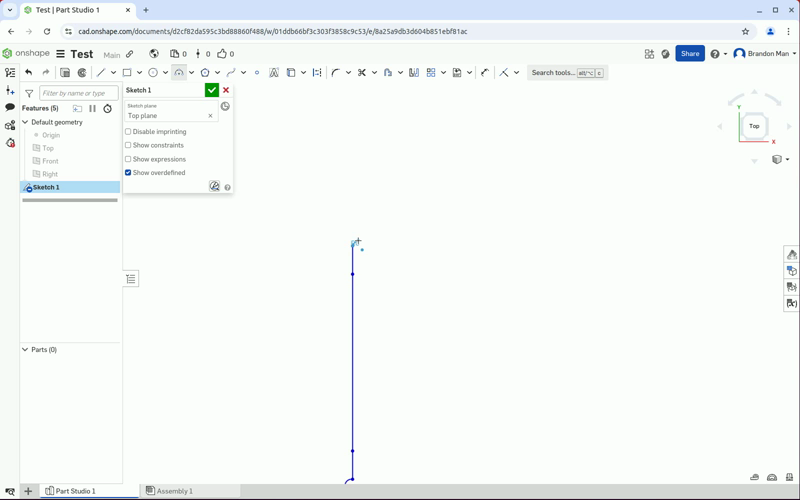
scroll(-6)
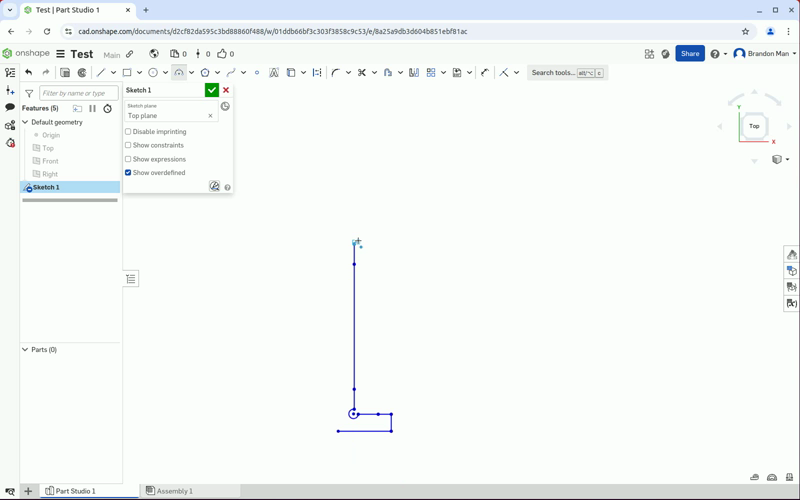
scroll(-6)
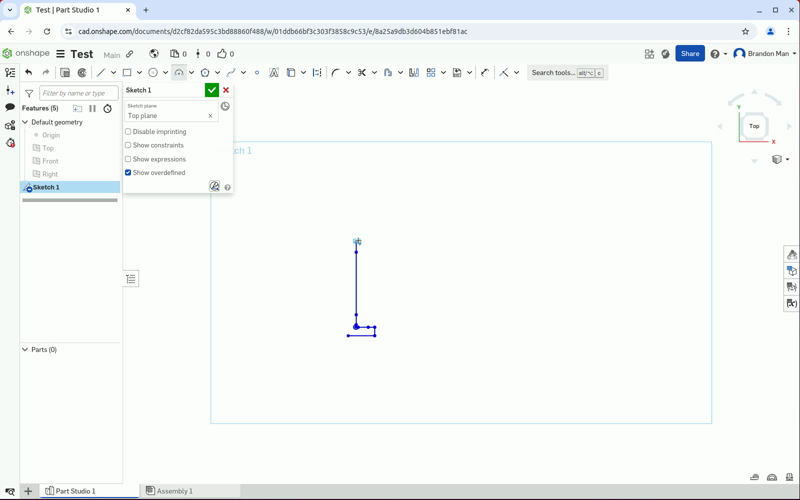
mouse_move(354, 238)
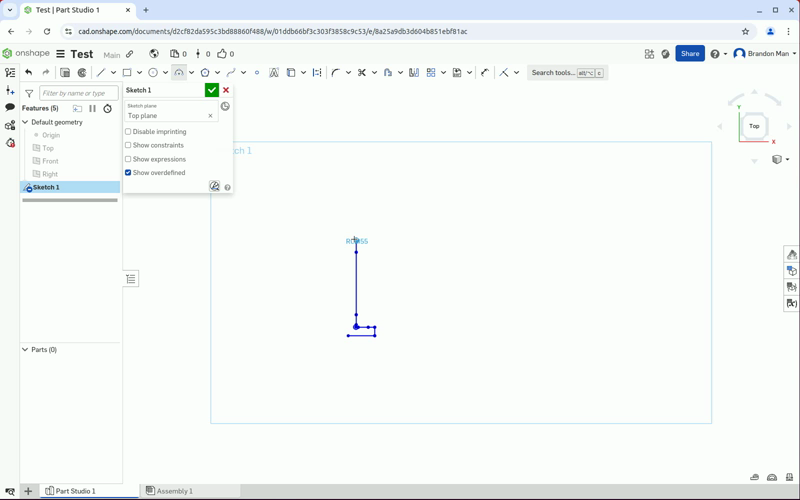
scroll(6)
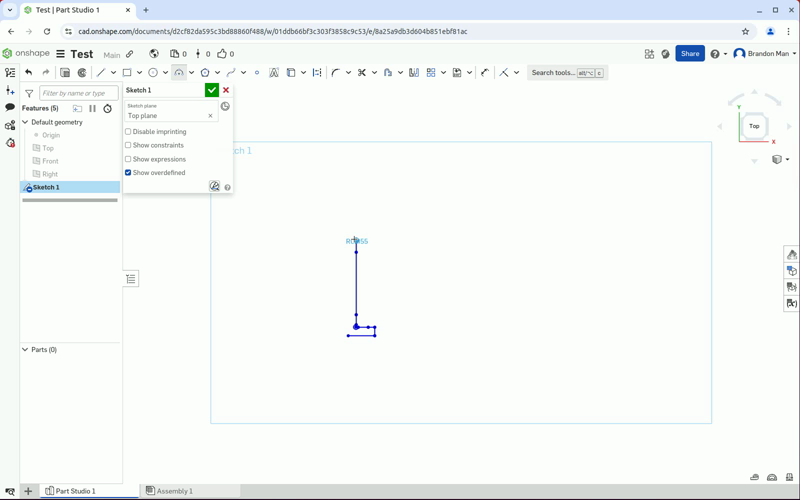
scroll(6)
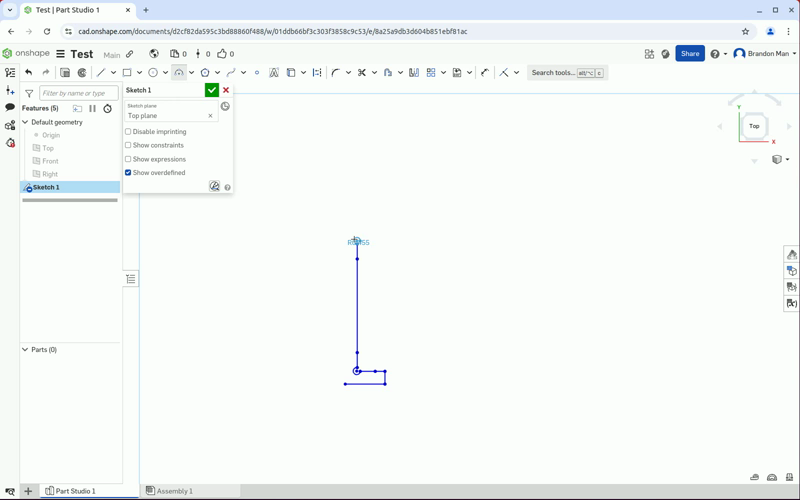
scroll(6)
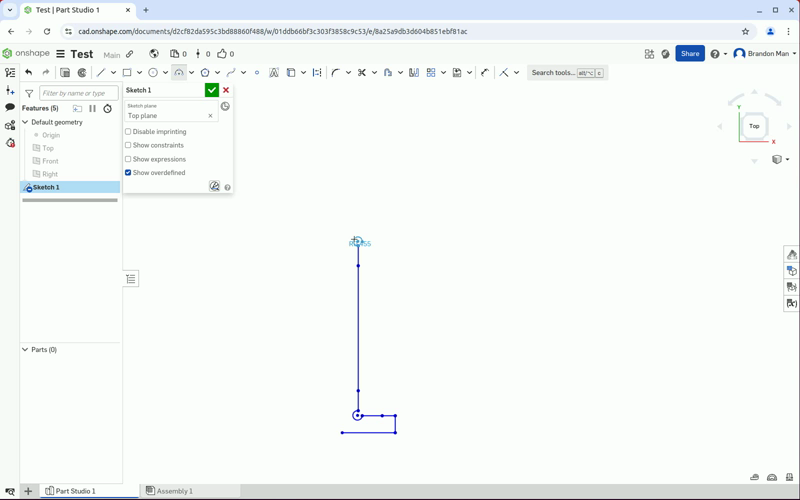
scroll(6)
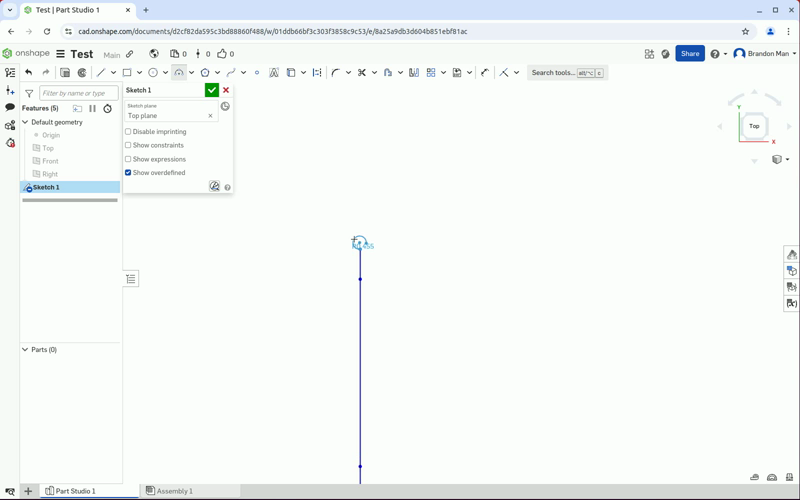
scroll(6)
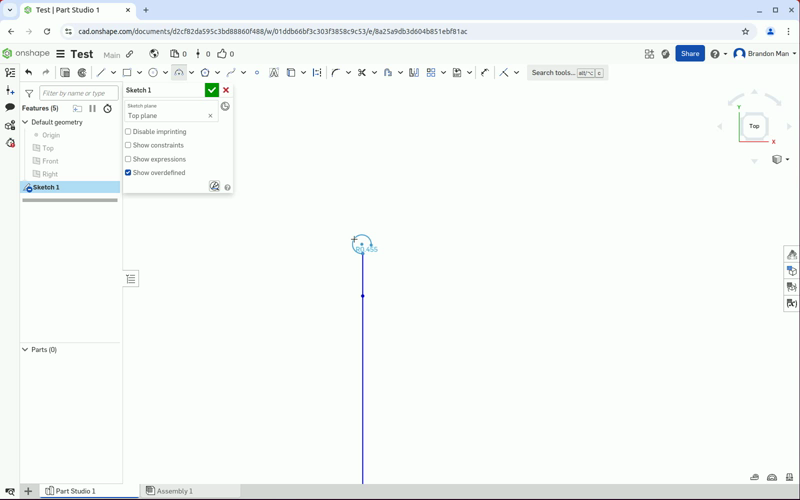
scroll(6)
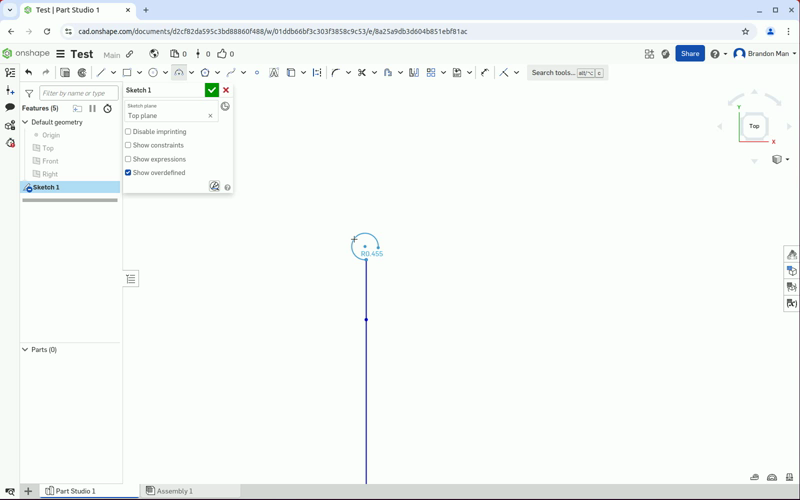
scroll(6)
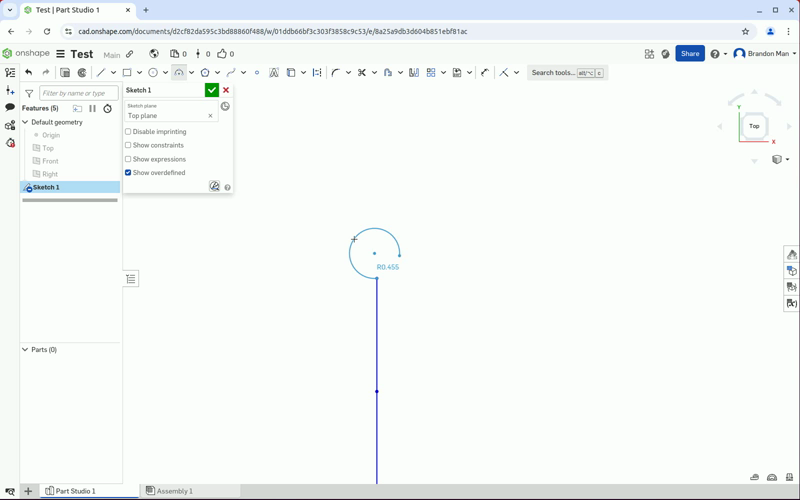
click(354, 238)
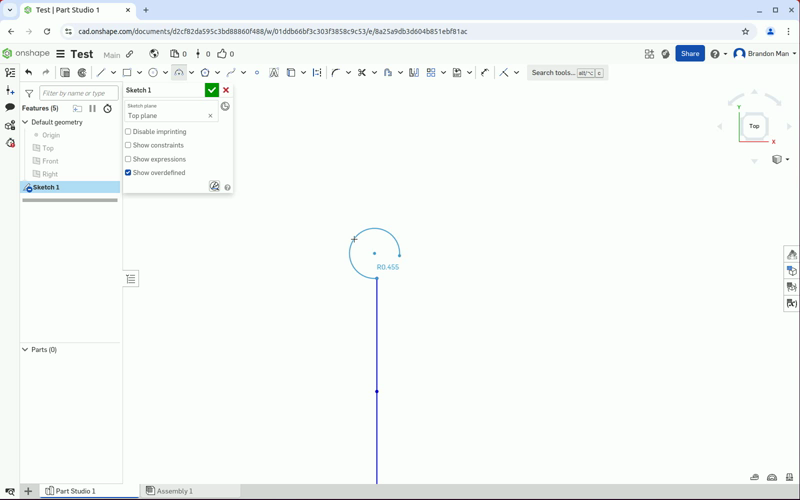
scroll(-6)
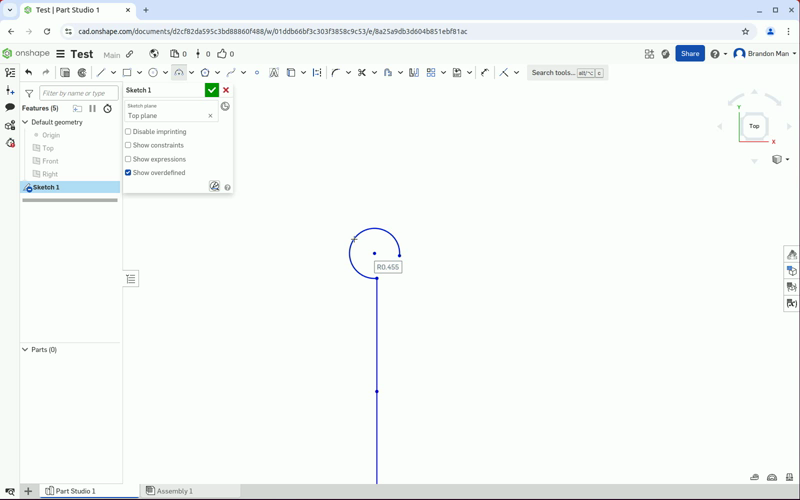
scroll(-6)
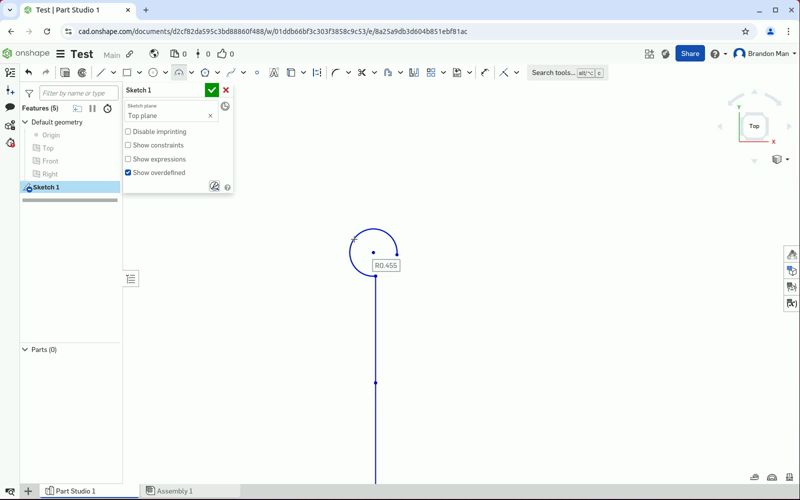
scroll(-6)
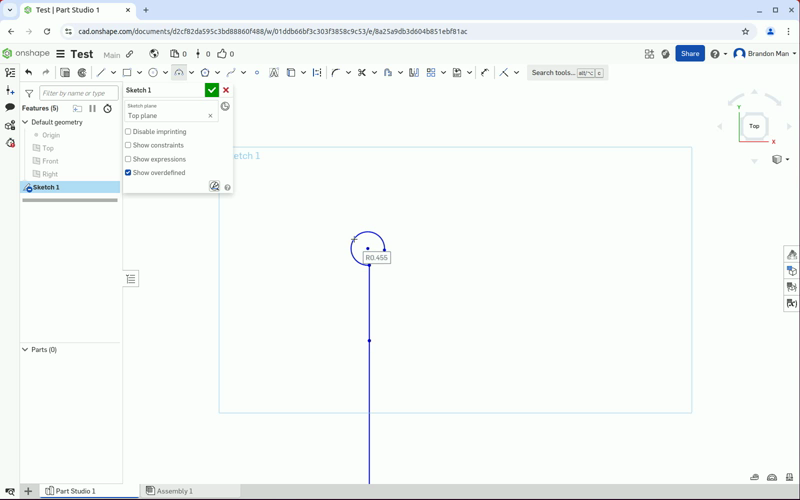
scroll(-6)
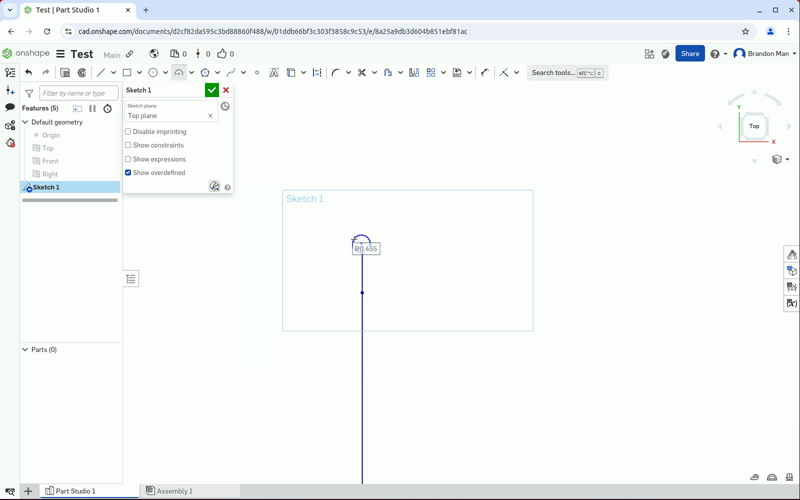
scroll(-6)
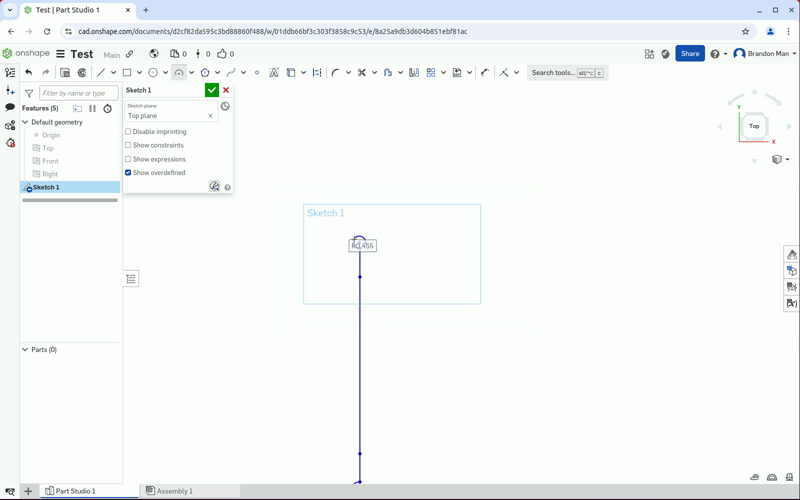
scroll(-6)
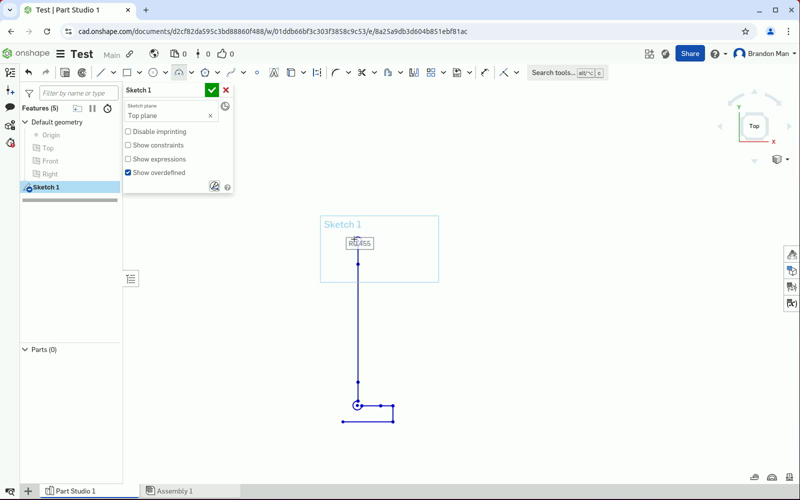
scroll(-6)
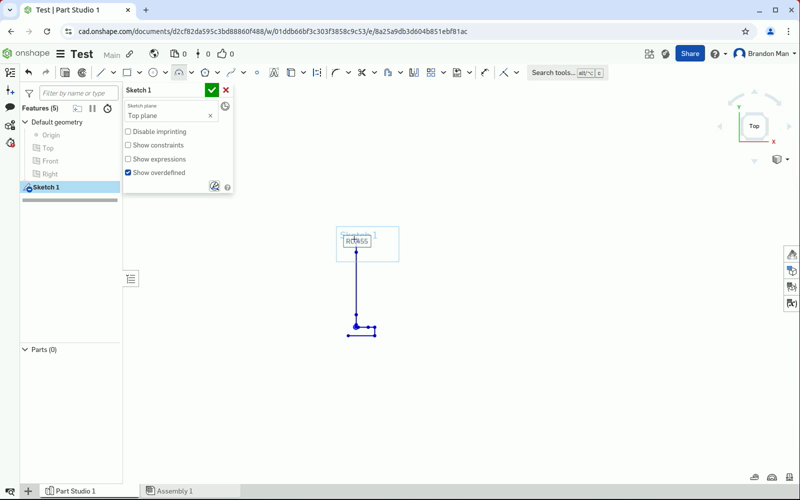
key_up(shift)
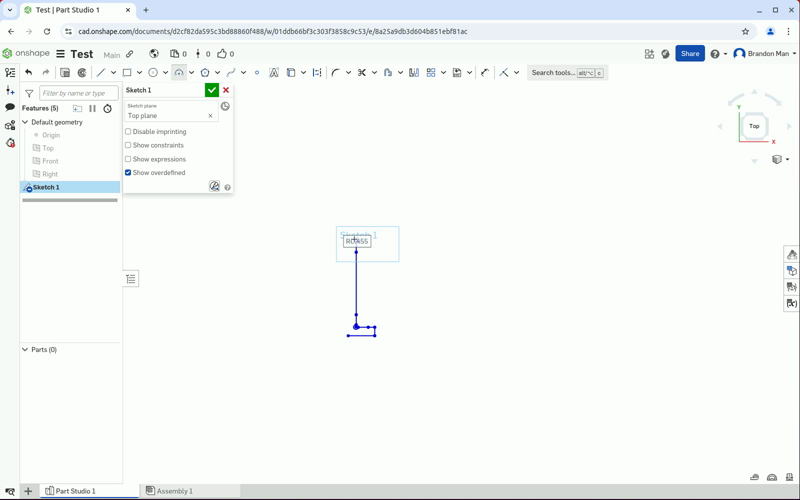
key(esc)
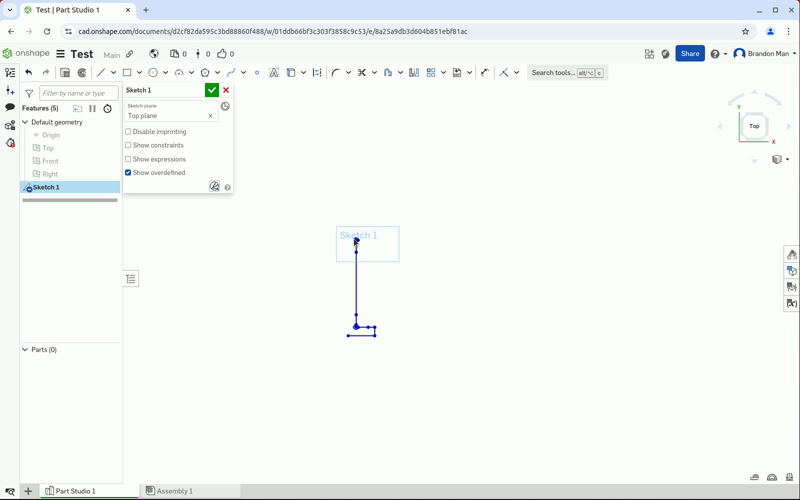
key(l)
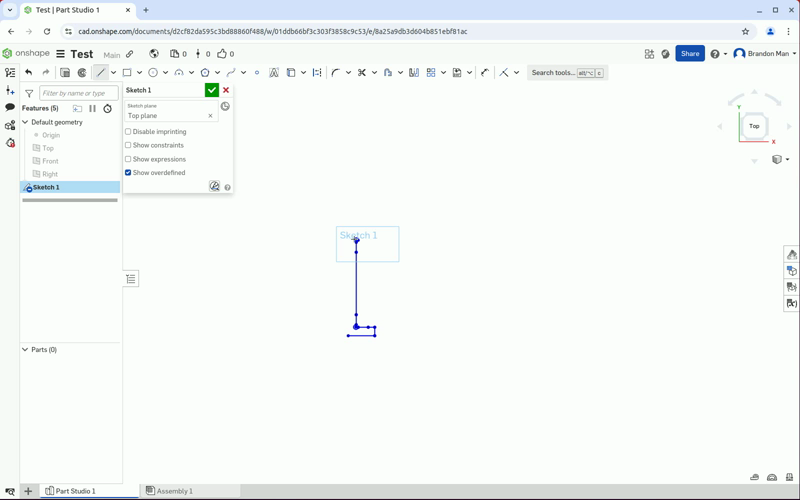
mouse_move(358, 240)
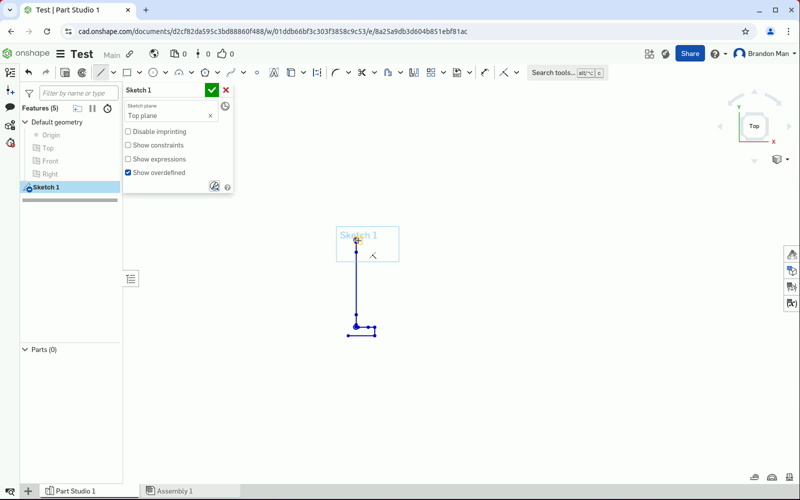
scroll(6)
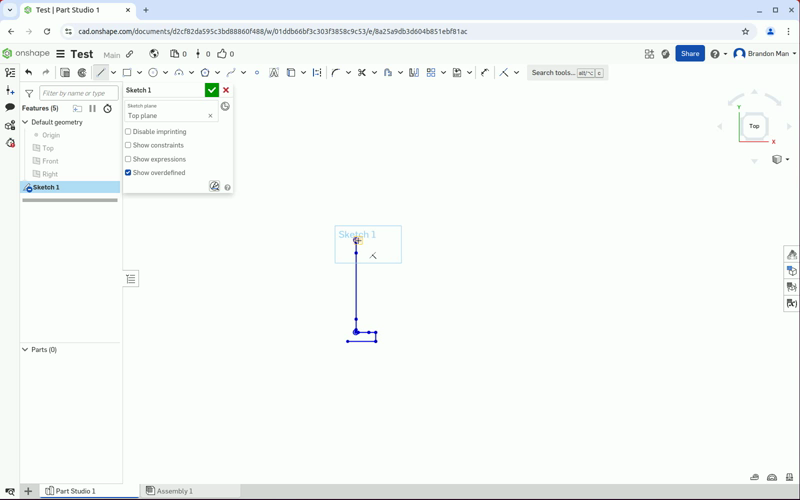
scroll(6)
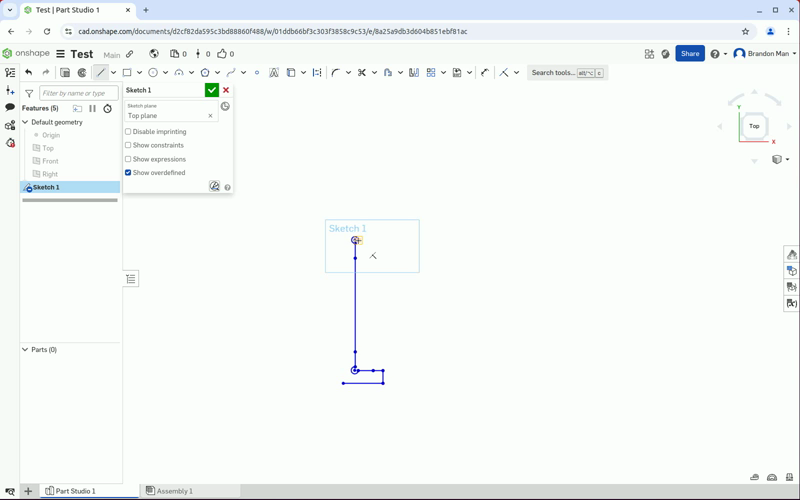
scroll(6)
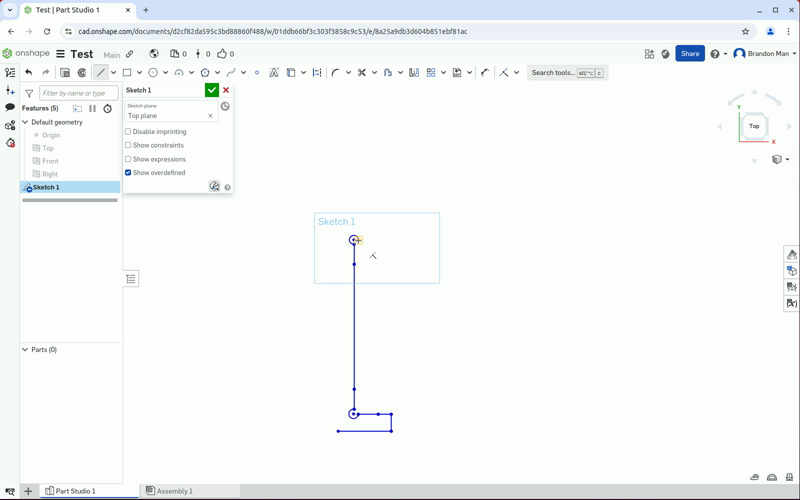
scroll(6)
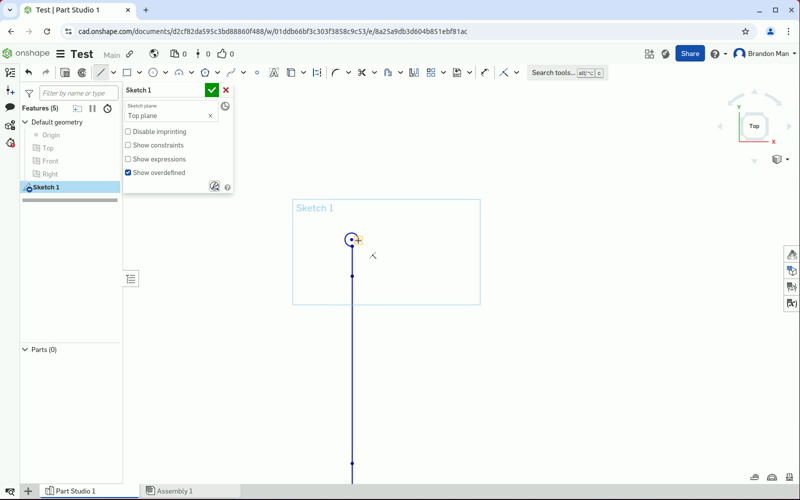
scroll(6)
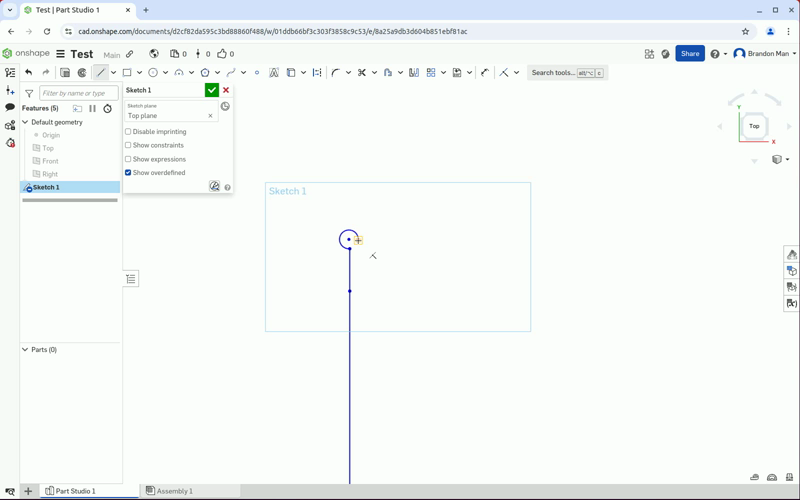
scroll(6)
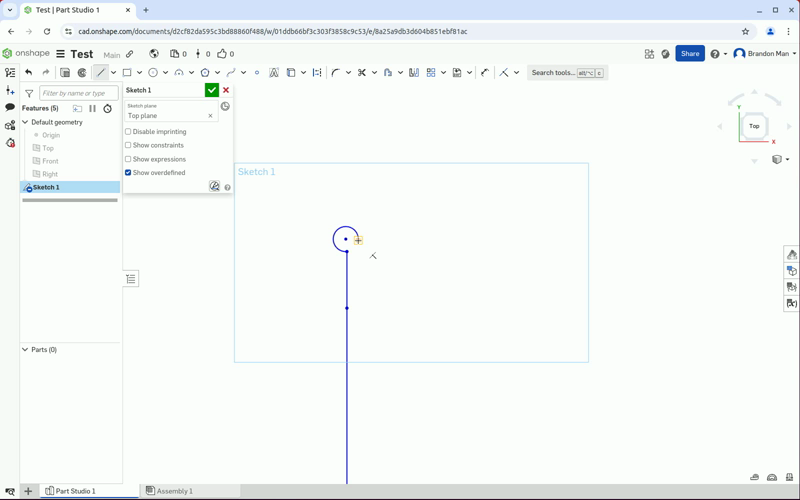
scroll(6)
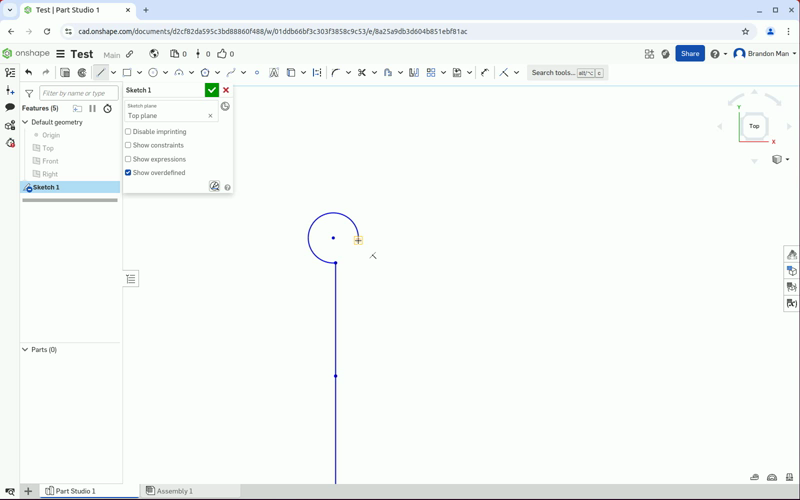
click(358, 240)
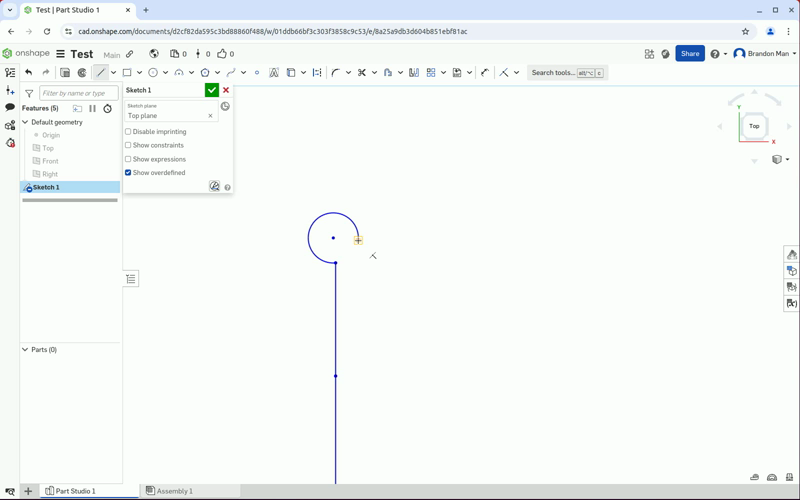
scroll(-6)
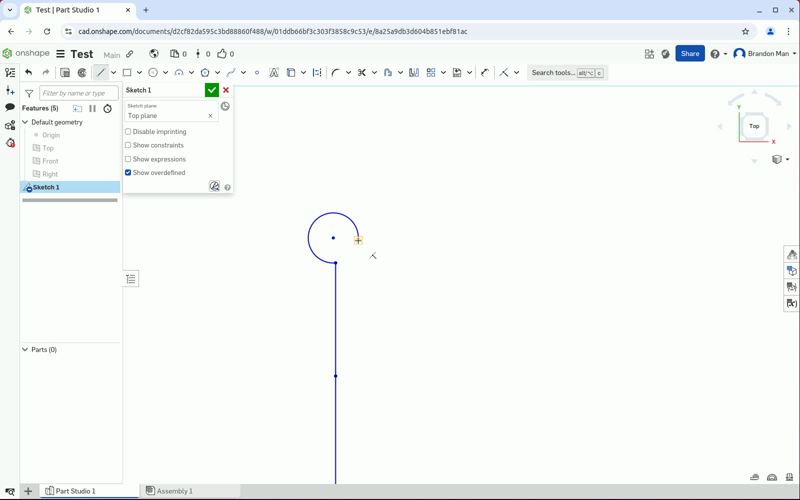
scroll(-6)
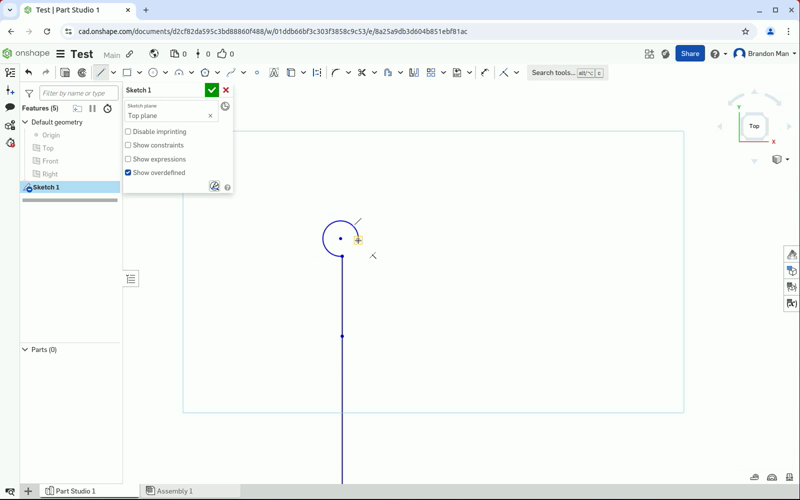
scroll(-6)
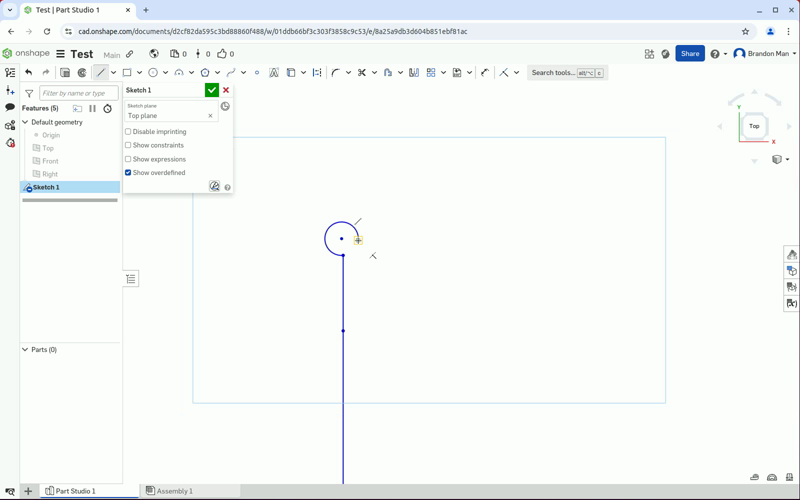
scroll(-6)
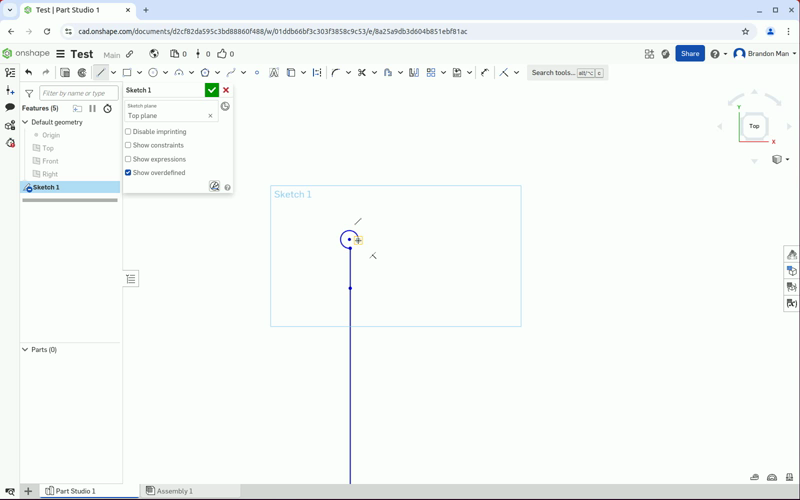
scroll(-6)
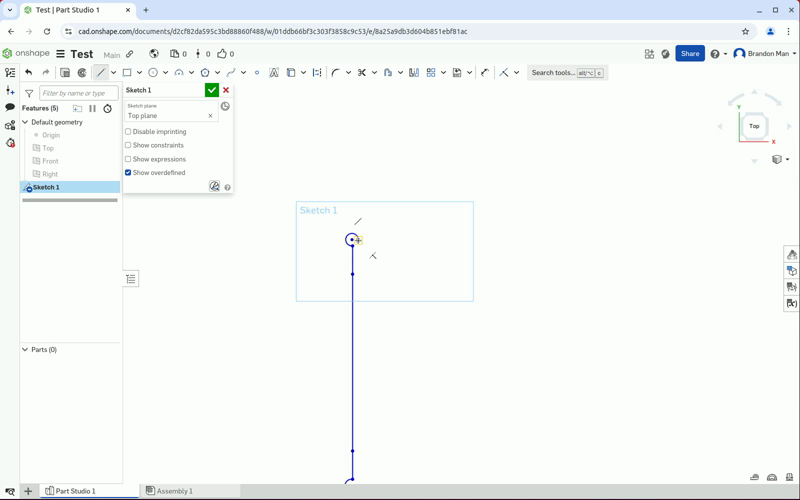
scroll(-6)
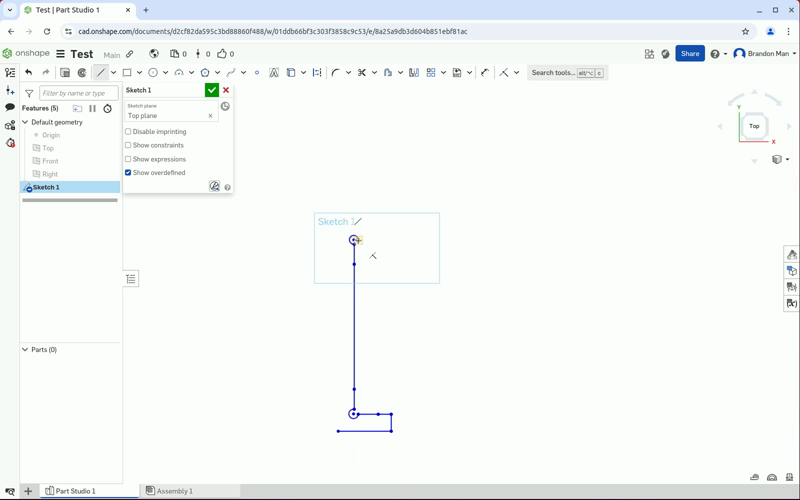
scroll(-6)
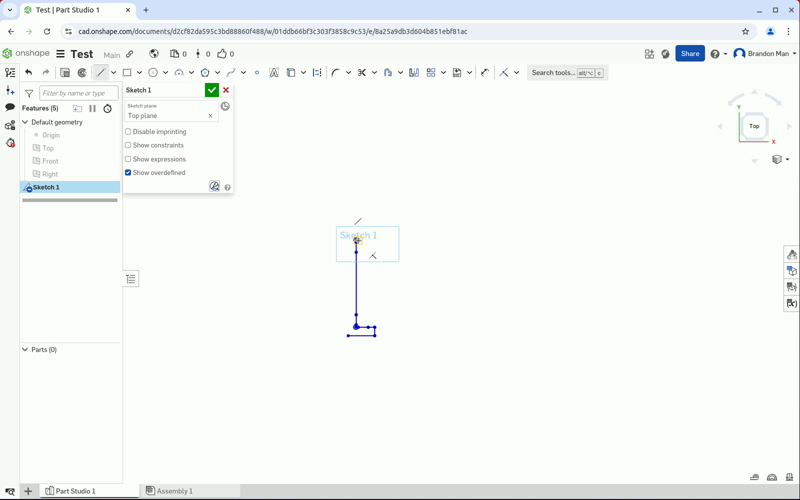
key_down(shift)
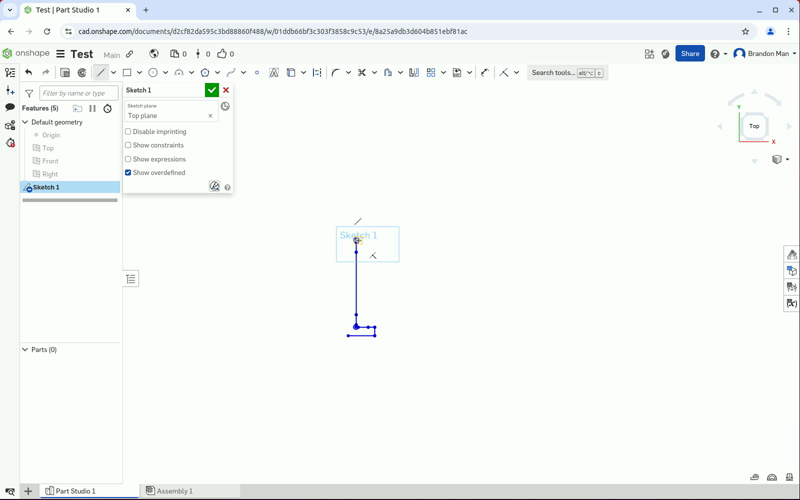
mouse_move(388, 240)
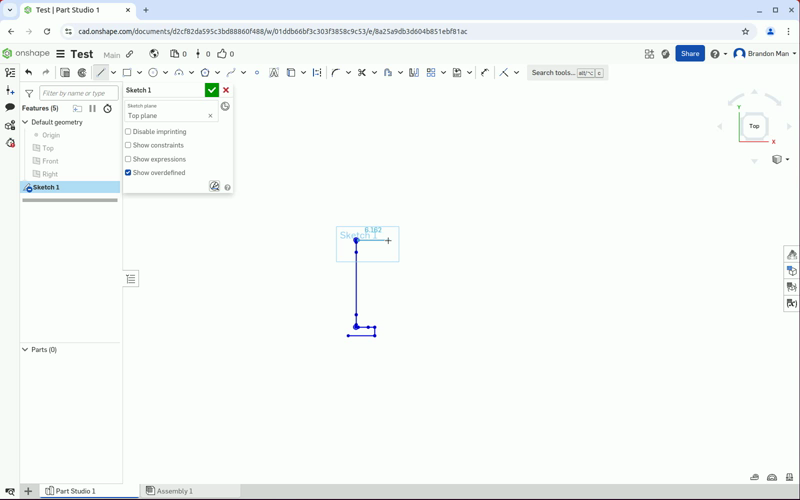
mouse_move(368, 240)
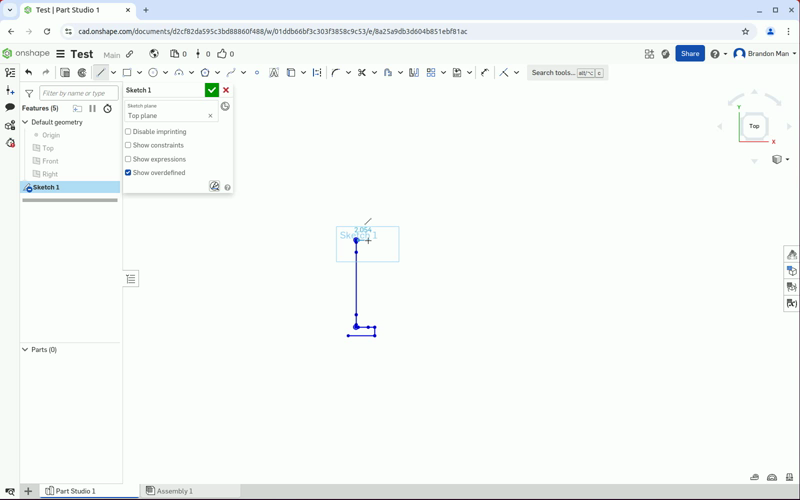
click(368, 240)
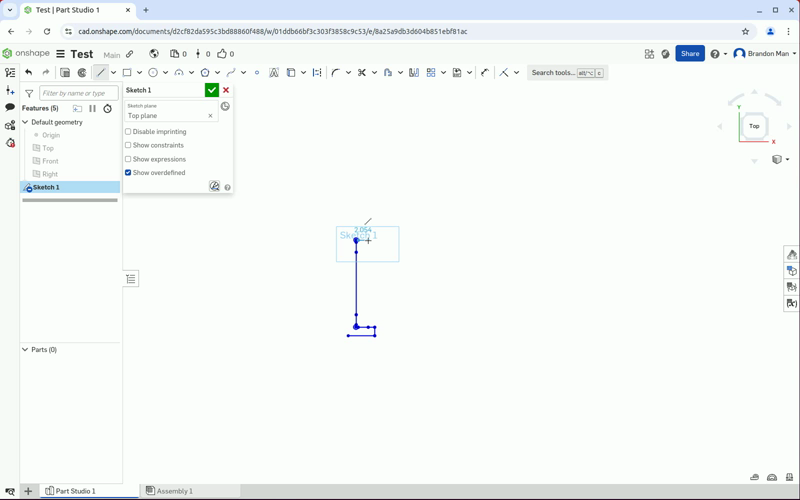
key_up(shift)
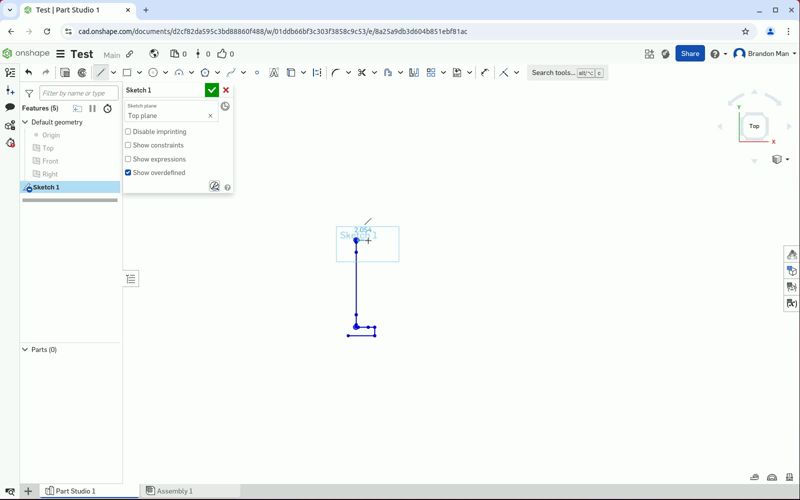
key_down(shift)
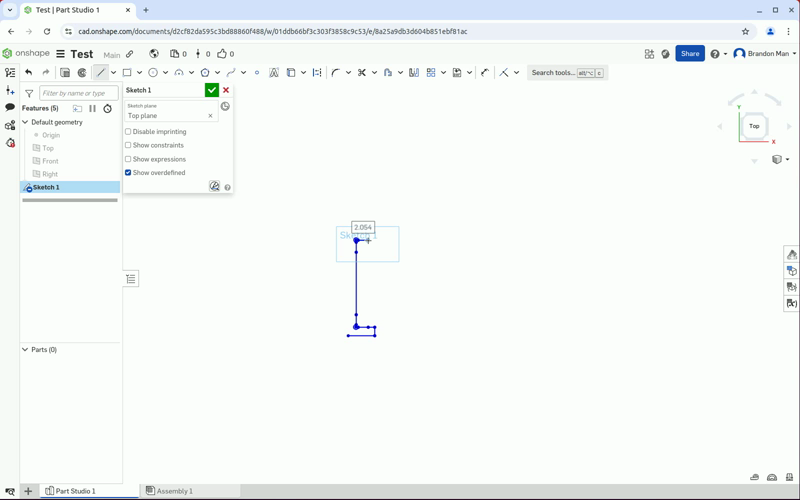
mouse_move(398, 240)
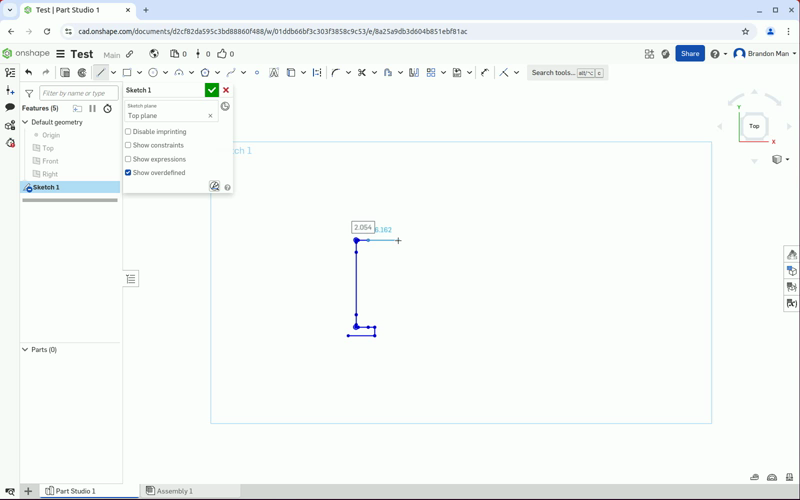
mouse_move(374, 240)
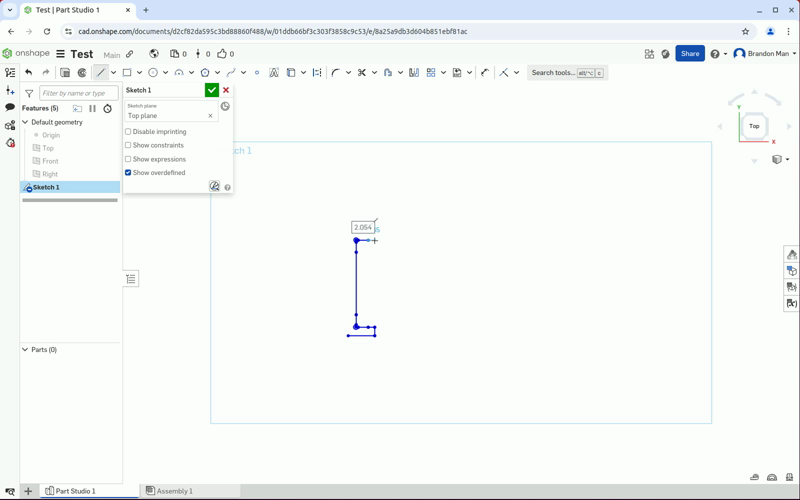
scroll(6)
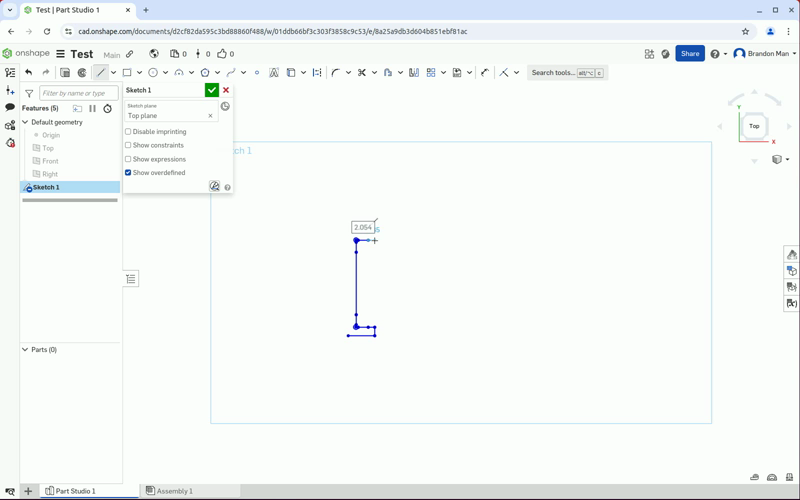
scroll(6)
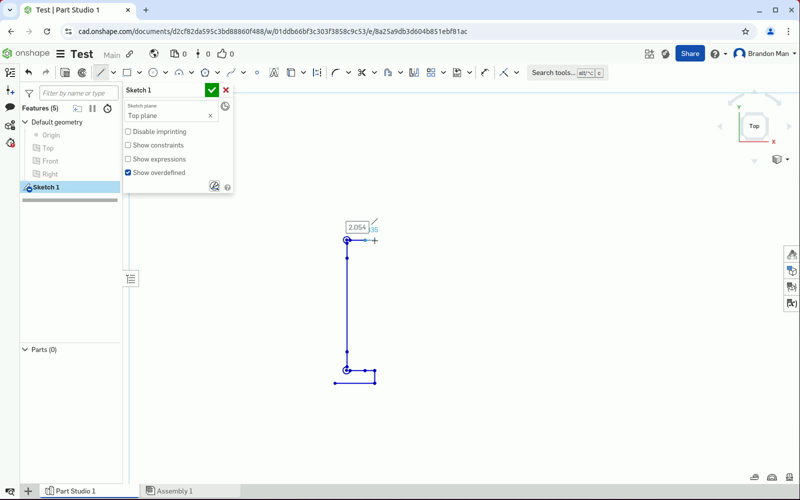
scroll(6)
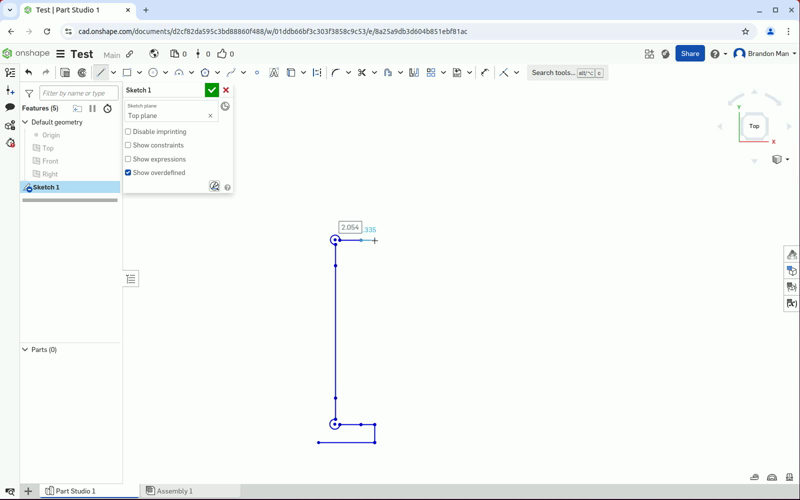
scroll(6)
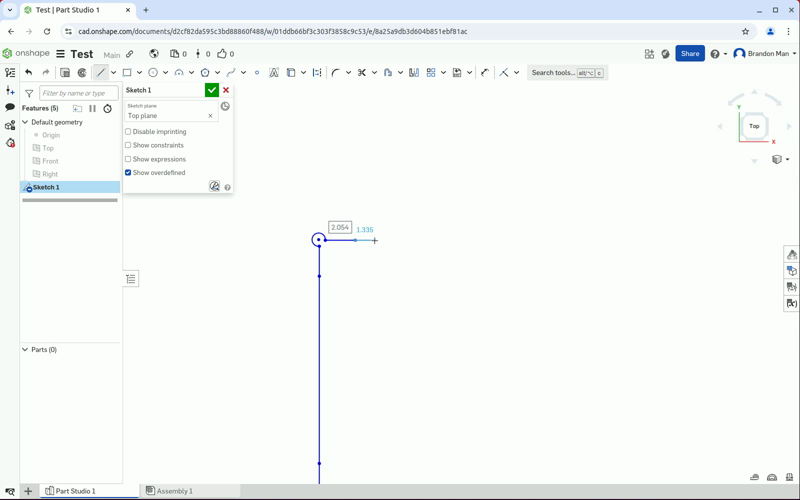
scroll(6)
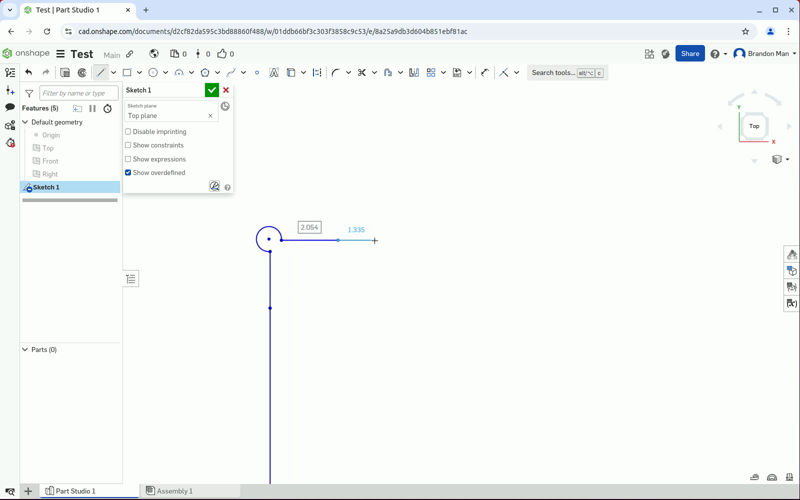
scroll(6)
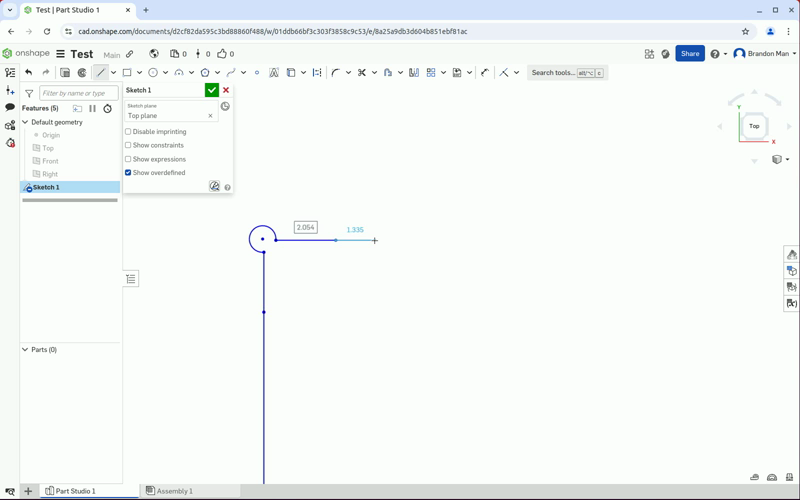
scroll(6)
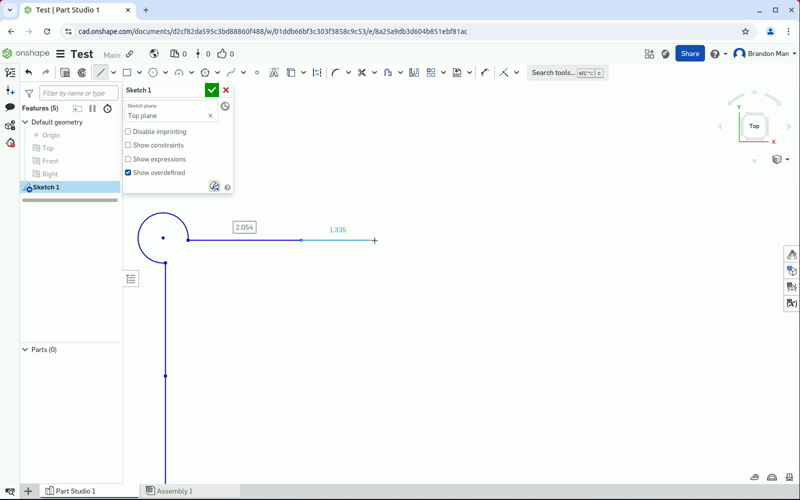
click(374, 240)
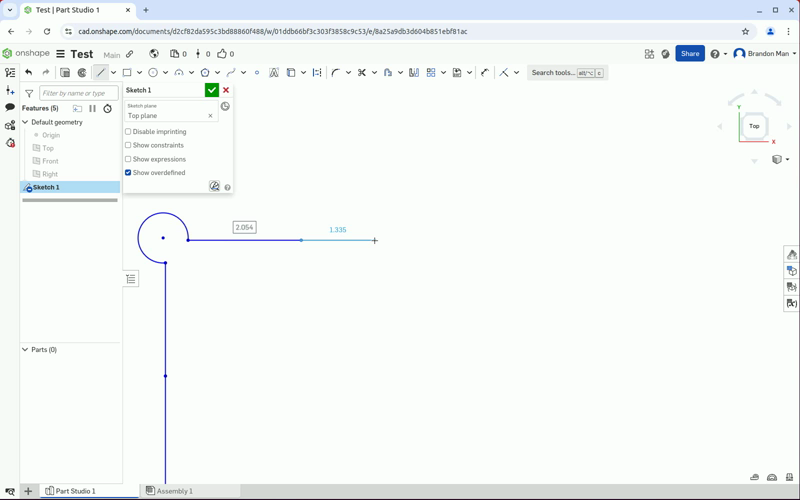
scroll(-6)
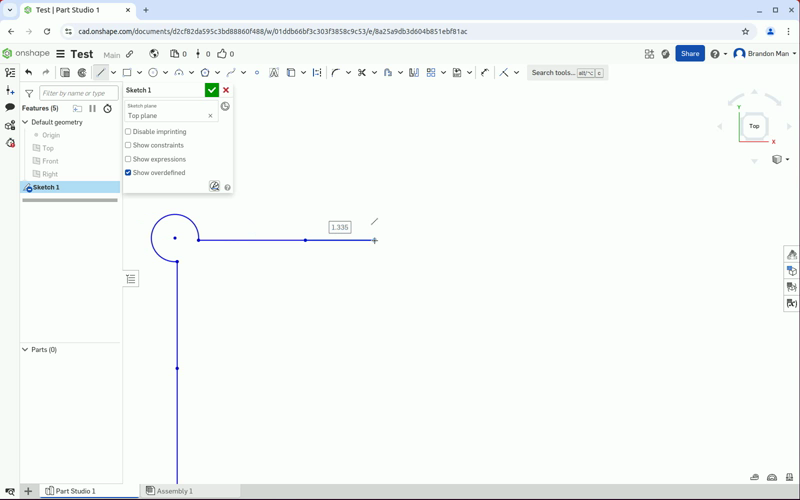
scroll(-6)
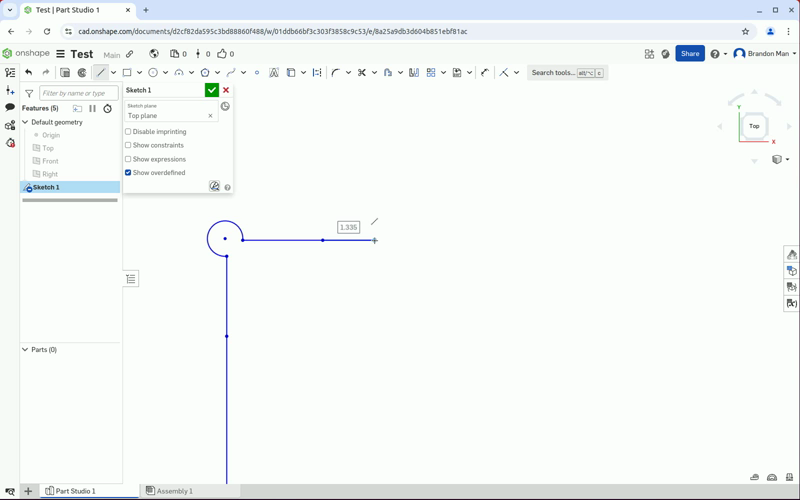
scroll(-6)
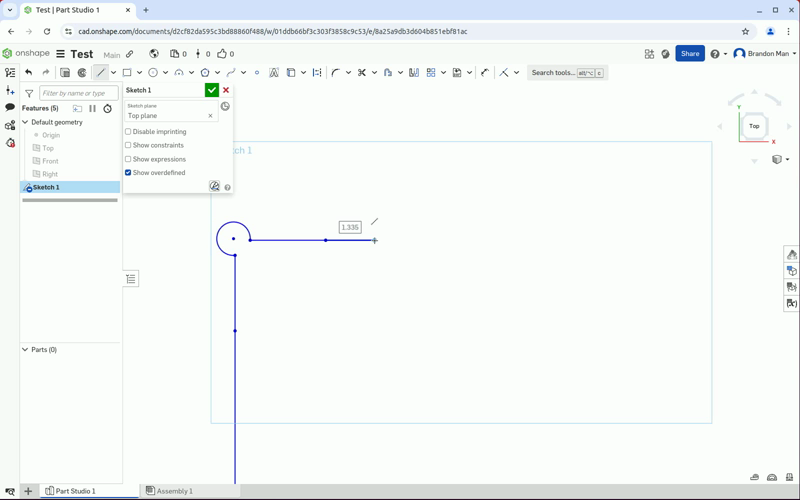
scroll(-6)
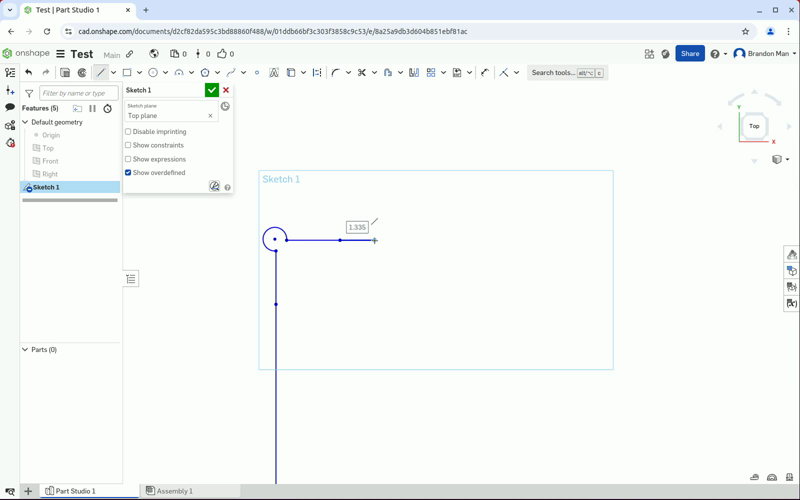
scroll(-6)
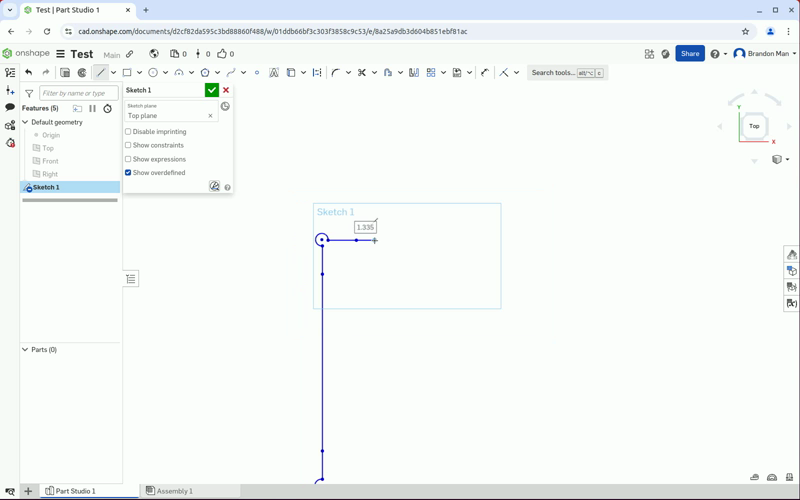
scroll(-6)
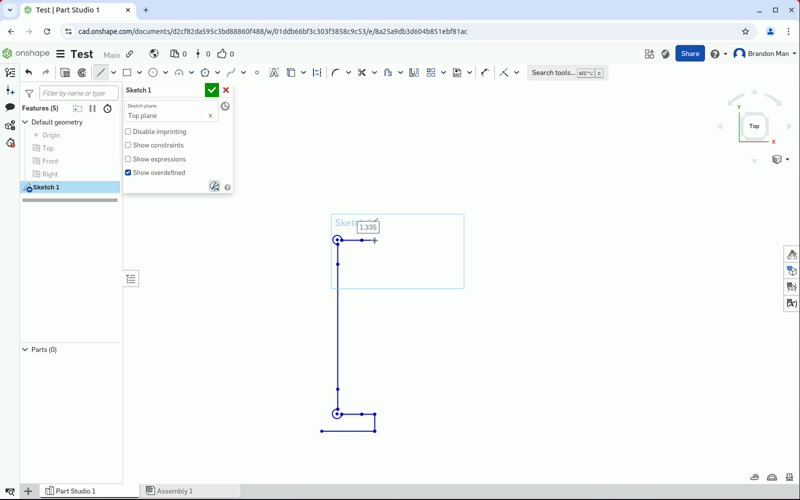
scroll(-6)
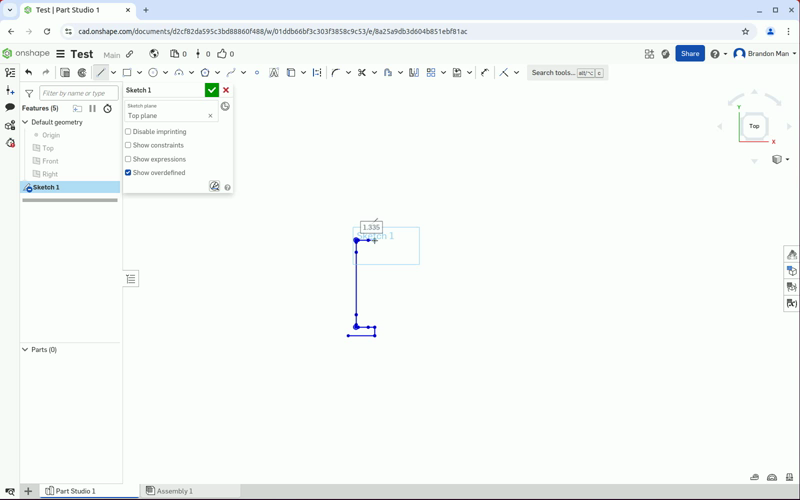
key_up(shift)
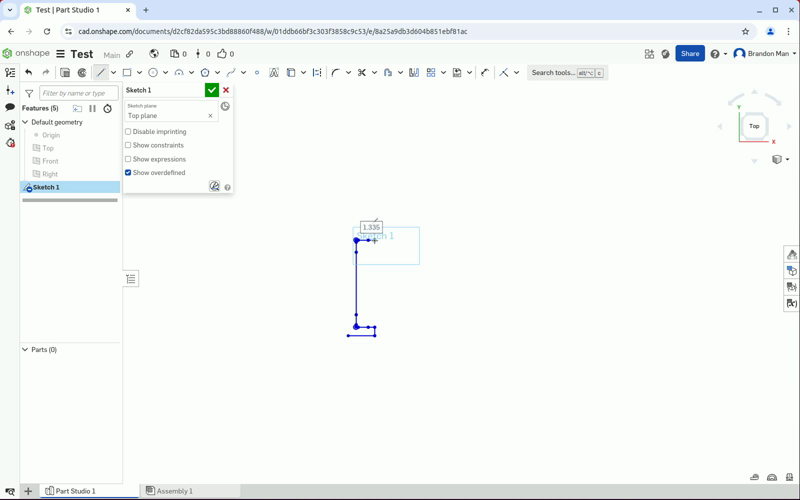
key_down(shift)
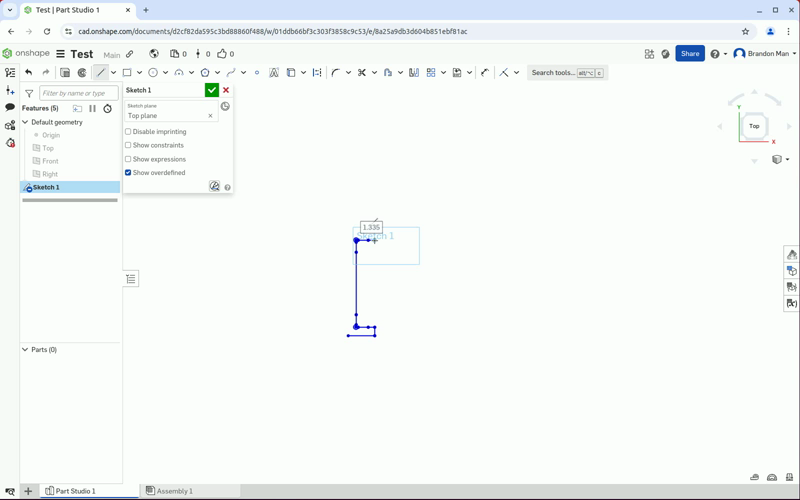
mouse_move(404, 240)
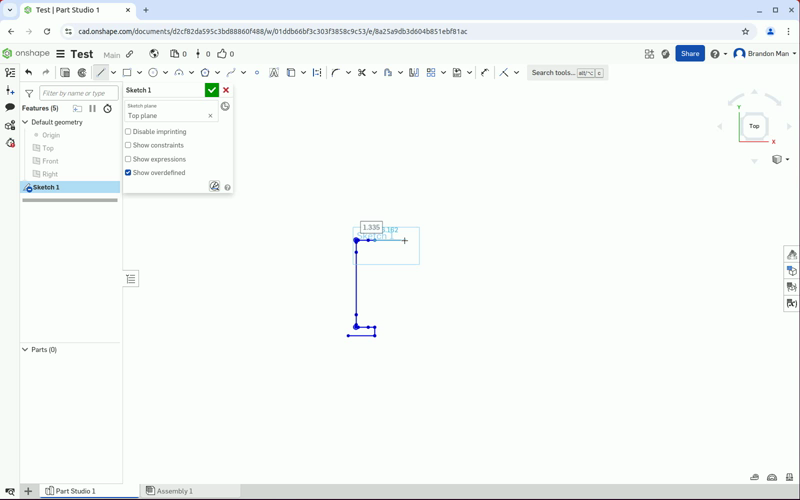
mouse_move(374, 231)
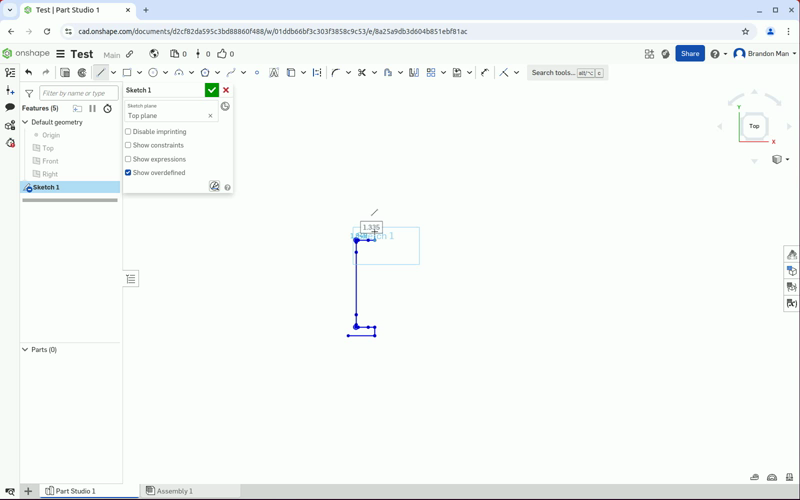
click(374, 231)
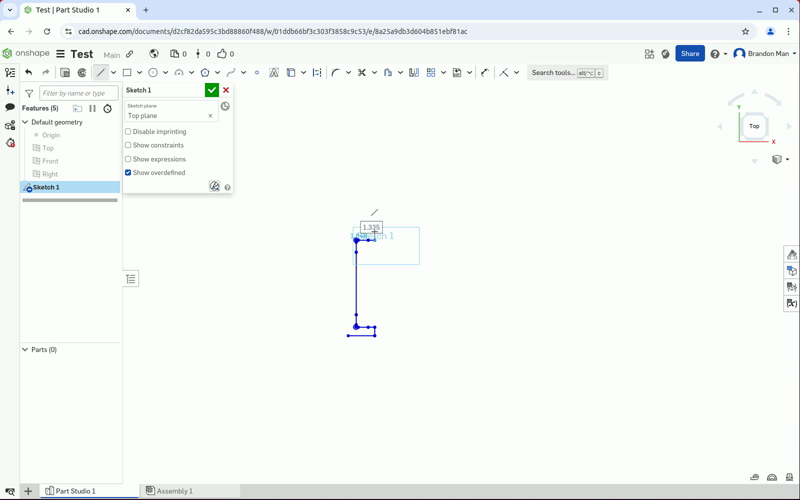
key_up(shift)
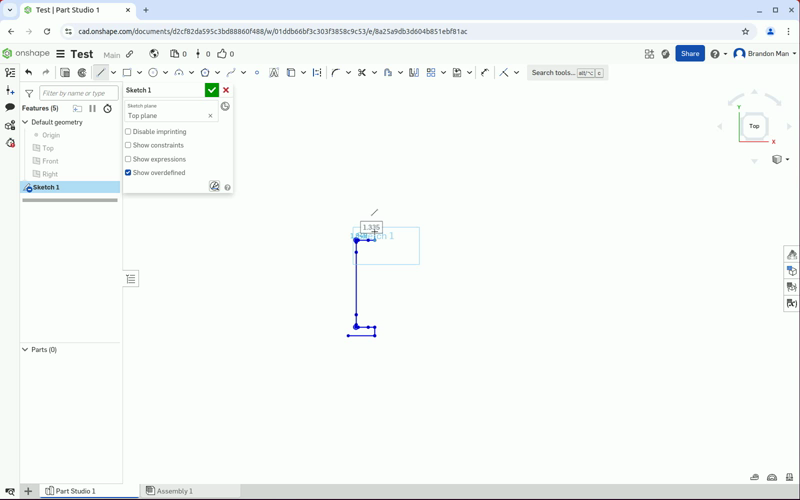
key_down(shift)
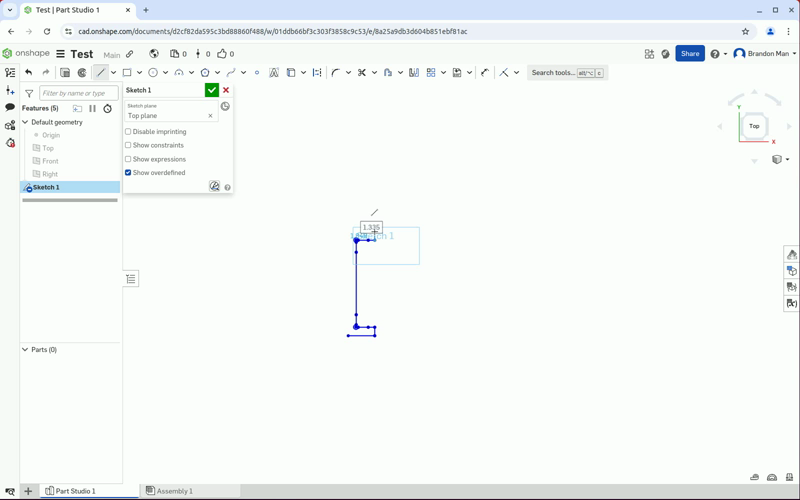
mouse_move(404, 231)
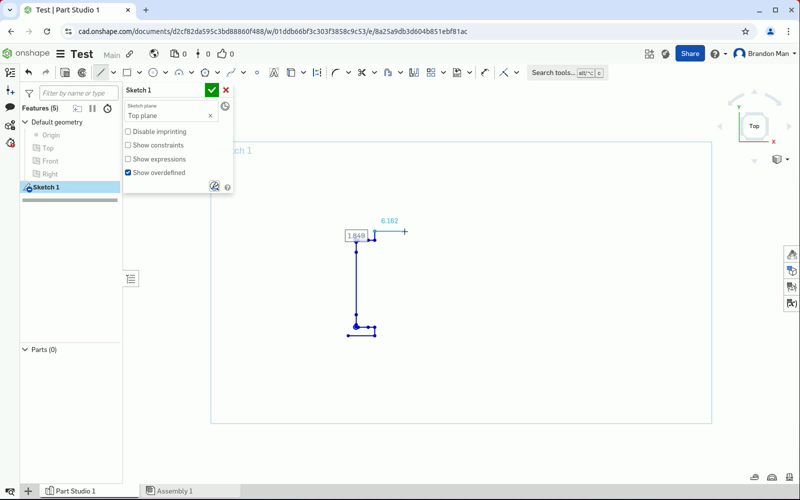
mouse_move(348, 231)
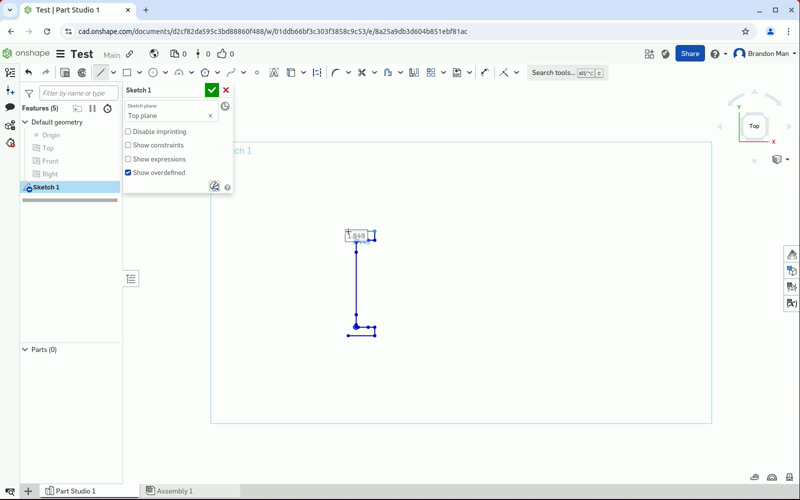
click(348, 231)
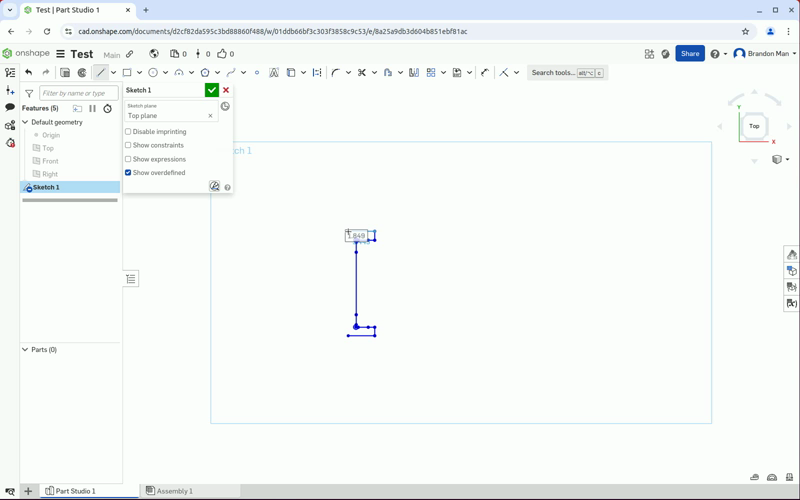
key_up(shift)
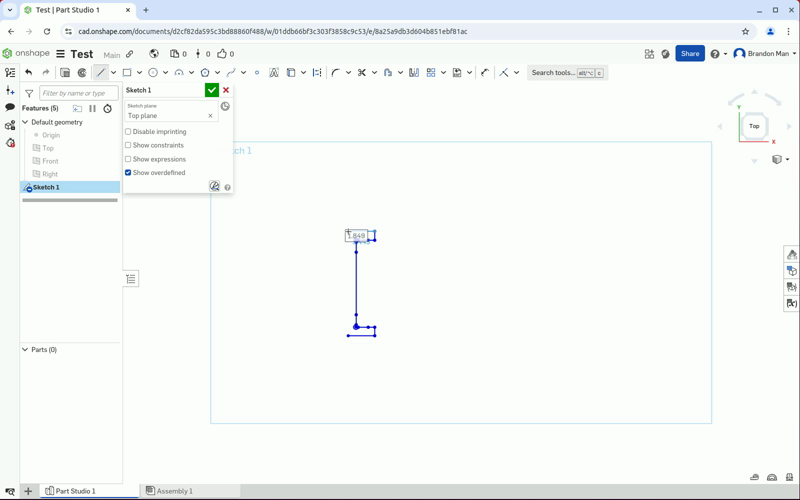
key_down(shift)
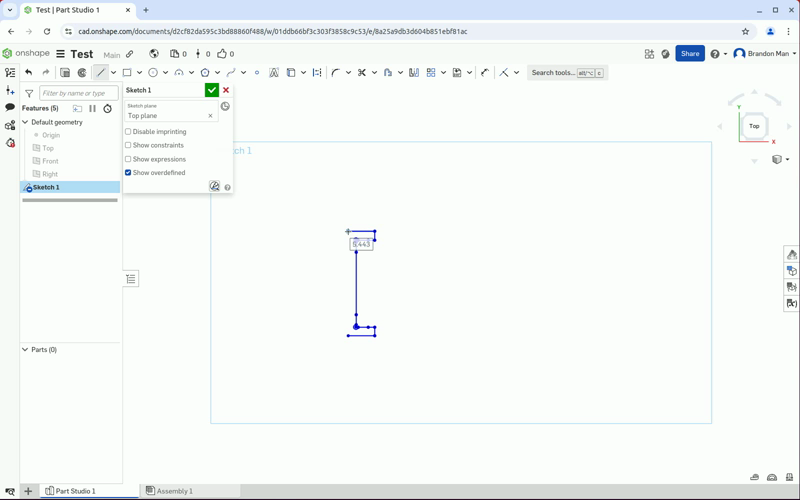
mouse_move(348, 335)
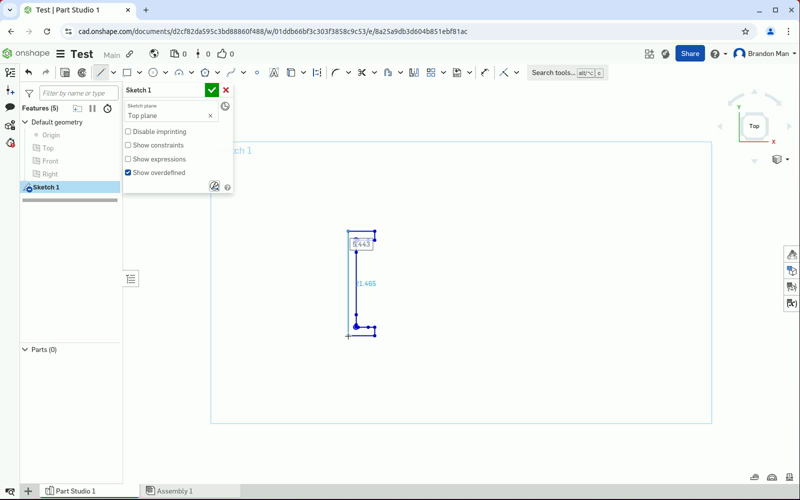
key_up(shift)
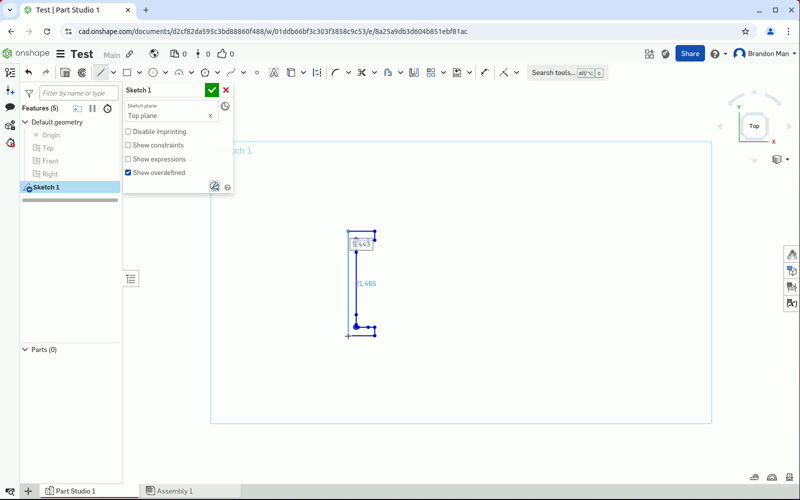
click(348, 335)
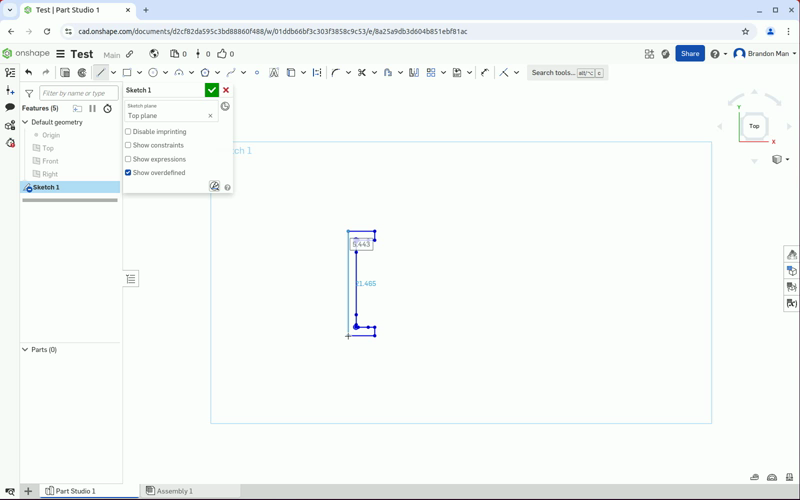
key(esc)
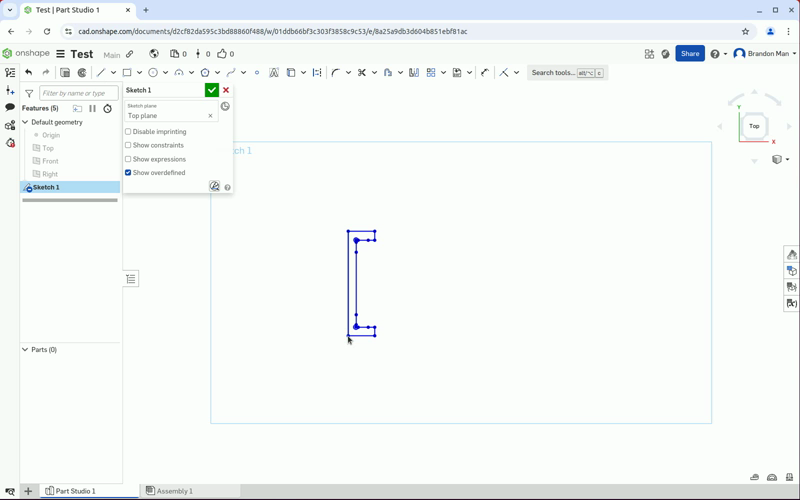
mouse_move(362, 236)
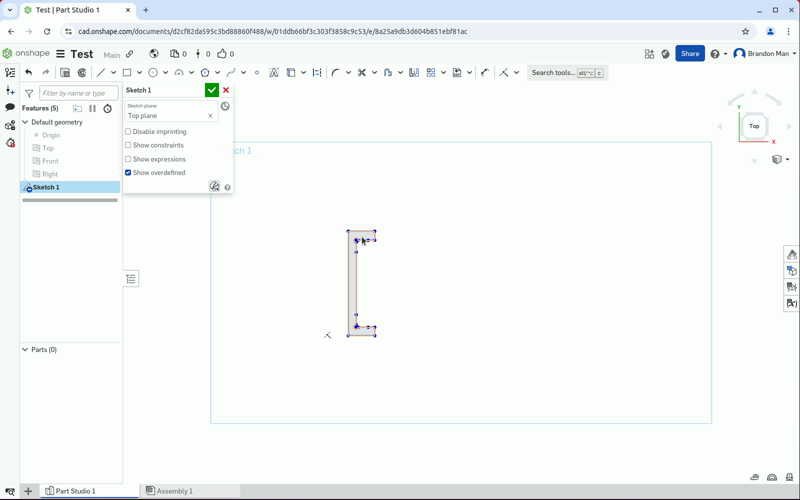
scroll(6)
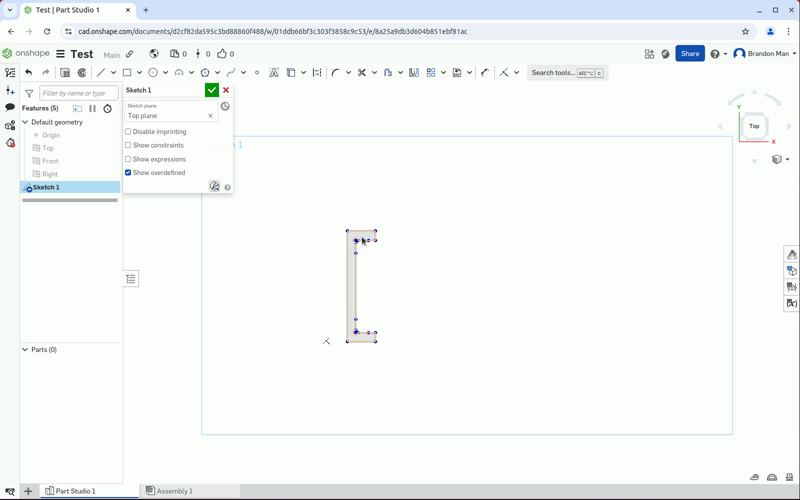
scroll(6)
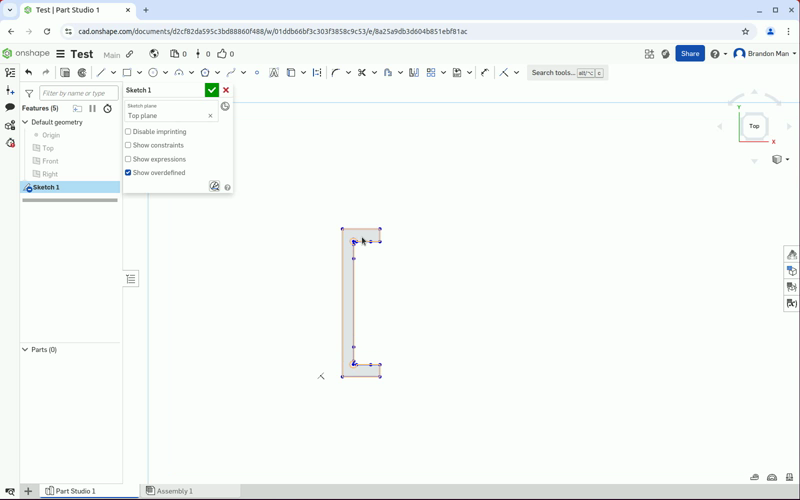
scroll(6)
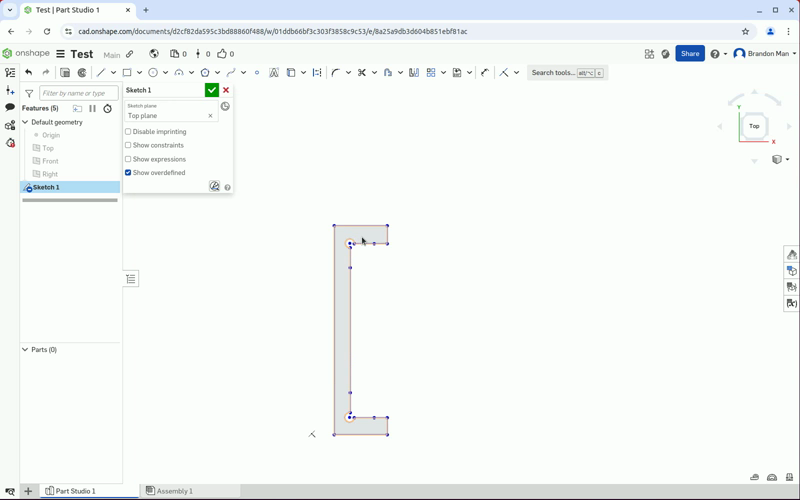
scroll(6)
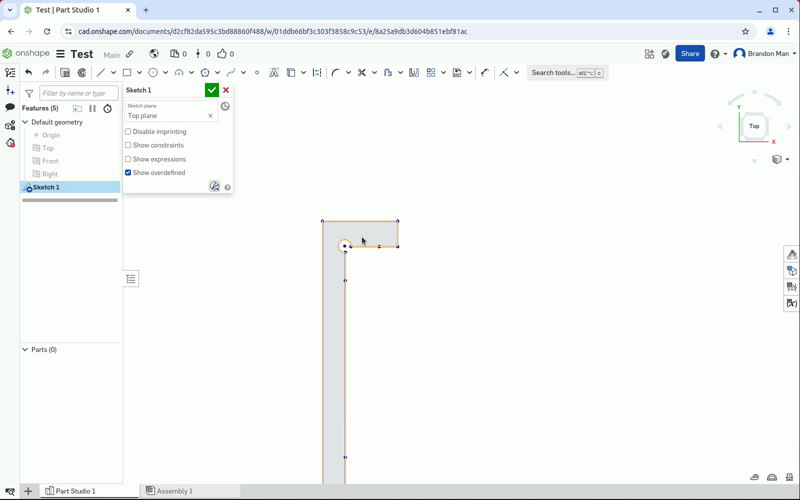
scroll(6)
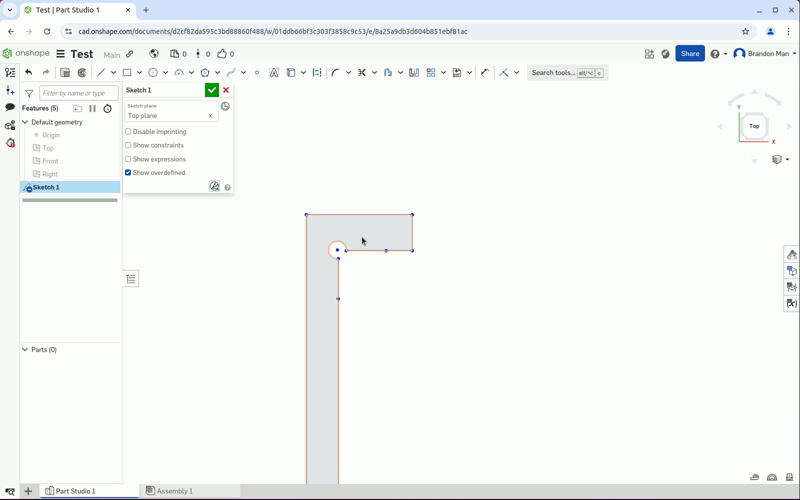
scroll(6)
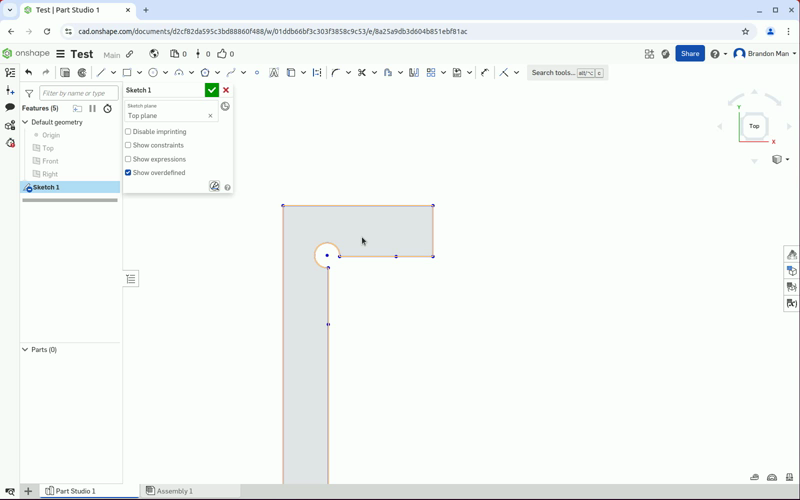
scroll(6)
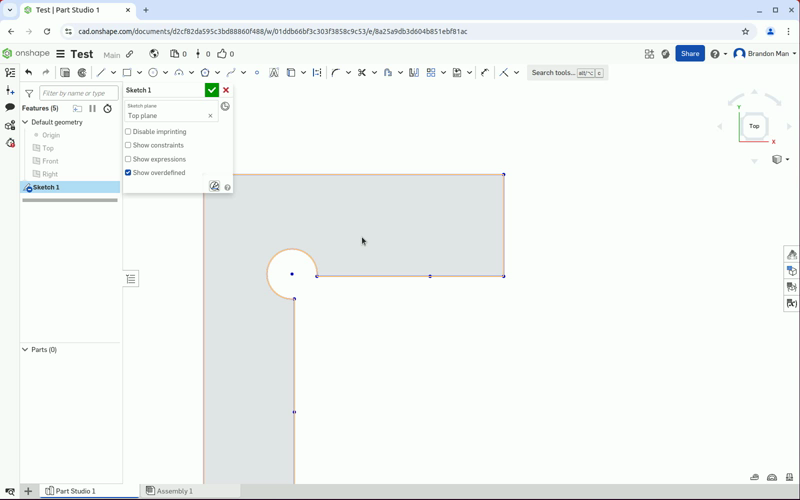
click(362, 236)
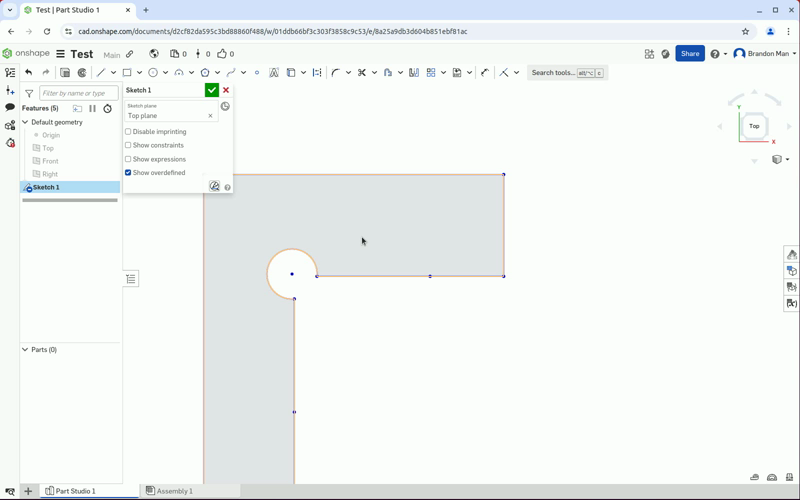
scroll(-6)
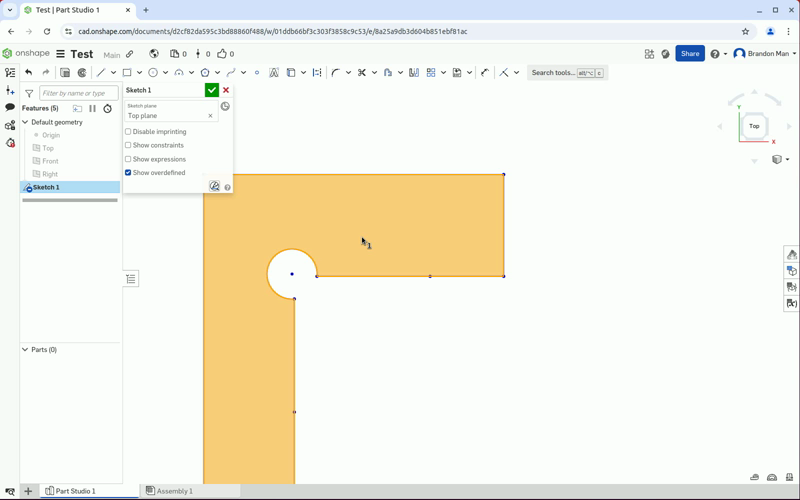
scroll(-6)
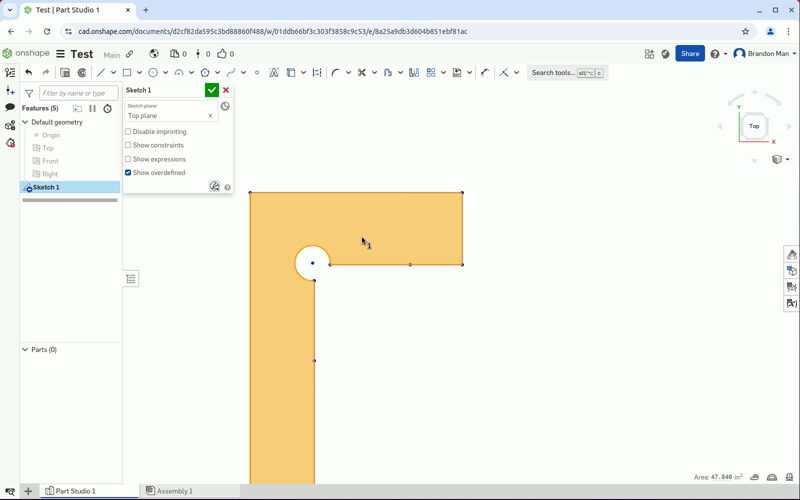
scroll(-6)
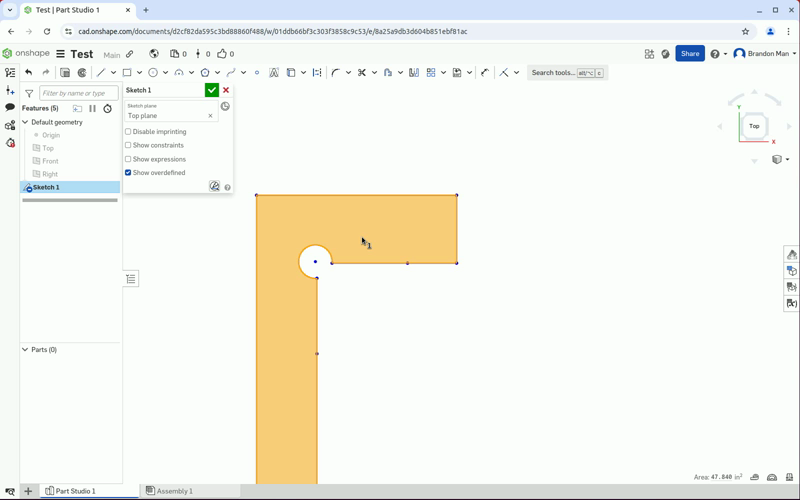
scroll(-6)
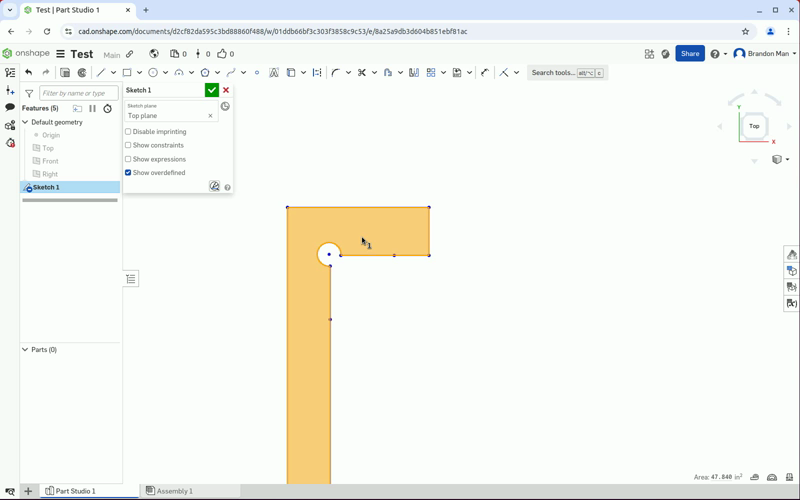
scroll(-6)
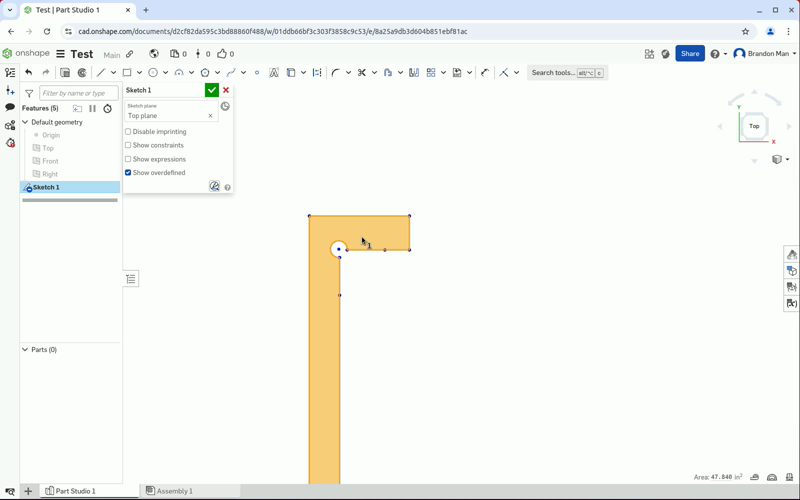
scroll(-6)
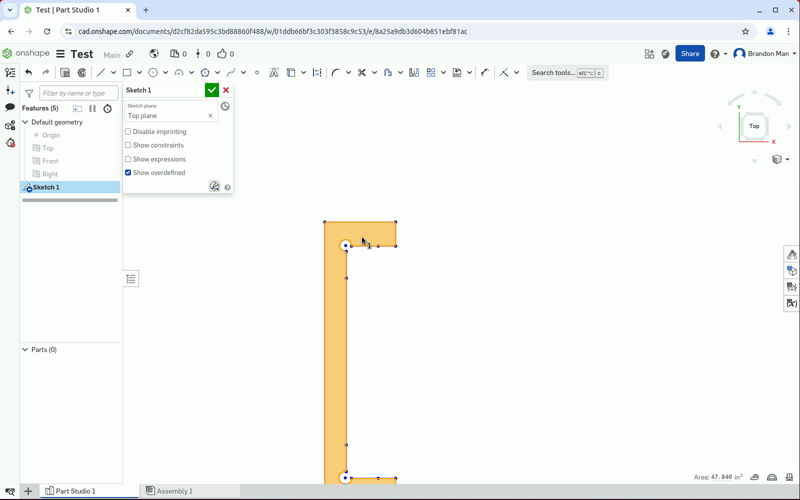
scroll(-6)
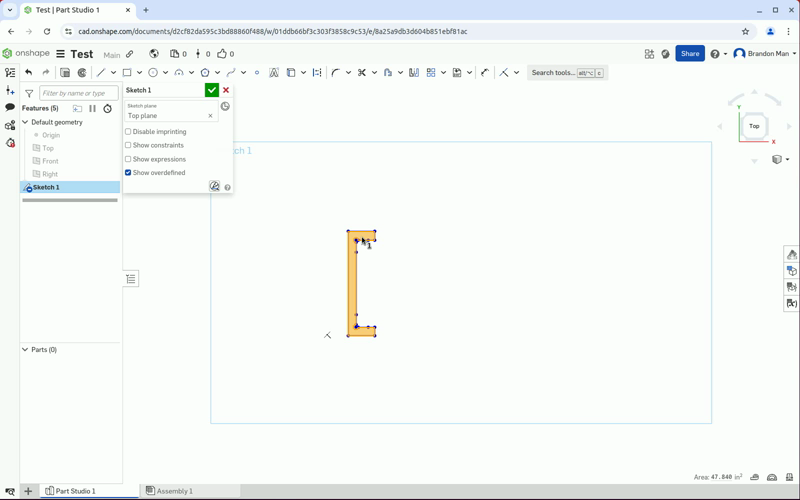
mouse_move(73, 352)
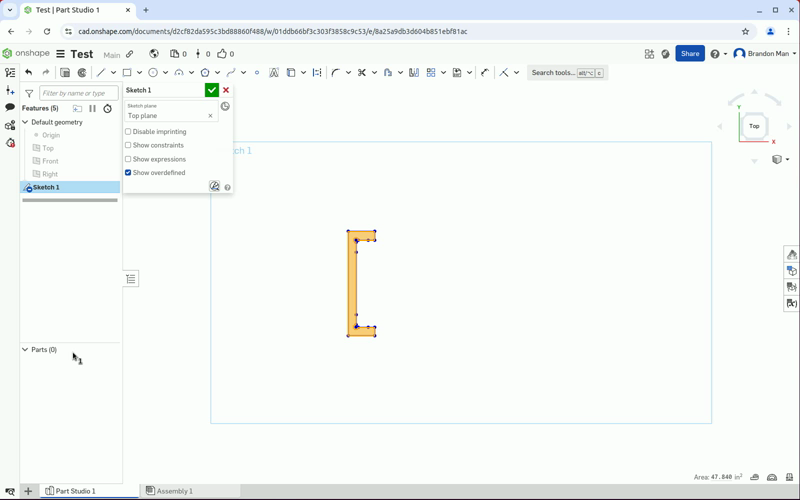
key(shift+y)
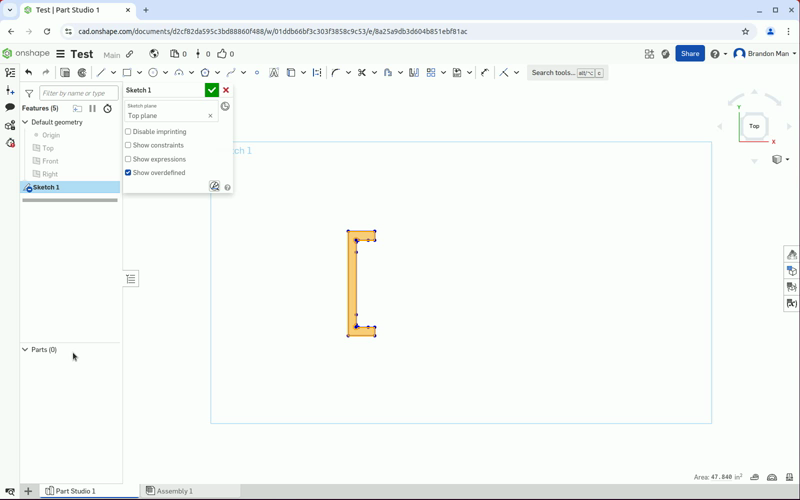
key(shift+e)
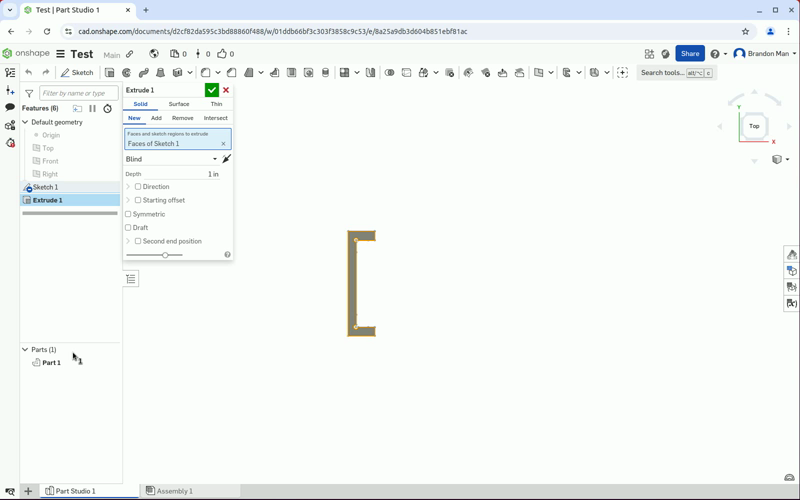
mouse_move(143, 106)
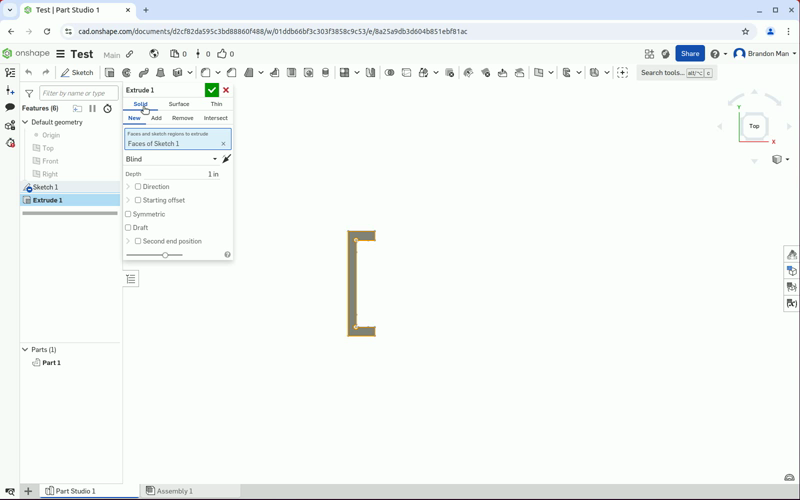
click(143, 106)
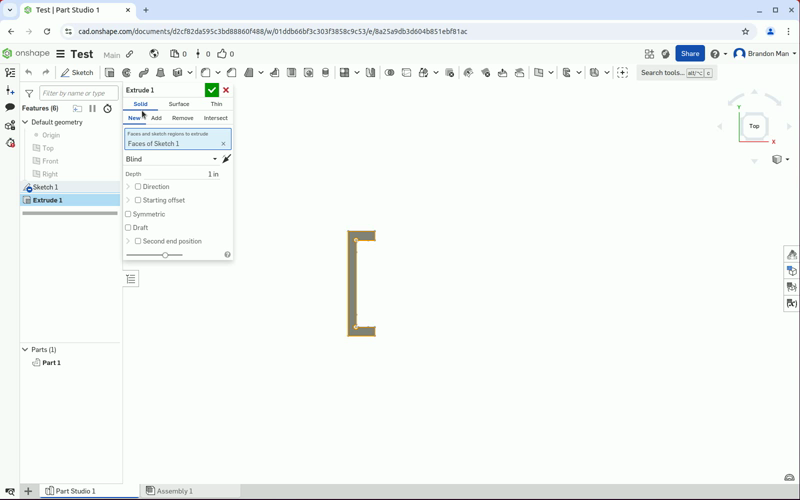
mouse_move(137, 120)
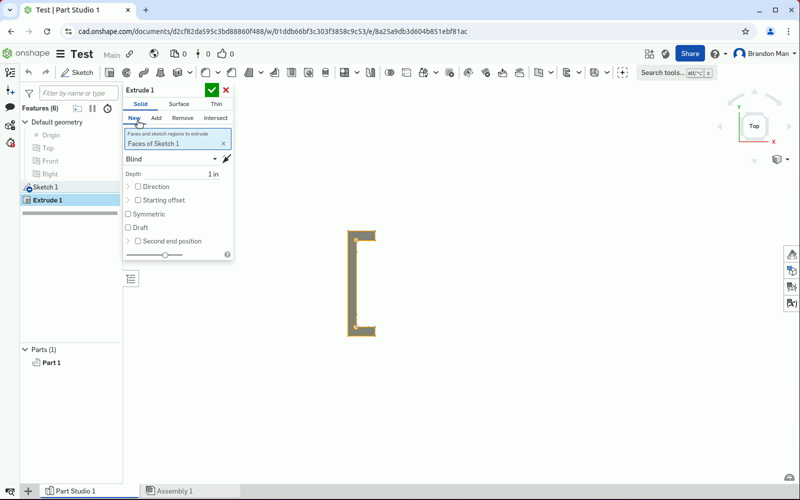
click(137, 120)
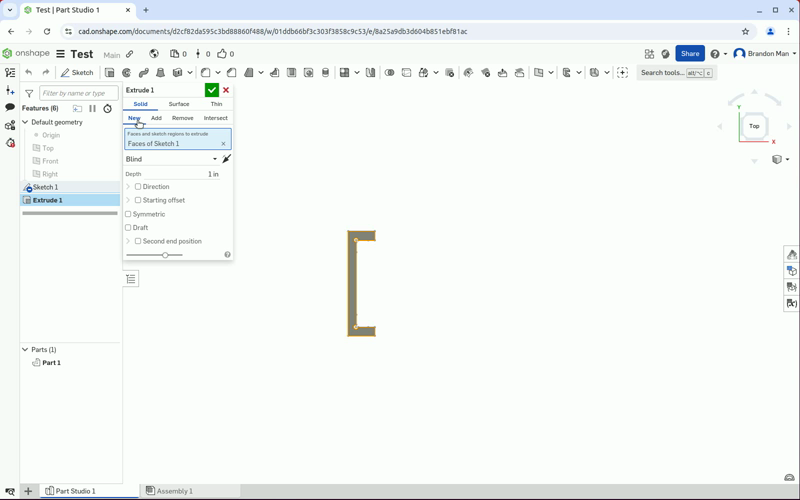
key(tab, 4)
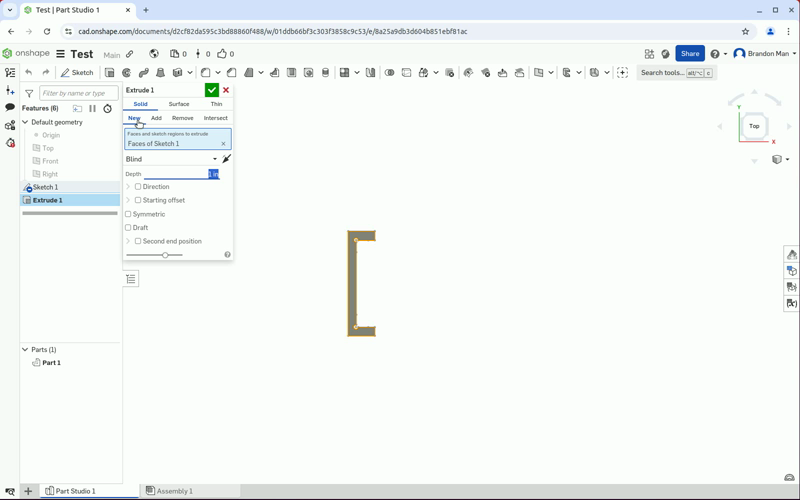
text(0.722)
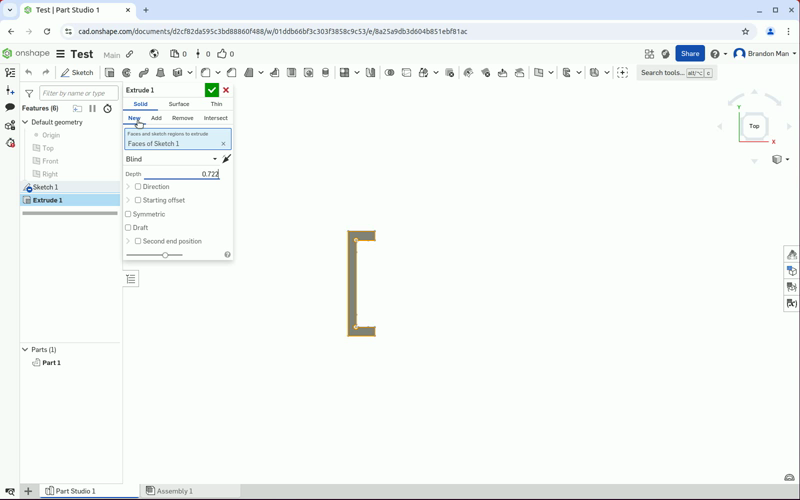
key(enter)
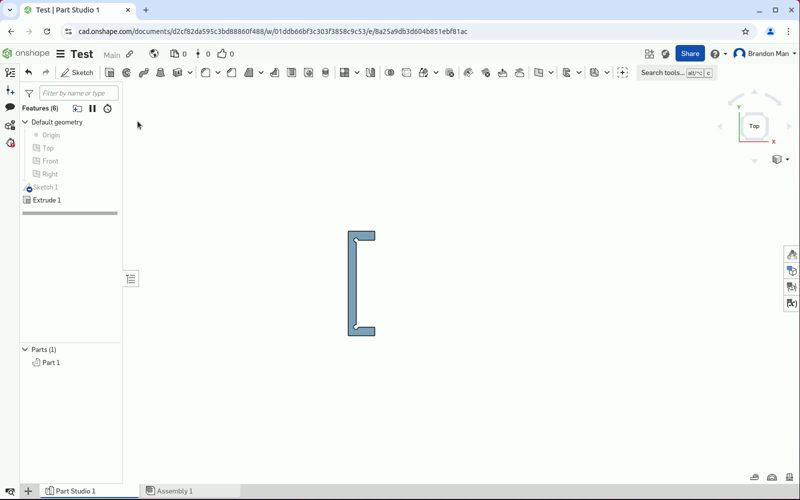
key(shift+h)
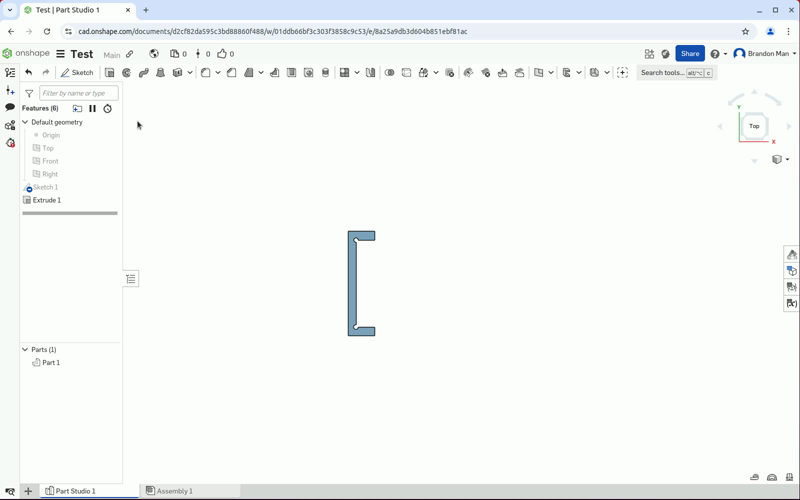
key(shift+h)
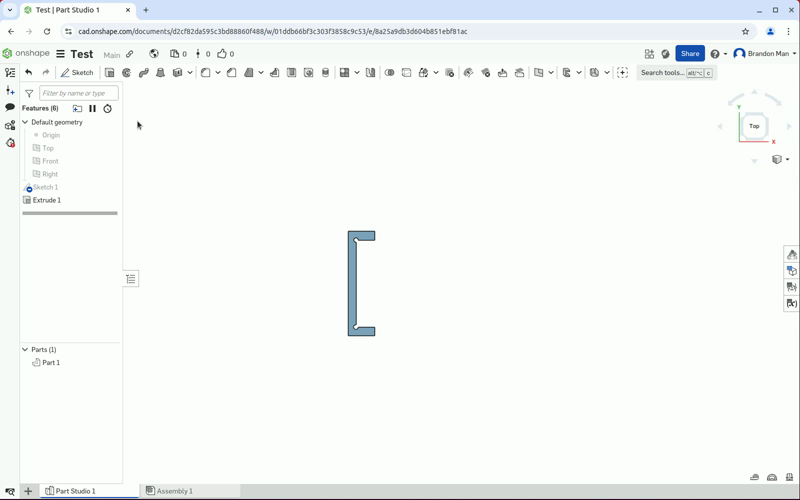
mouse_move(73, 189)
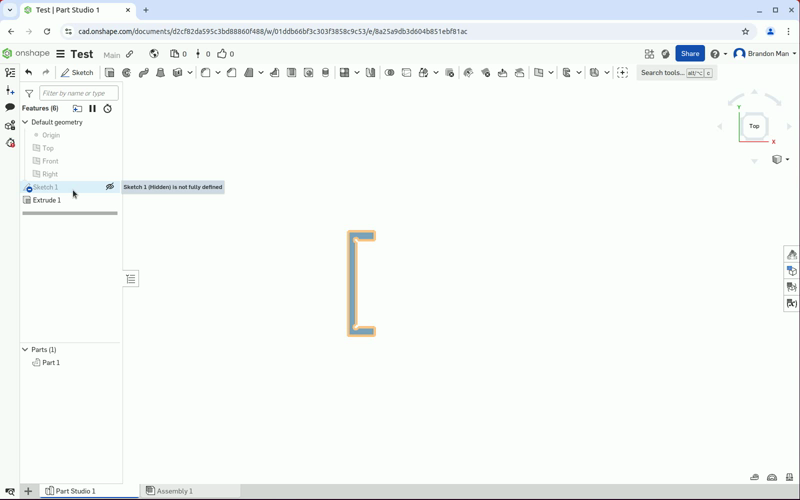
click(73, 189)
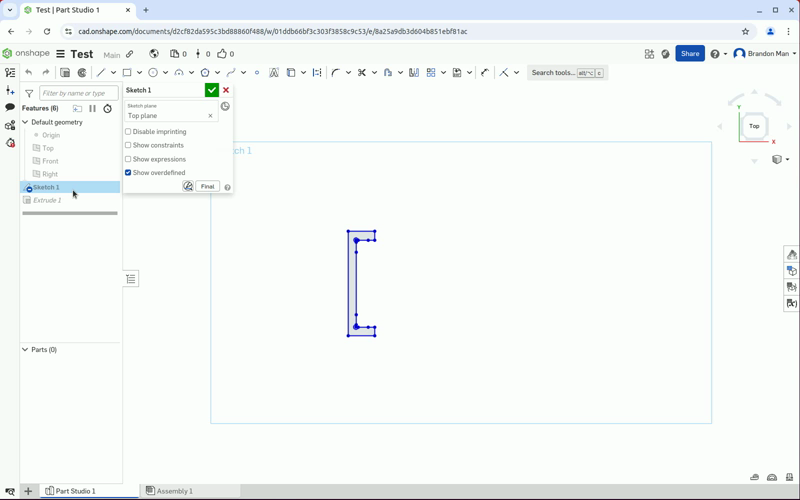
mouse_move(229, 92)
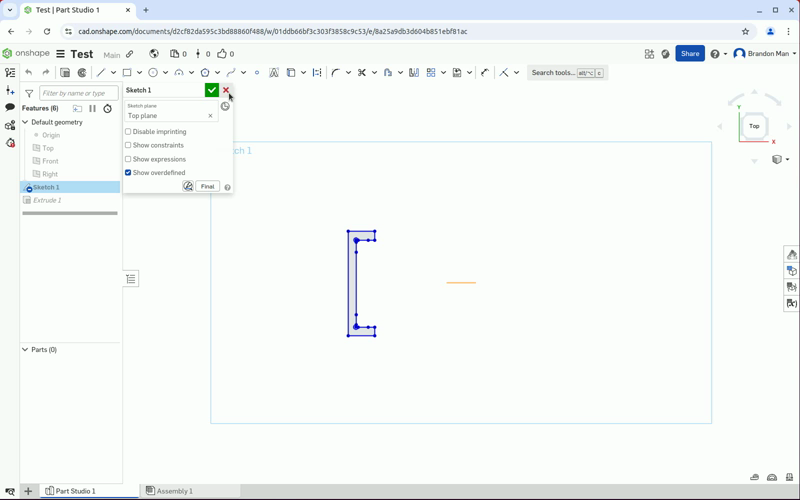
click(229, 92)
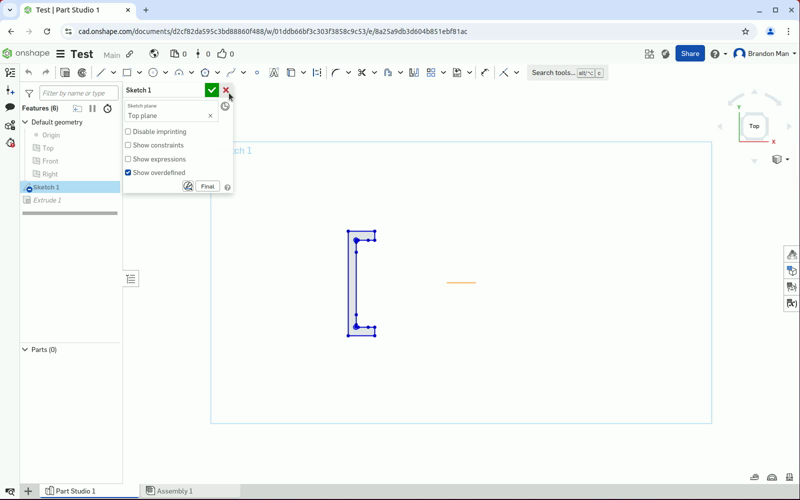
key(shift+s)
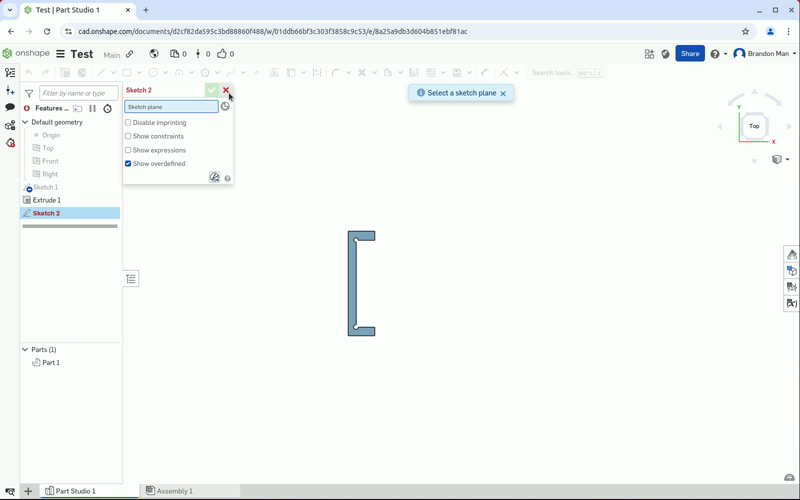
mouse_move(73, 150)
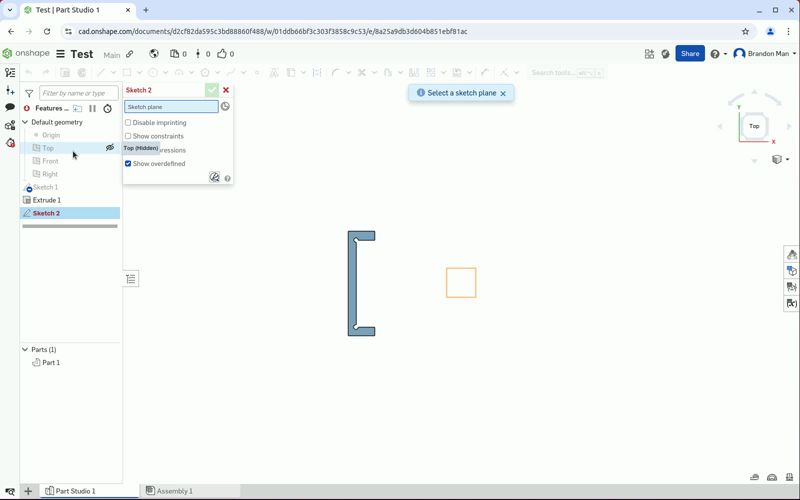
click(73, 150)
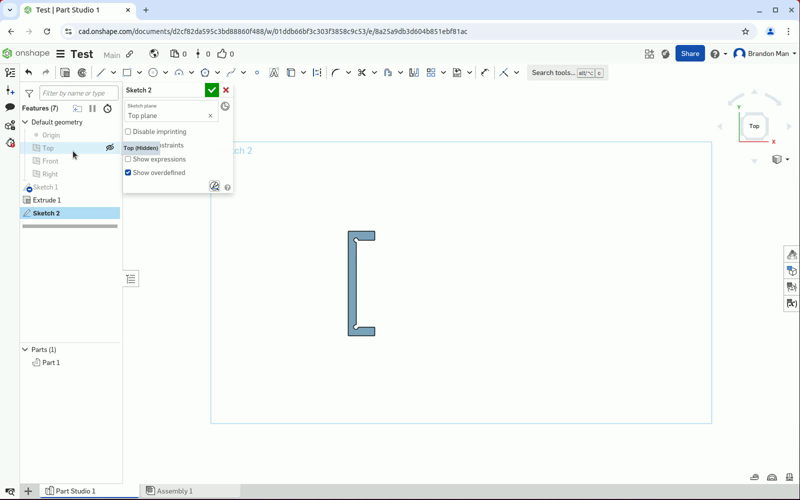
mouse_move(73, 352)
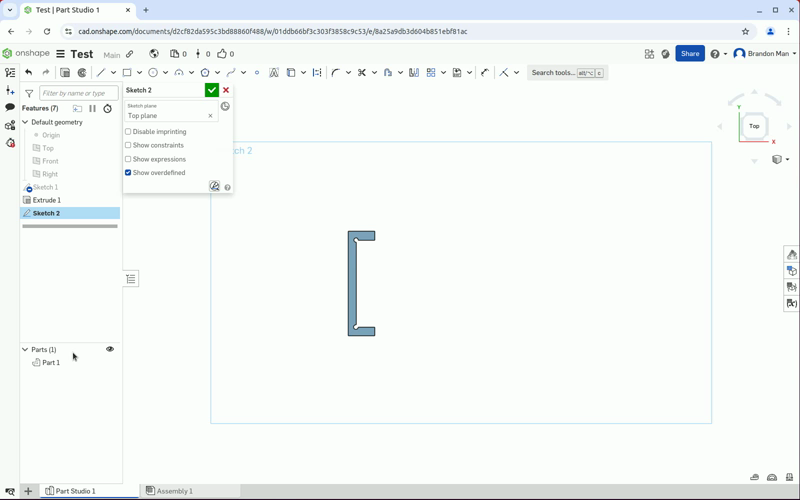
key(y)
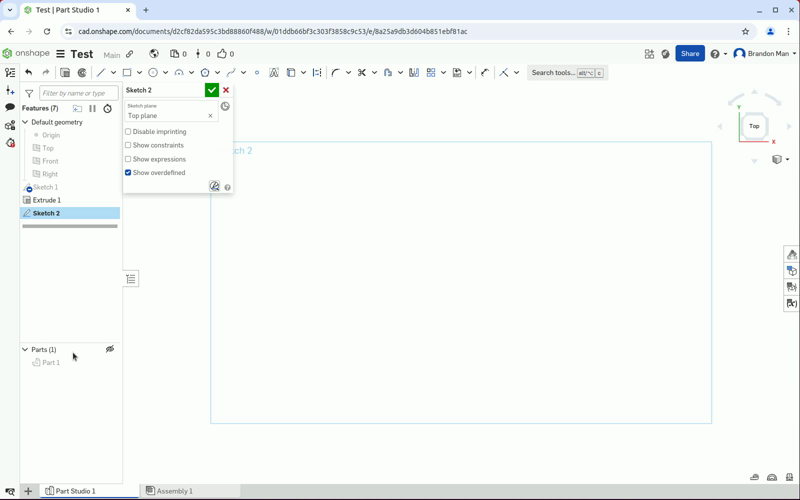
key(a)
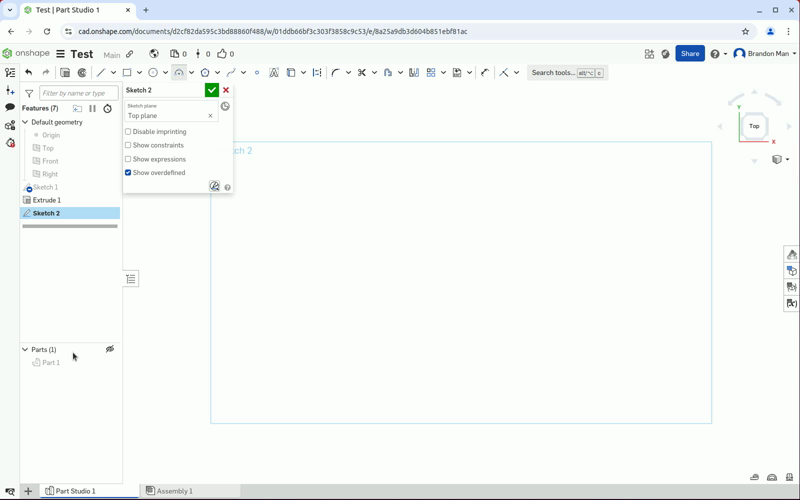
key_down(shift)
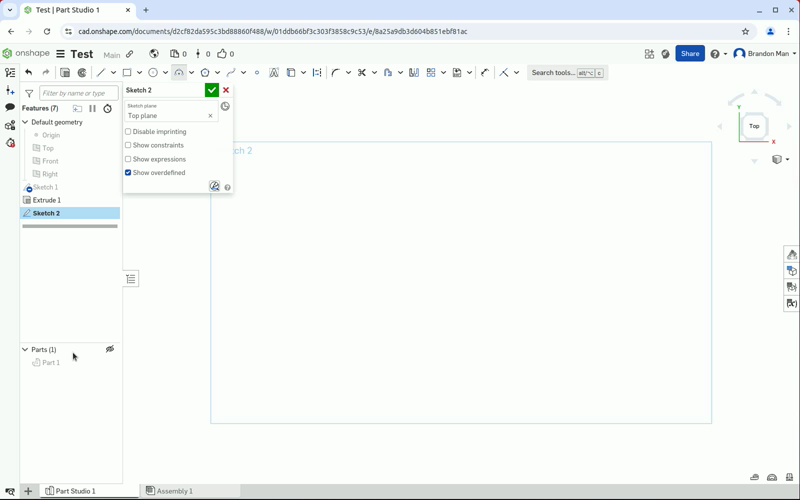
mouse_move(355, 251)
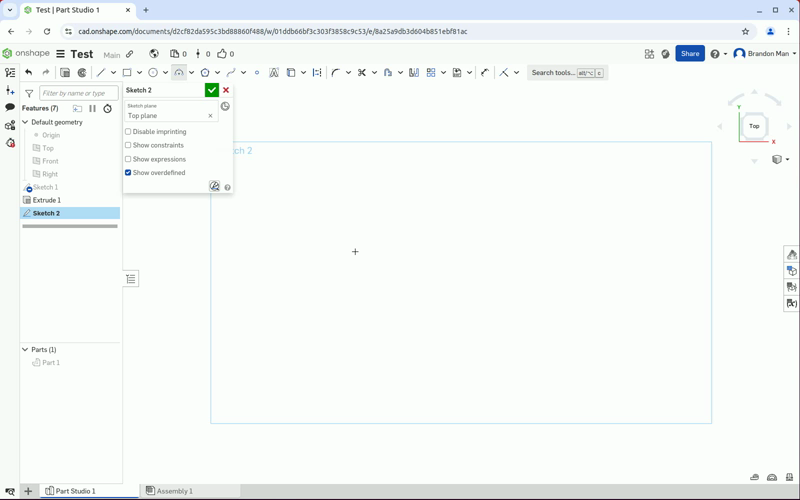
click(355, 251)
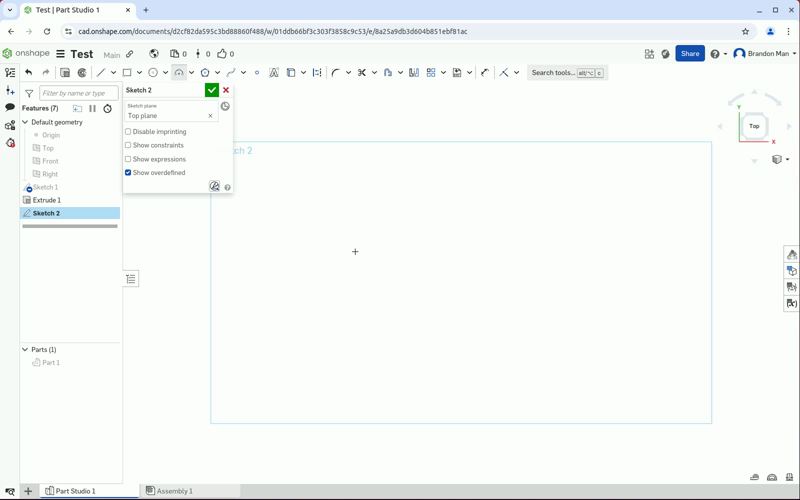
key_up(shift)
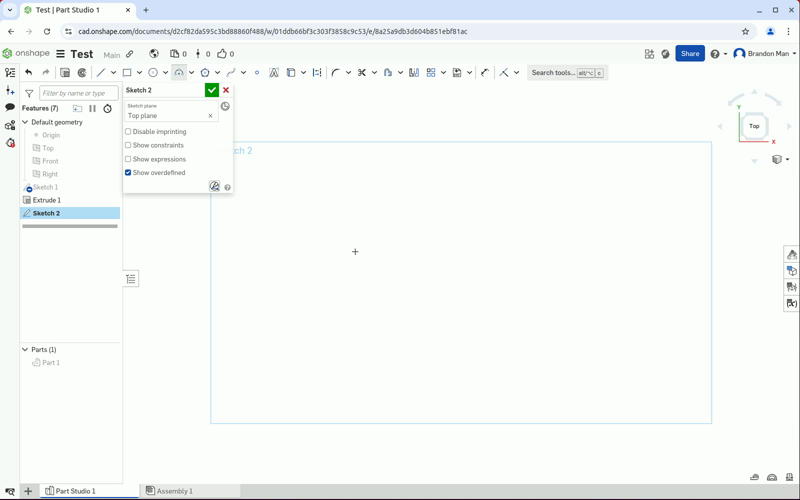
key_down(shift)
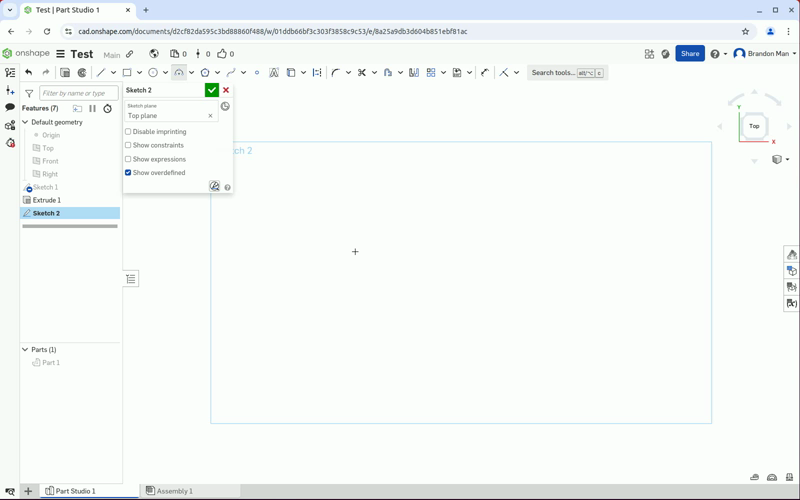
mouse_move(368, 238)
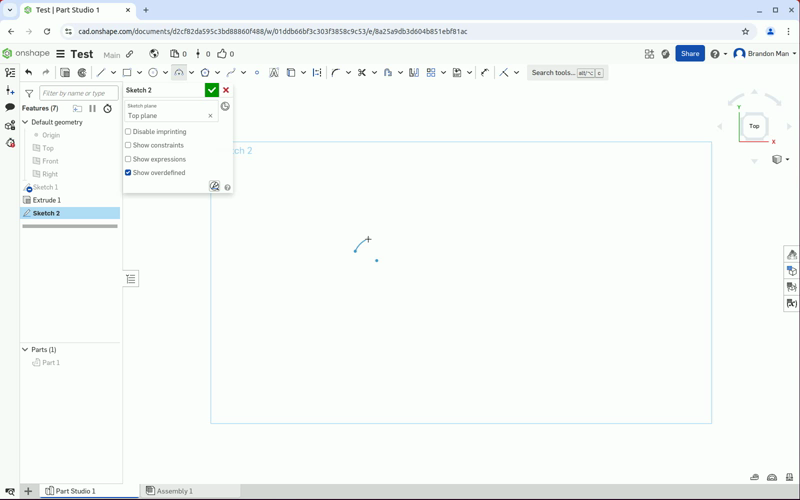
click(368, 238)
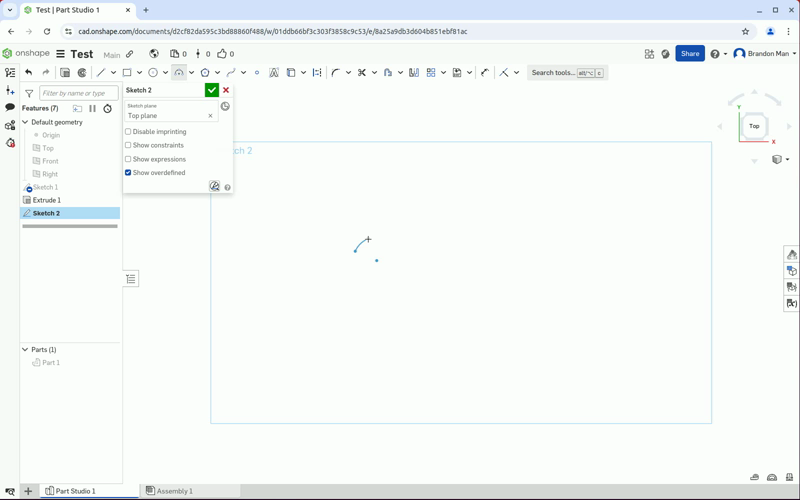
mouse_move(359, 242)
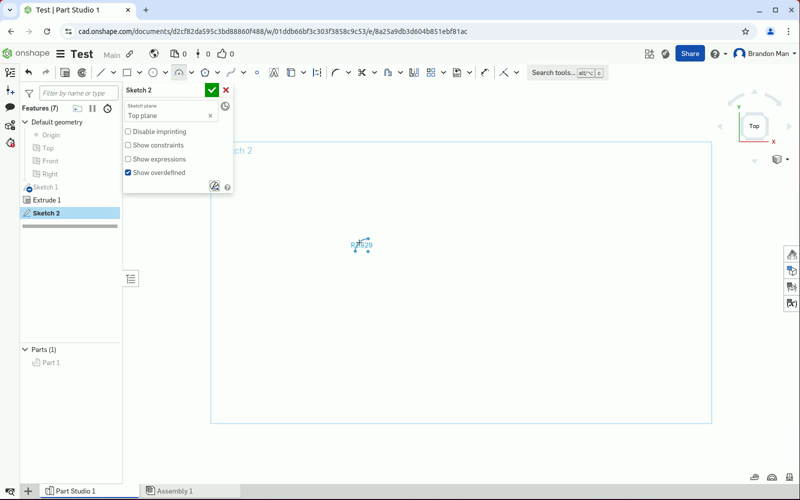
click(359, 242)
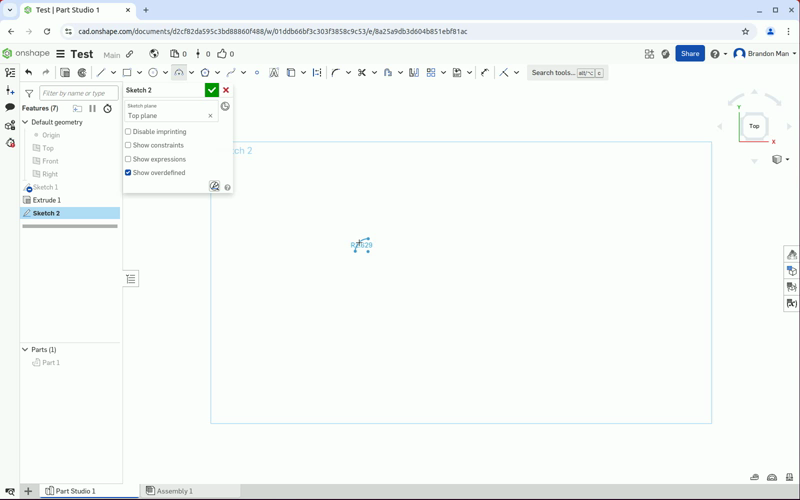
key_up(shift)
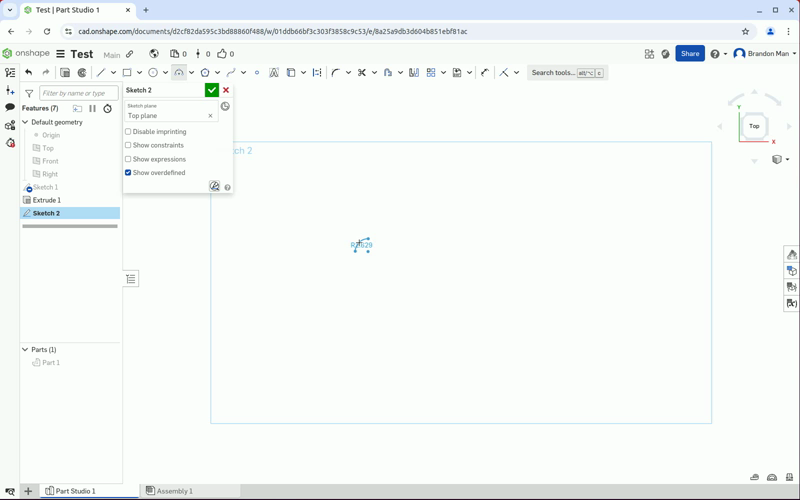
key(esc)
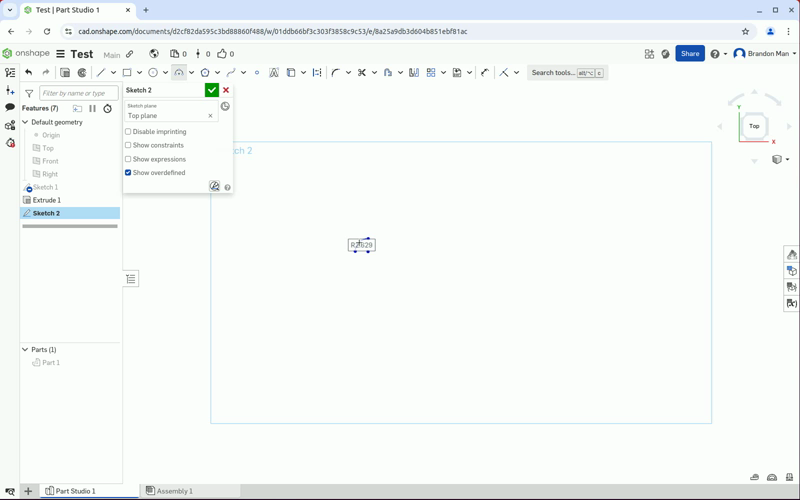
key(l)
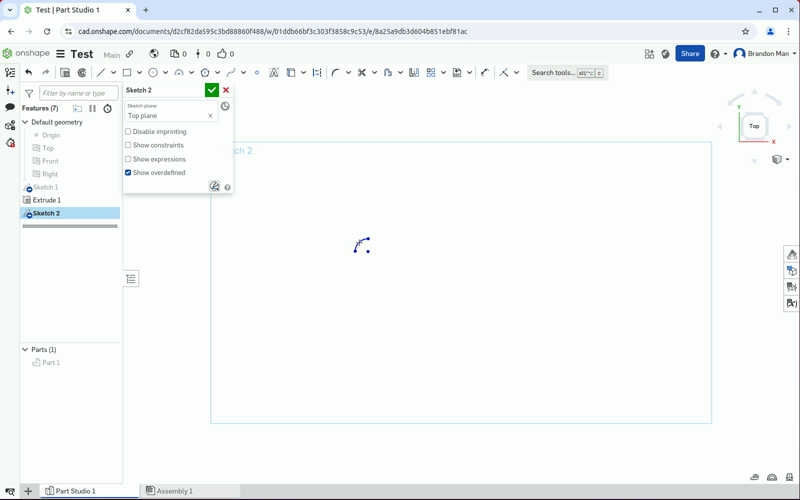
mouse_move(368, 238)
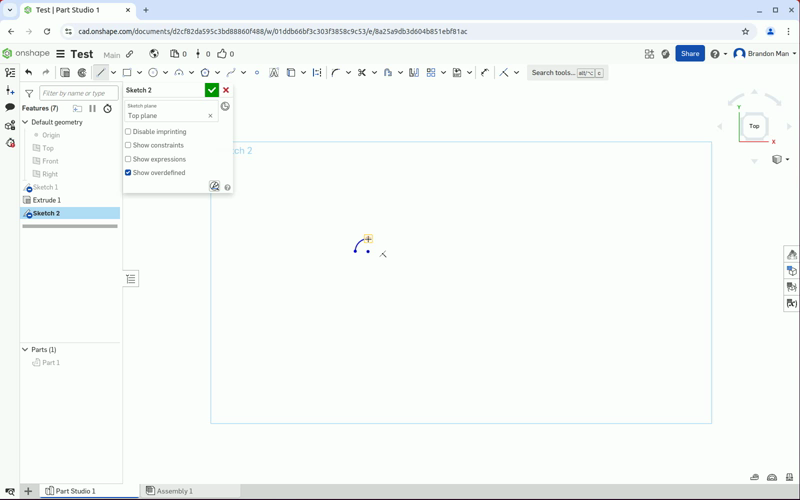
click(368, 238)
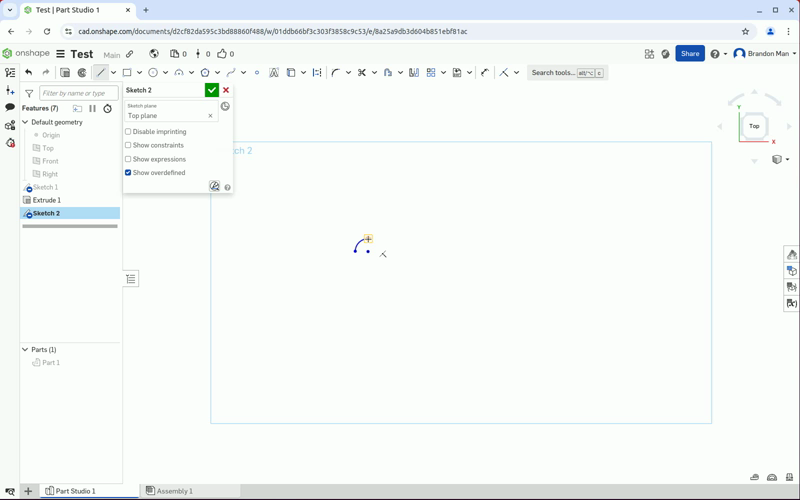
key_down(shift)
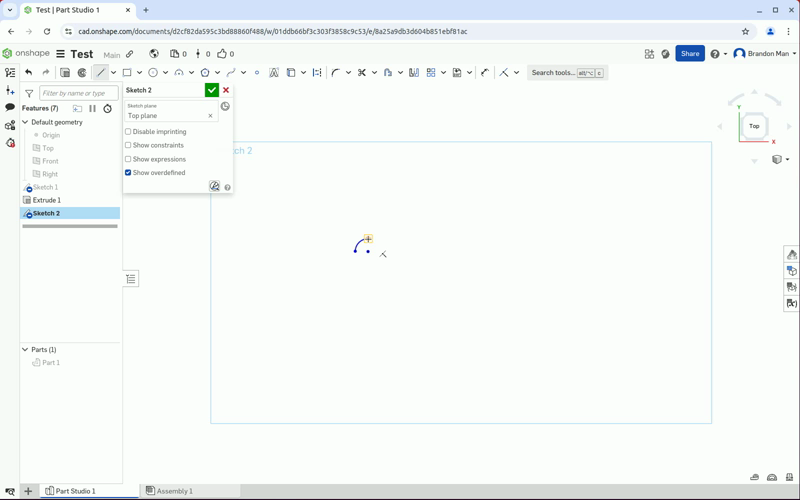
mouse_move(398, 238)
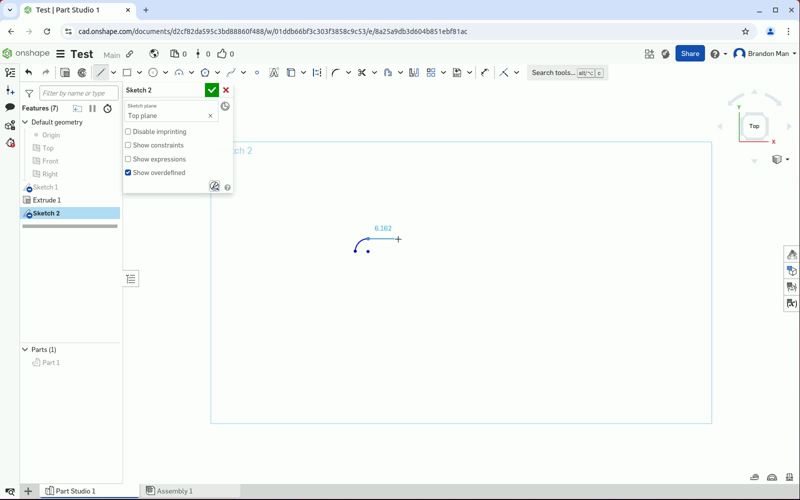
mouse_move(357, 238)
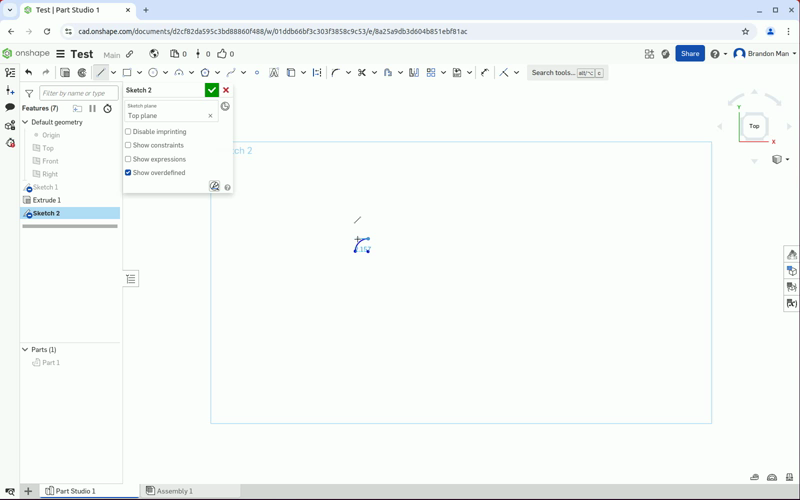
scroll(6)
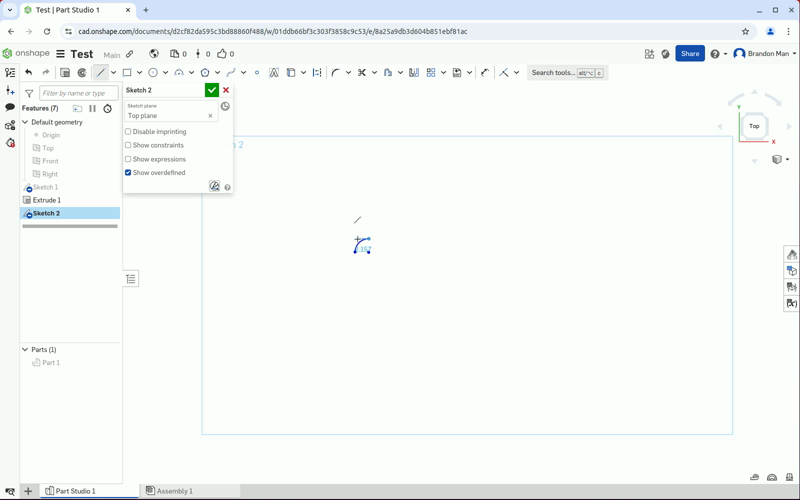
scroll(6)
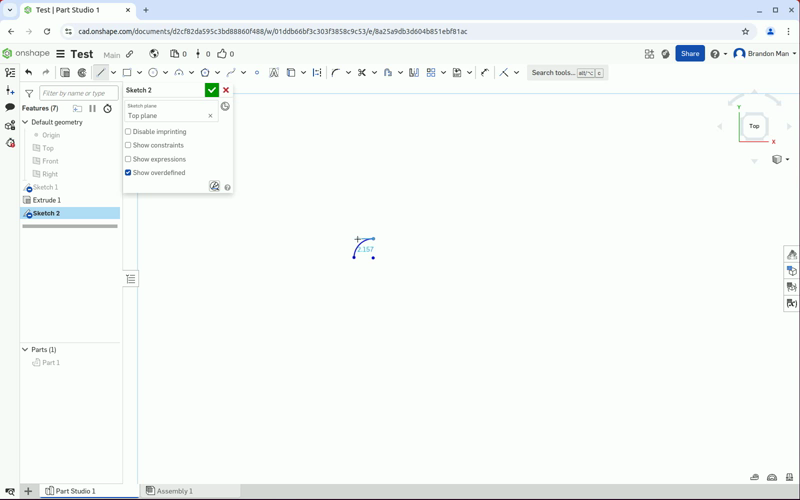
scroll(6)
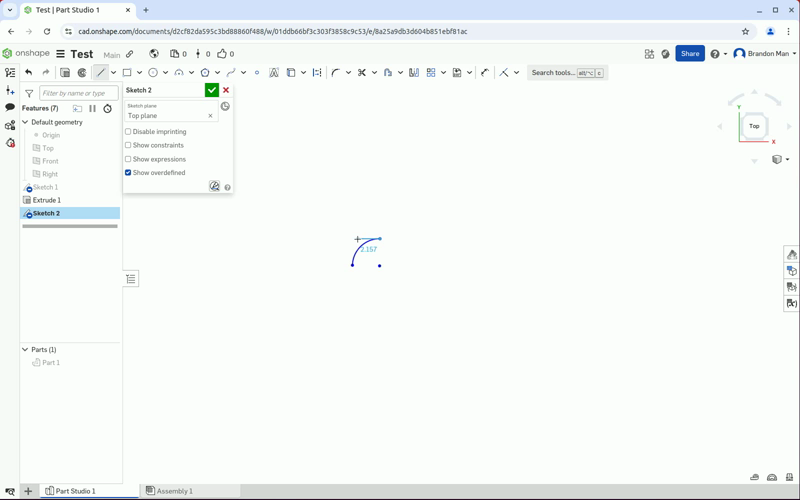
scroll(6)
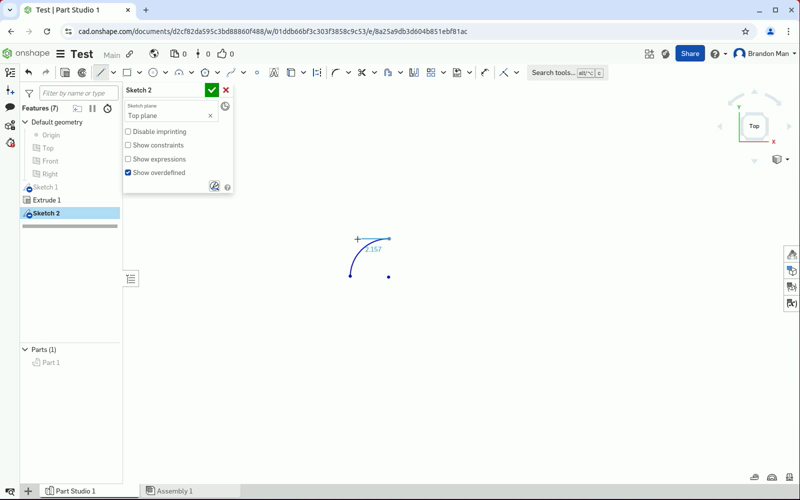
scroll(6)
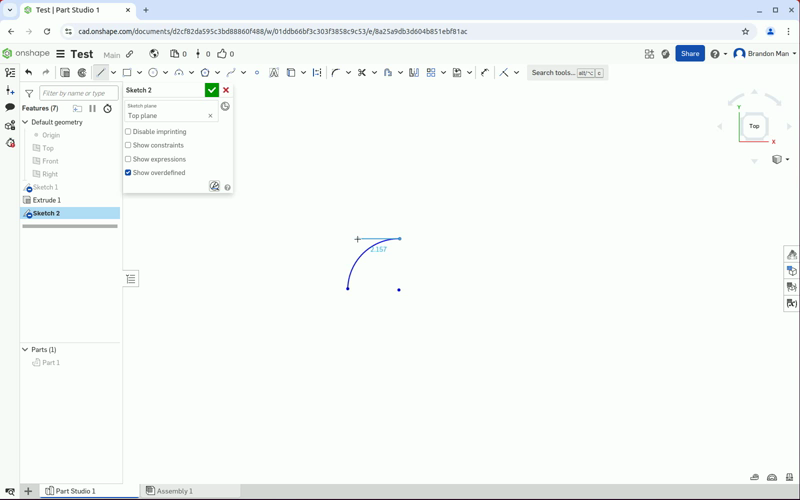
scroll(6)
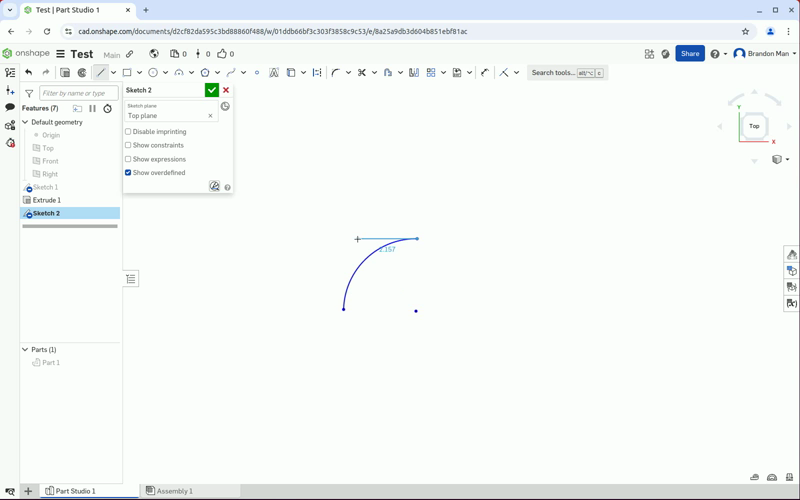
scroll(6)
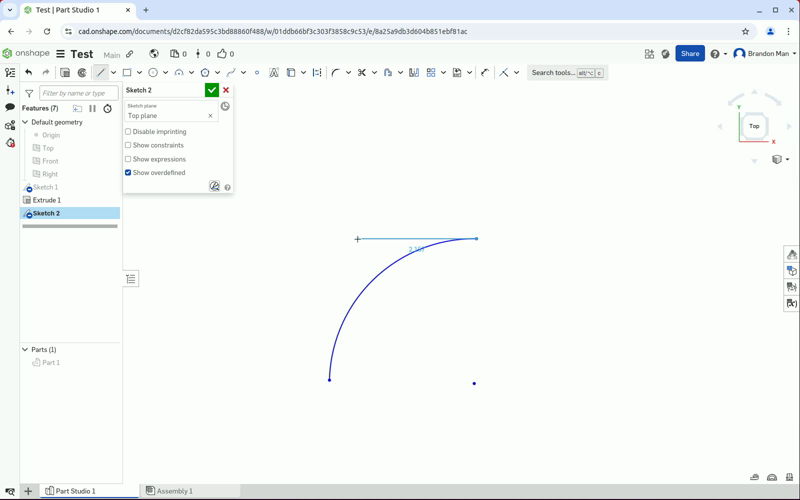
click(357, 238)
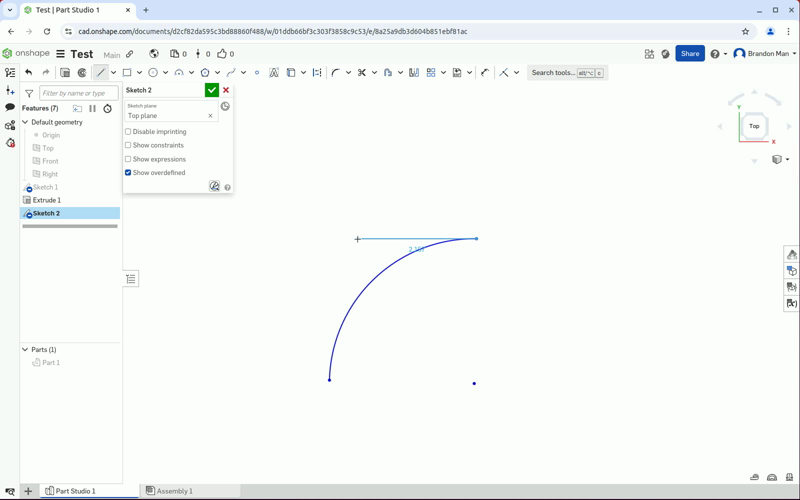
scroll(-6)
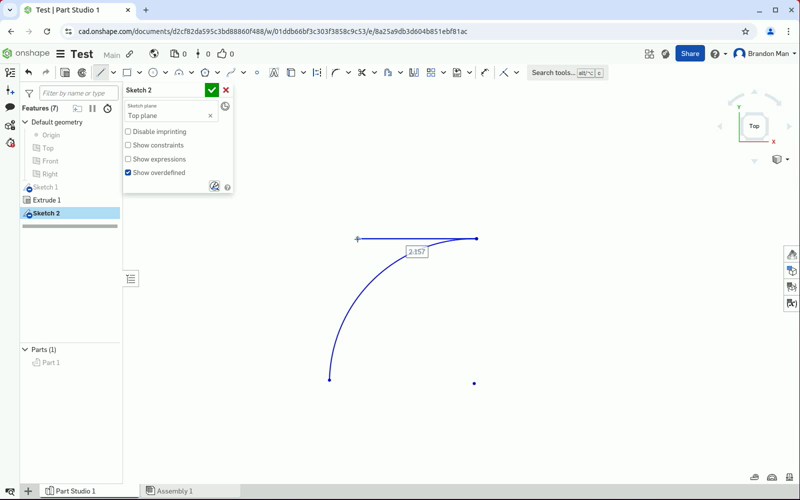
scroll(-6)
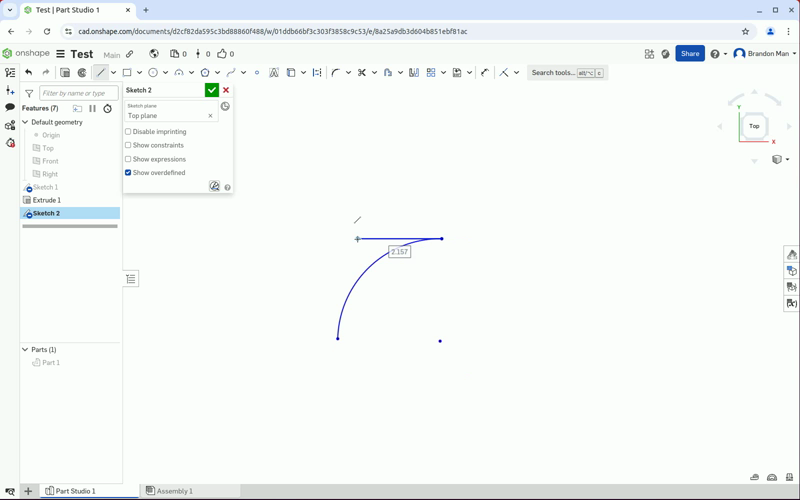
scroll(-6)
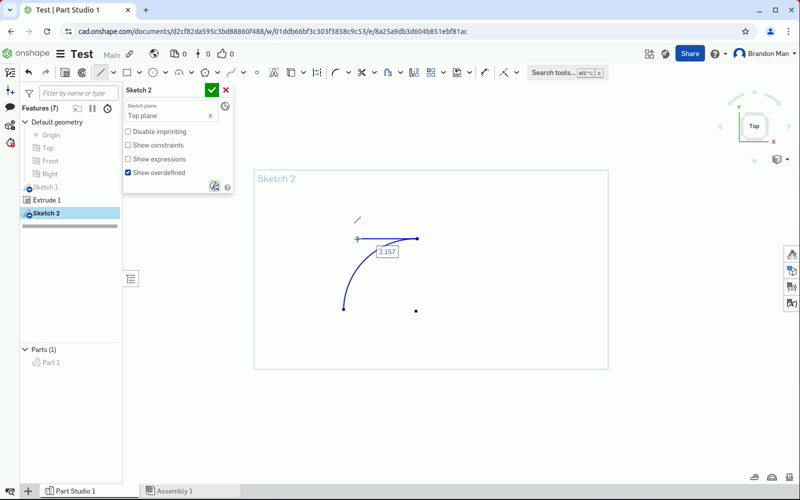
scroll(-6)
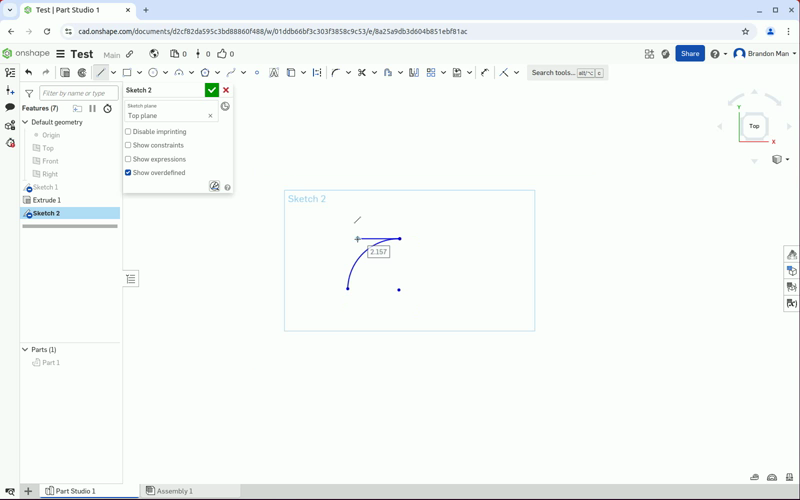
scroll(-6)
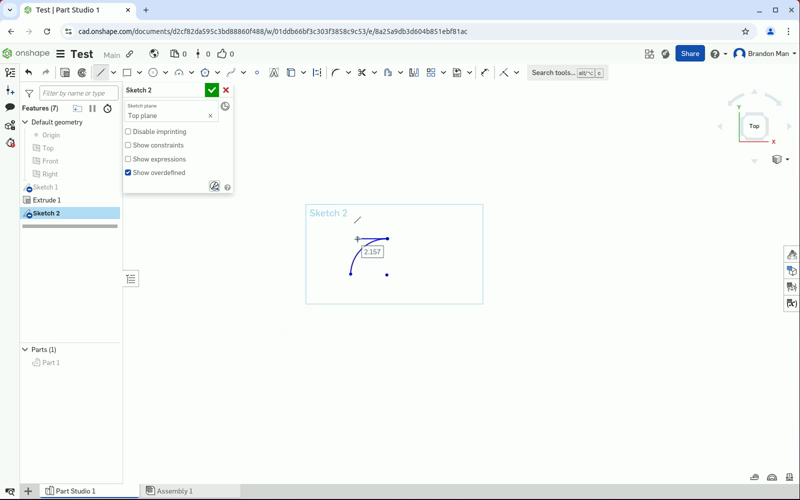
scroll(-6)
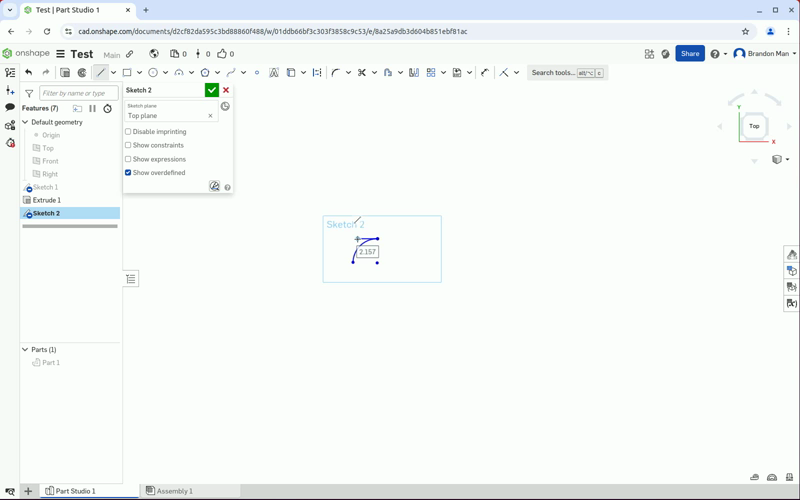
scroll(-6)
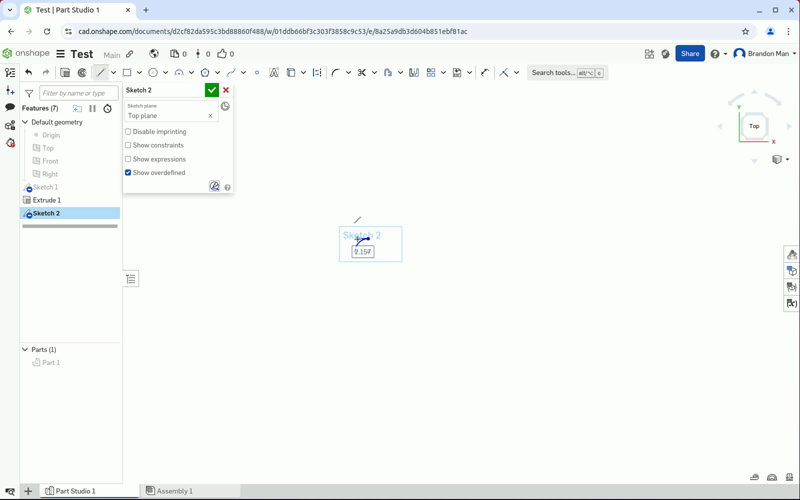
key_up(shift)
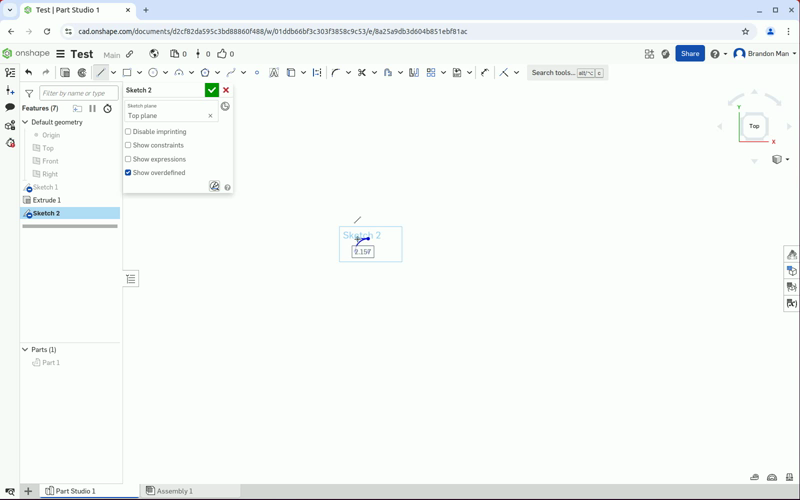
key(esc)
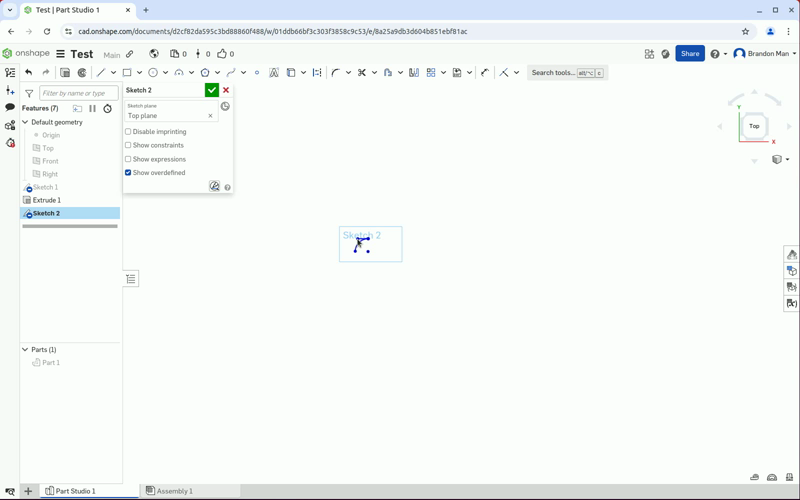
key(a)
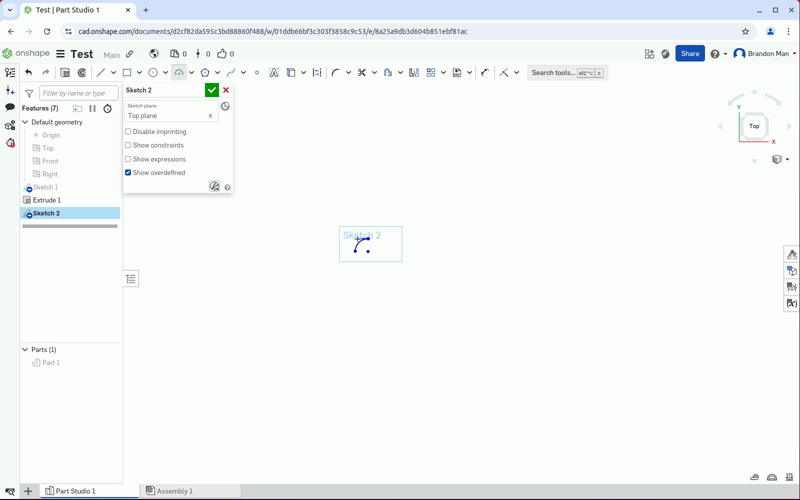
mouse_move(357, 238)
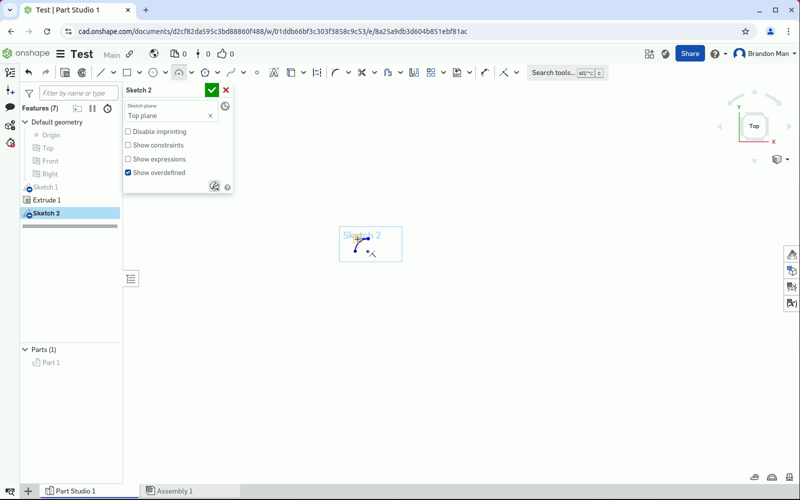
scroll(6)
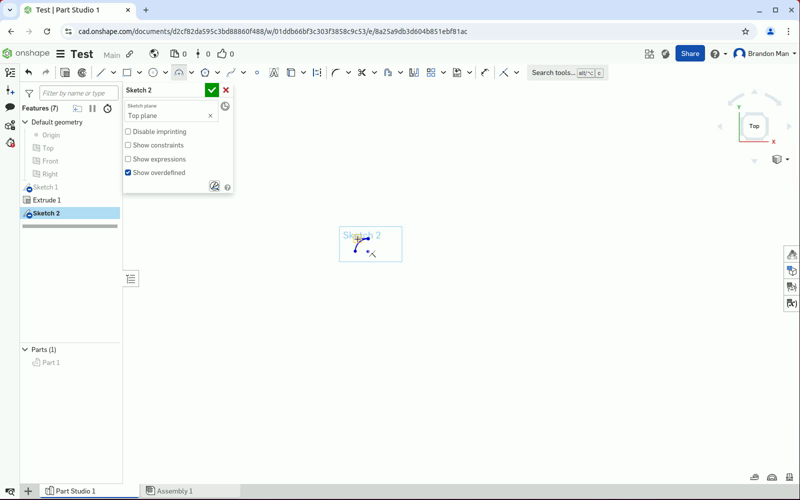
scroll(6)
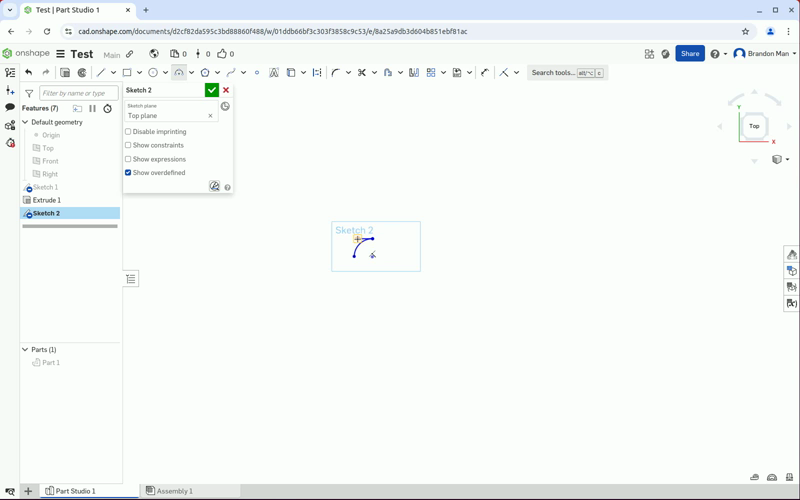
scroll(6)
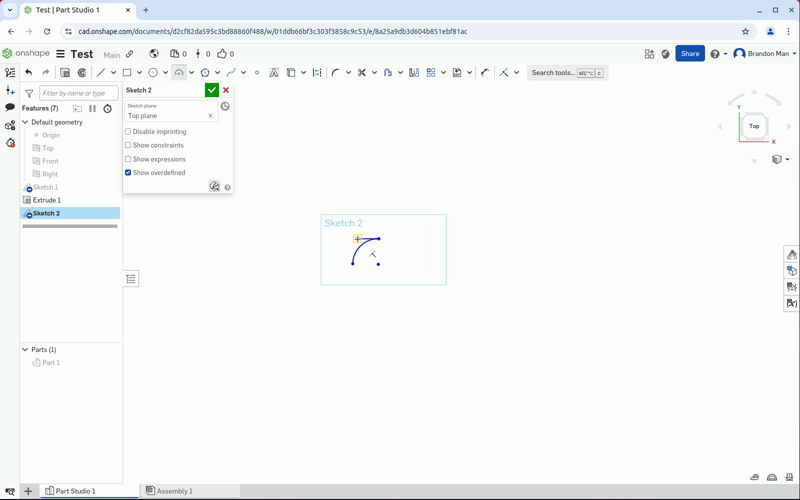
scroll(6)
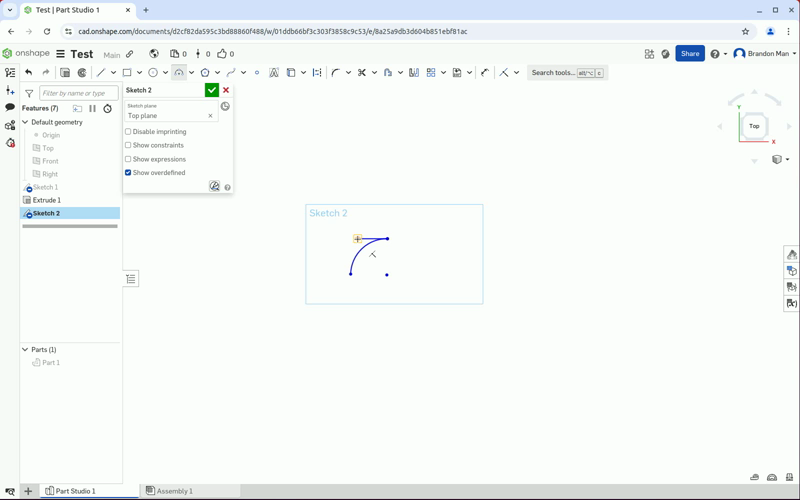
scroll(6)
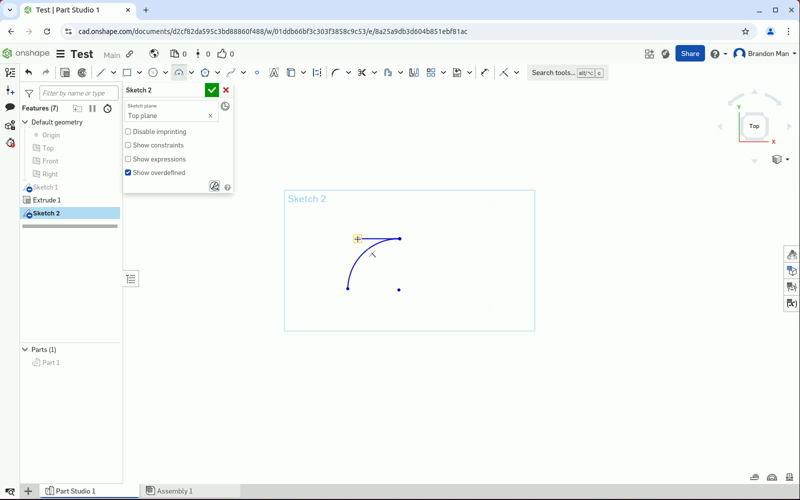
scroll(6)
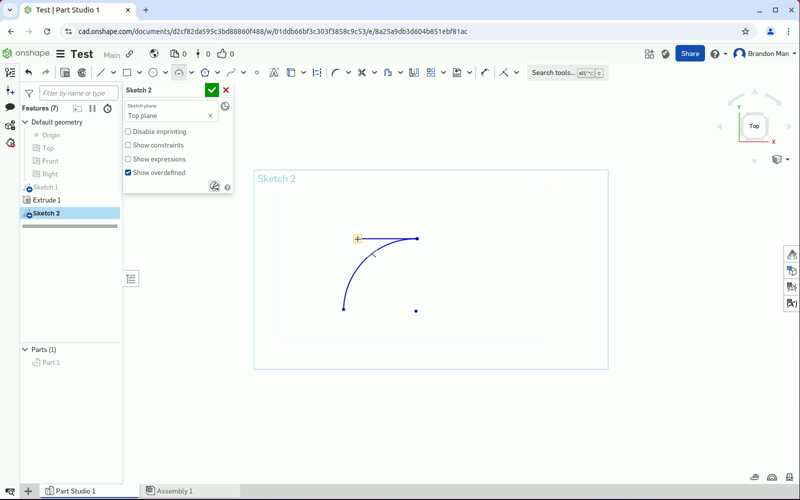
scroll(6)
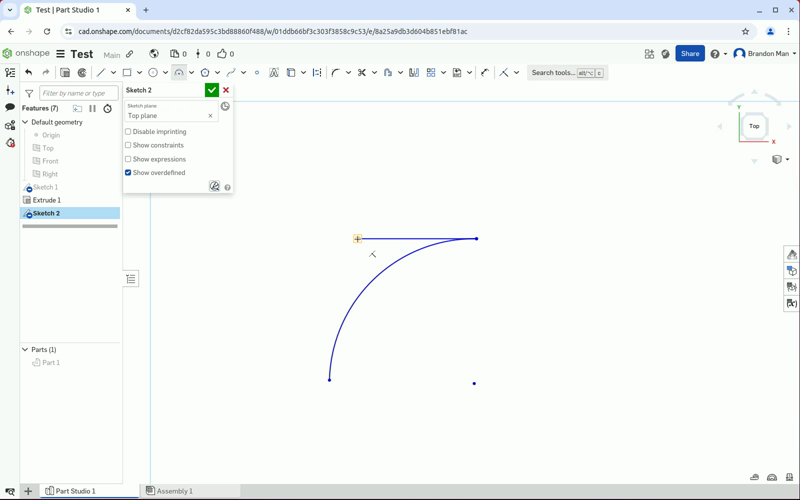
click(357, 238)
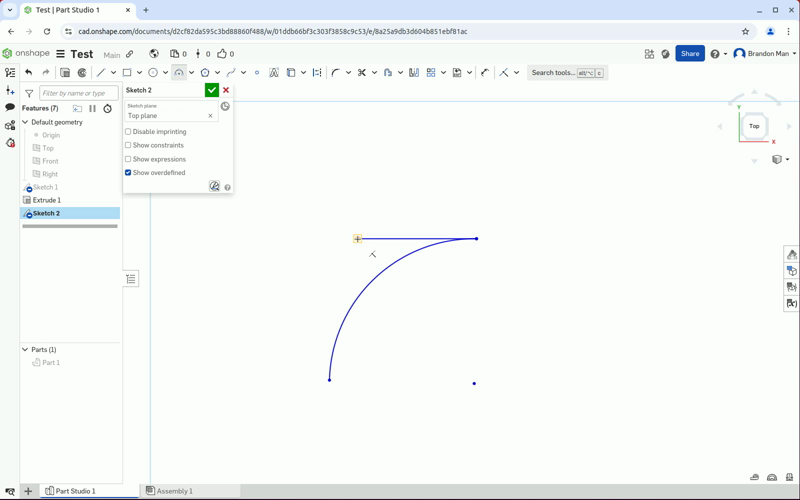
scroll(-6)
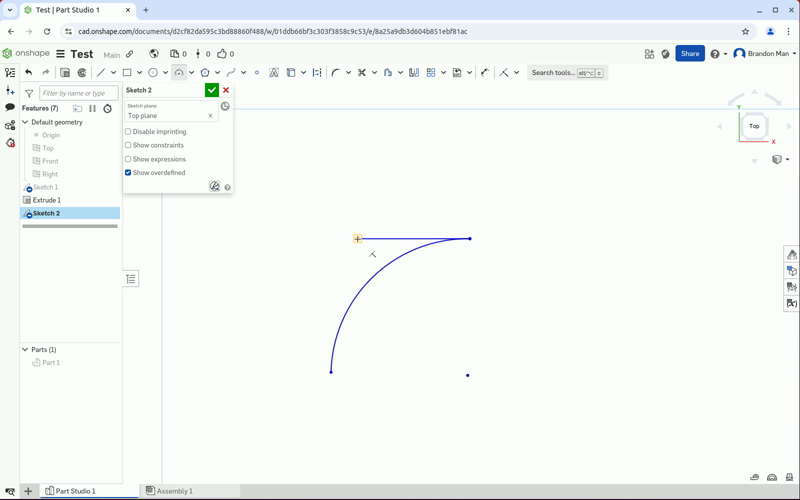
scroll(-6)
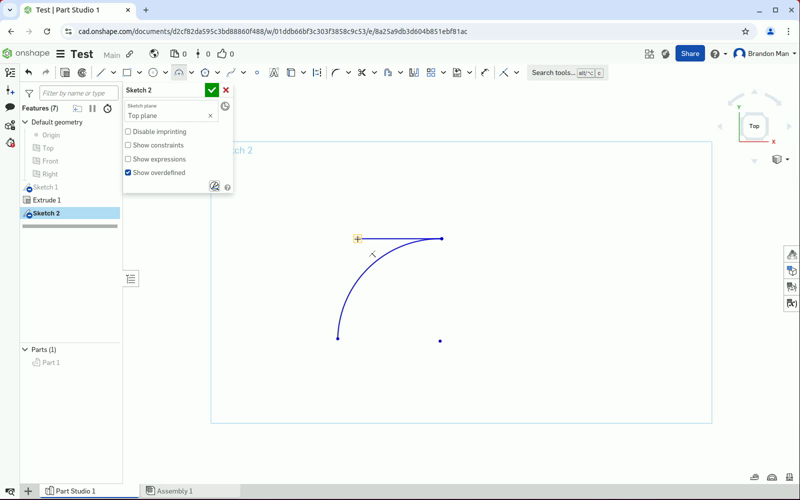
scroll(-6)
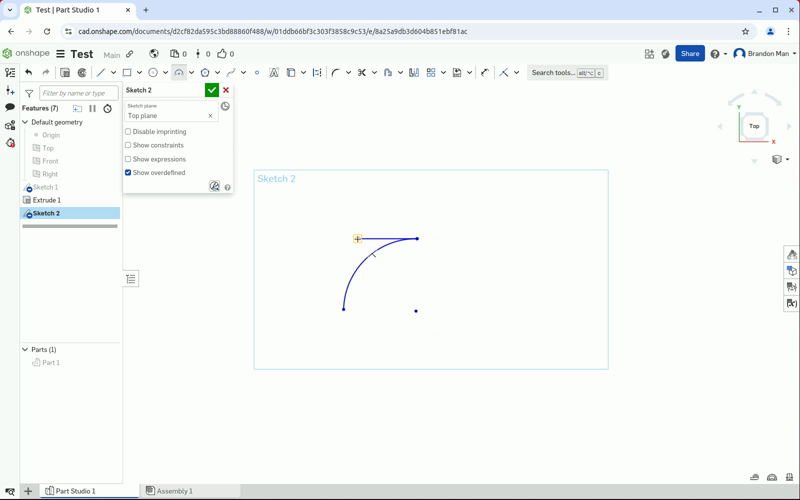
scroll(-6)
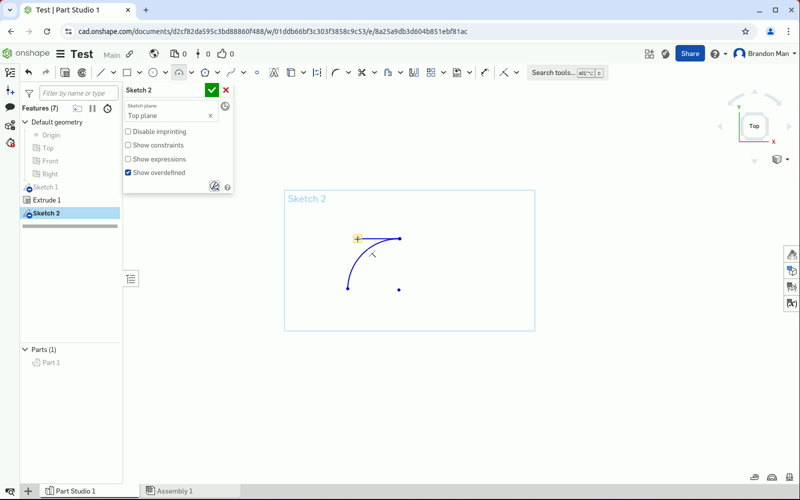
scroll(-6)
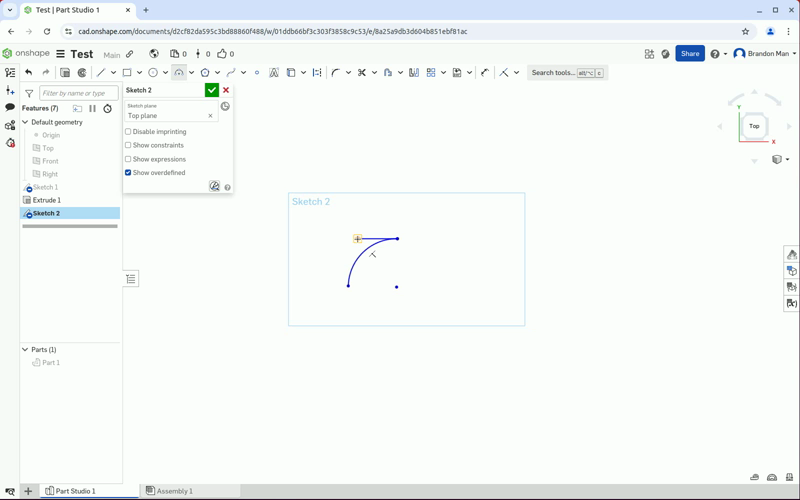
scroll(-6)
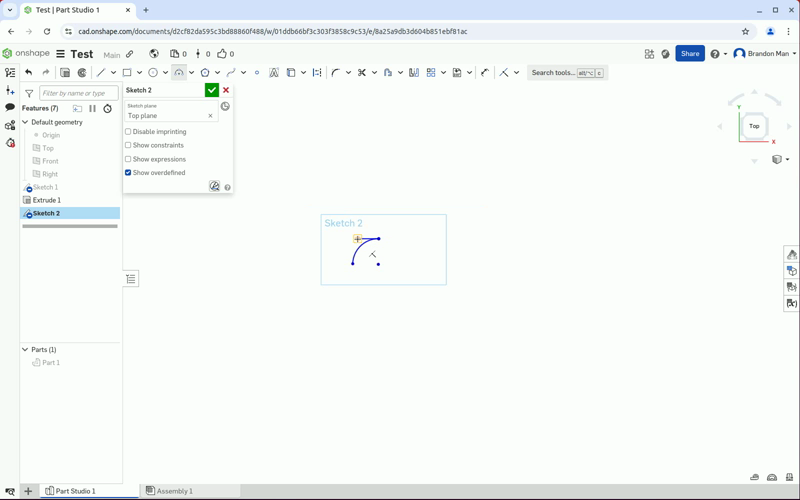
scroll(-6)
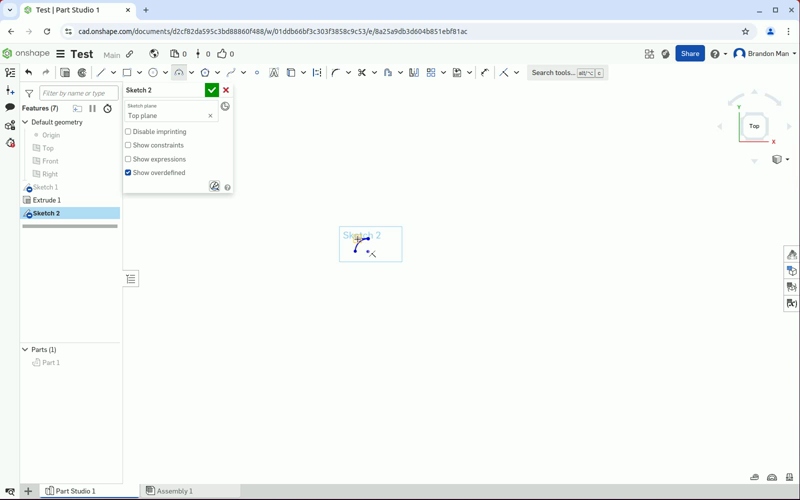
key_down(shift)
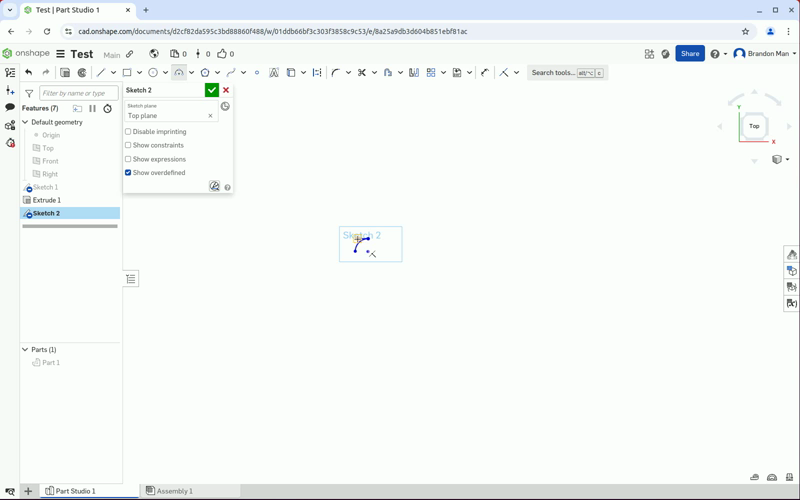
mouse_move(355, 240)
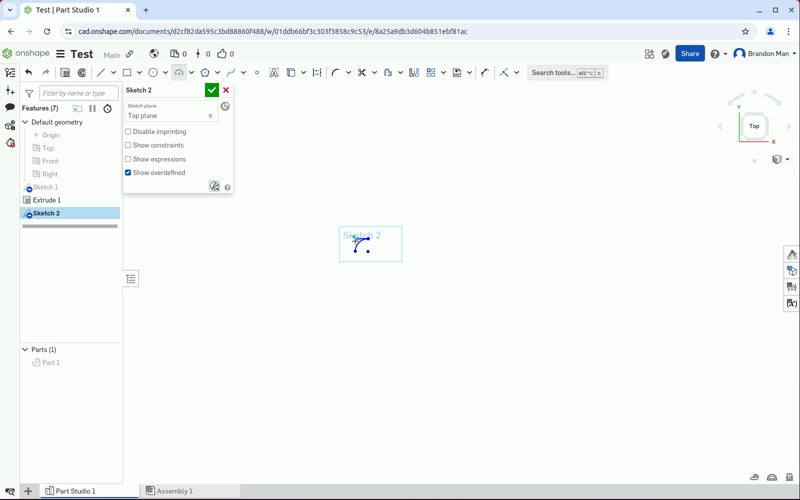
scroll(6)
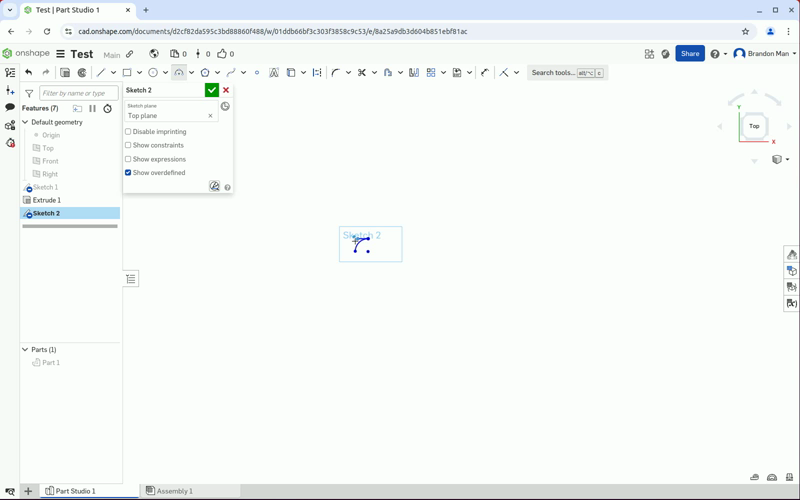
scroll(6)
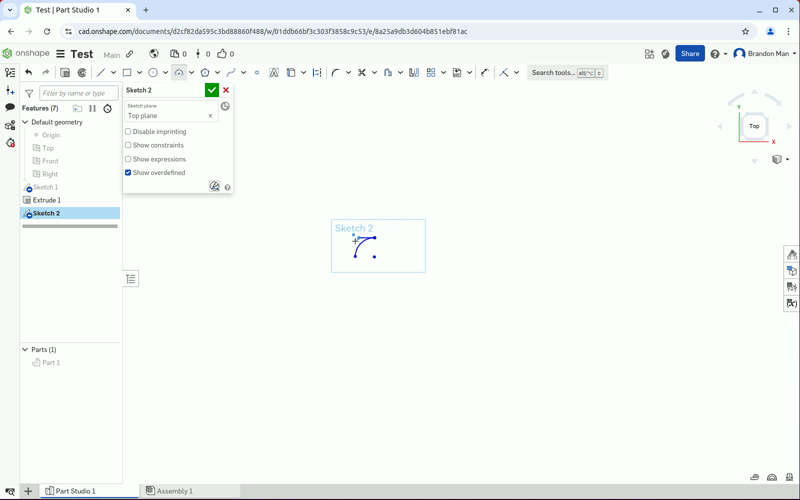
scroll(6)
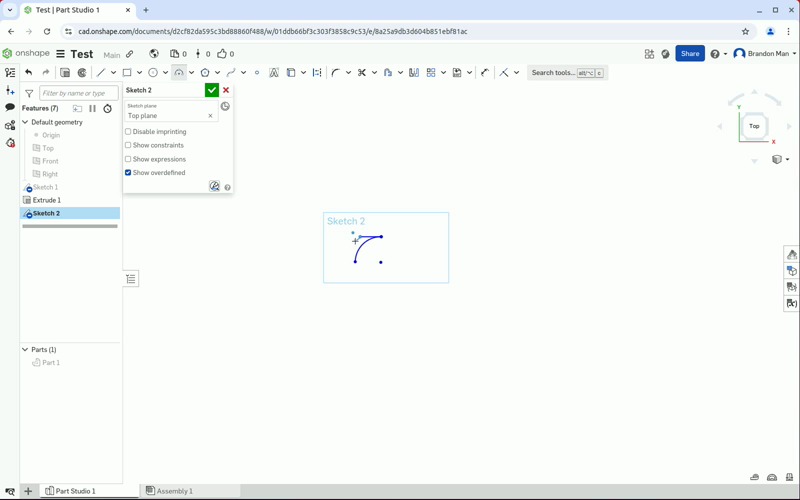
scroll(6)
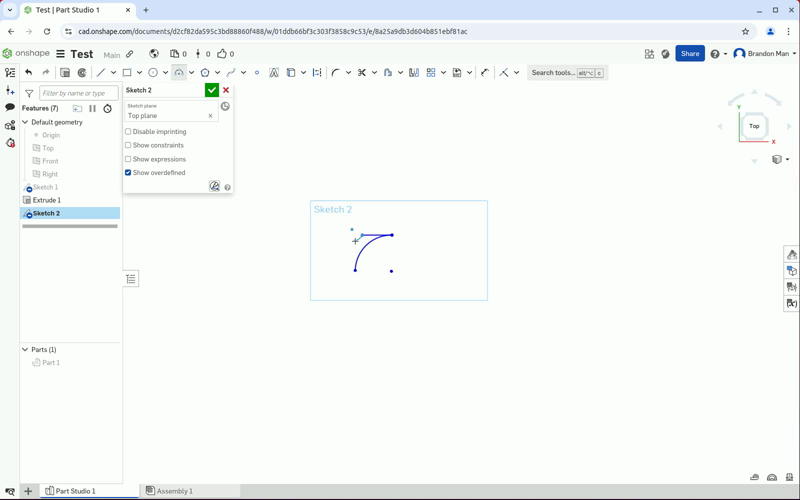
scroll(6)
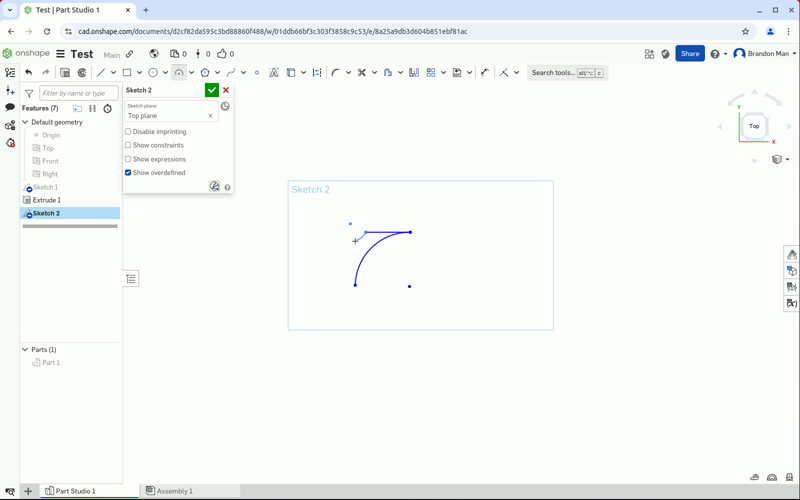
scroll(6)
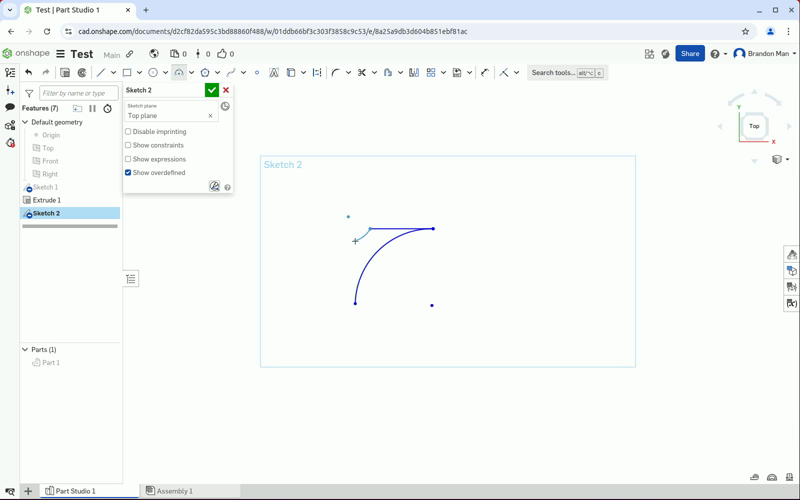
scroll(6)
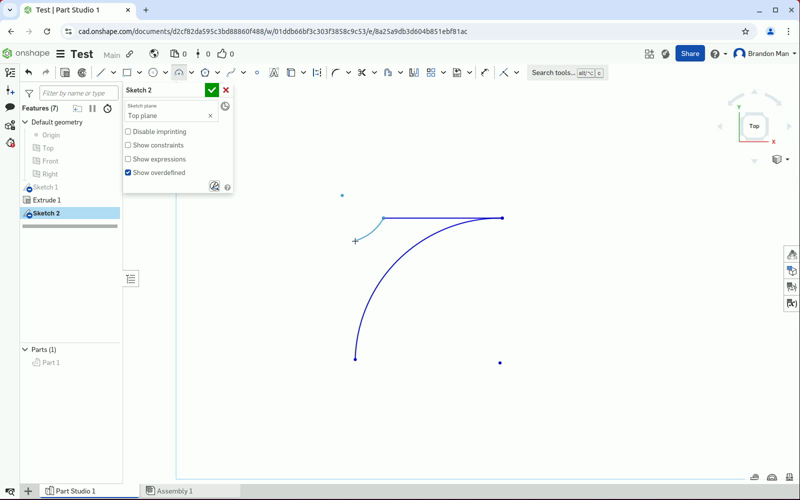
click(355, 240)
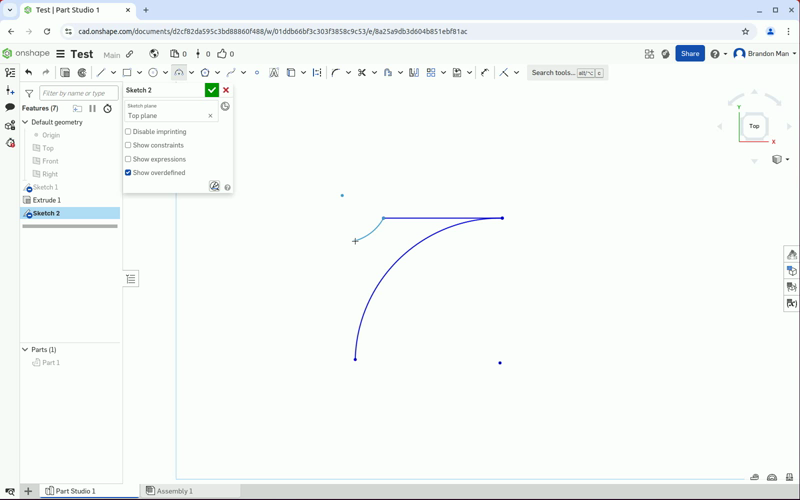
scroll(-6)
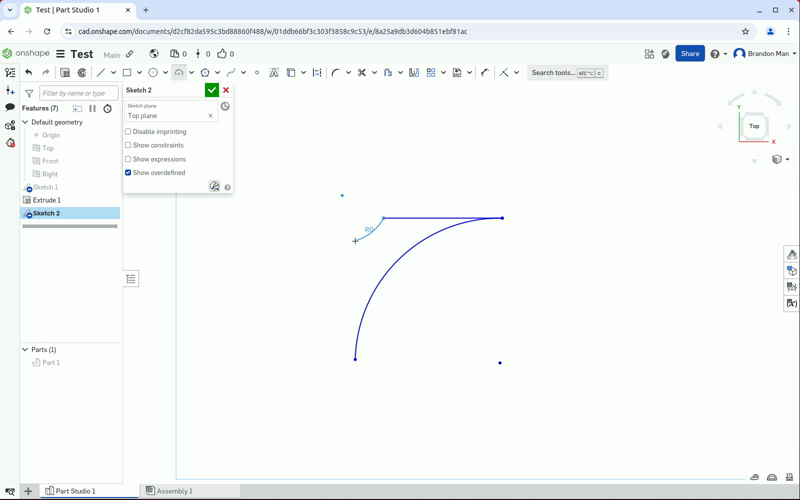
scroll(-6)
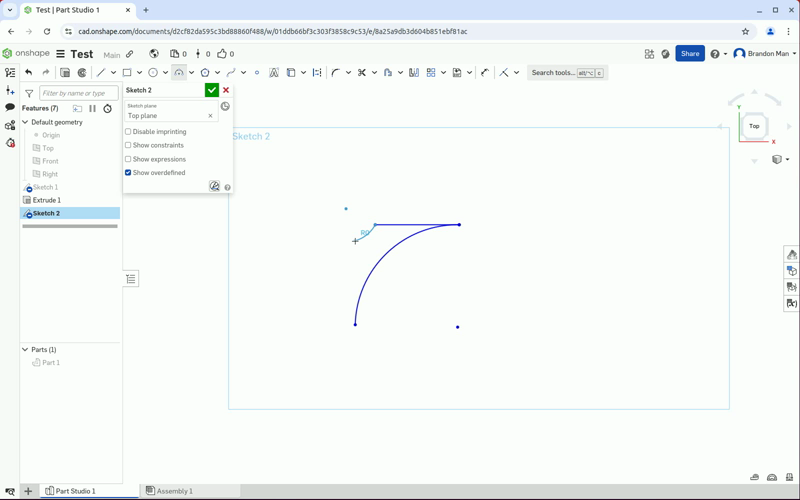
scroll(-6)
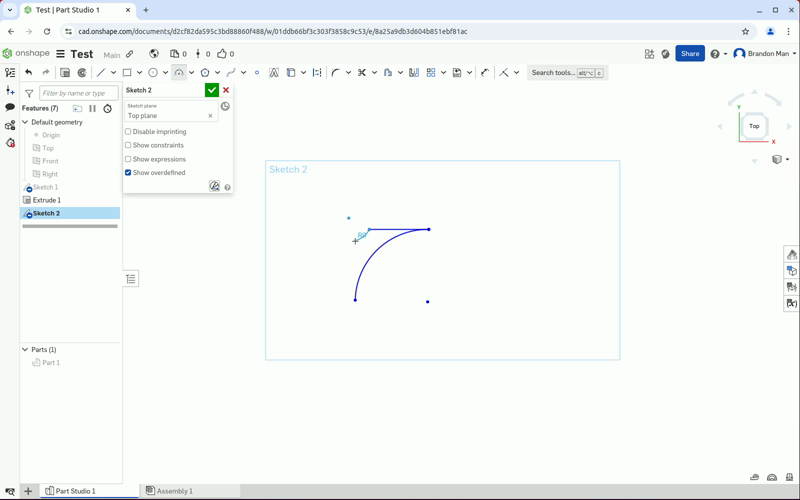
scroll(-6)
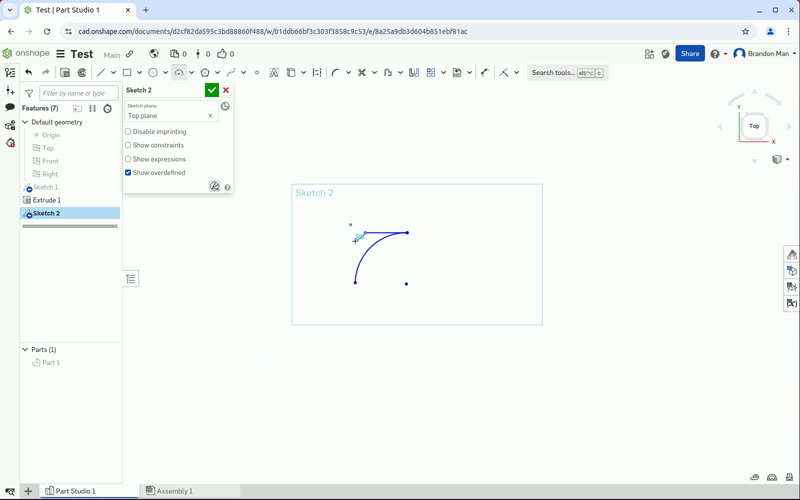
scroll(-6)
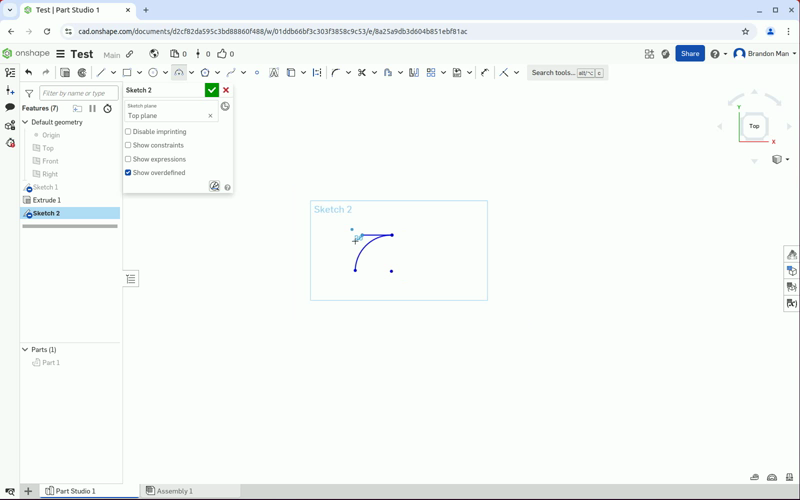
scroll(-6)
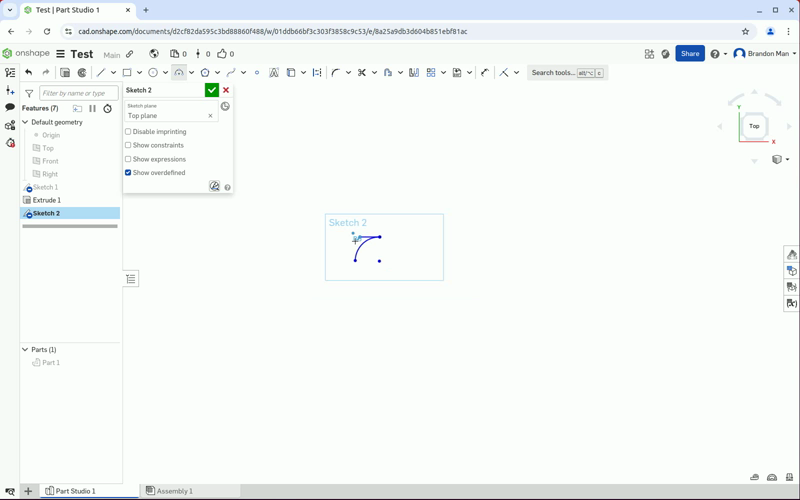
scroll(-6)
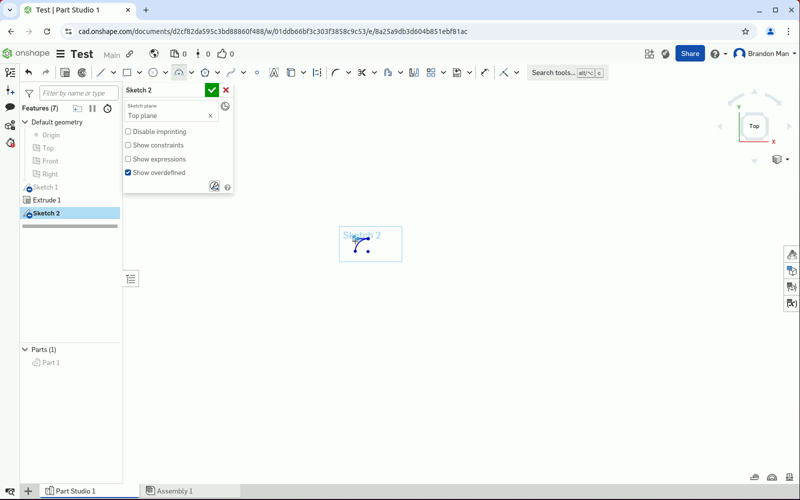
mouse_move(357, 240)
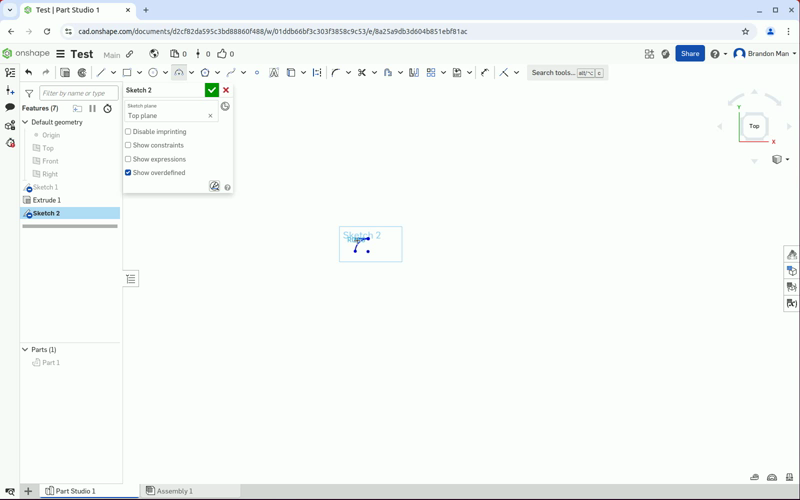
scroll(6)
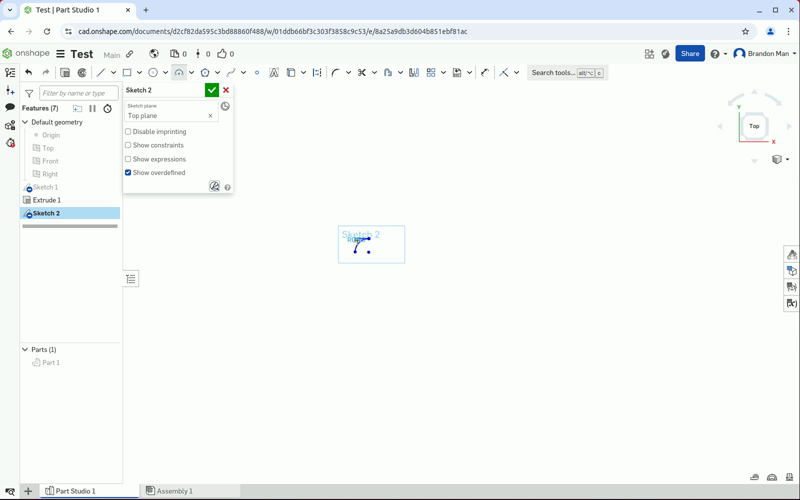
scroll(6)
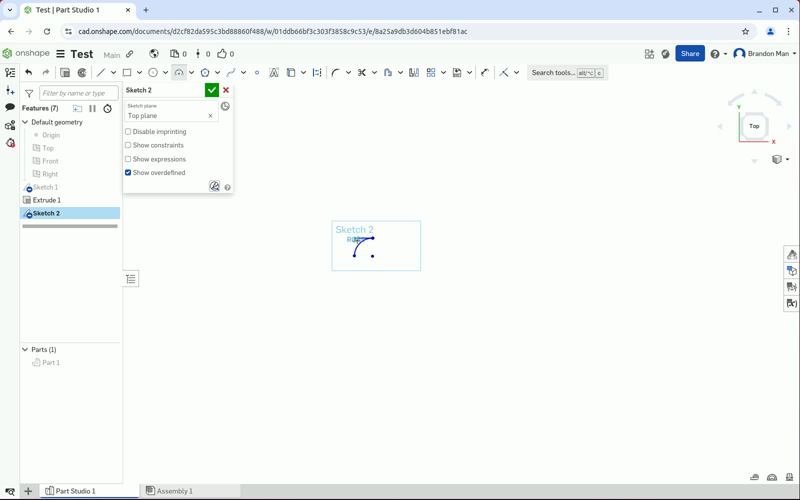
scroll(6)
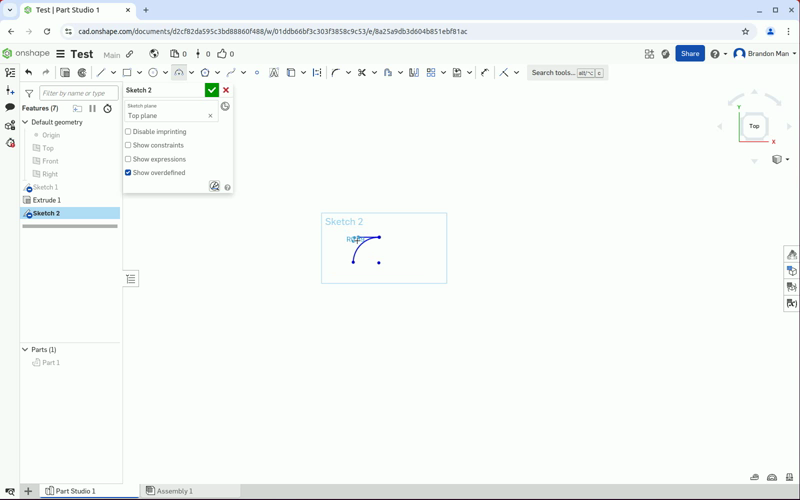
scroll(6)
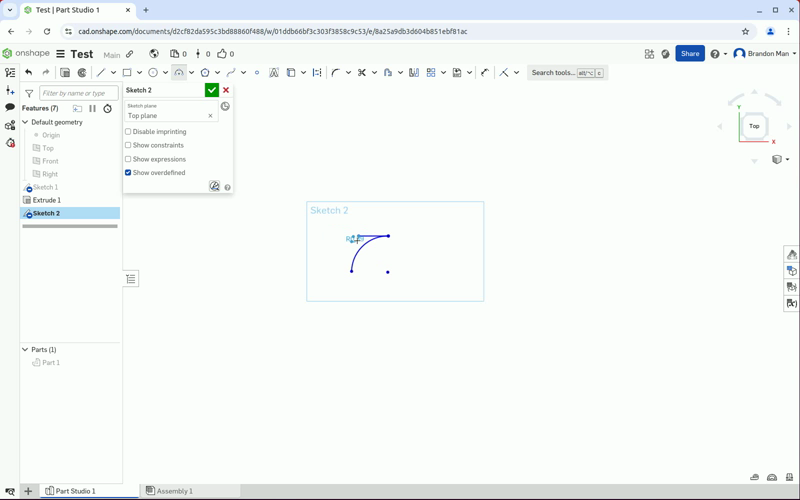
scroll(6)
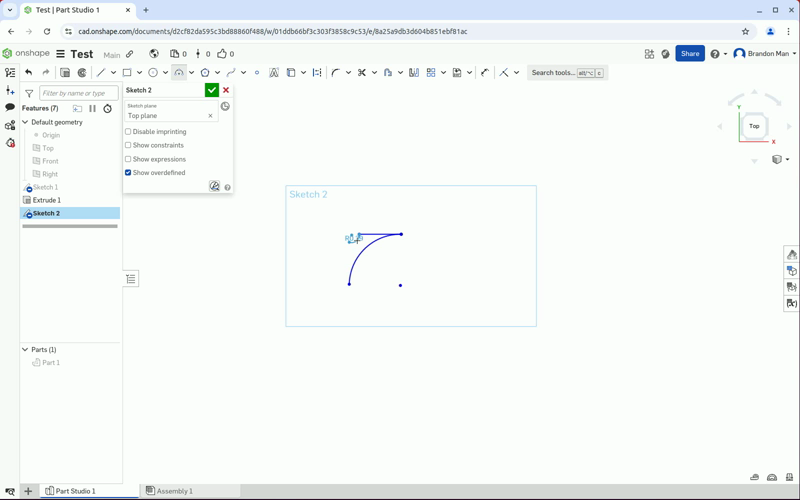
scroll(6)
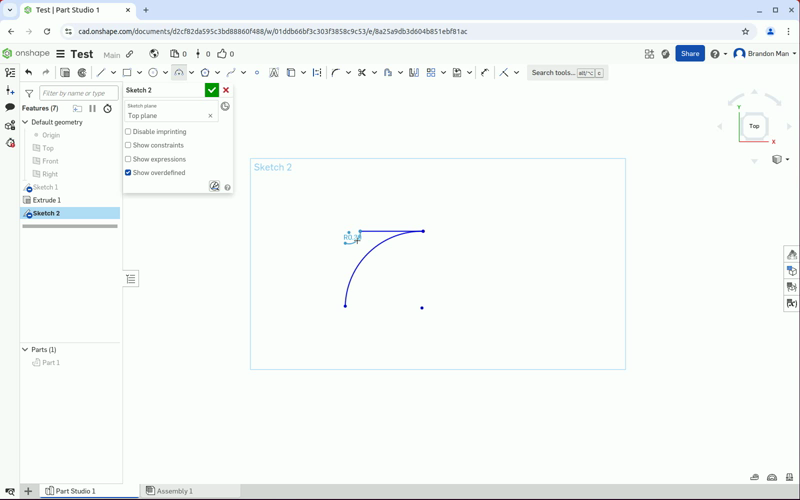
scroll(6)
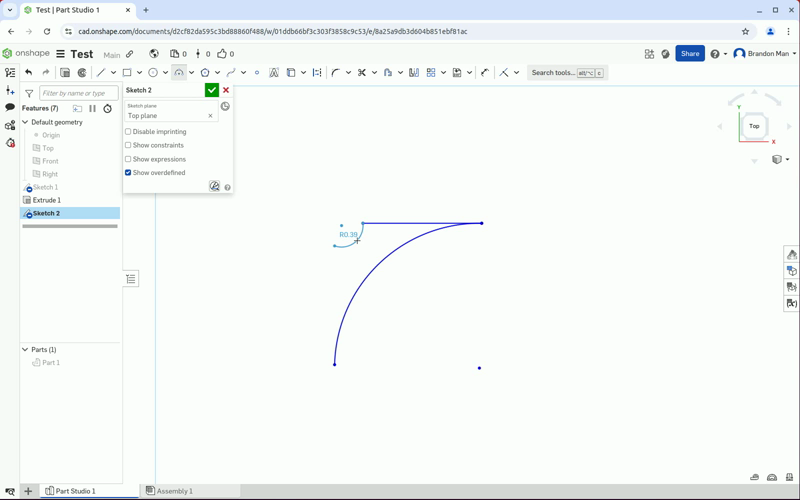
click(357, 240)
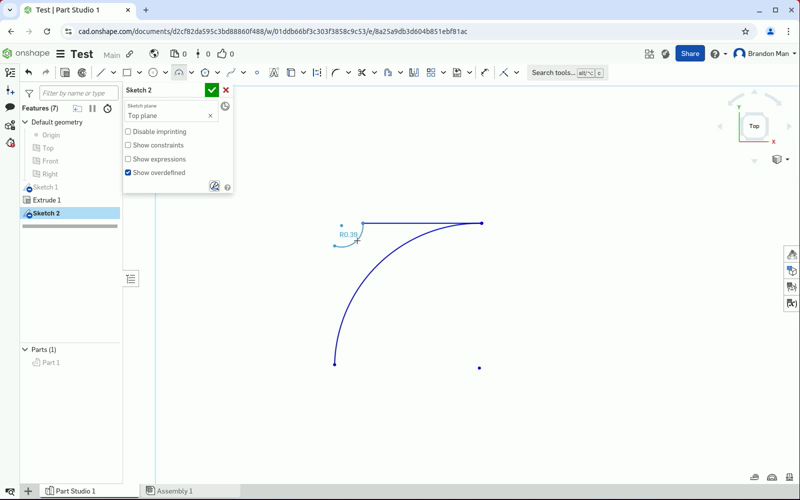
scroll(-6)
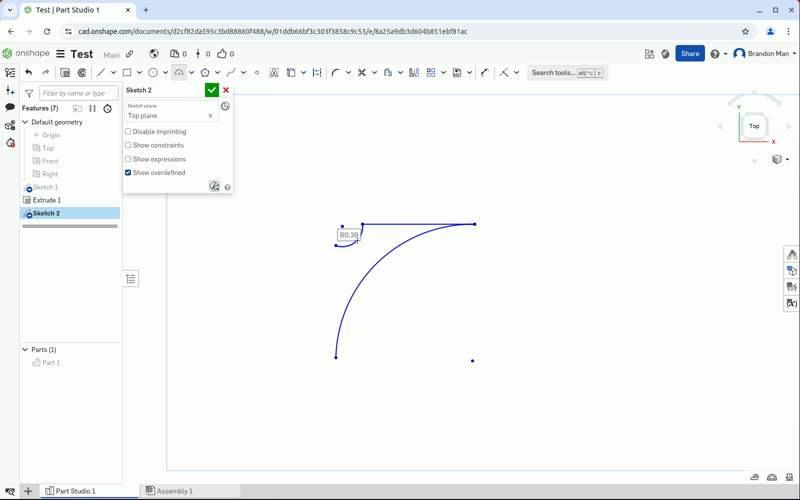
scroll(-6)
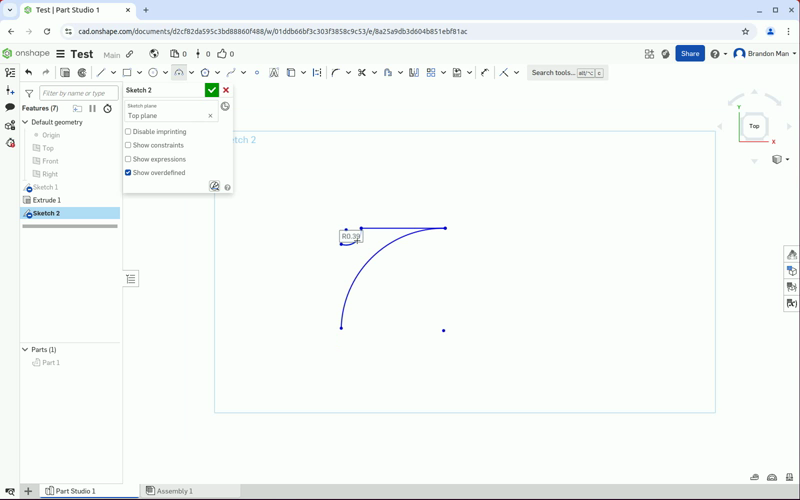
scroll(-6)
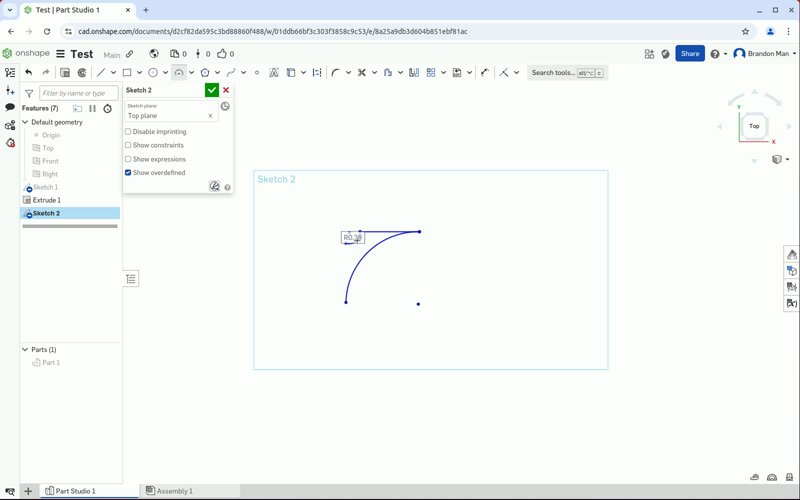
scroll(-6)
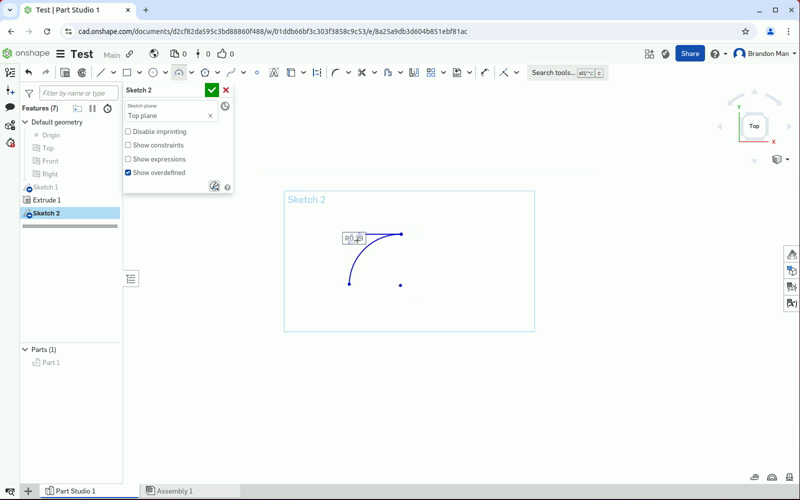
scroll(-6)
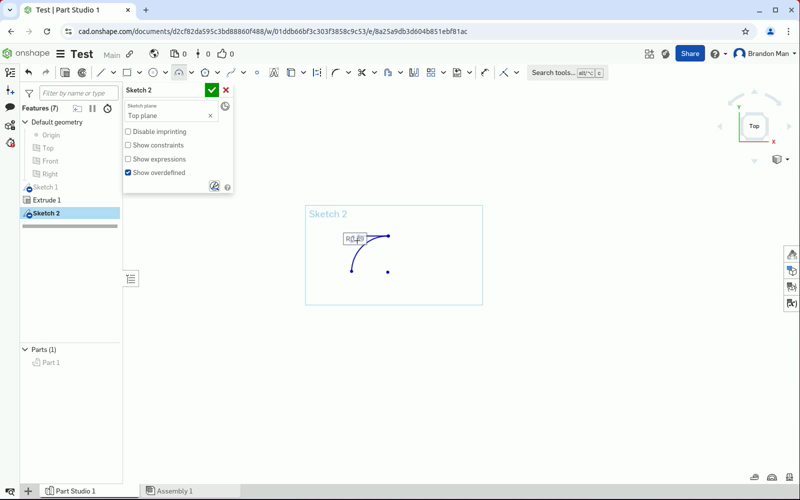
scroll(-6)
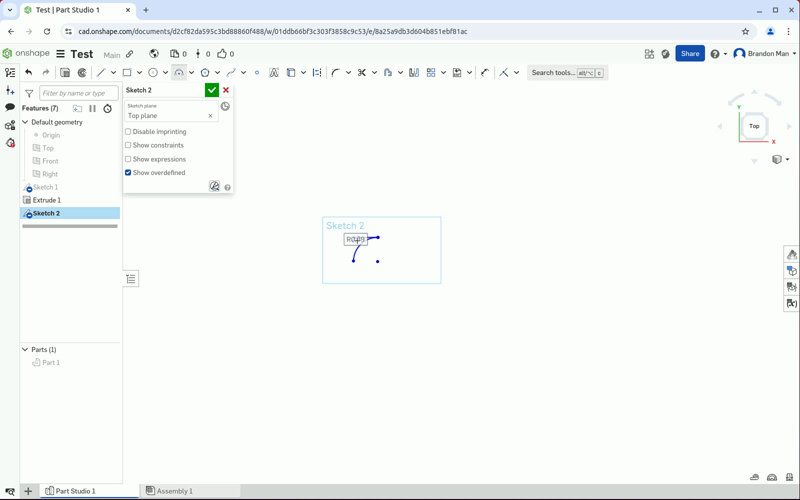
scroll(-6)
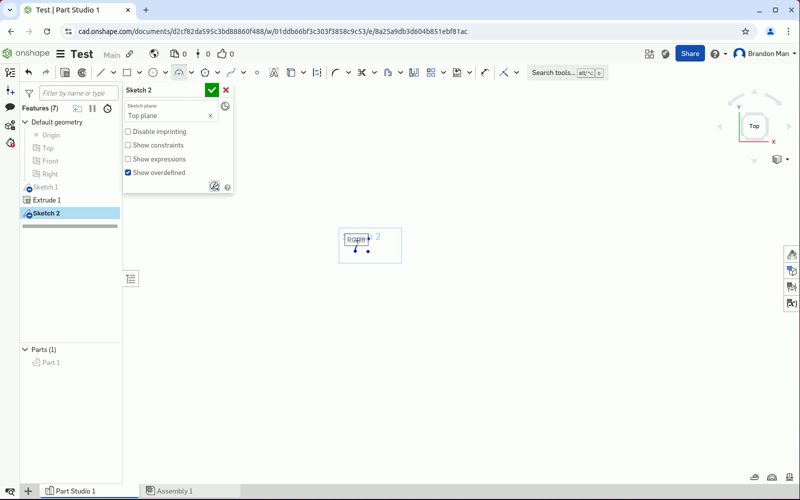
key_up(shift)
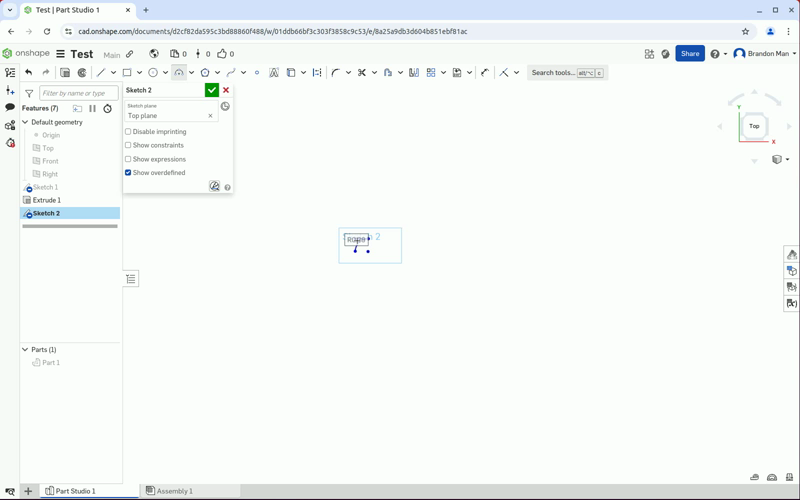
key(esc)
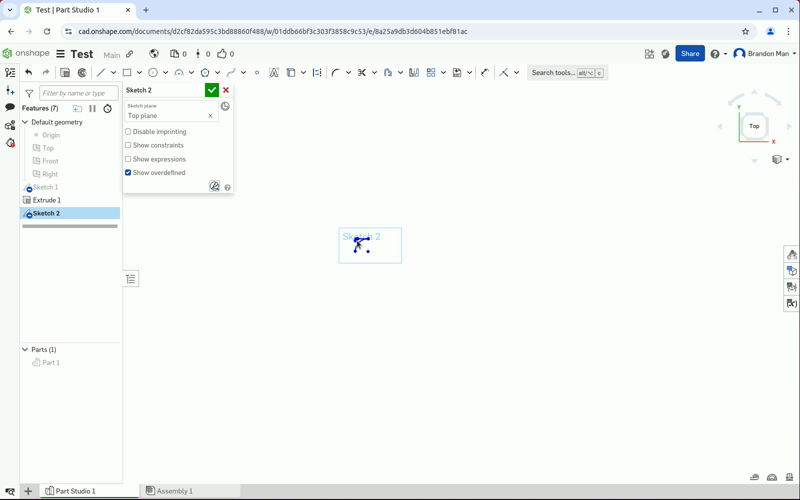
key(l)
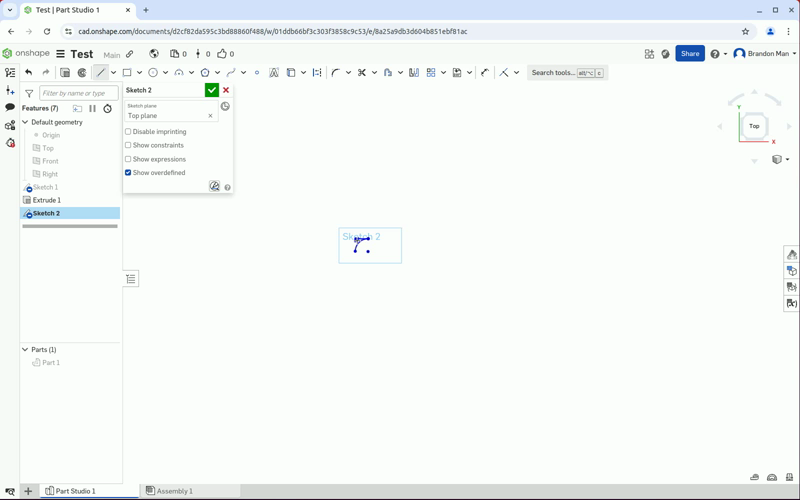
mouse_move(355, 240)
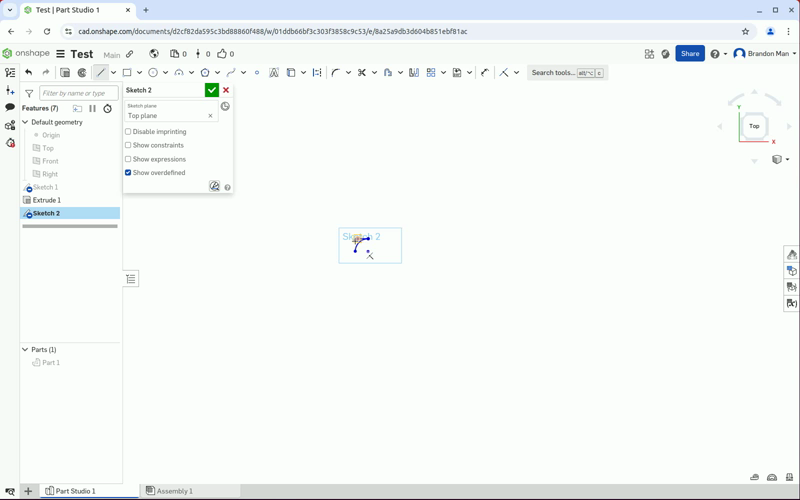
scroll(6)
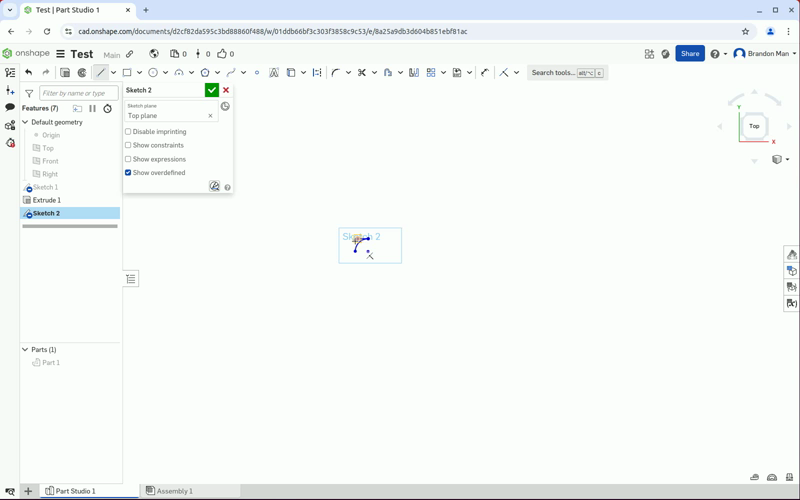
scroll(6)
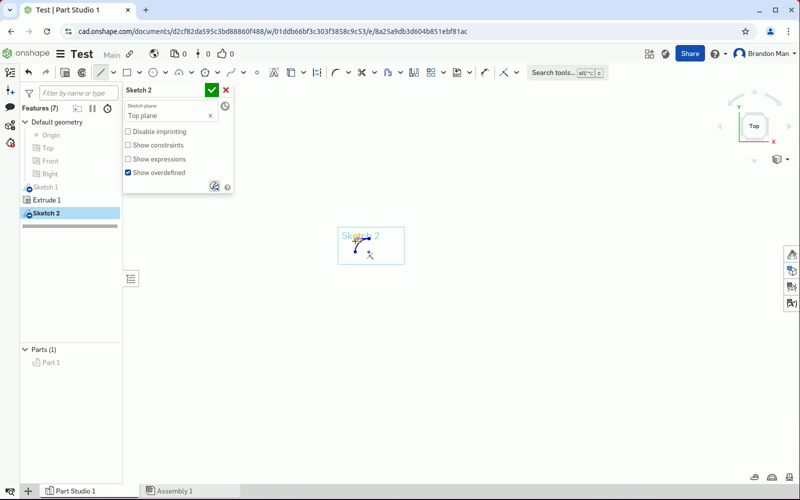
scroll(6)
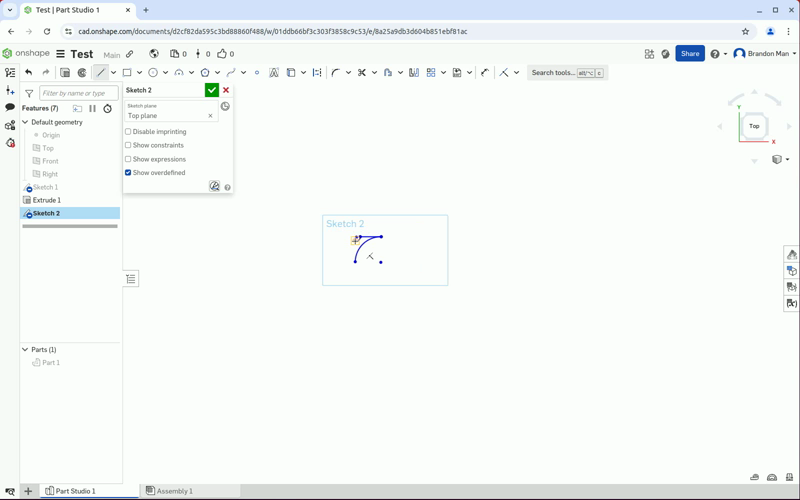
scroll(6)
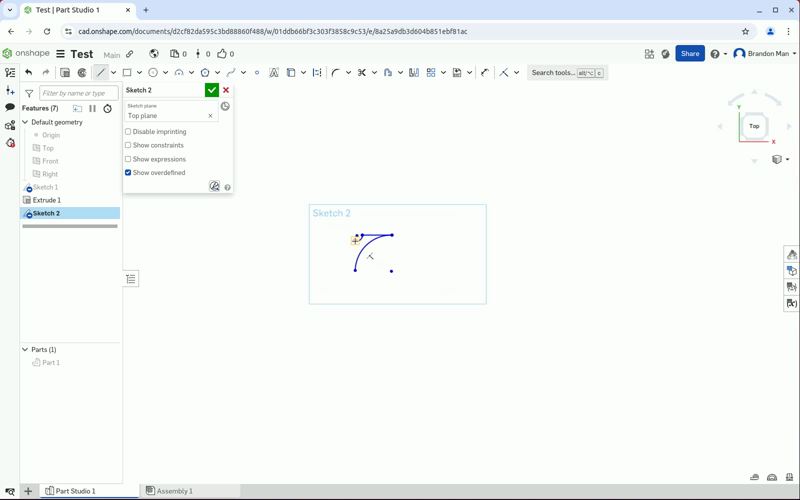
scroll(6)
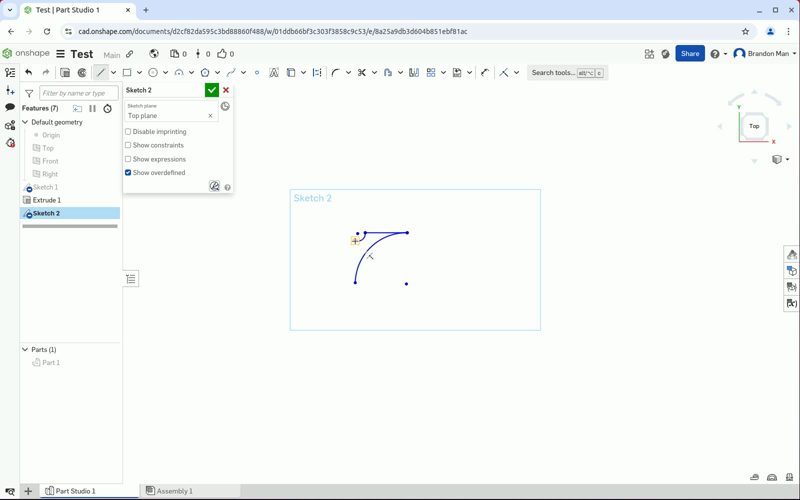
scroll(6)
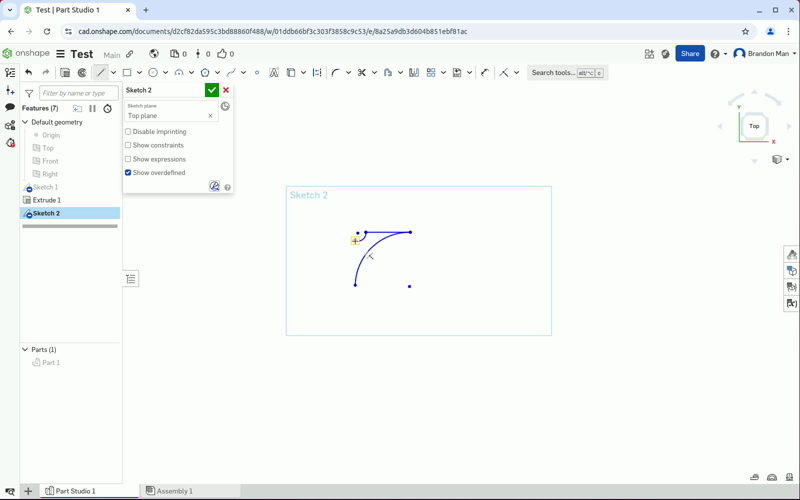
scroll(6)
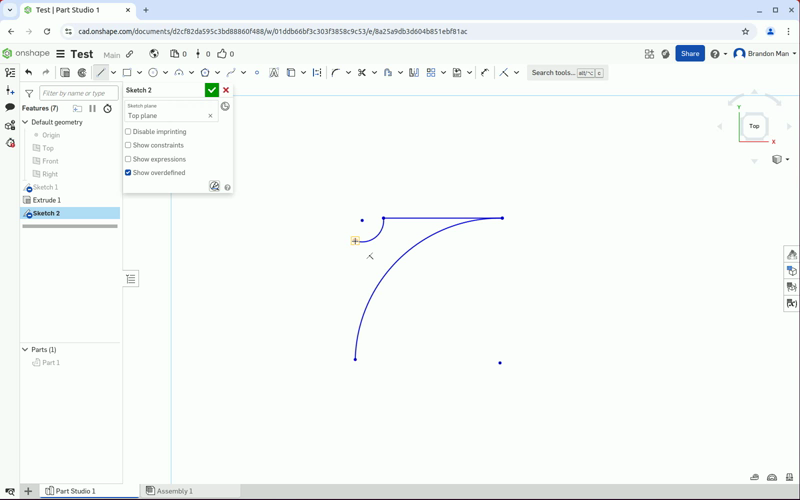
click(355, 240)
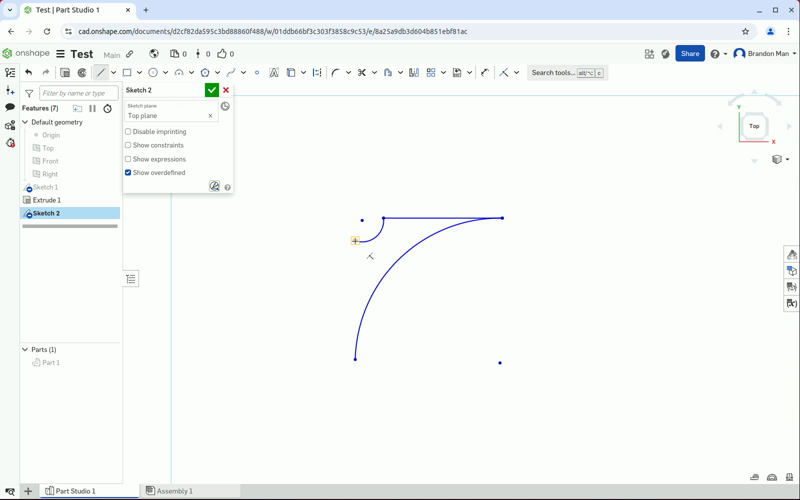
scroll(-6)
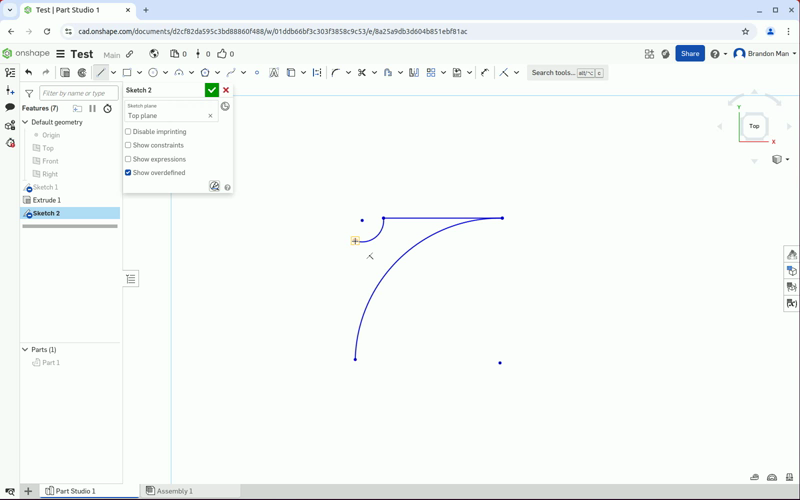
scroll(-6)
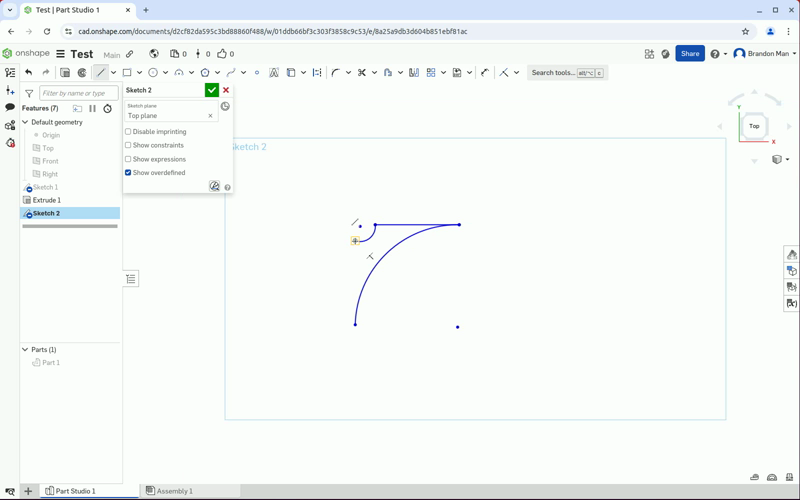
scroll(-6)
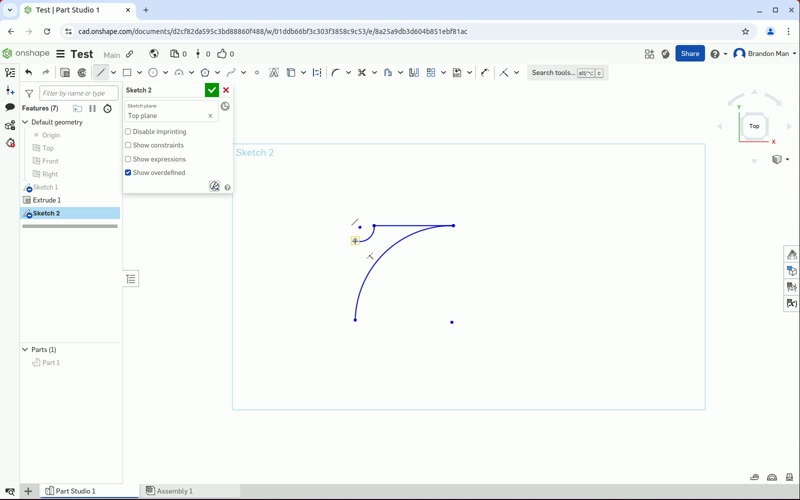
scroll(-6)
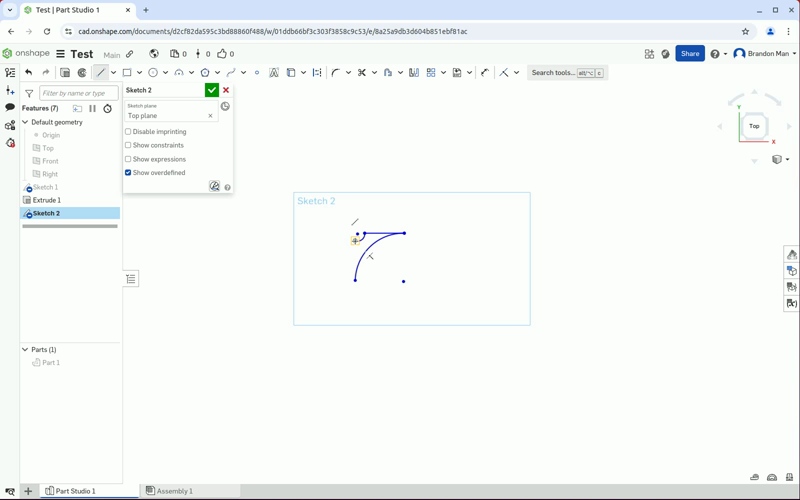
scroll(-6)
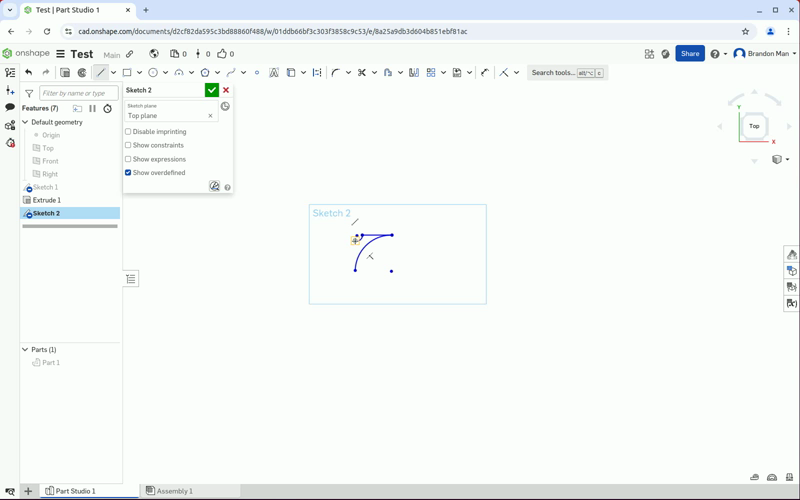
scroll(-6)
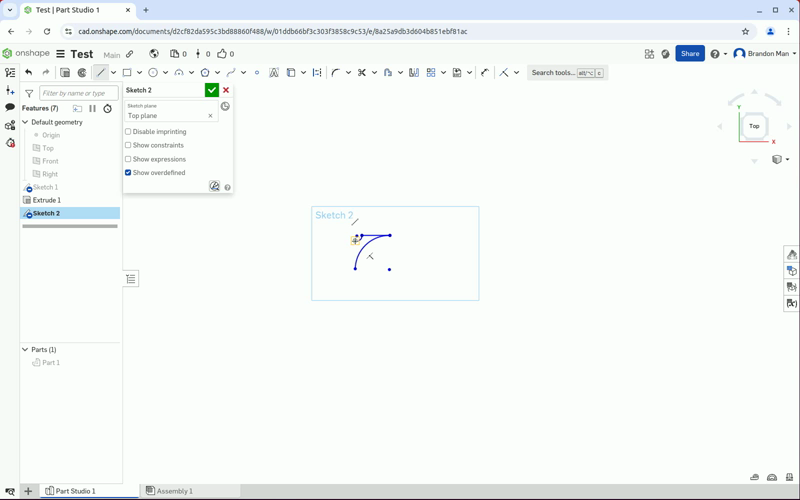
scroll(-6)
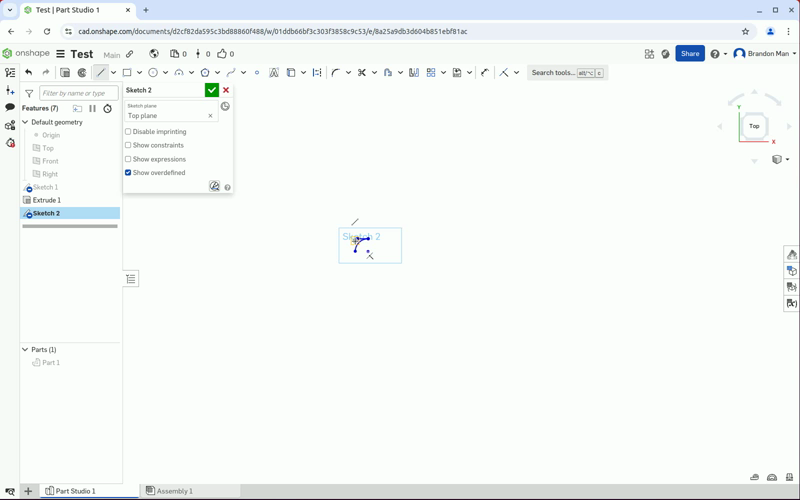
mouse_move(385, 240)
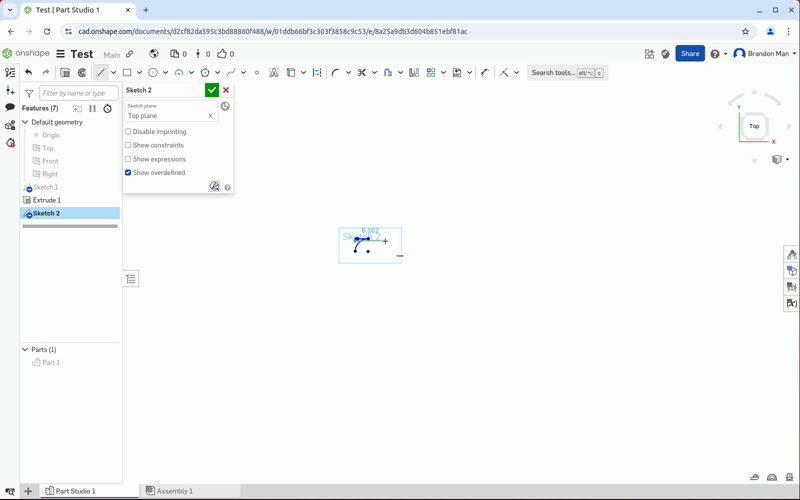
key_down(shift)
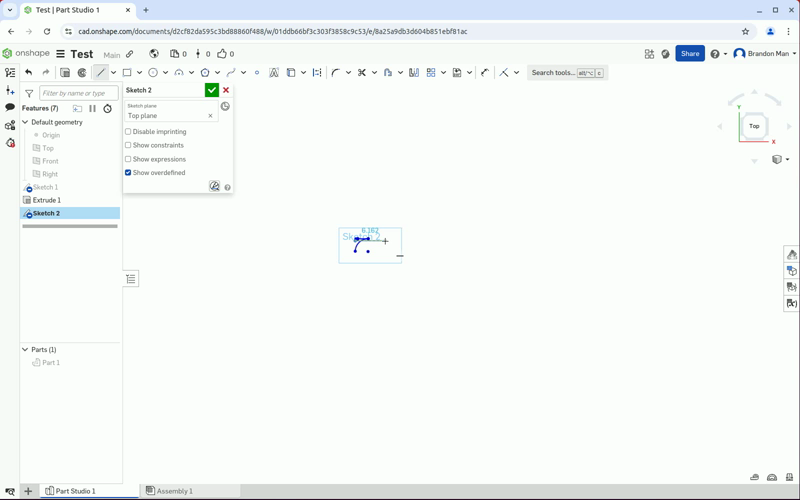
mouse_move(355, 251)
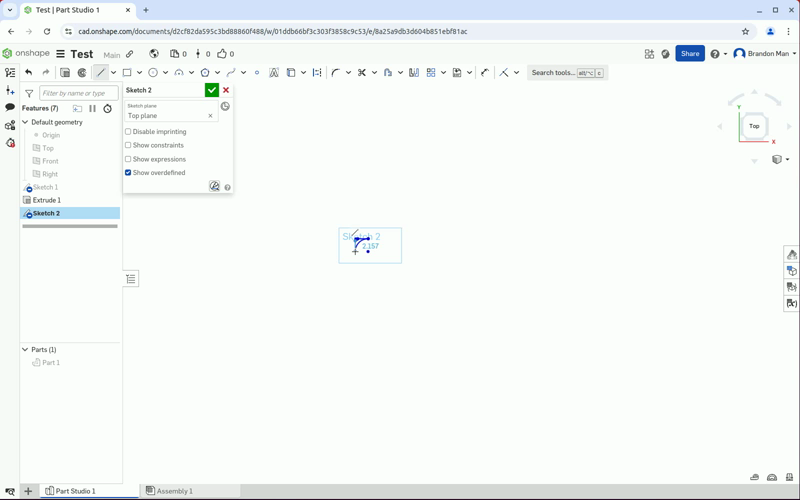
key_up(shift)
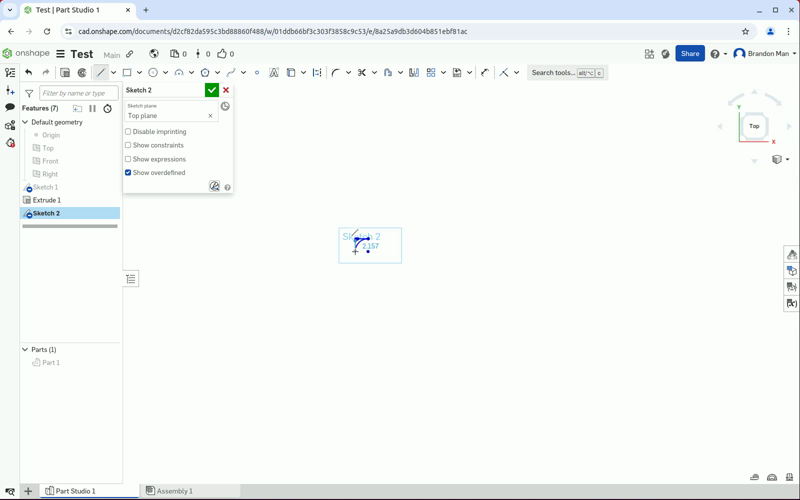
click(355, 251)
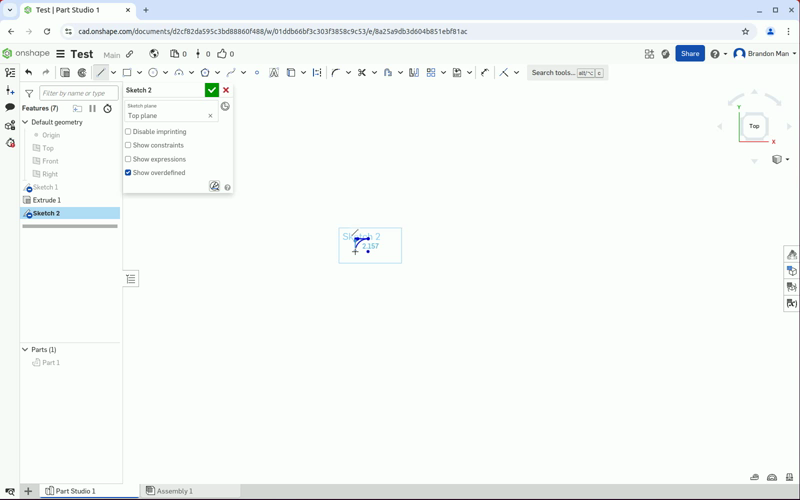
key(esc)
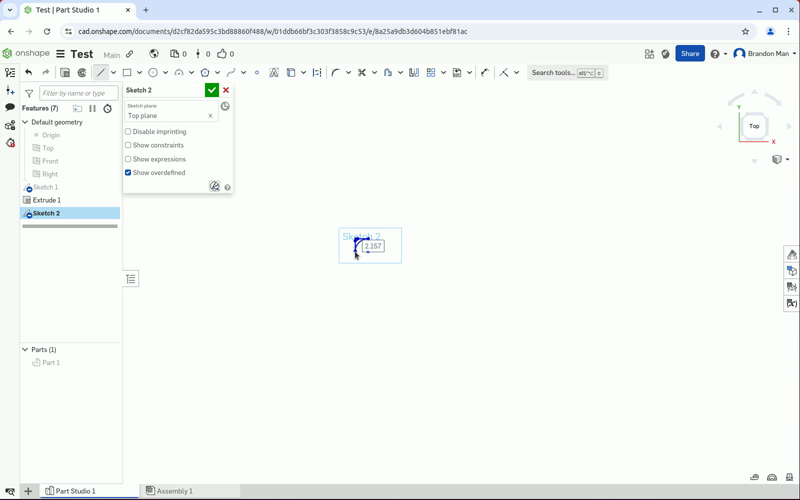
mouse_move(355, 249)
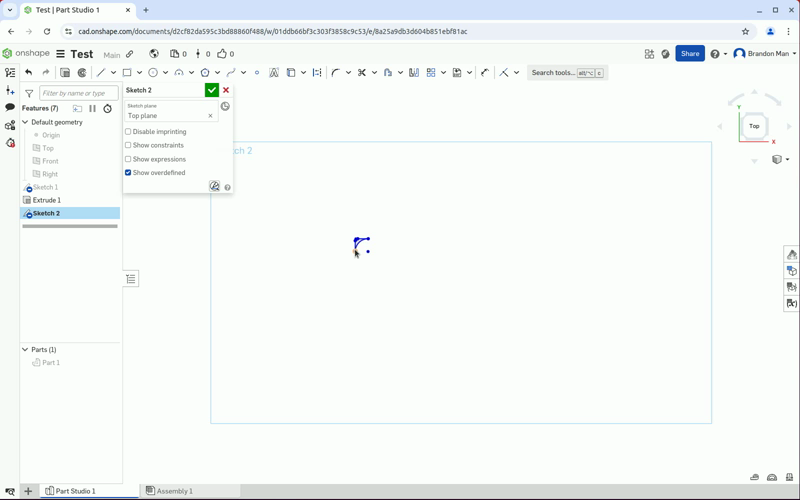
scroll(6)
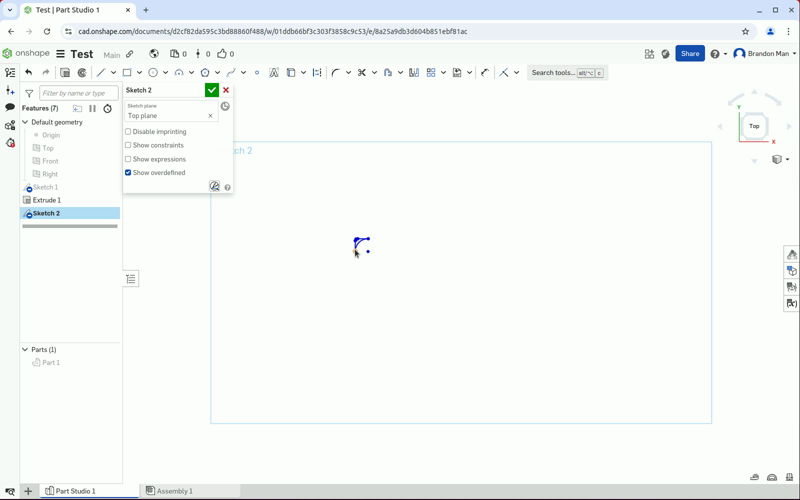
scroll(6)
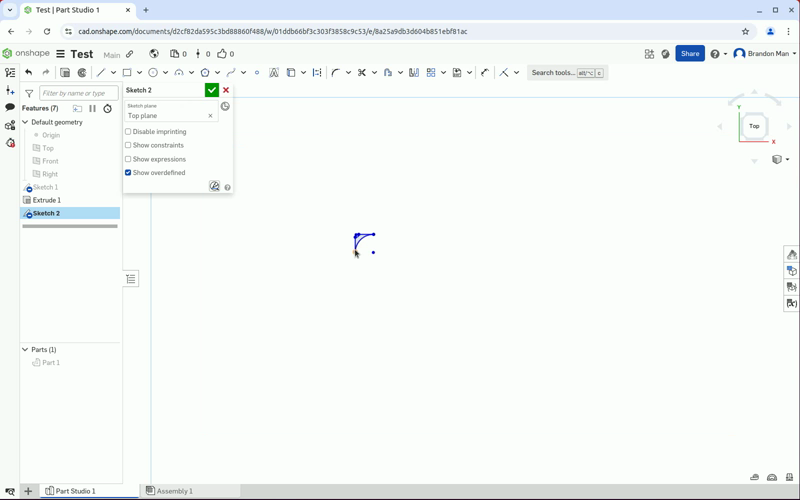
scroll(6)
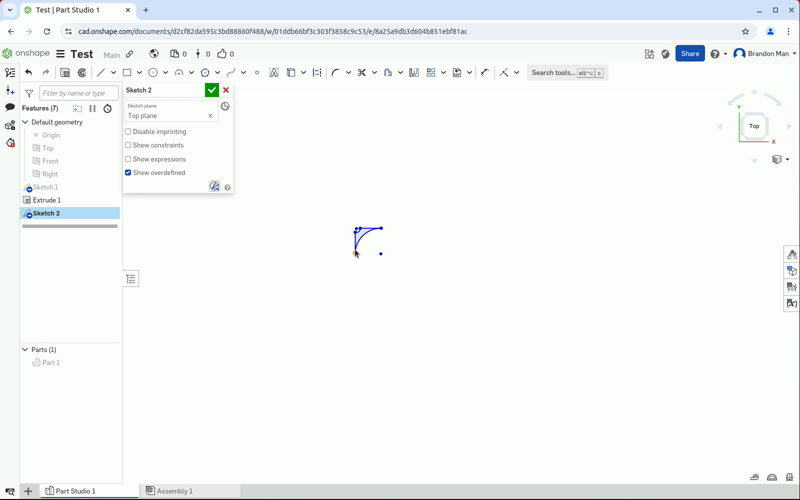
scroll(6)
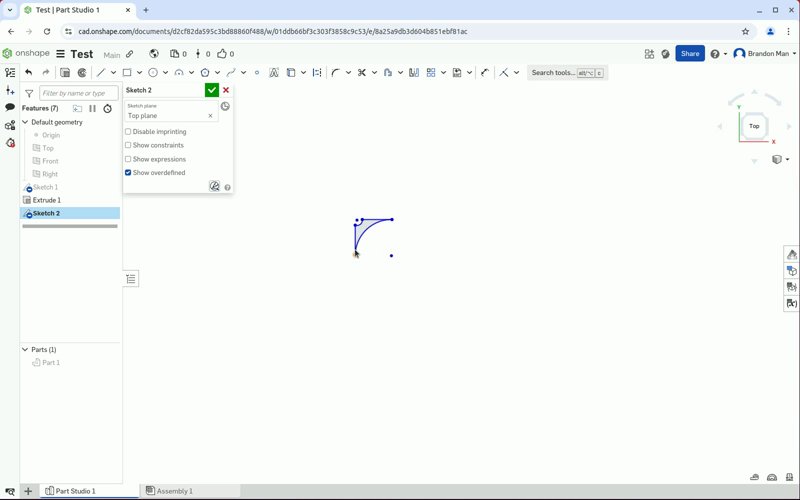
scroll(6)
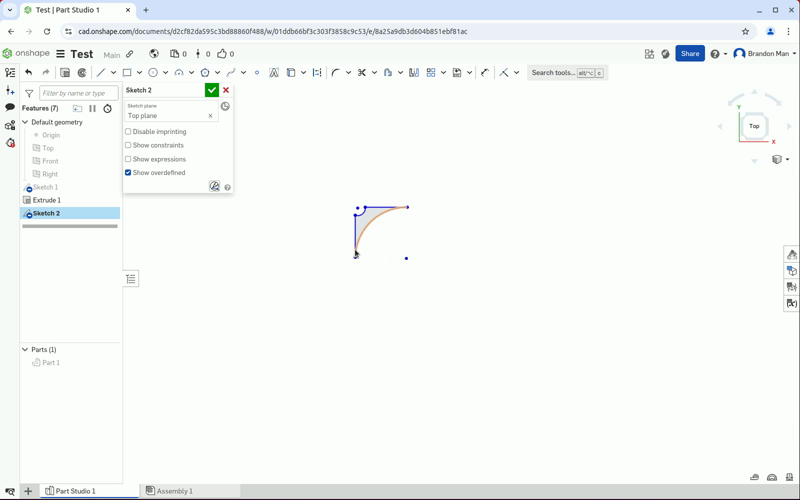
scroll(6)
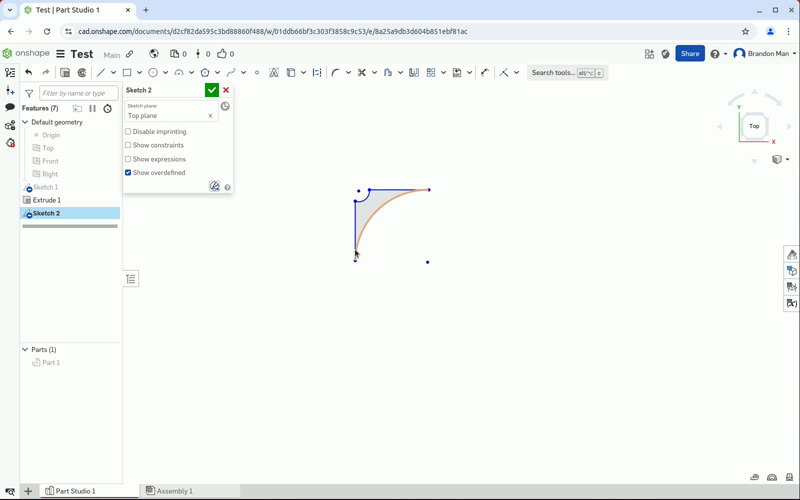
scroll(6)
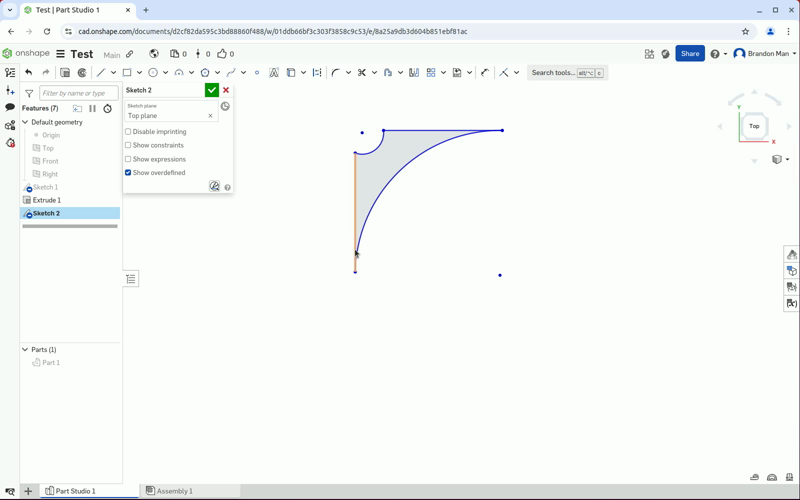
click(355, 249)
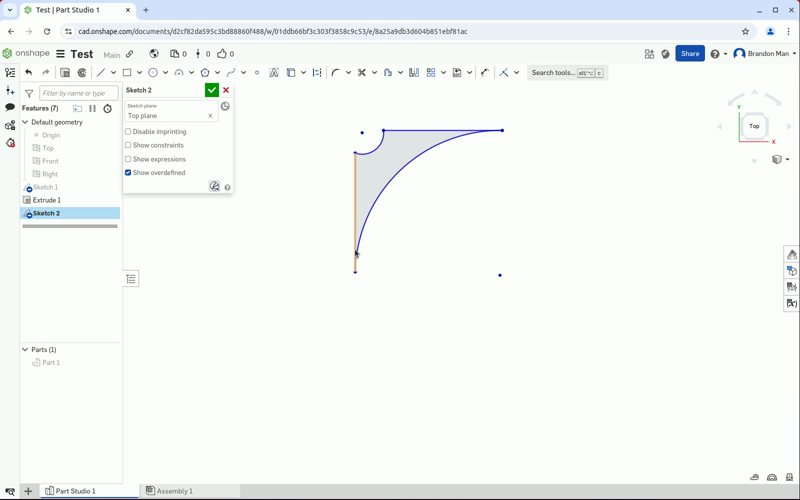
scroll(-6)
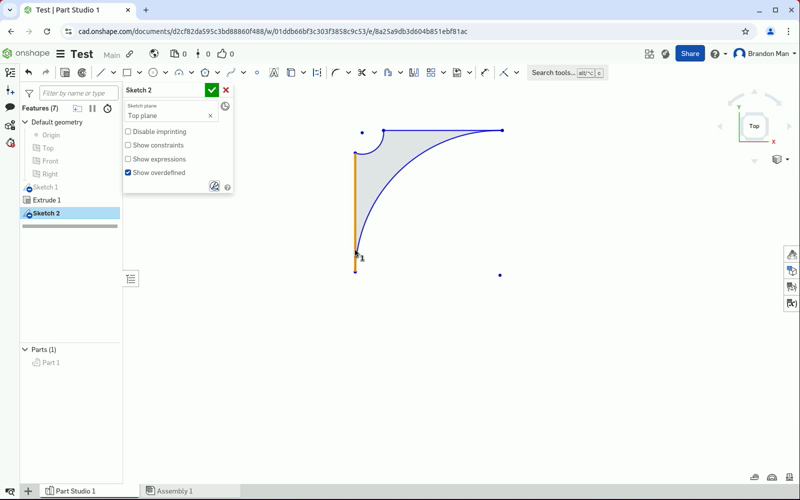
scroll(-6)
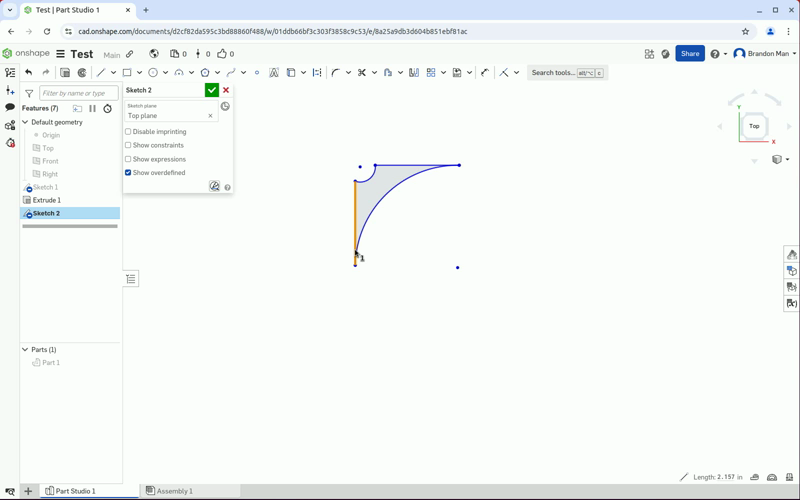
scroll(-6)
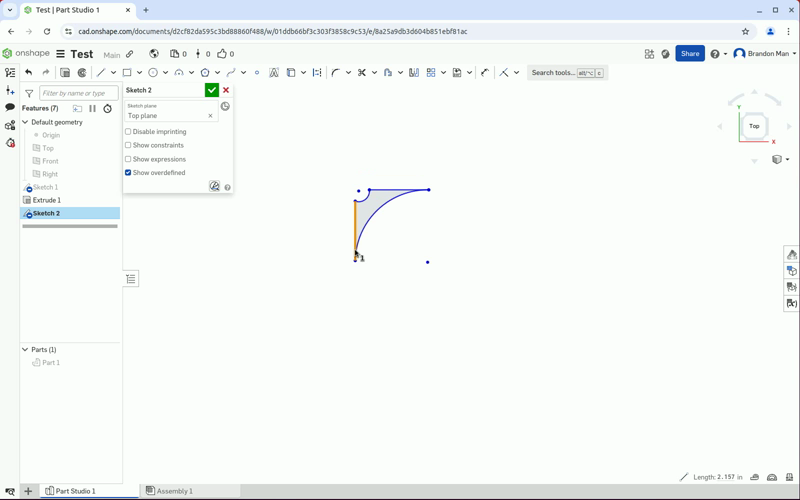
scroll(-6)
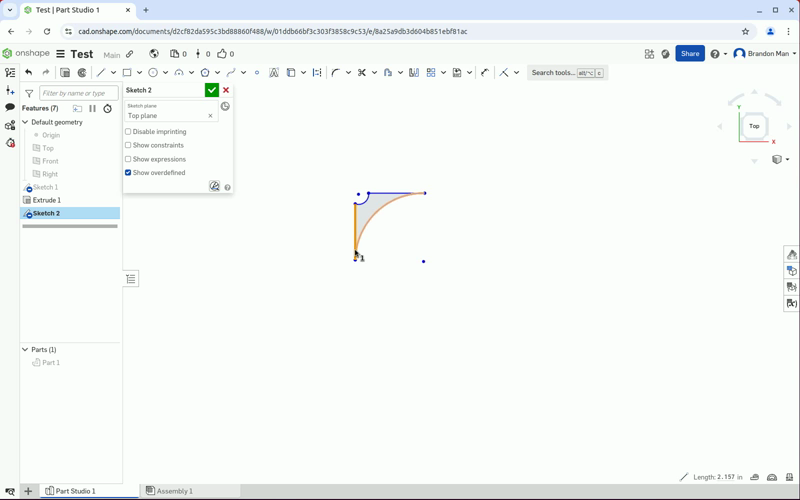
scroll(-6)
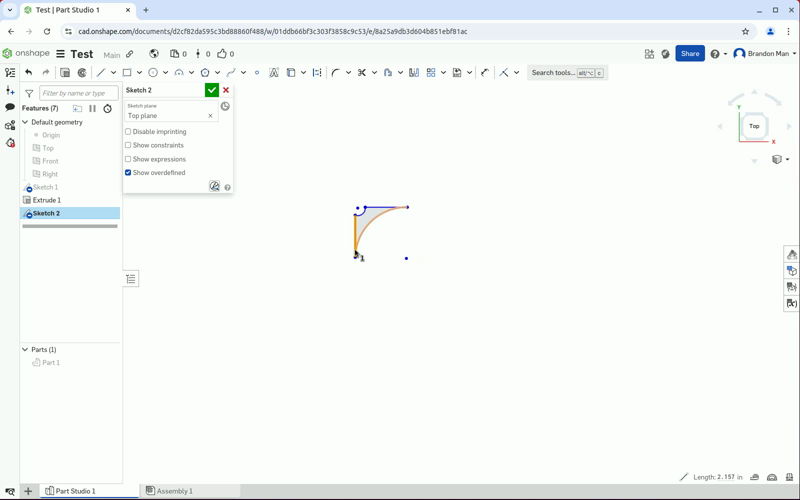
scroll(-6)
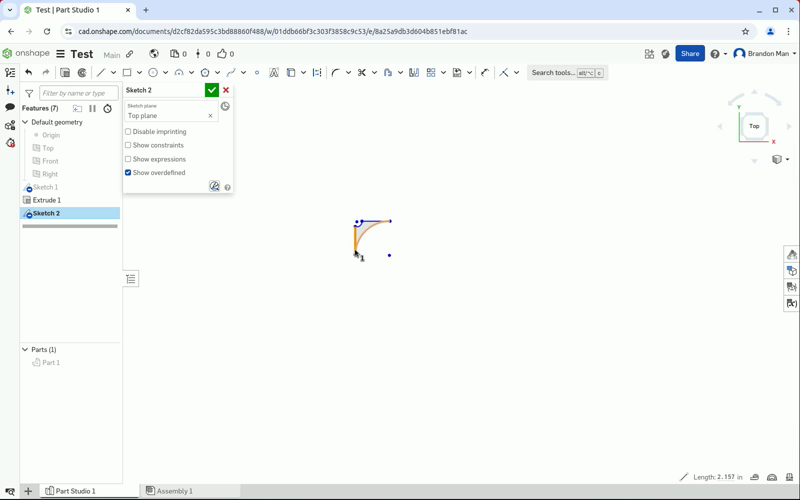
scroll(-6)
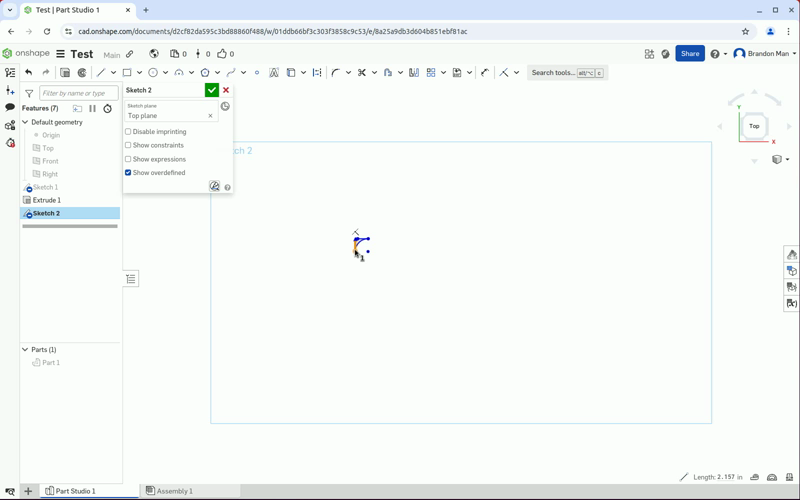
mouse_move(73, 352)
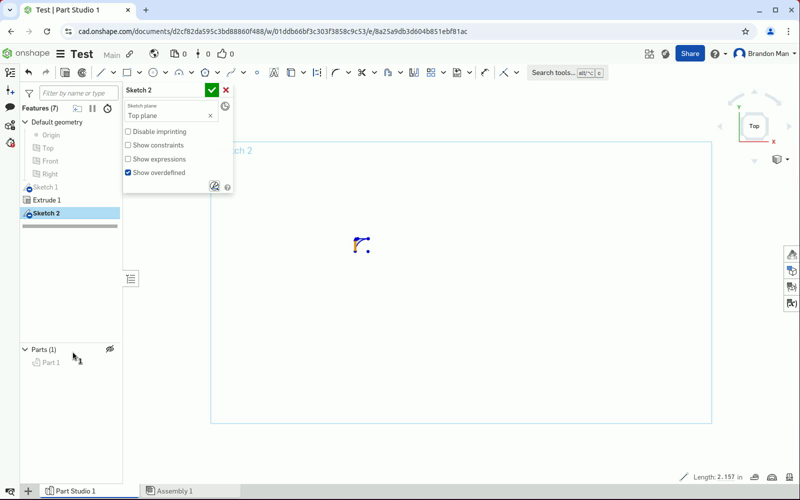
key(shift+y)
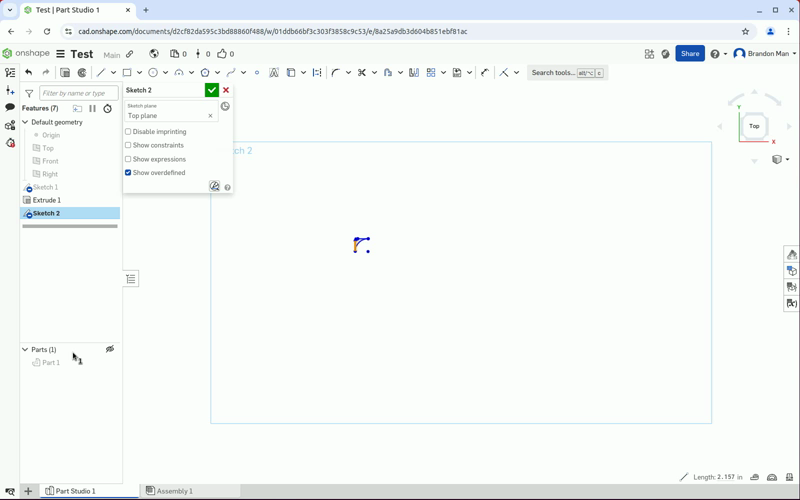
key(shift+e)
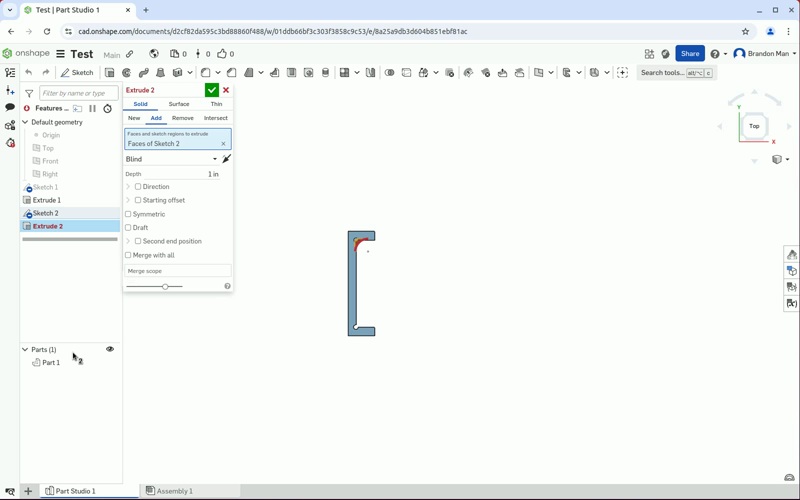
mouse_move(143, 106)
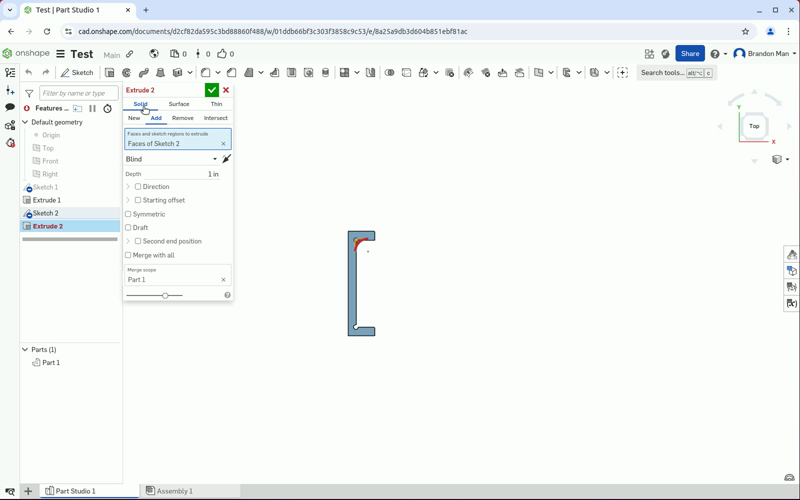
click(143, 106)
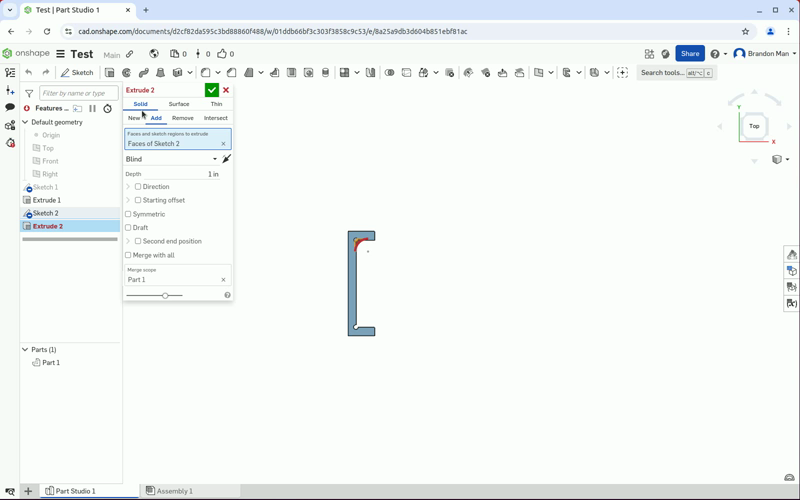
mouse_move(137, 120)
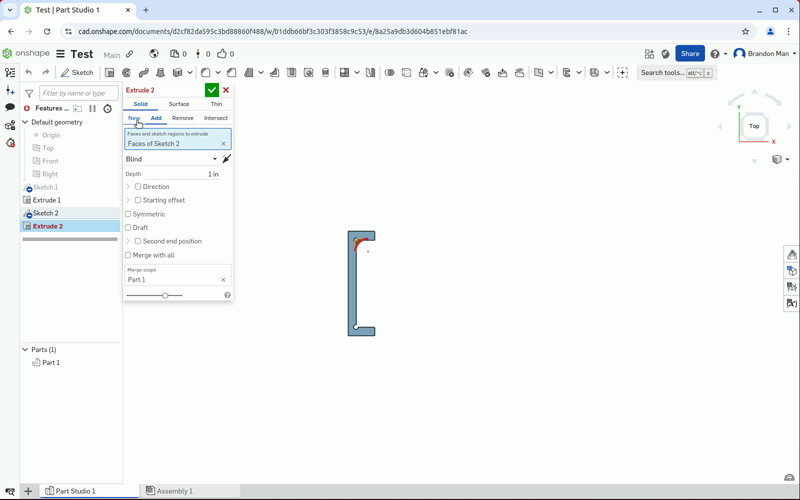
click(137, 120)
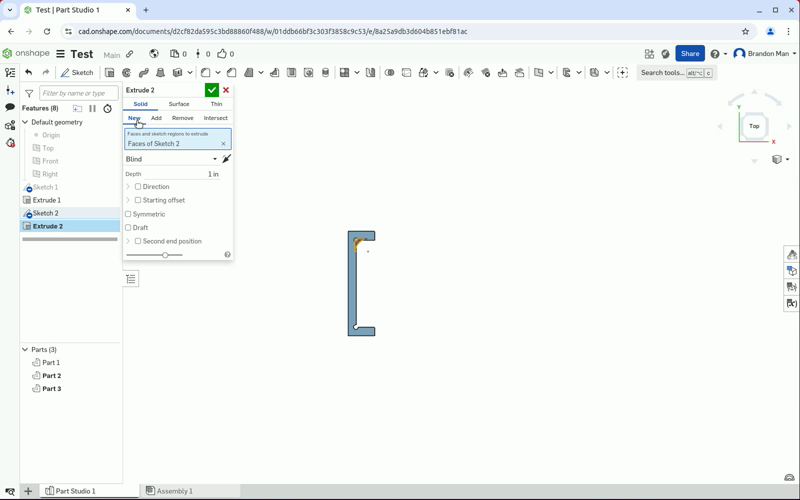
key(tab, 4)
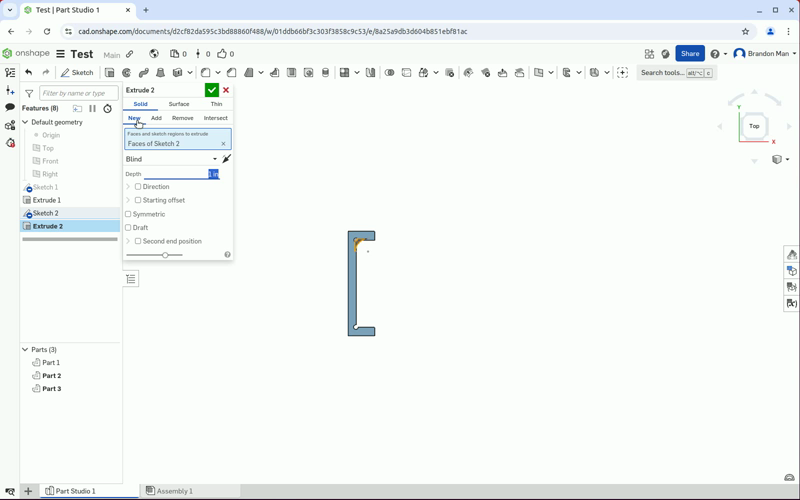
text(0.722)
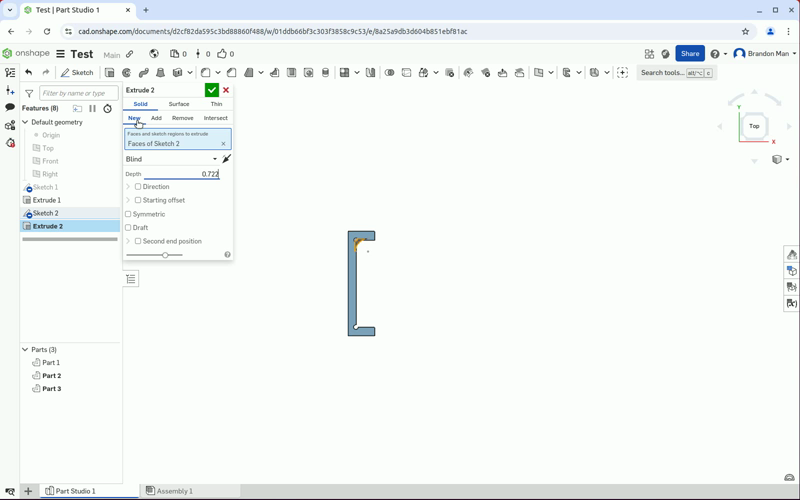
key(enter)
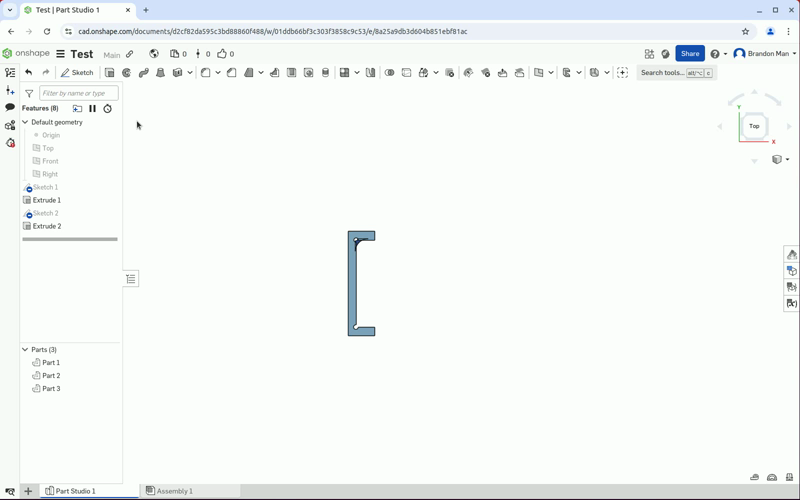
key(shift+h)
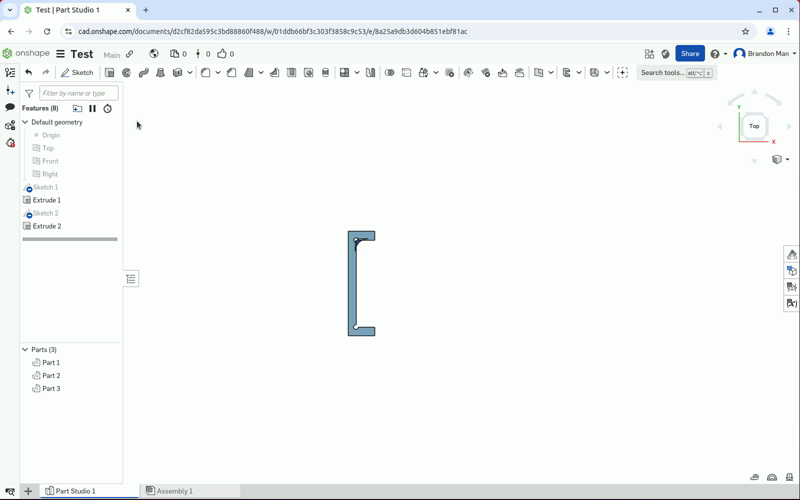
key(shift+h)
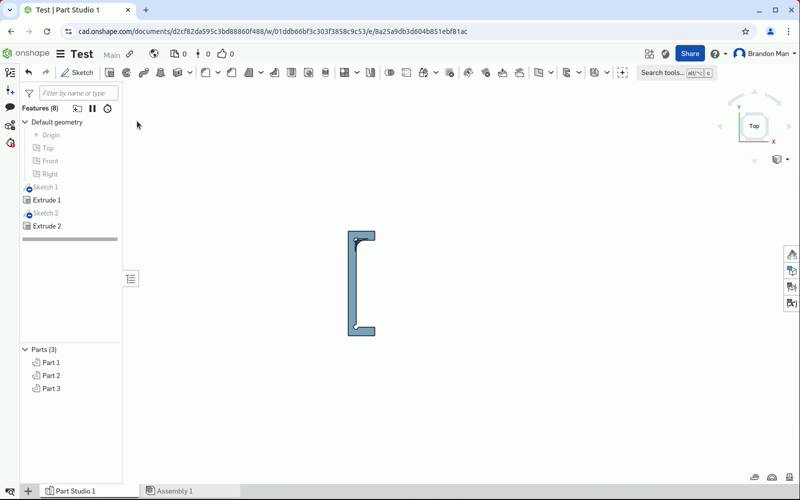
mouse_move(73, 189)
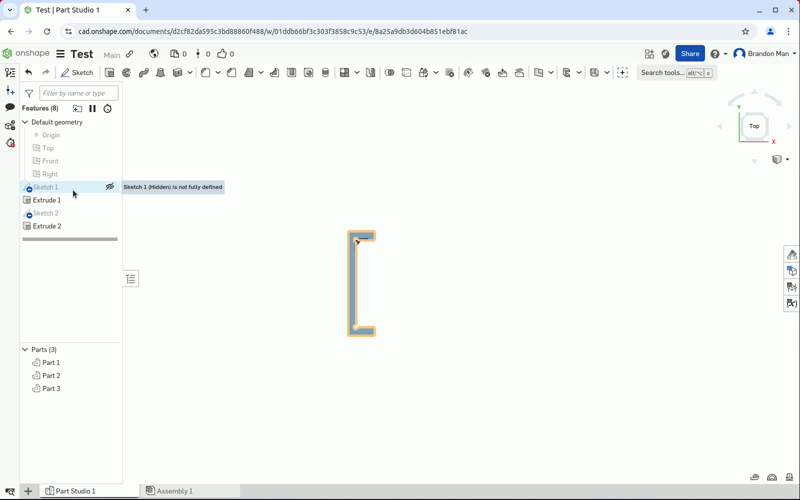
click(73, 189)
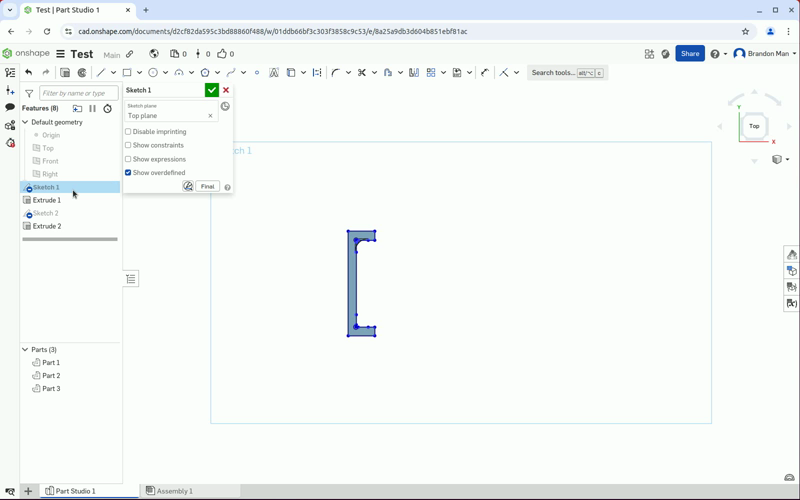
mouse_move(229, 92)
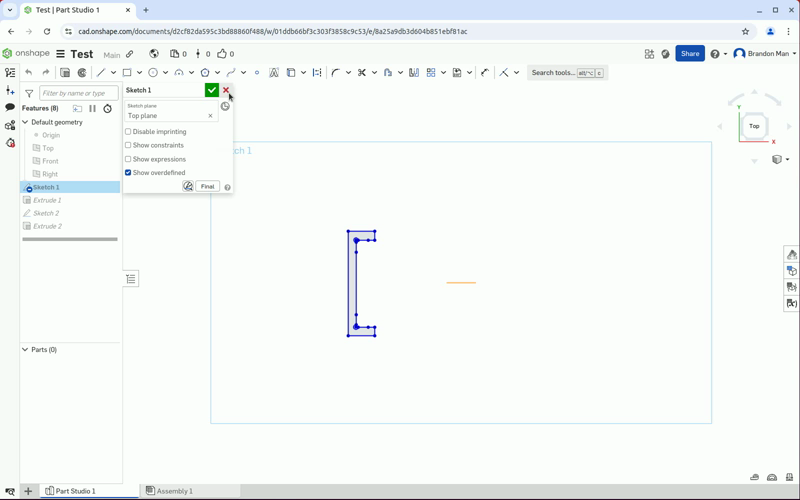
click(229, 92)
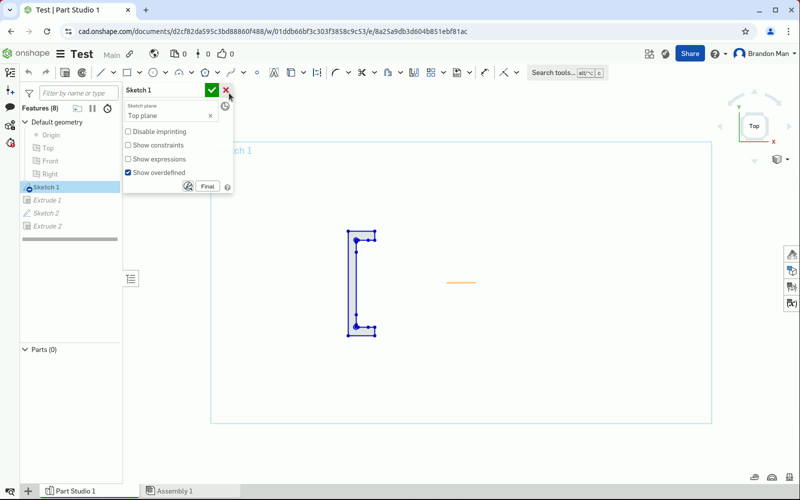
key(shift+s)
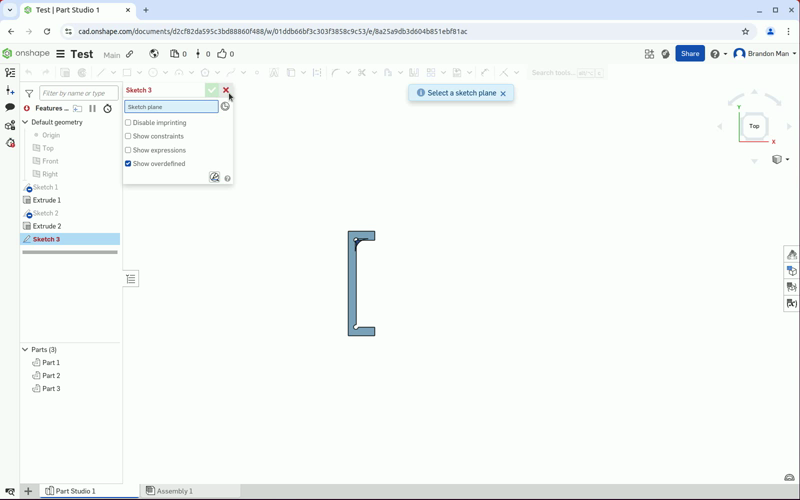
mouse_move(73, 150)
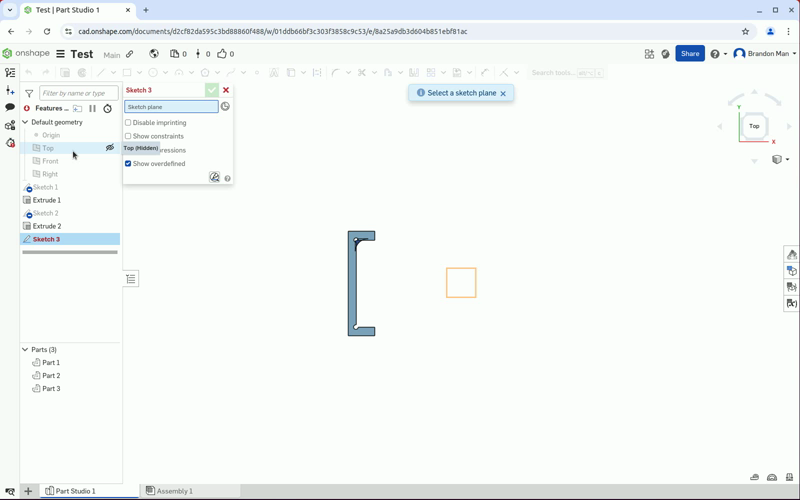
click(73, 150)
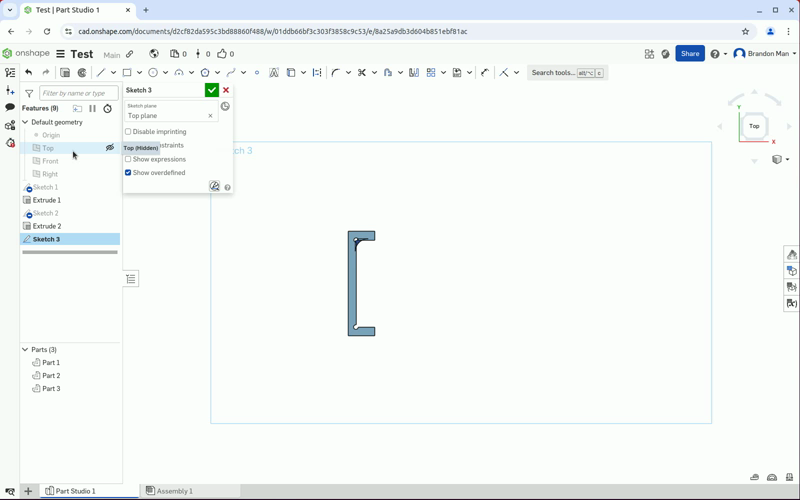
mouse_move(73, 352)
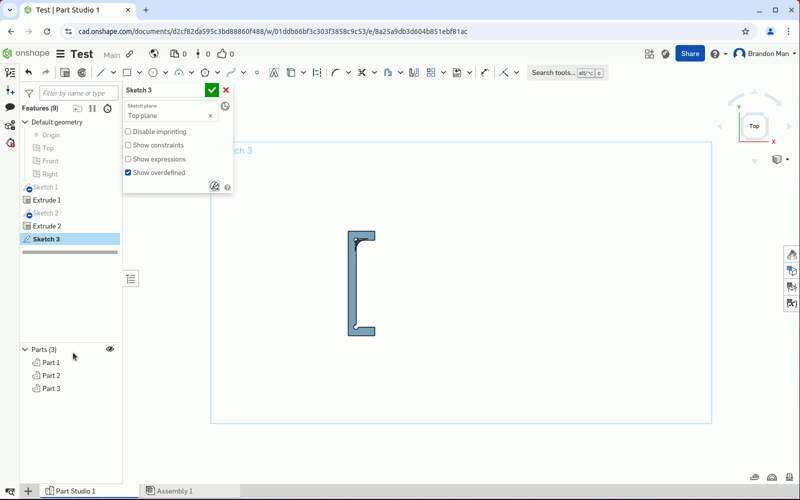
key(y)
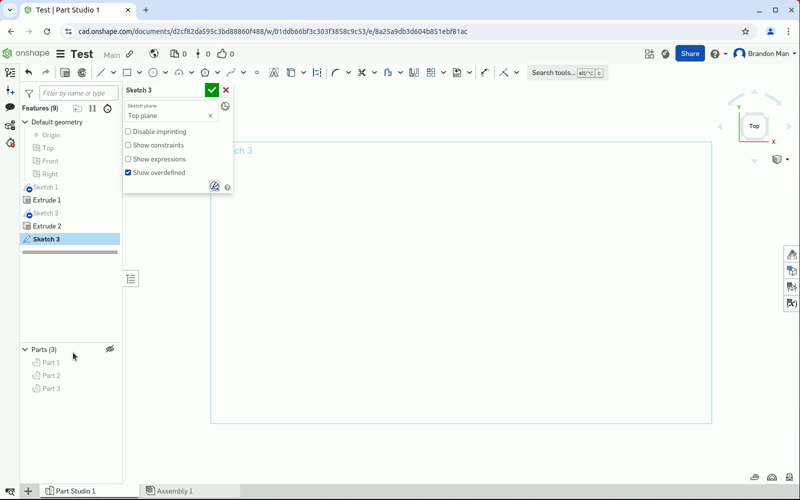
key(a)
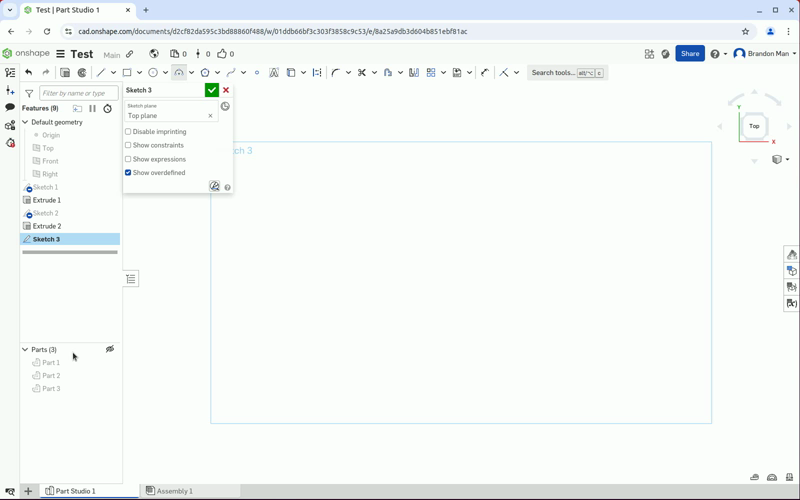
key_down(shift)
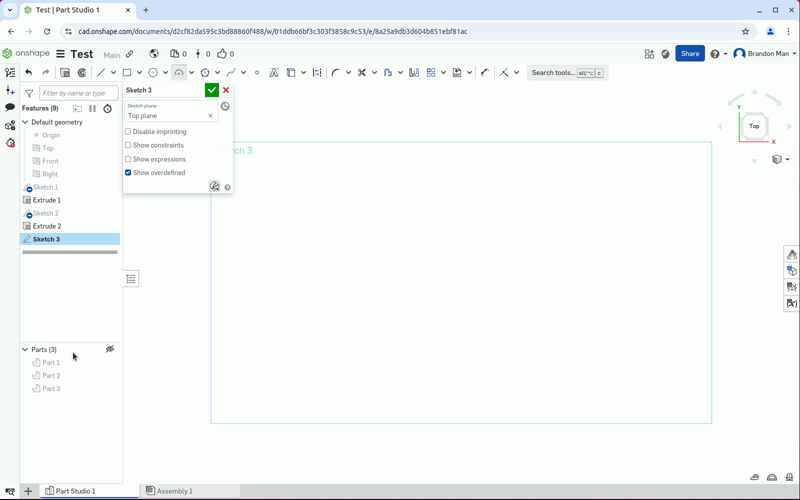
mouse_move(355, 324)
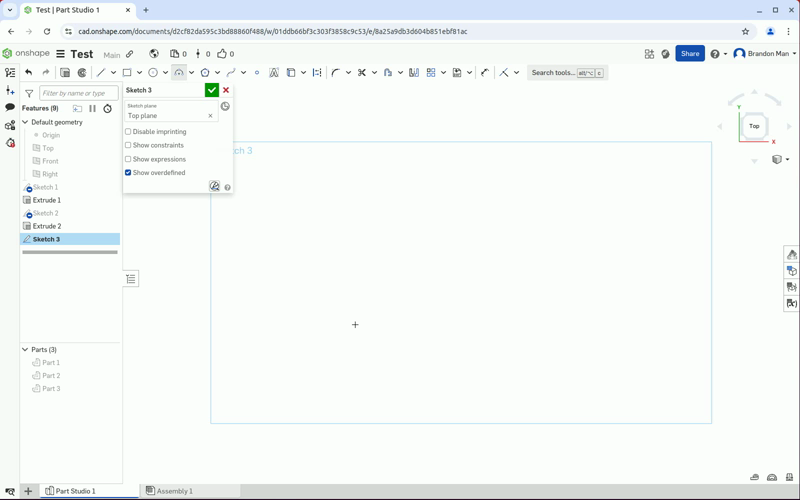
click(355, 324)
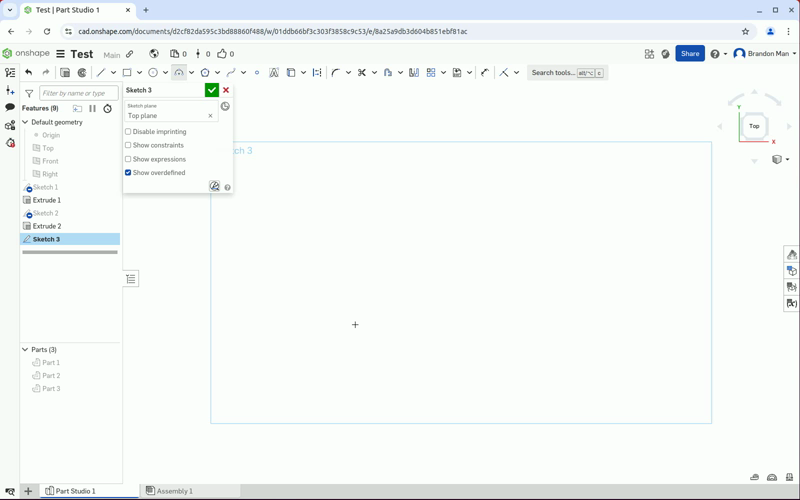
key_up(shift)
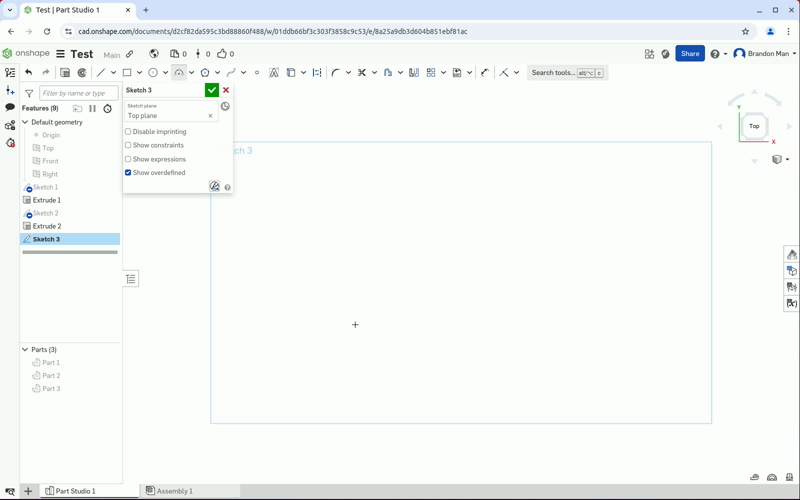
key_down(shift)
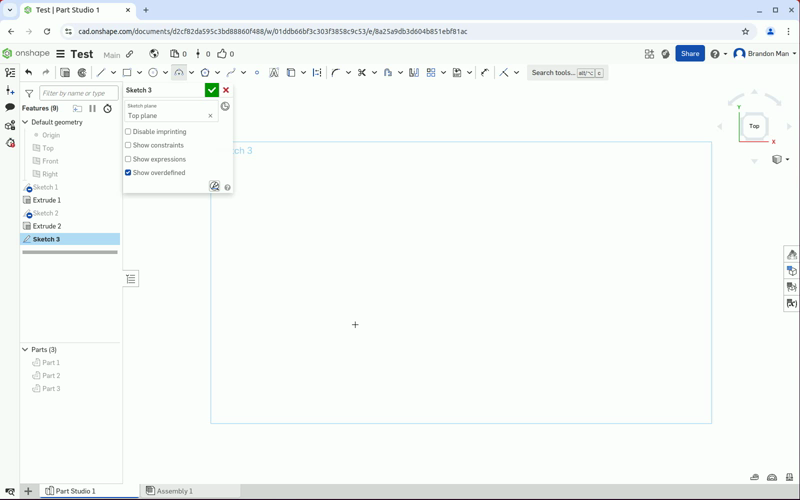
mouse_move(357, 326)
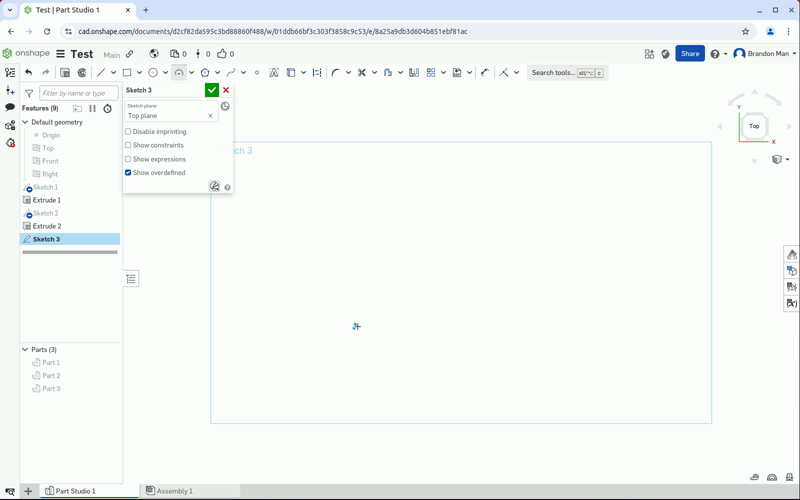
scroll(6)
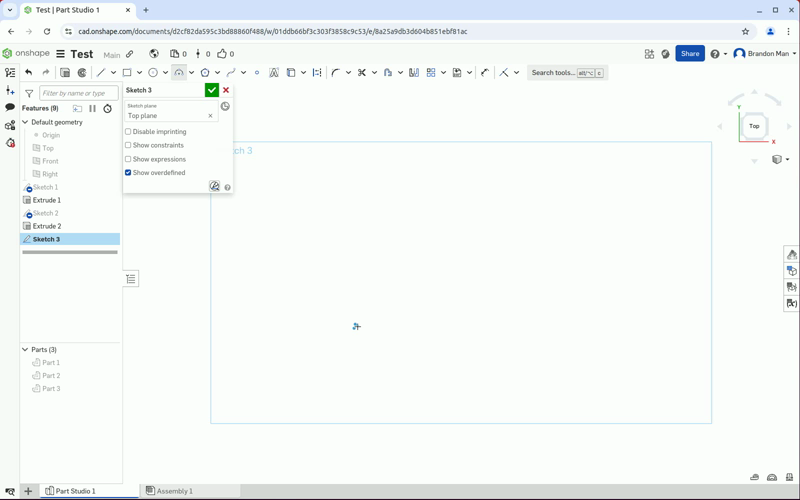
scroll(6)
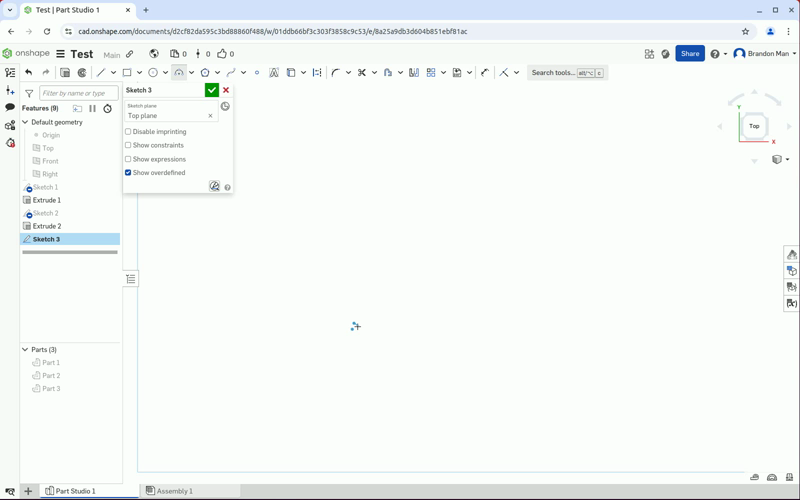
scroll(6)
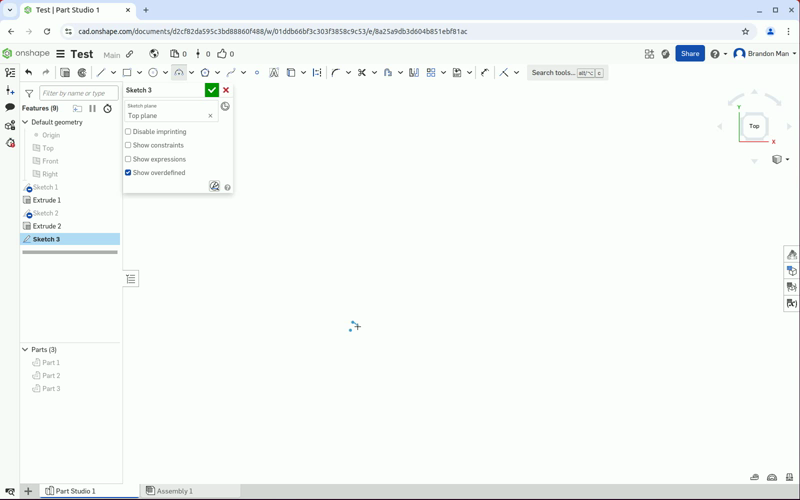
scroll(6)
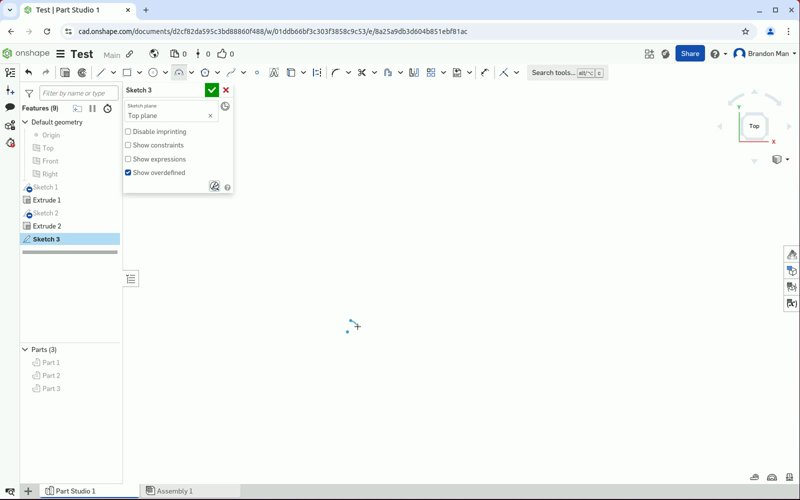
scroll(6)
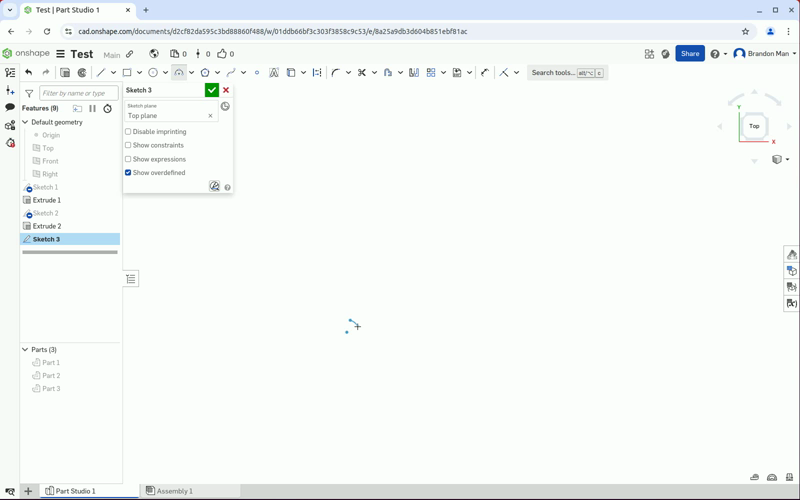
scroll(6)
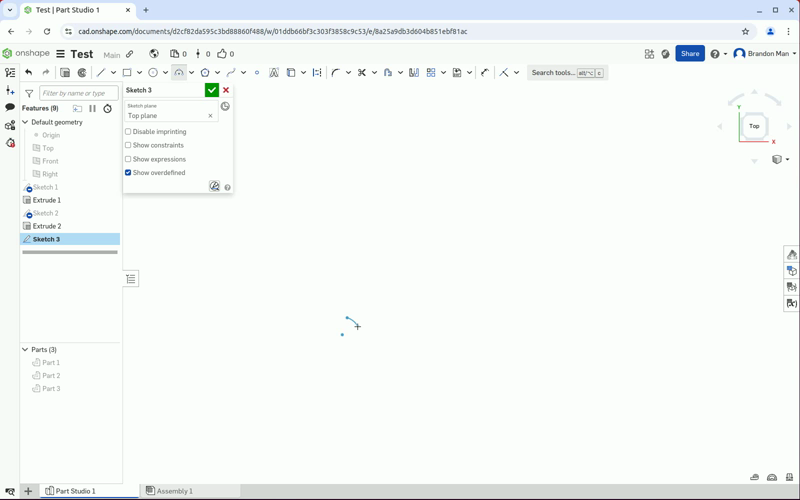
scroll(6)
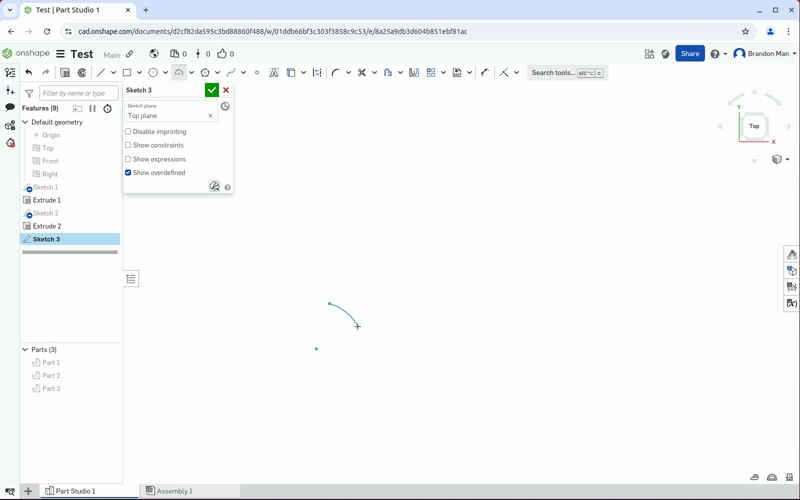
click(357, 326)
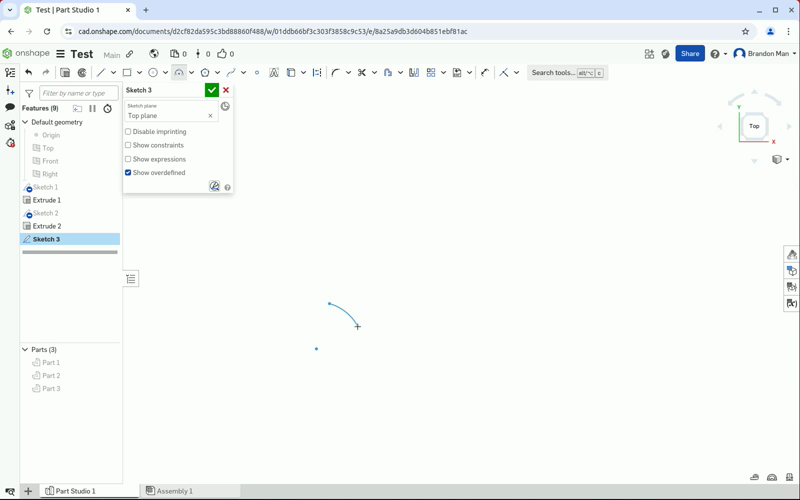
scroll(-6)
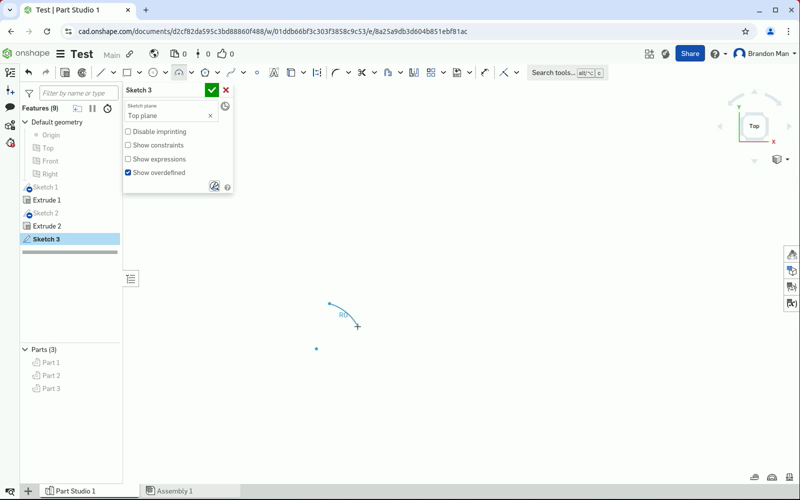
scroll(-6)
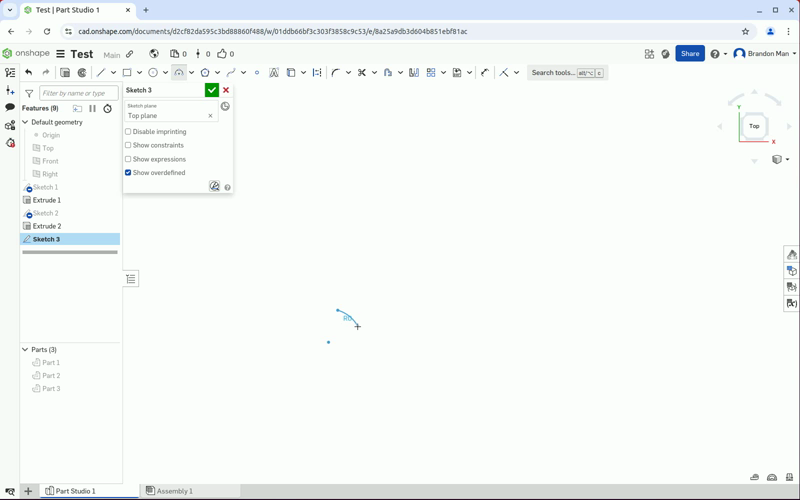
scroll(-6)
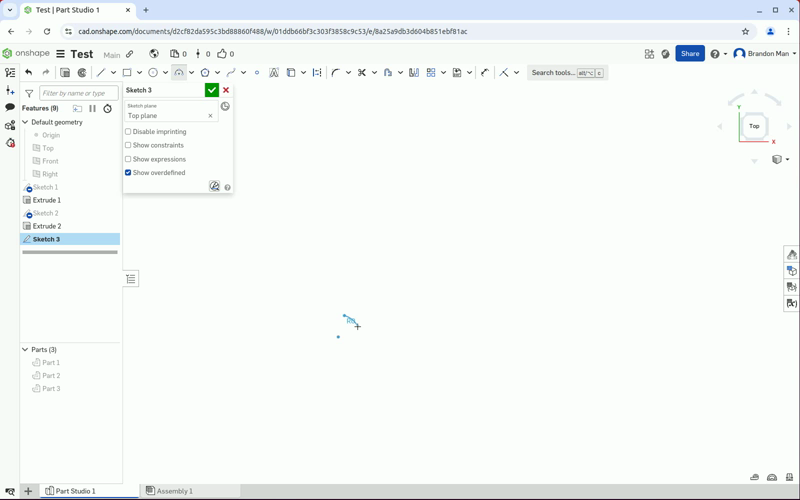
scroll(-6)
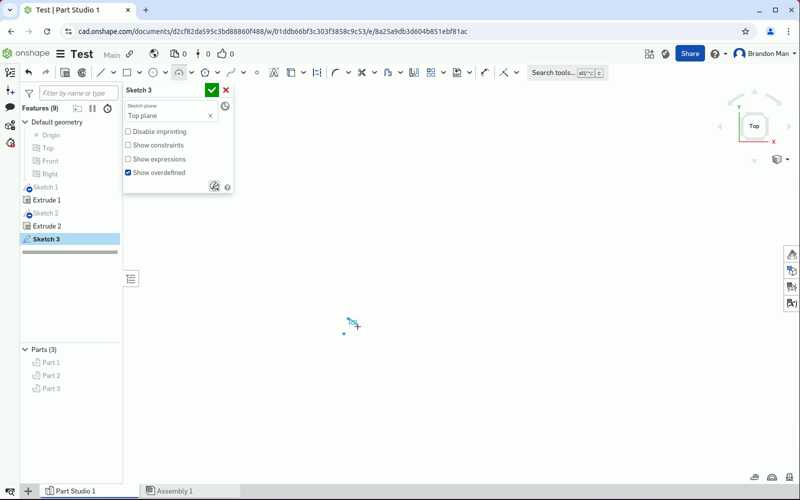
scroll(-6)
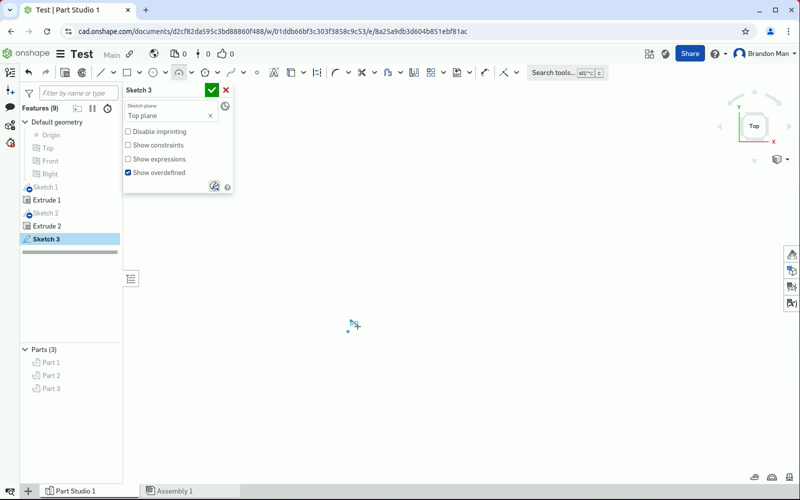
scroll(-6)
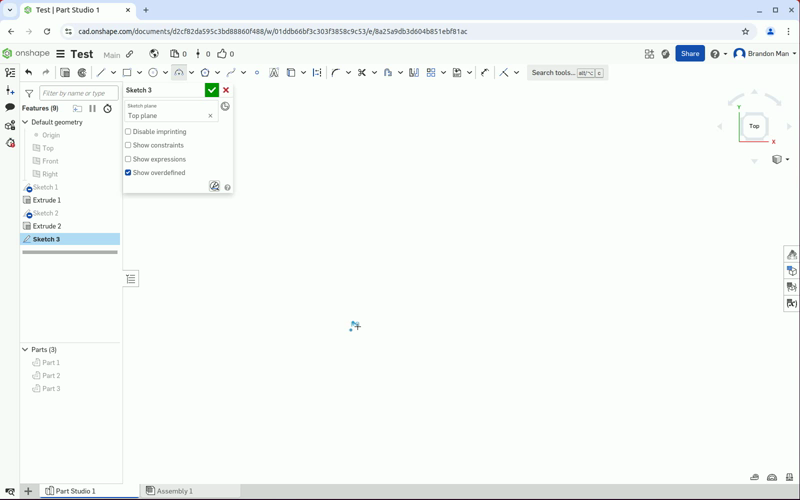
scroll(-6)
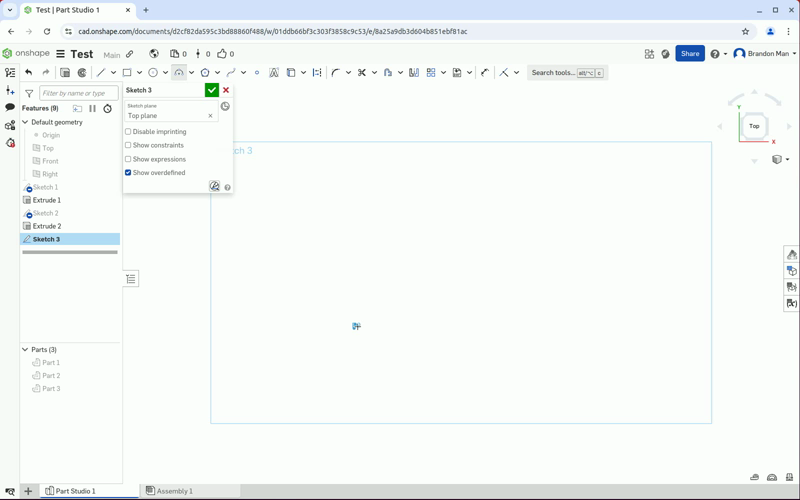
mouse_move(357, 324)
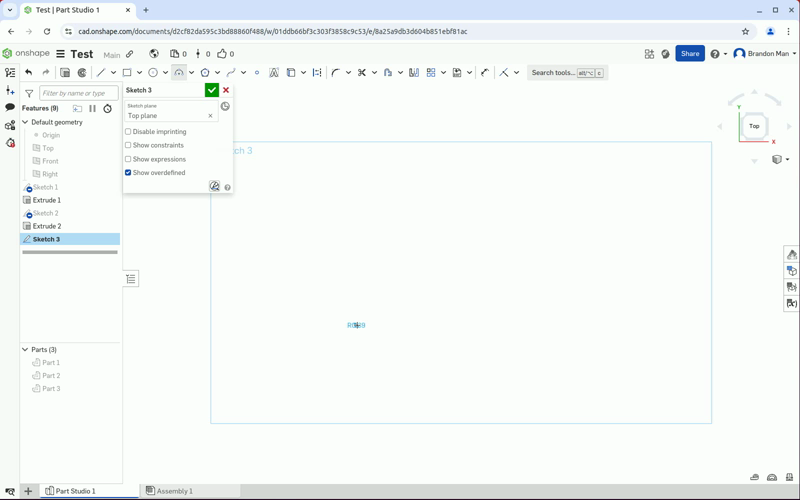
scroll(6)
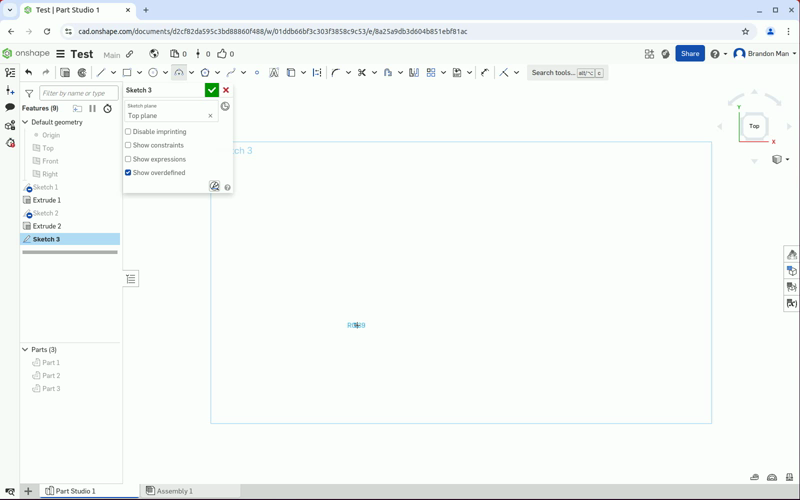
scroll(6)
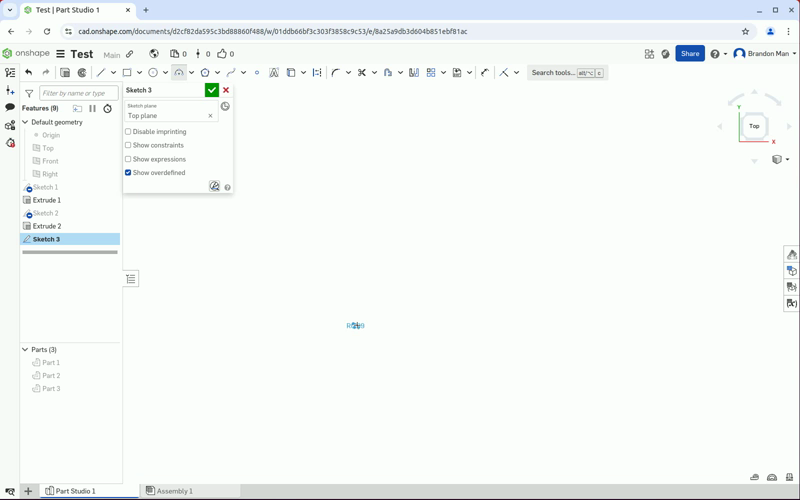
scroll(6)
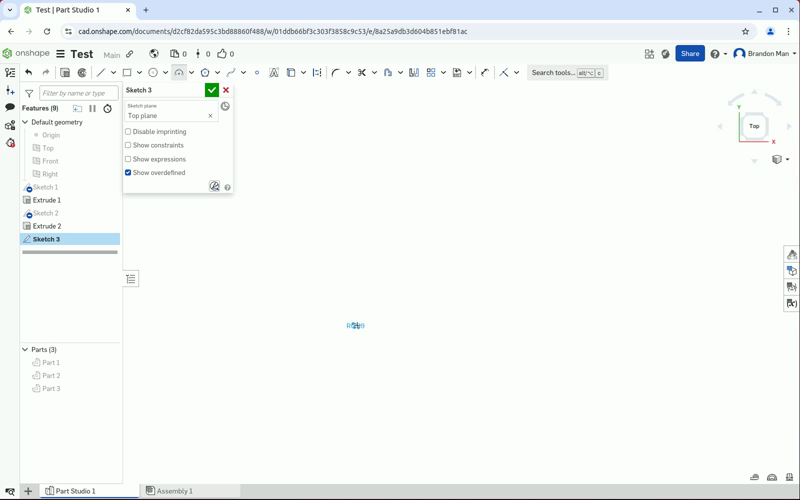
scroll(6)
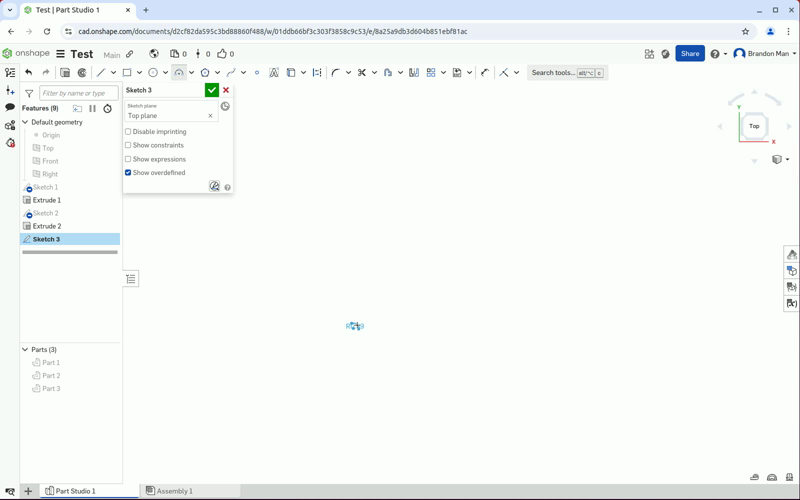
scroll(6)
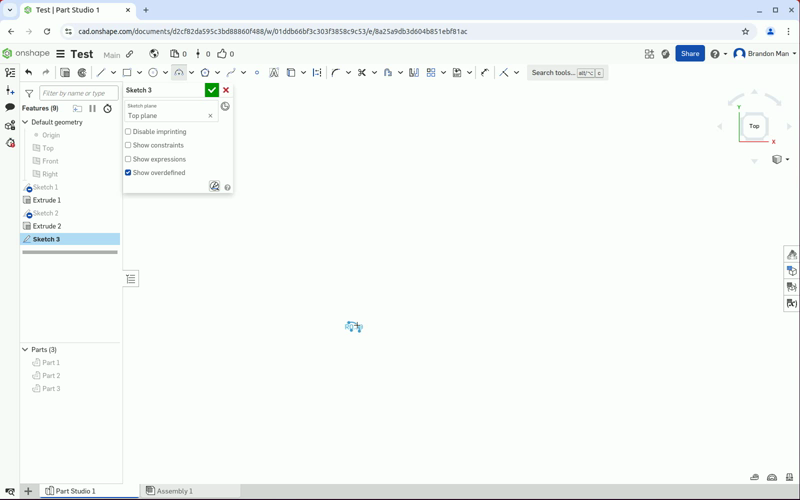
scroll(6)
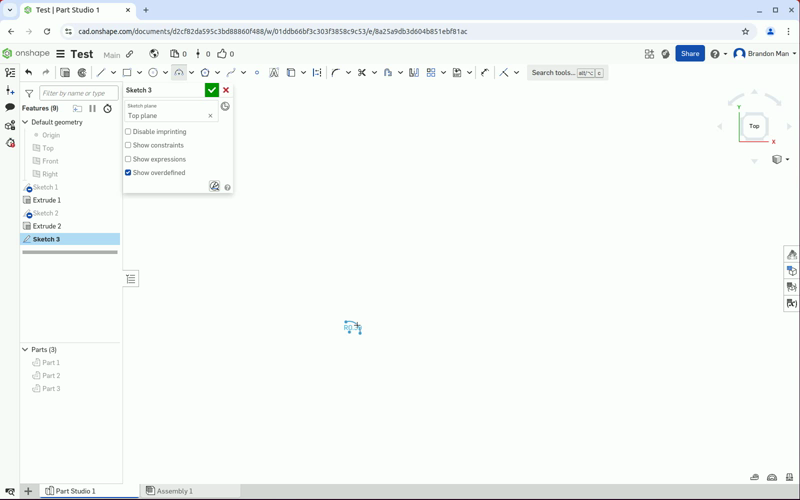
scroll(6)
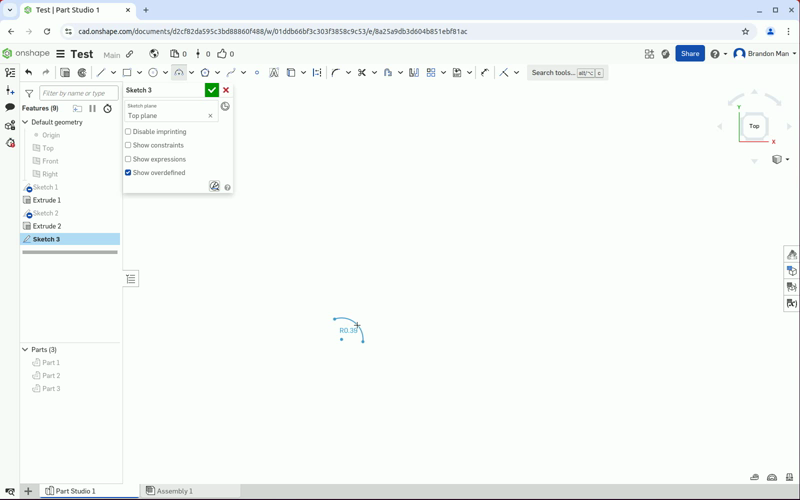
click(357, 324)
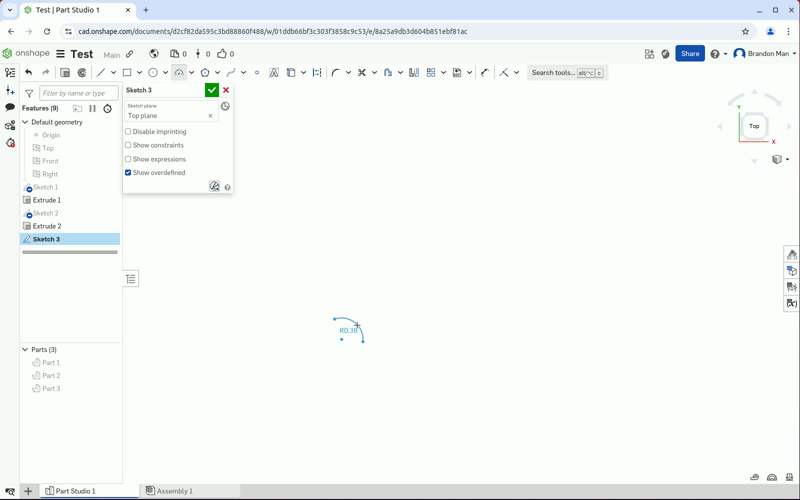
scroll(-6)
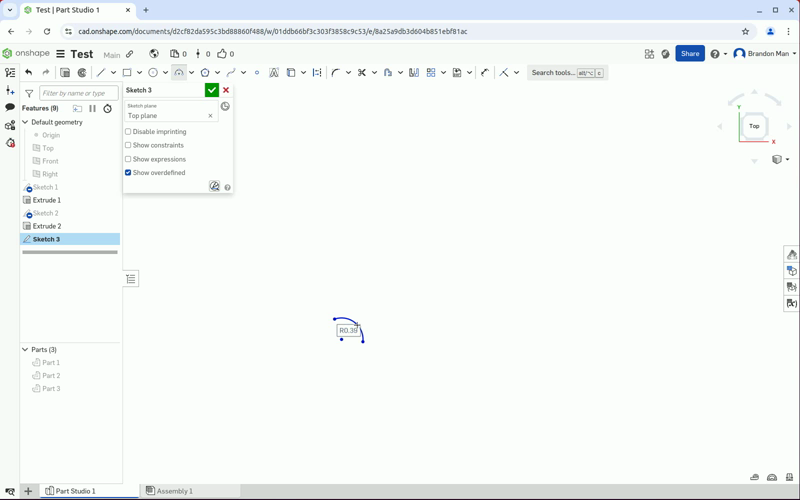
scroll(-6)
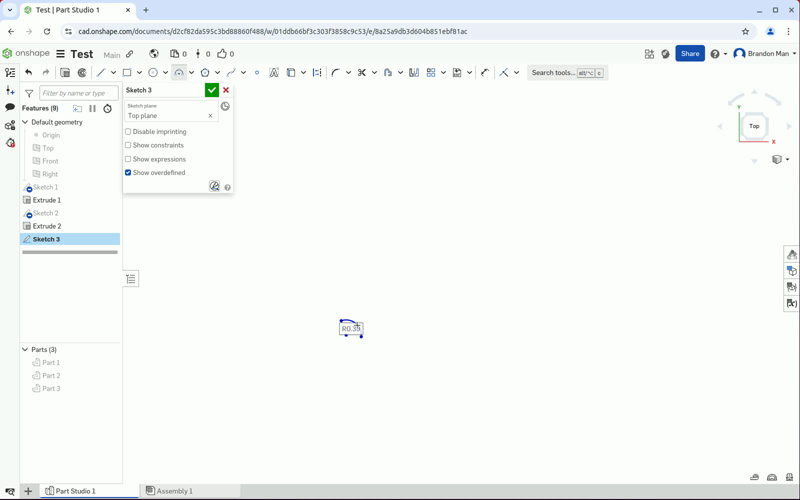
scroll(-6)
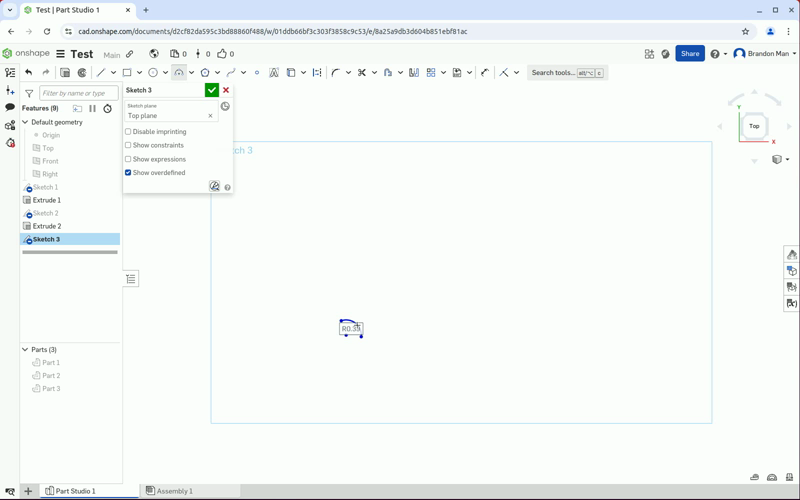
scroll(-6)
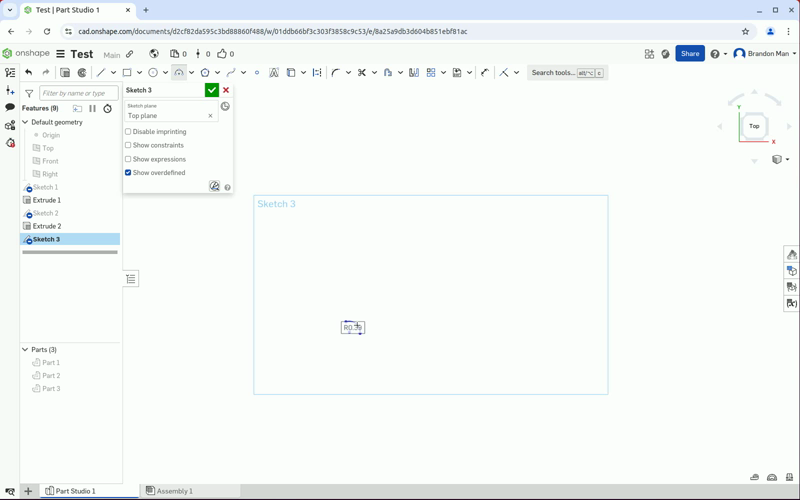
scroll(-6)
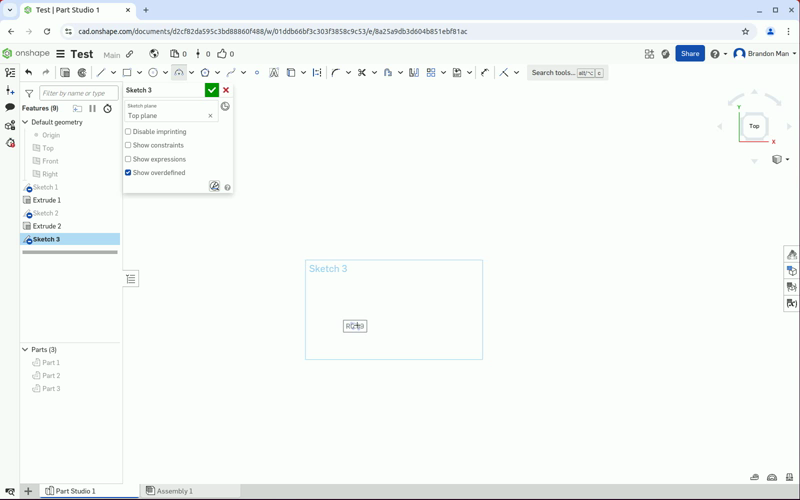
scroll(-6)
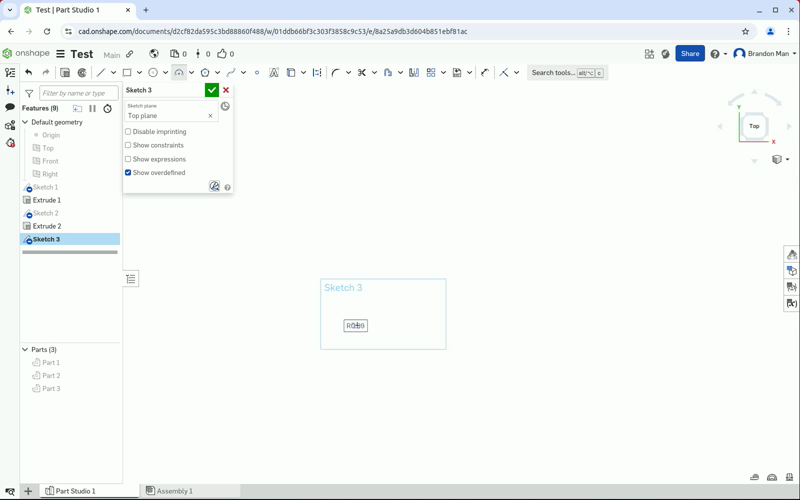
scroll(-6)
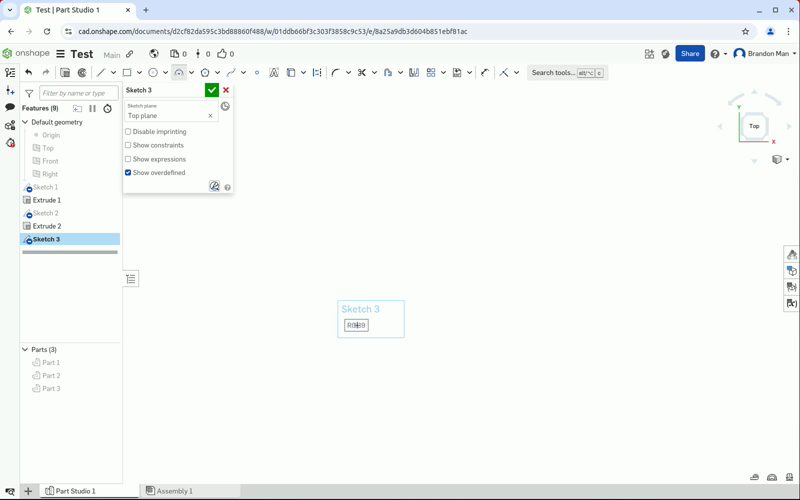
key_up(shift)
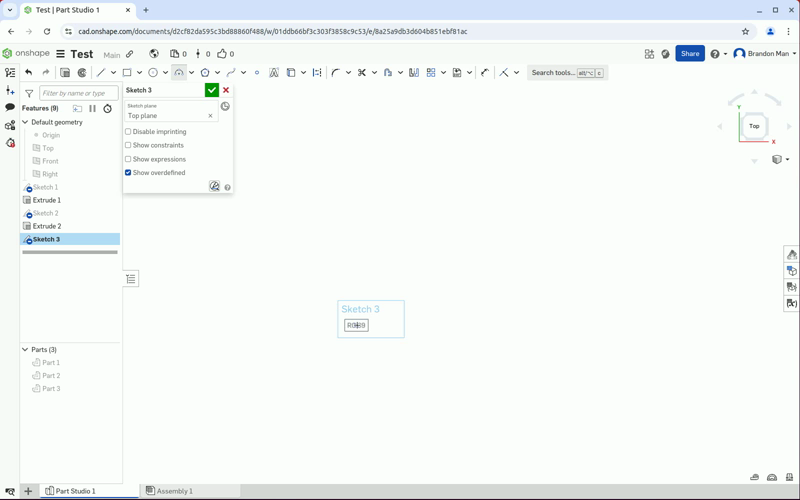
key(esc)
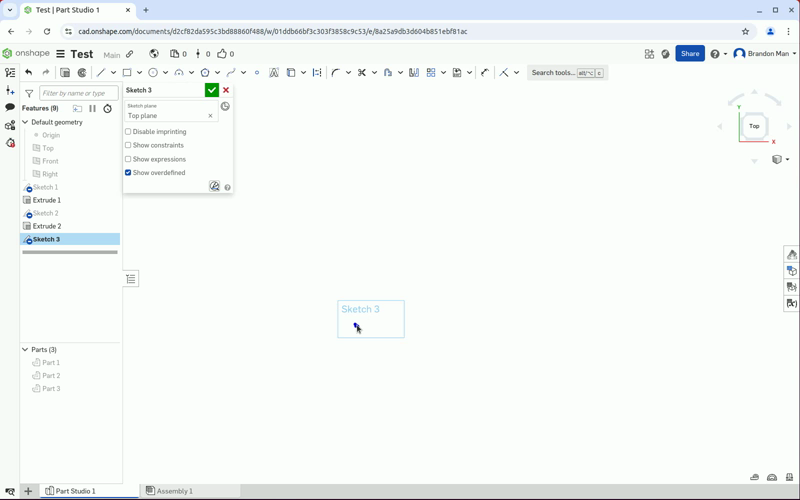
key(l)
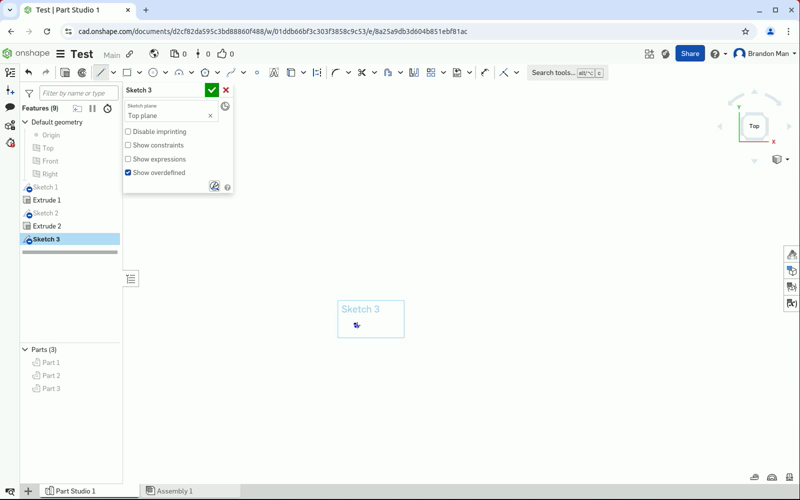
mouse_move(357, 326)
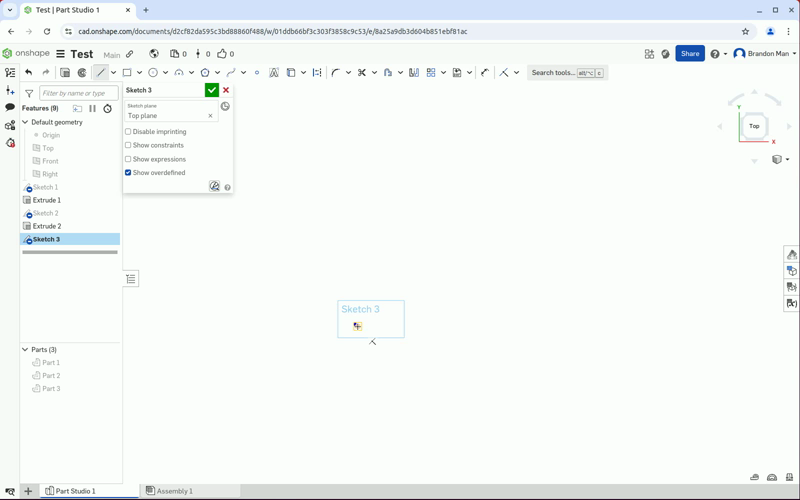
scroll(6)
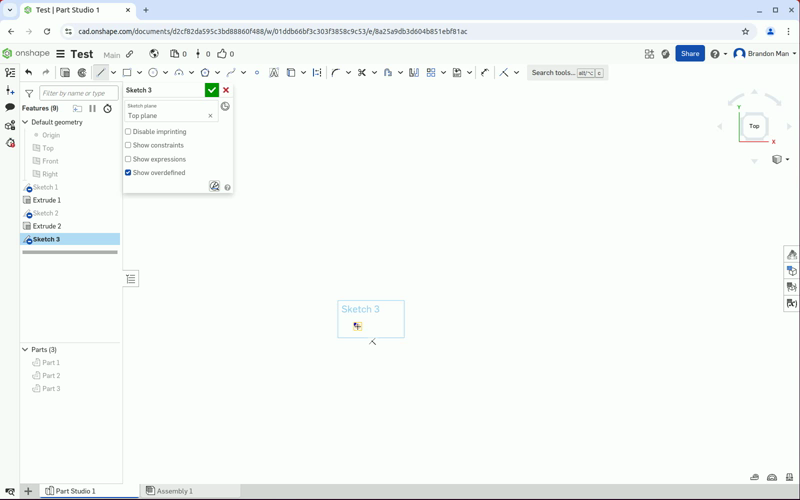
scroll(6)
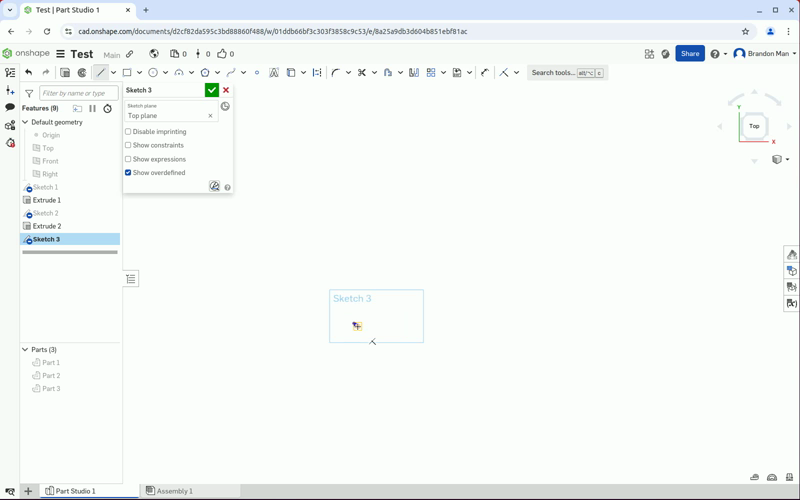
scroll(6)
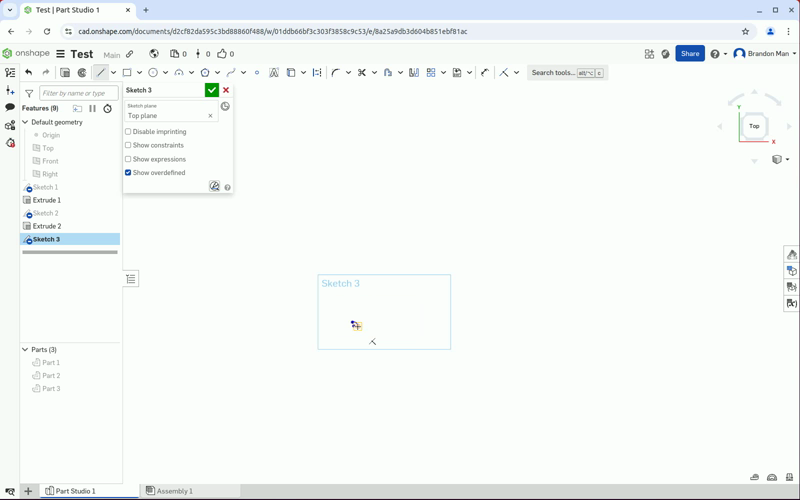
scroll(6)
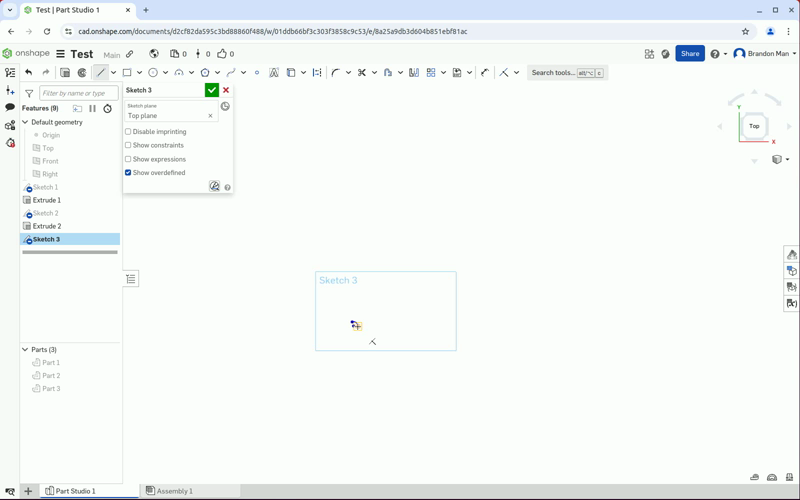
scroll(6)
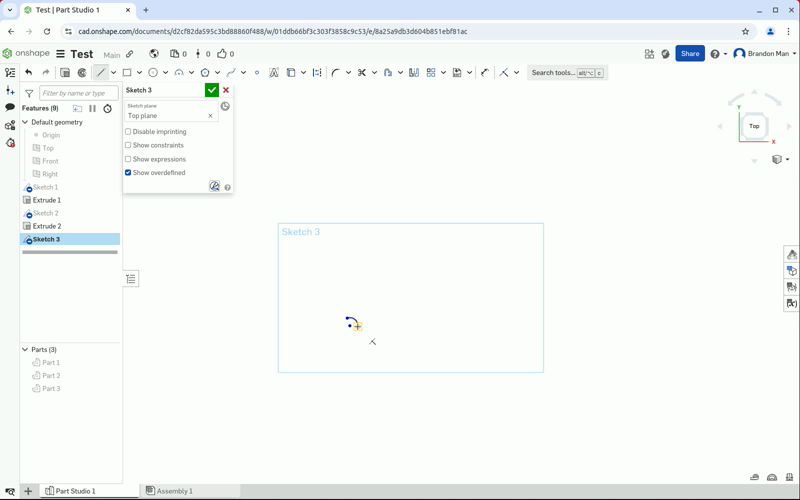
scroll(6)
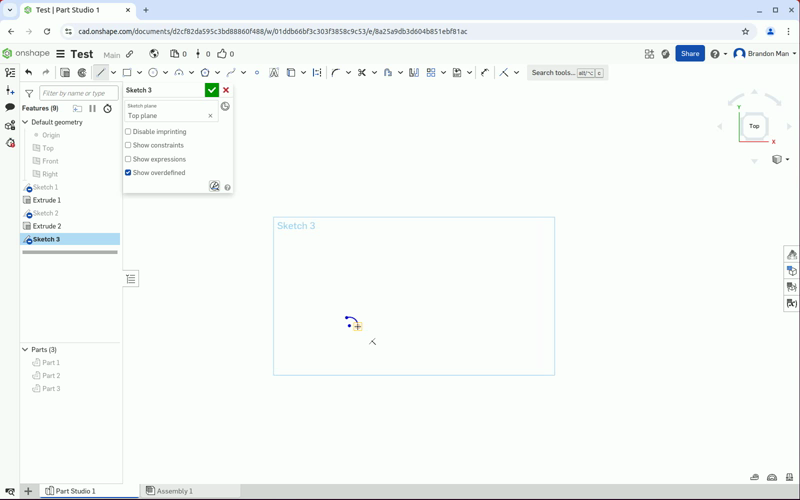
scroll(6)
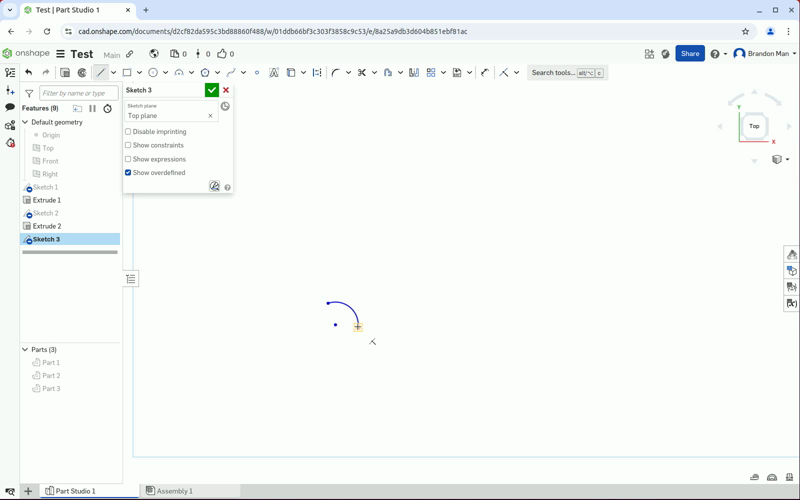
click(357, 326)
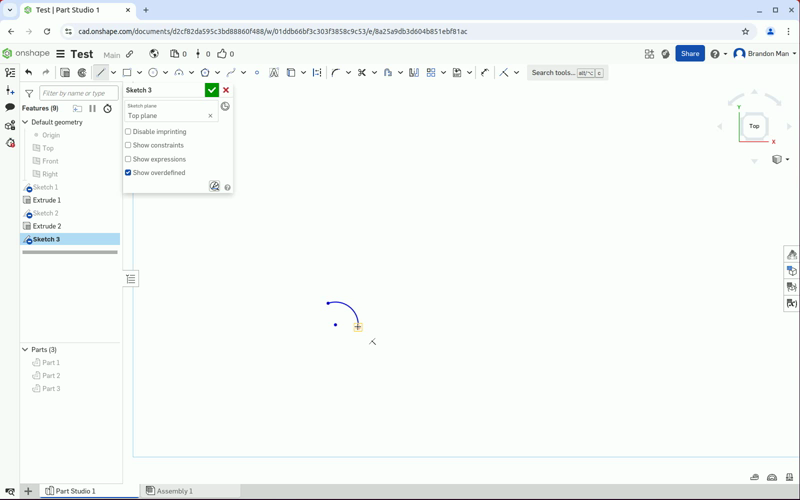
scroll(-6)
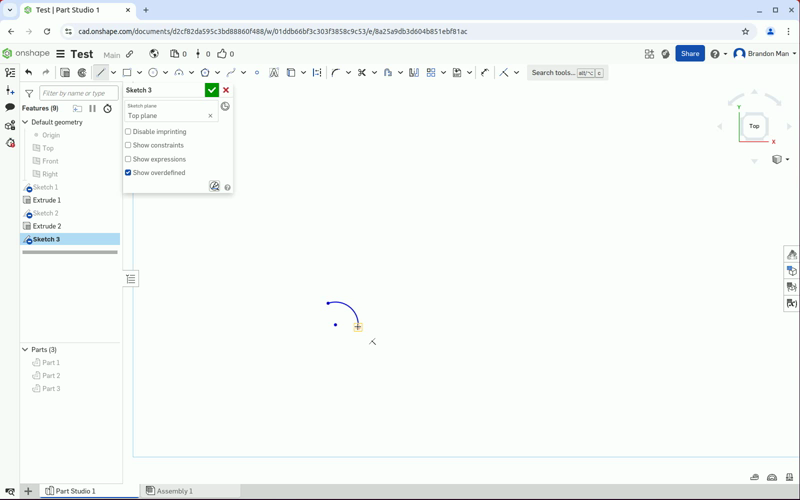
scroll(-6)
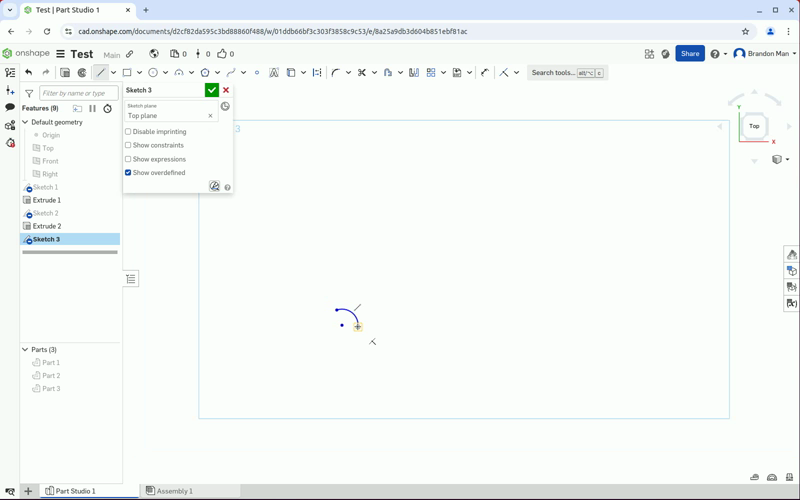
scroll(-6)
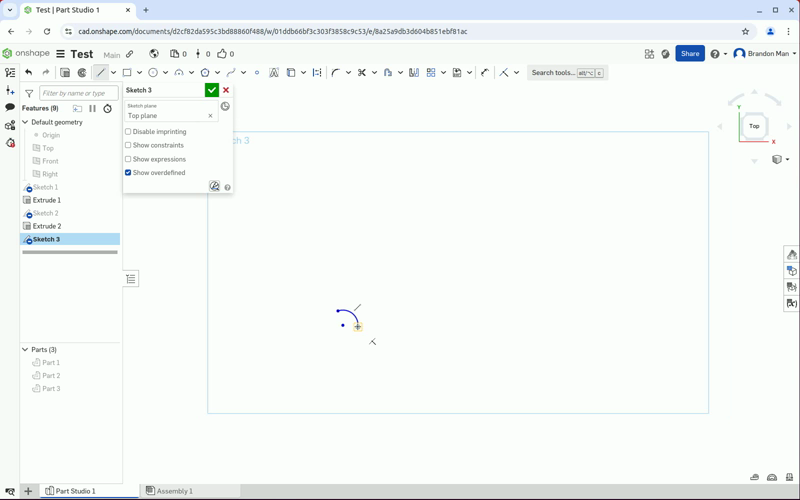
scroll(-6)
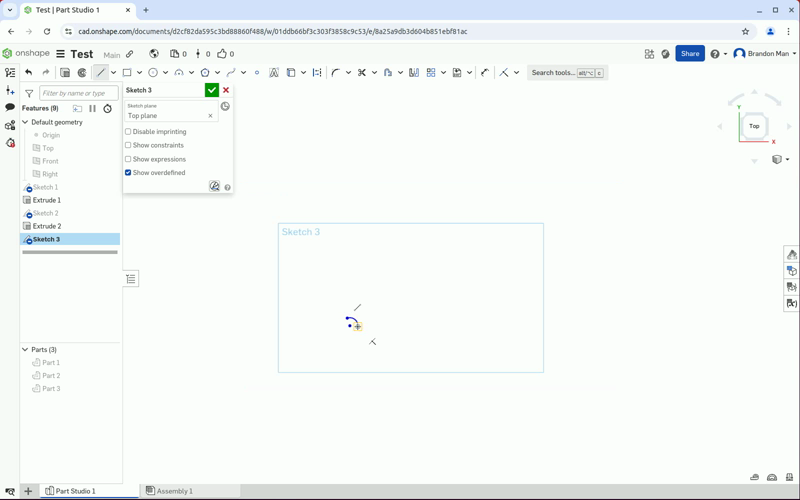
scroll(-6)
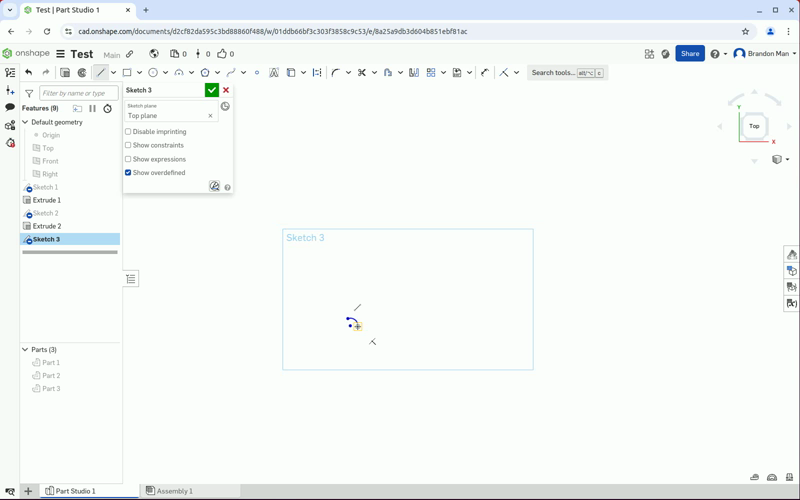
scroll(-6)
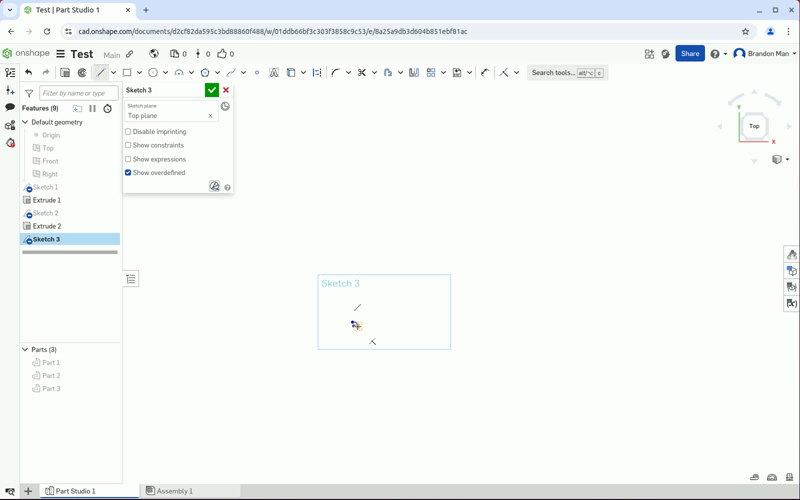
scroll(-6)
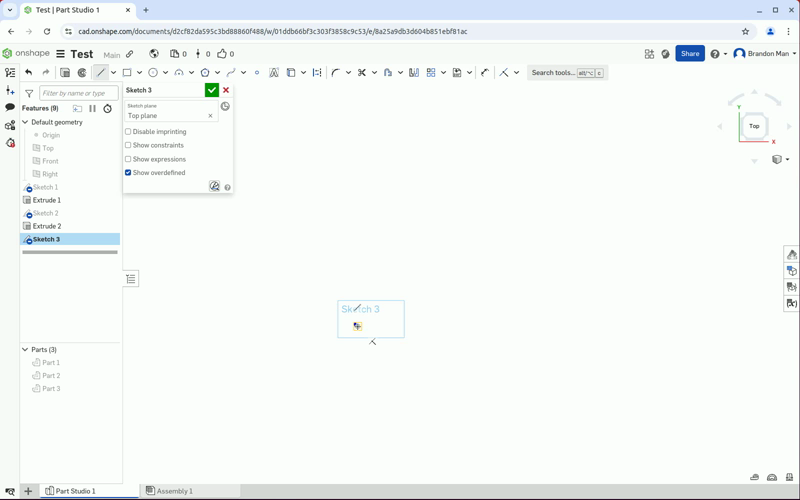
key_down(shift)
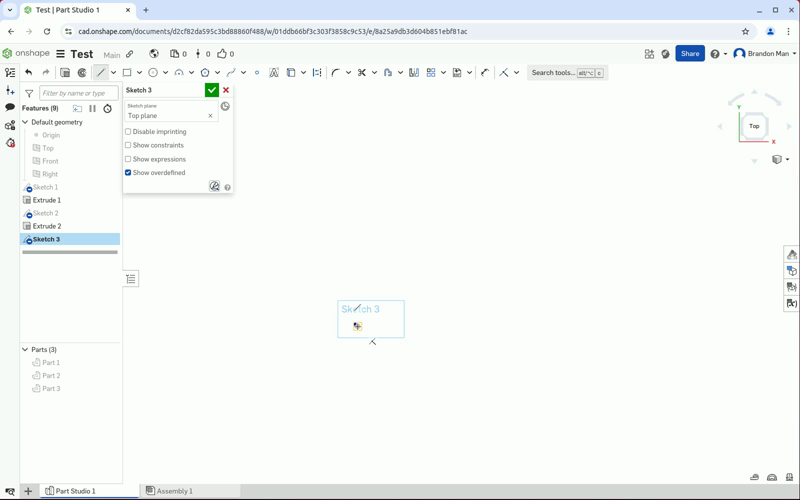
mouse_move(387, 326)
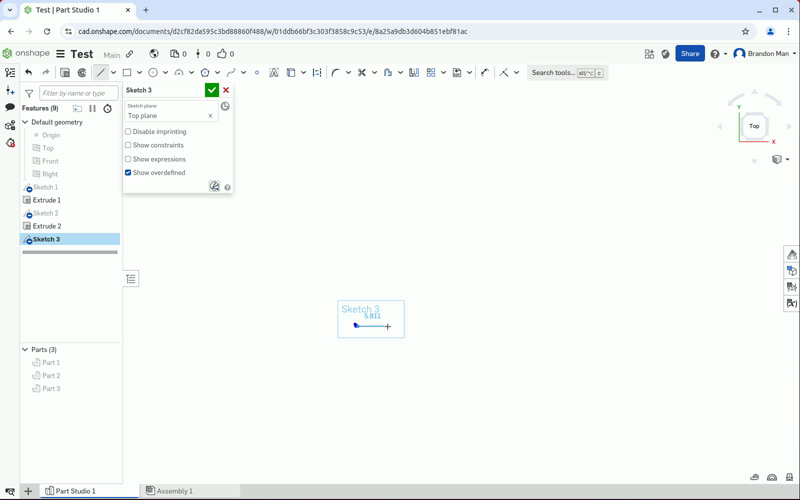
mouse_move(368, 326)
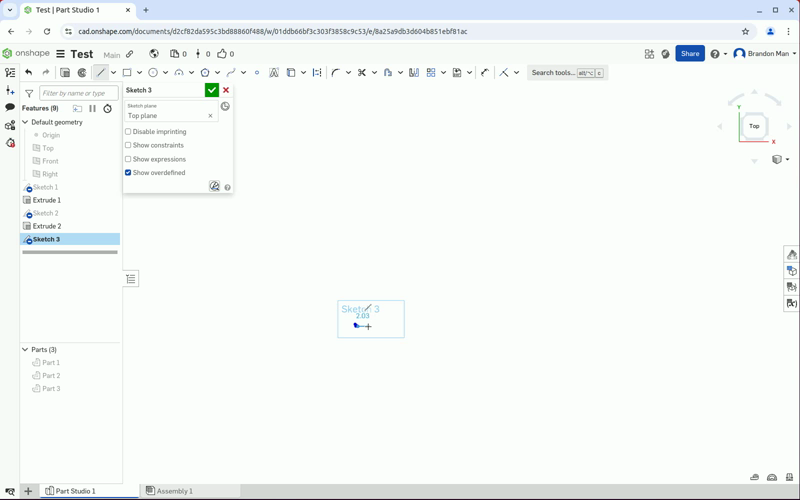
click(368, 326)
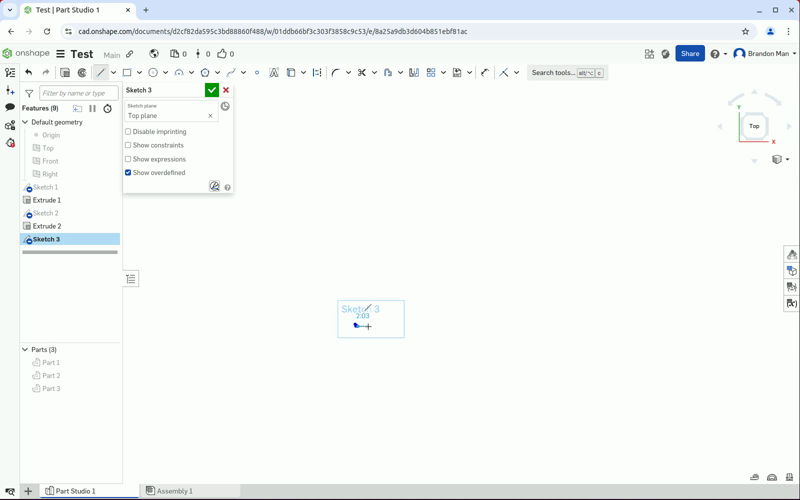
key_up(shift)
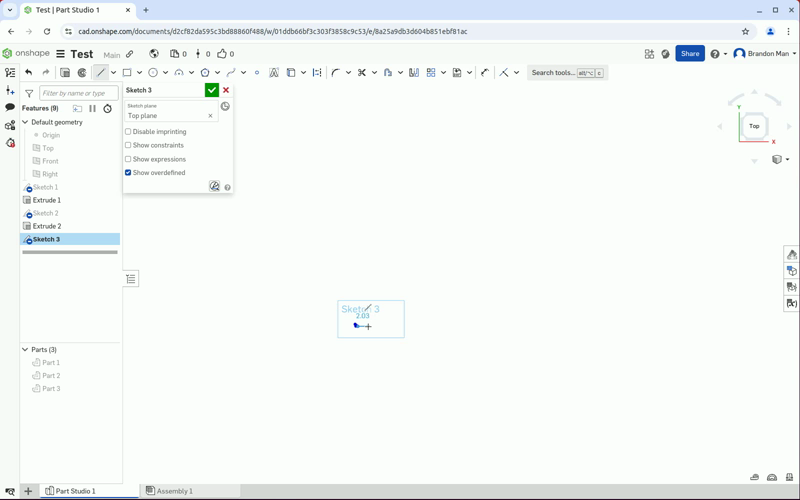
key(esc)
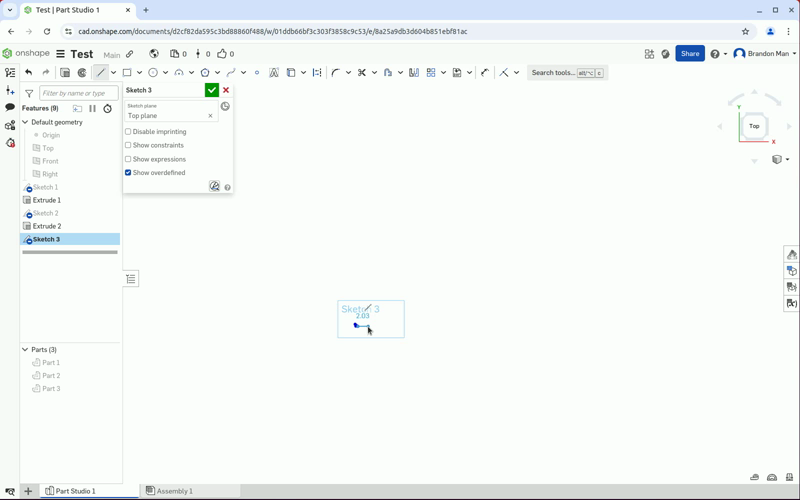
key(a)
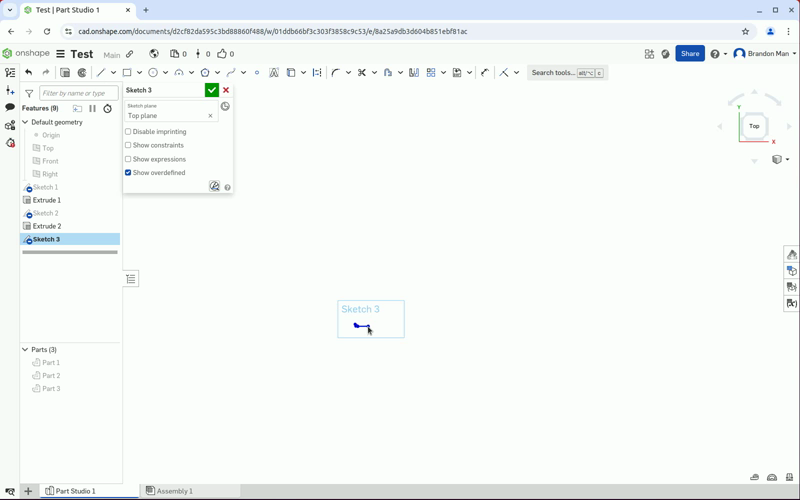
mouse_move(368, 326)
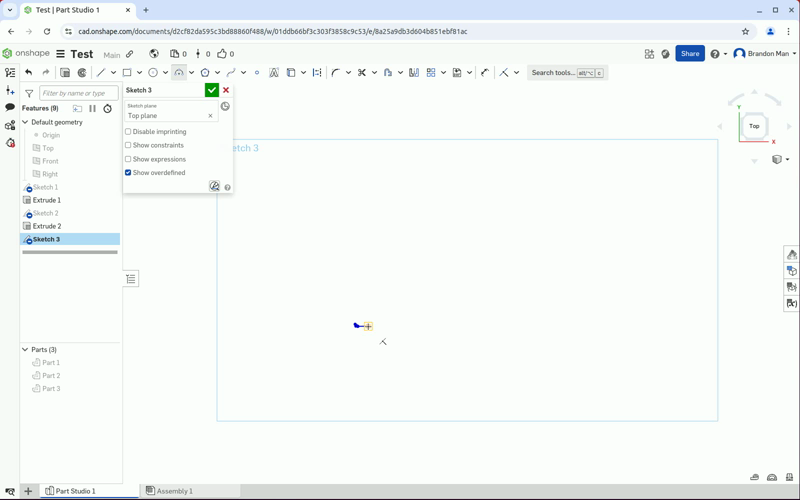
click(368, 326)
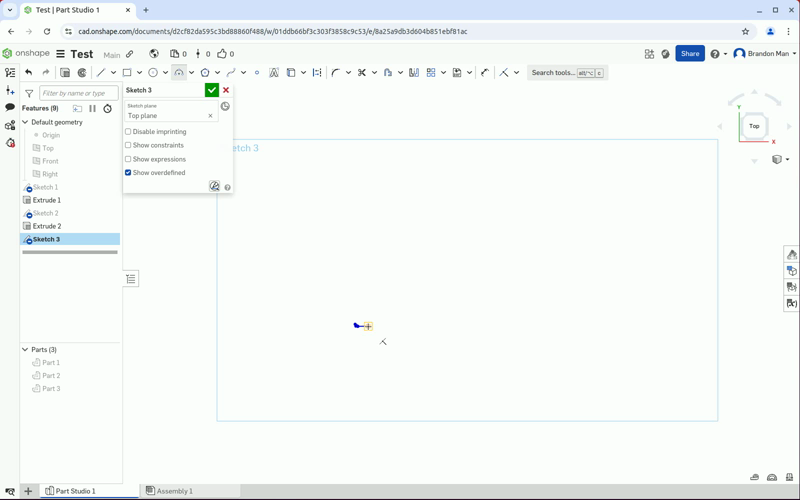
key_down(shift)
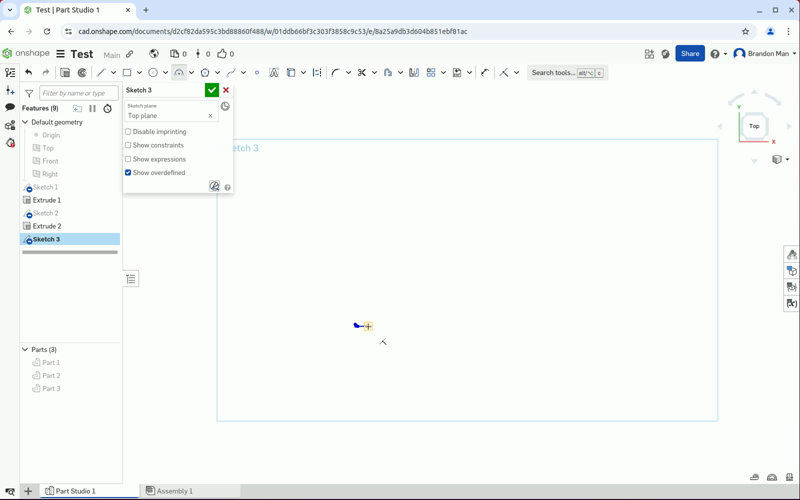
mouse_move(355, 313)
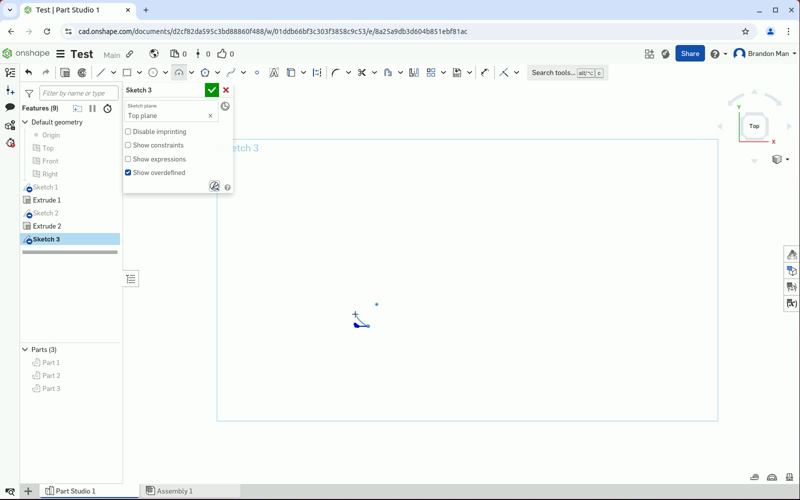
click(355, 313)
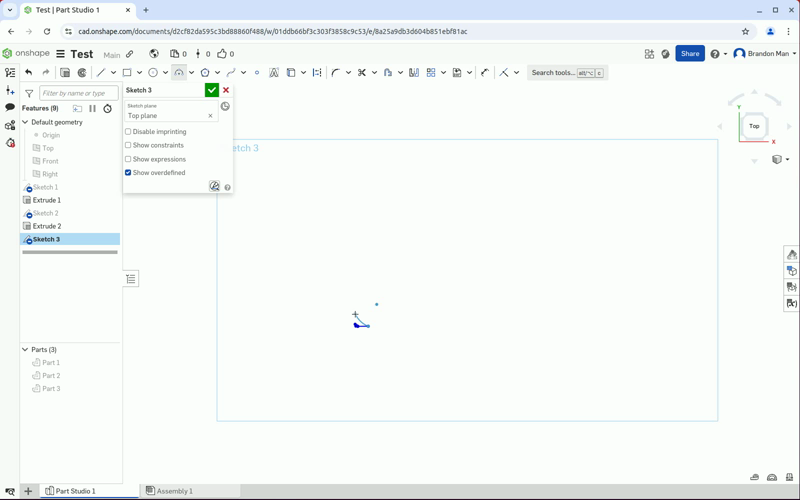
mouse_move(359, 322)
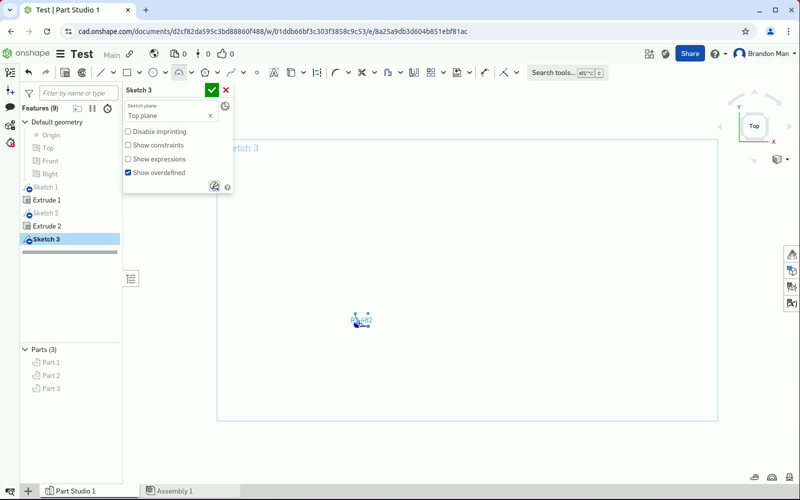
scroll(6)
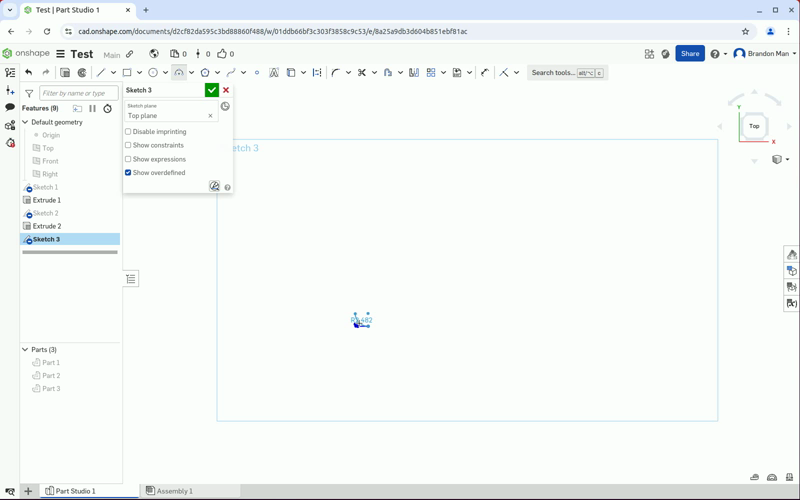
scroll(6)
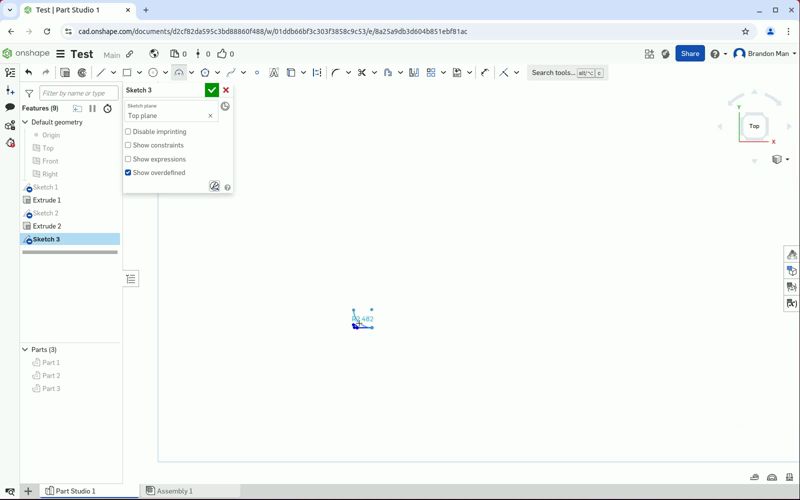
scroll(6)
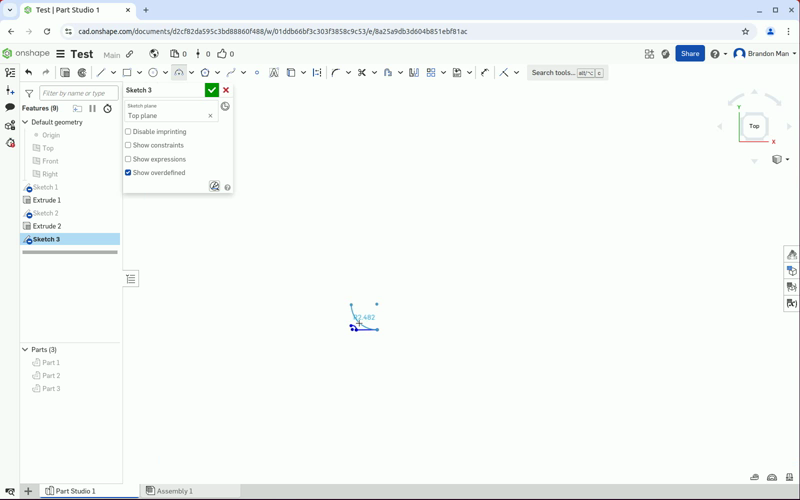
scroll(6)
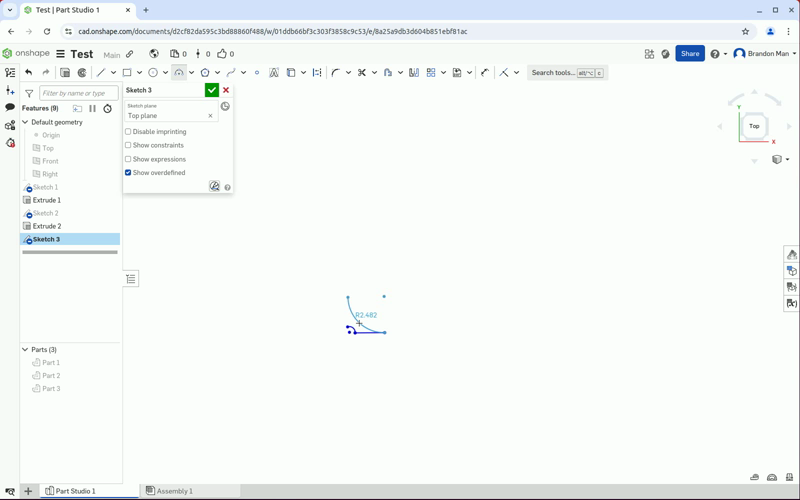
scroll(6)
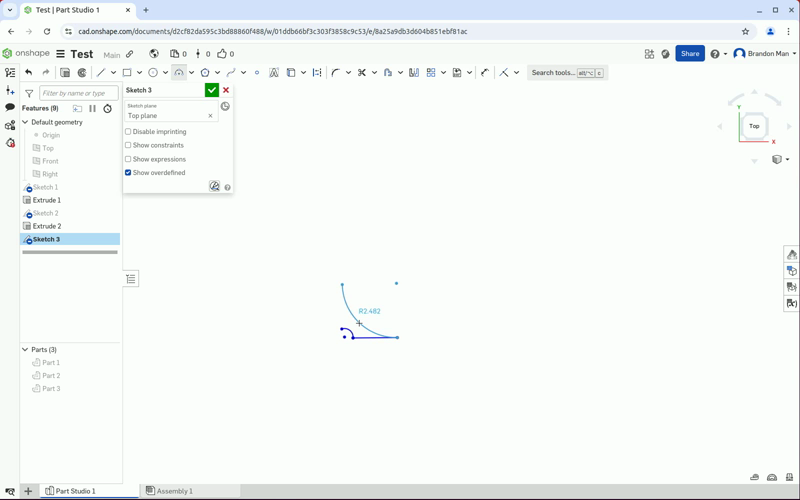
scroll(6)
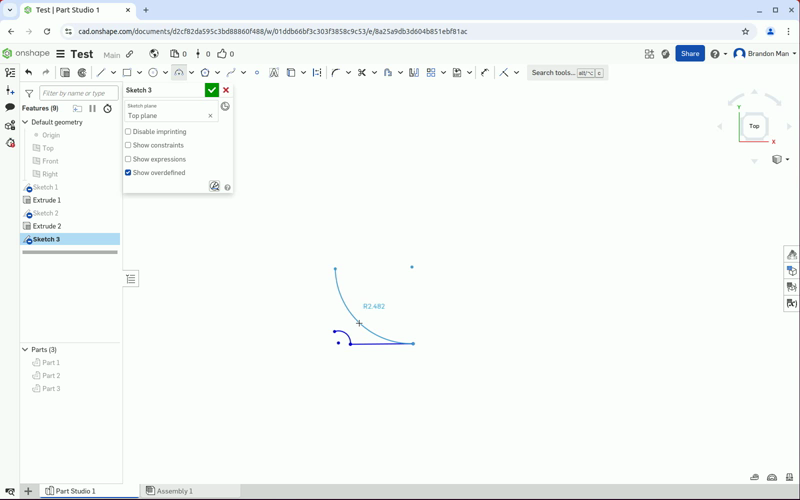
scroll(6)
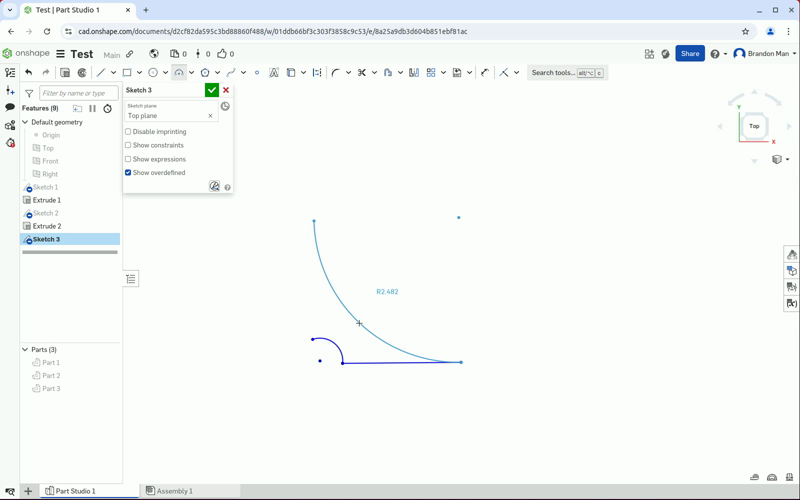
click(359, 322)
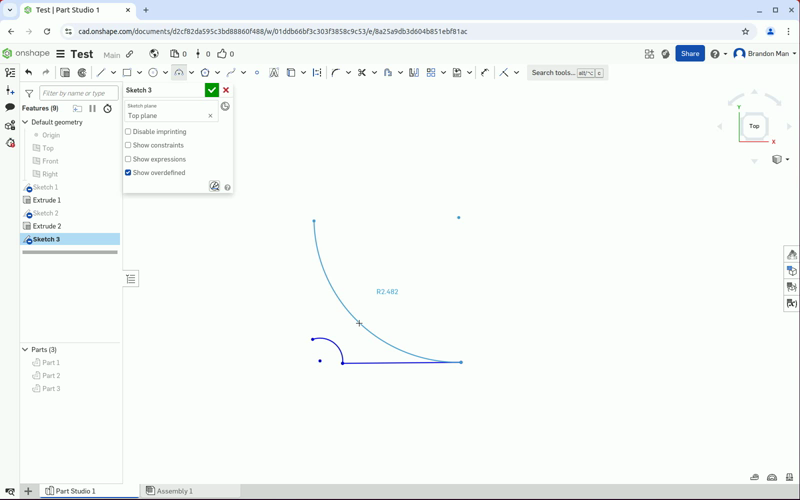
scroll(-6)
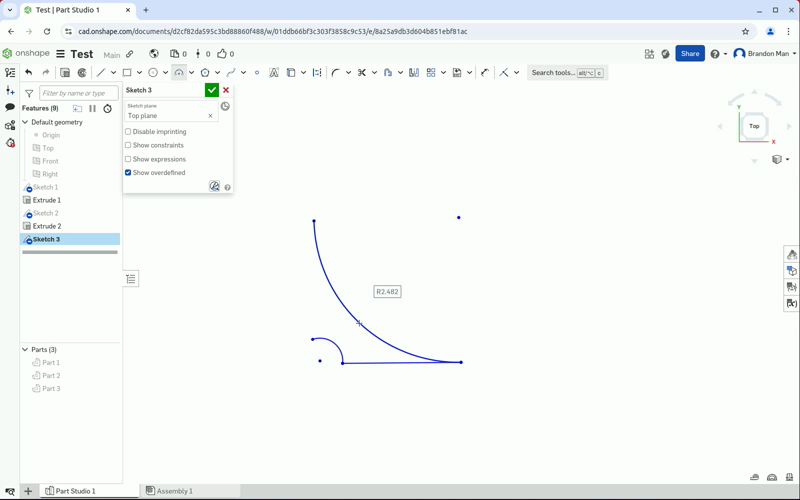
scroll(-6)
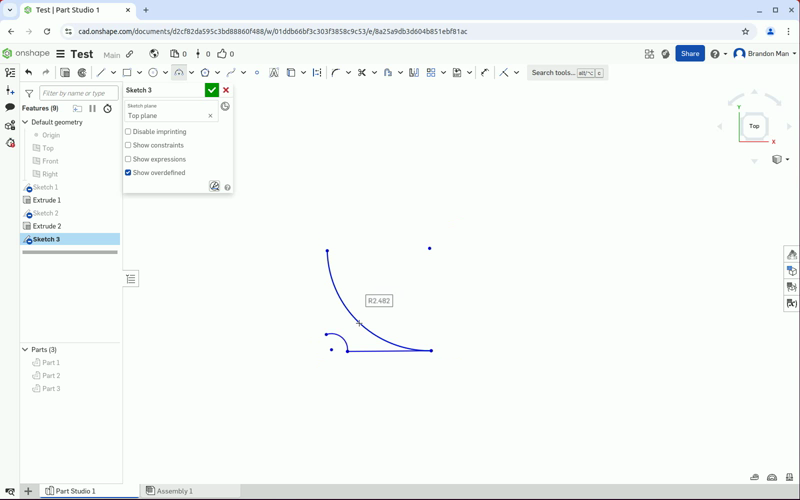
scroll(-6)
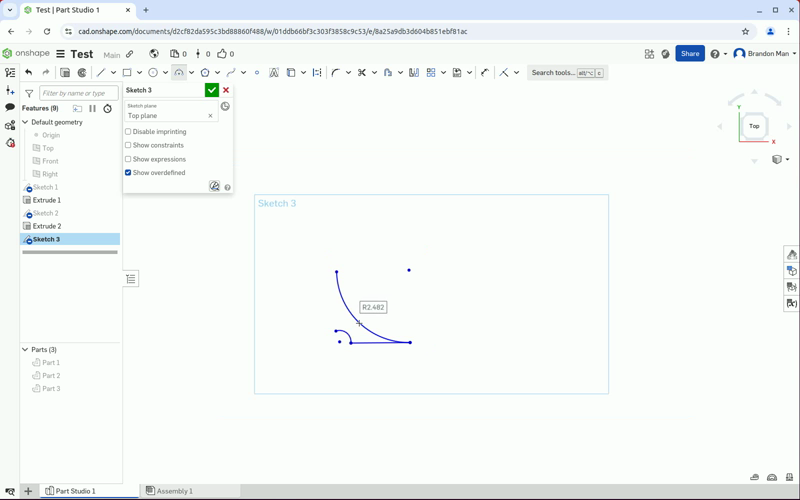
scroll(-6)
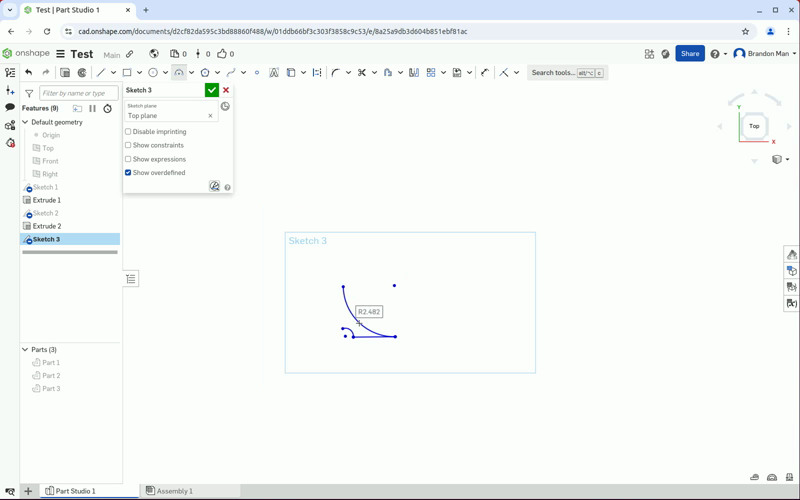
scroll(-6)
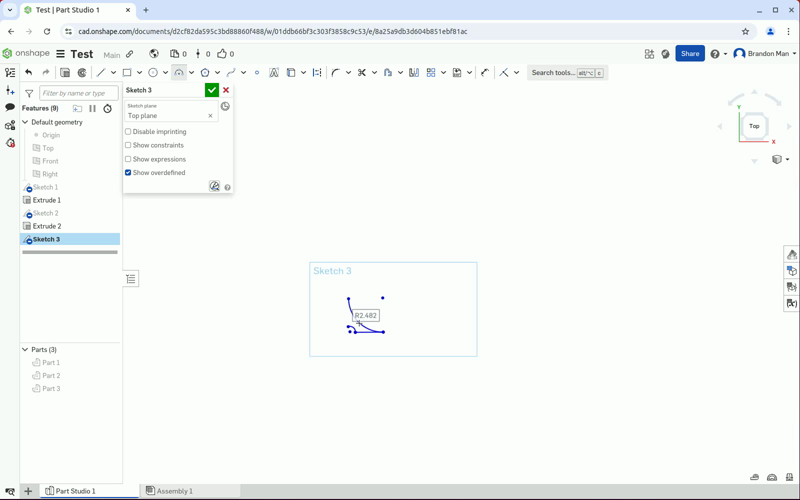
scroll(-6)
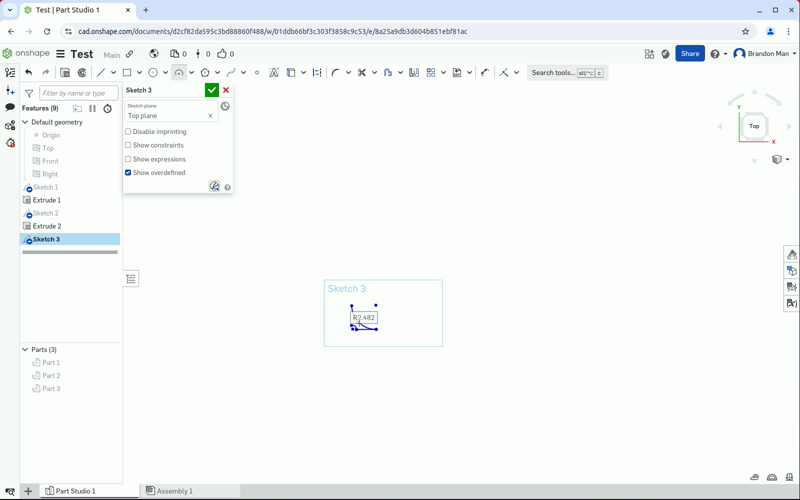
scroll(-6)
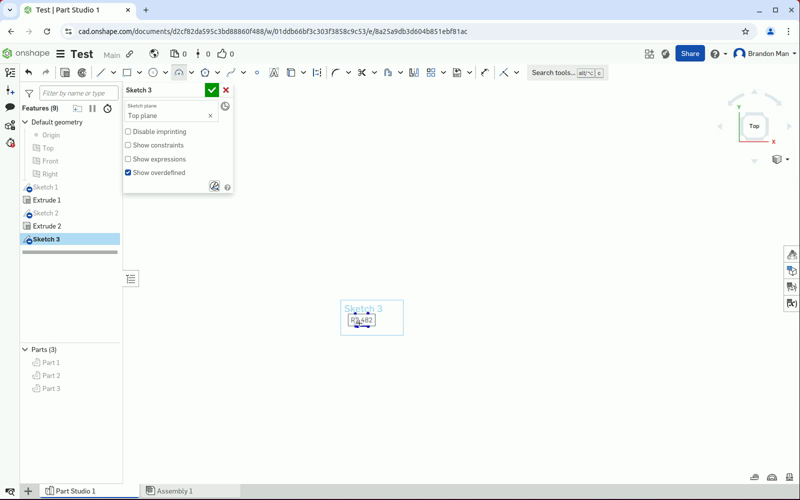
key_up(shift)
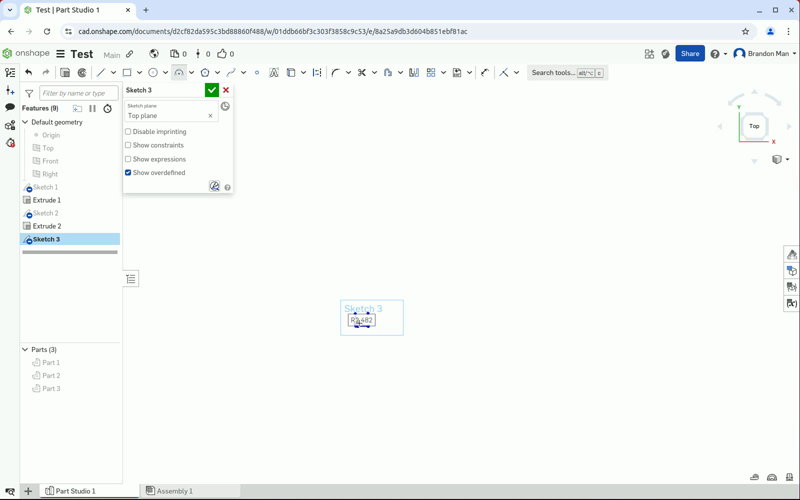
key(esc)
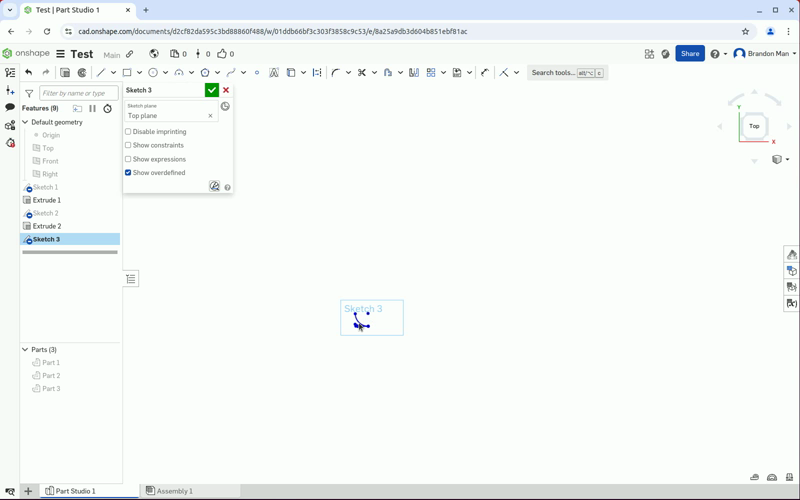
key(l)
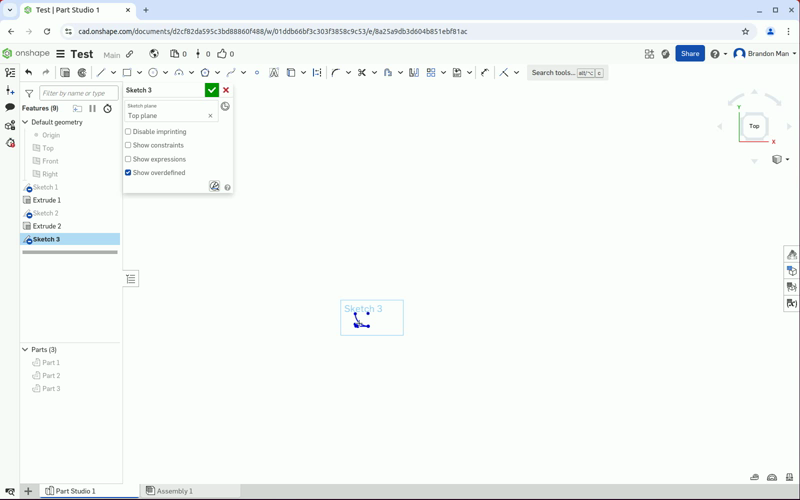
mouse_move(355, 313)
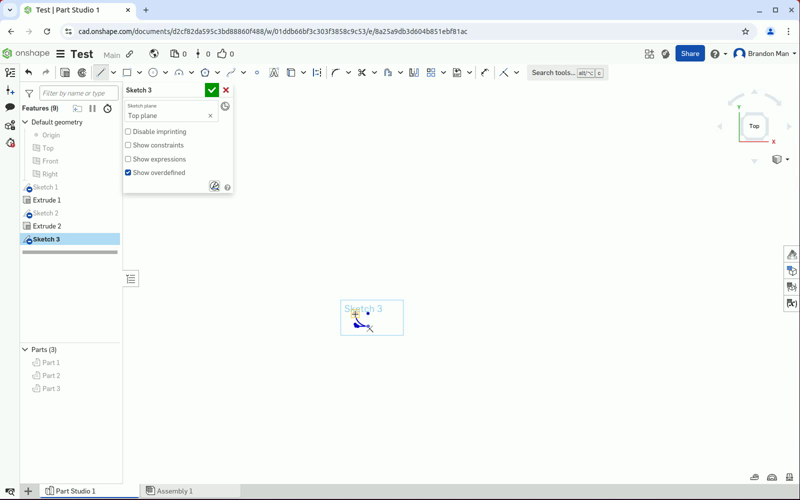
click(355, 313)
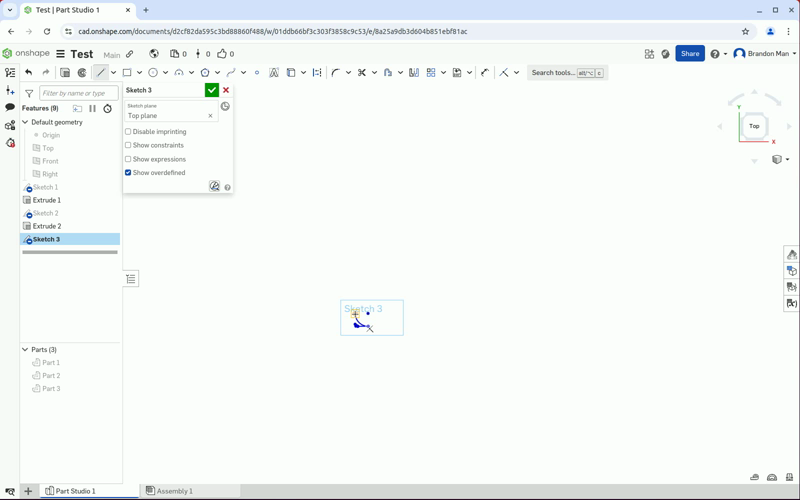
mouse_move(385, 313)
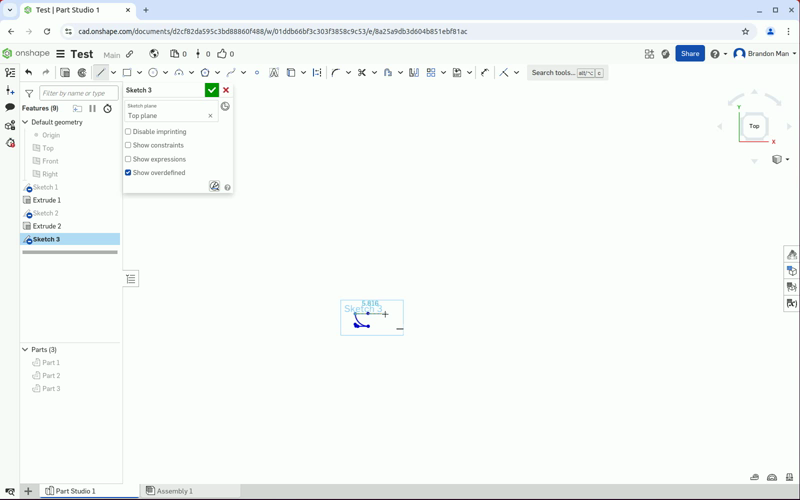
key_down(shift)
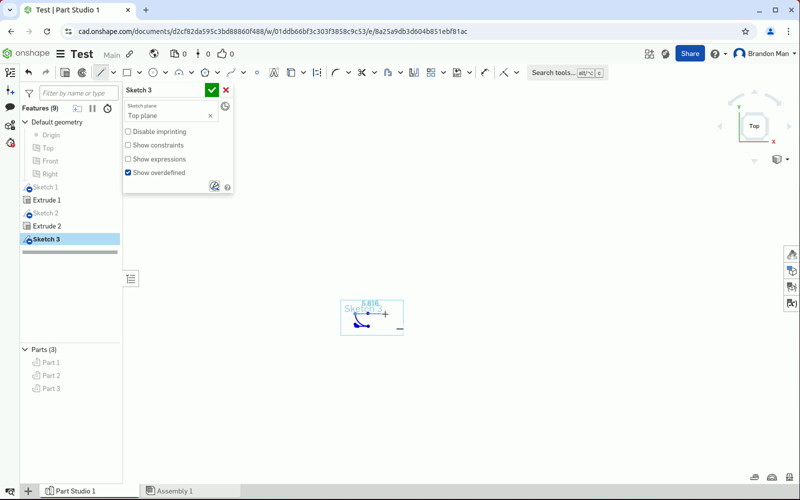
mouse_move(355, 324)
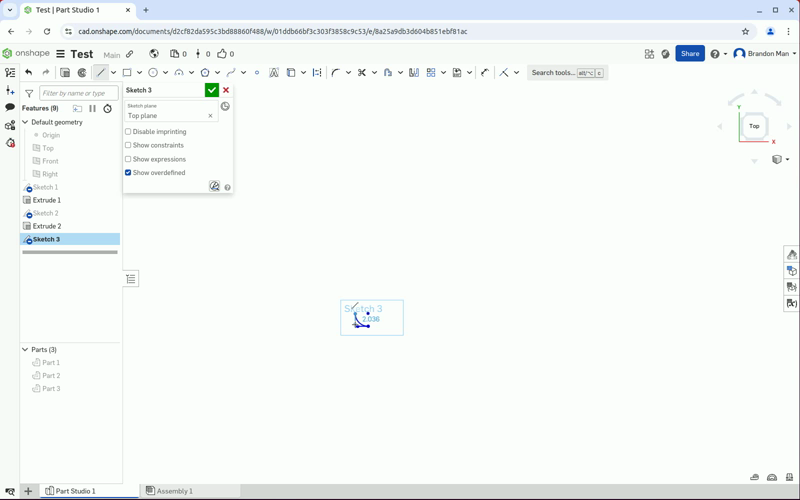
scroll(6)
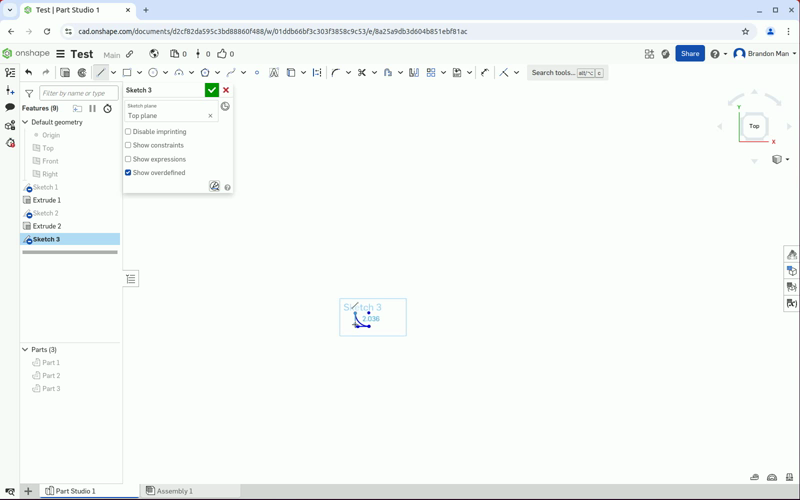
scroll(6)
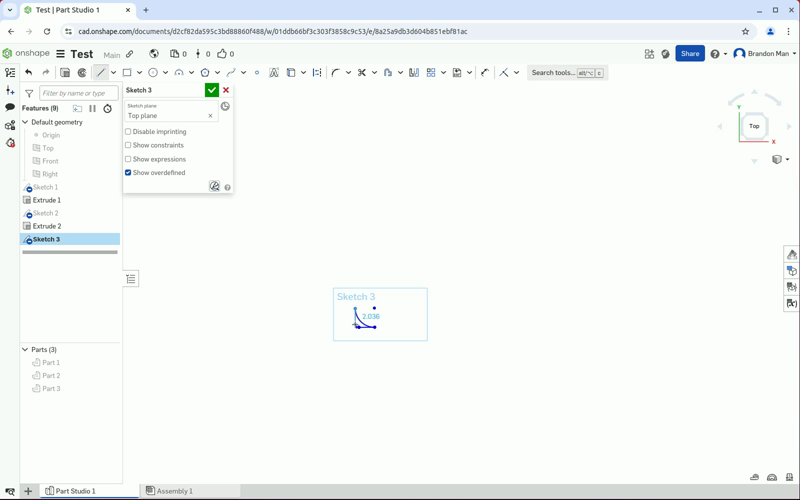
scroll(6)
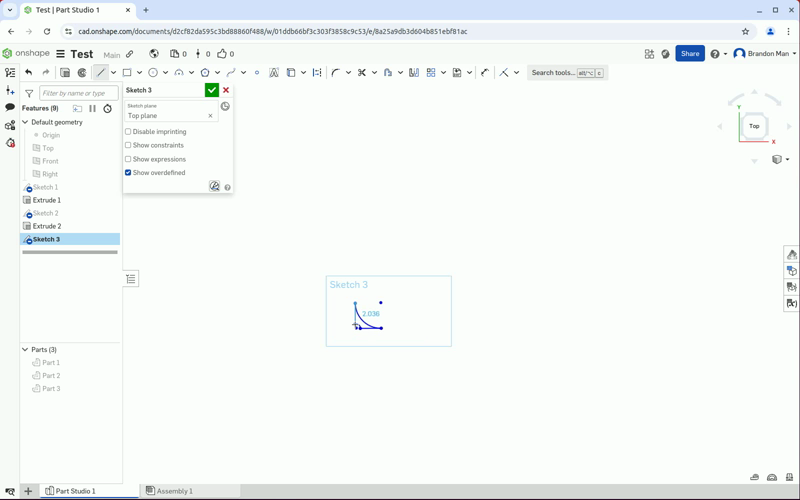
scroll(6)
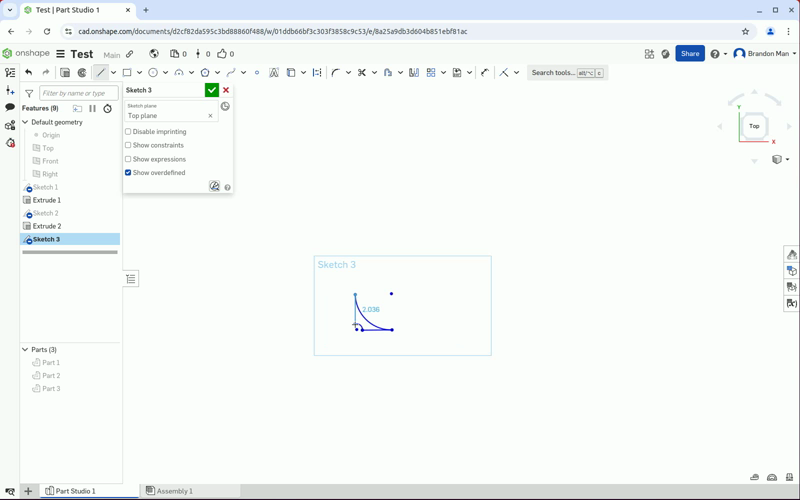
scroll(6)
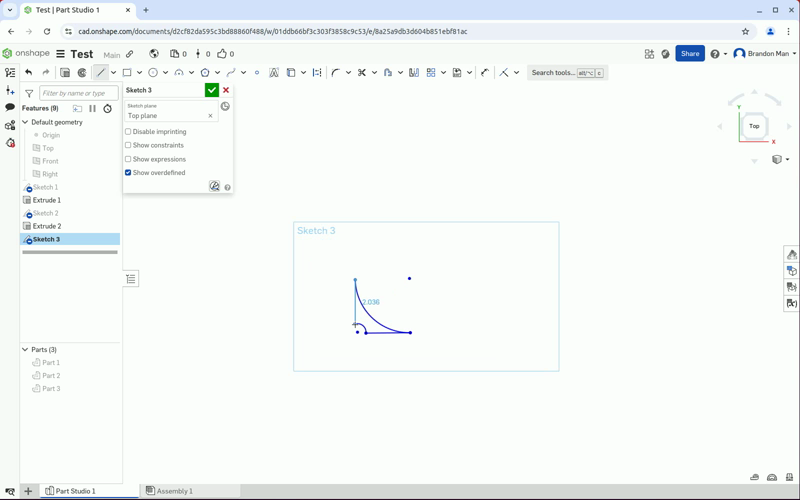
scroll(6)
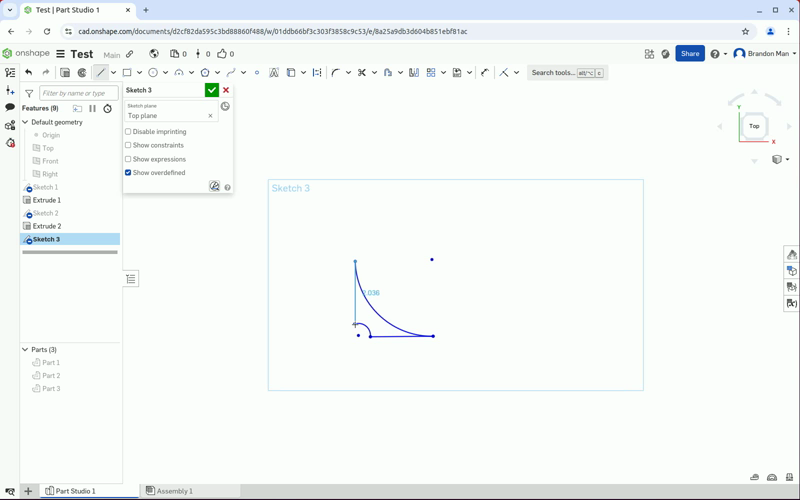
scroll(6)
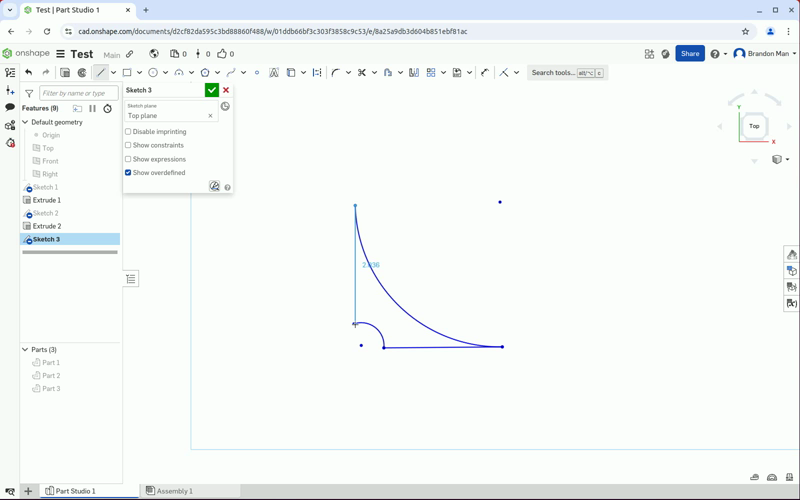
key_up(shift)
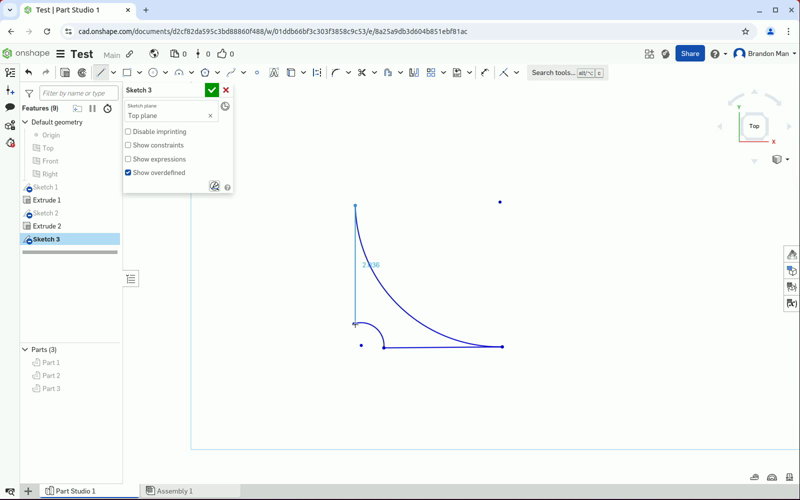
click(355, 324)
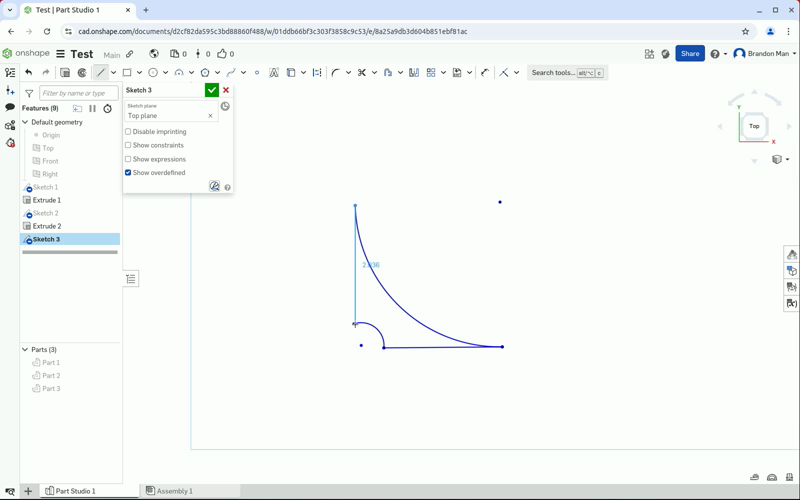
scroll(-6)
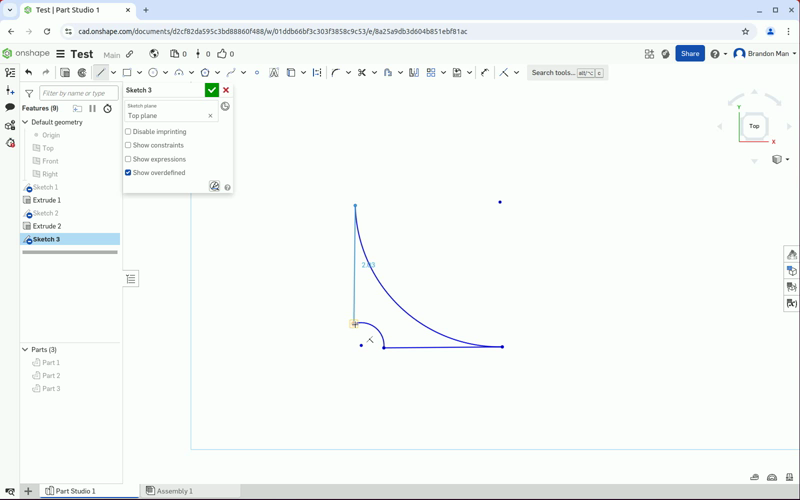
scroll(-6)
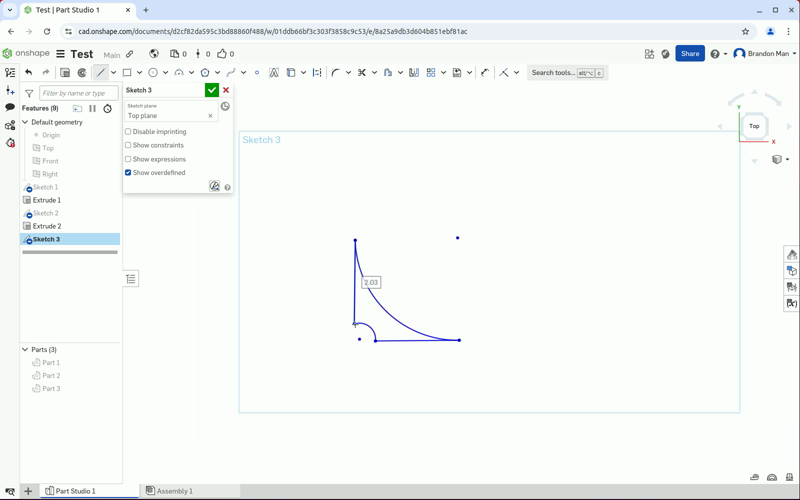
scroll(-6)
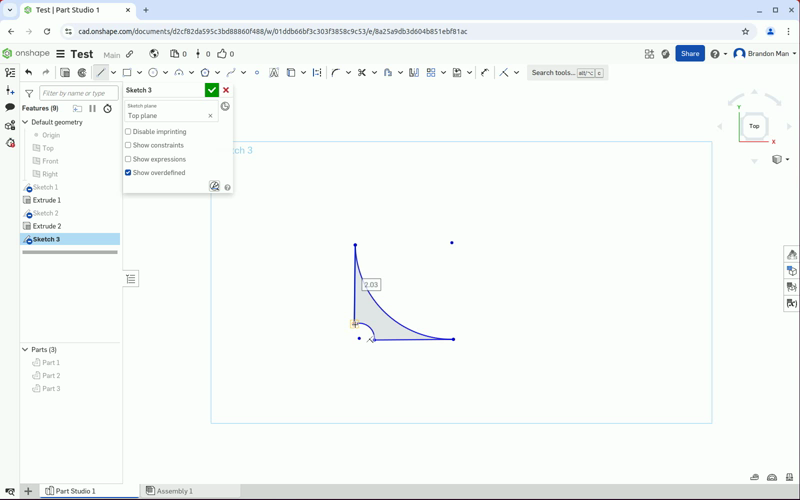
scroll(-6)
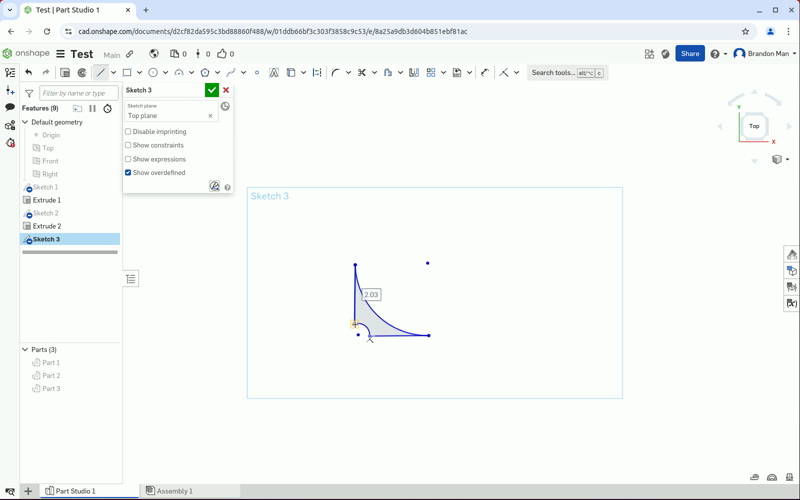
scroll(-6)
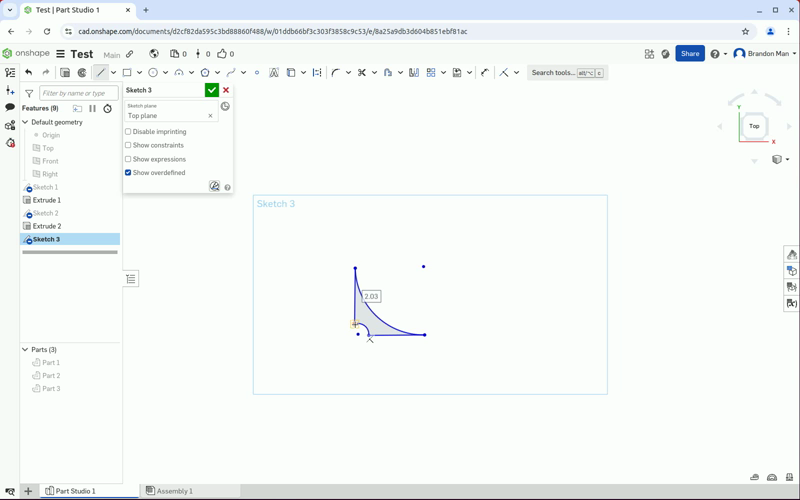
scroll(-6)
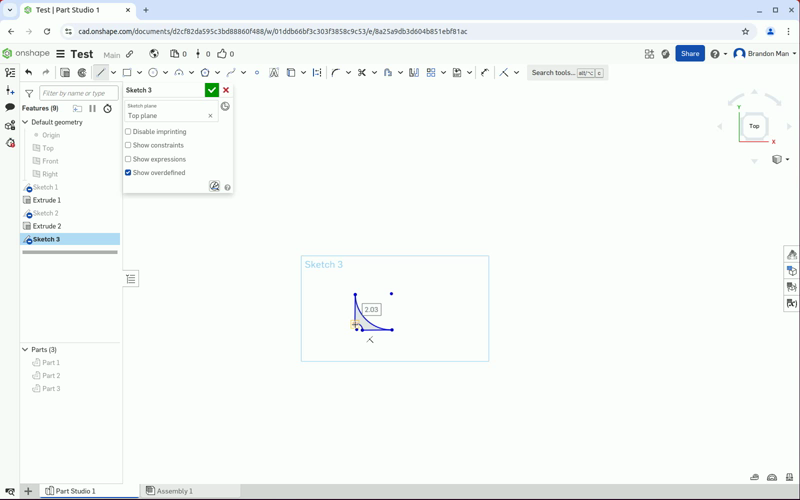
scroll(-6)
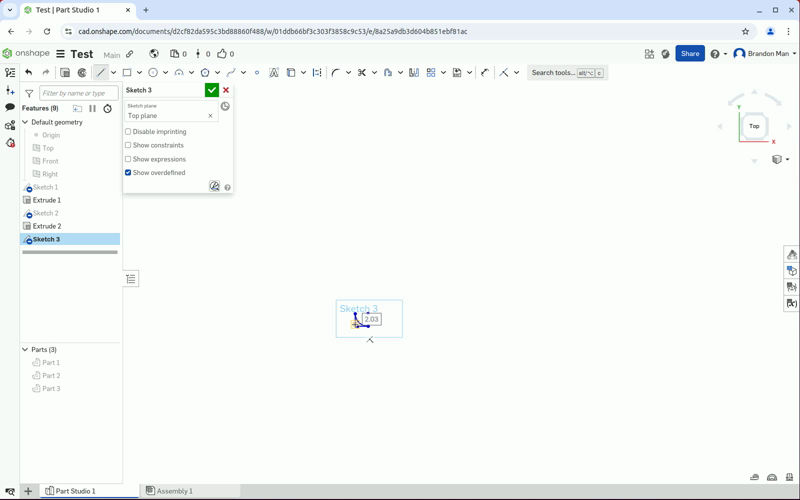
key(esc)
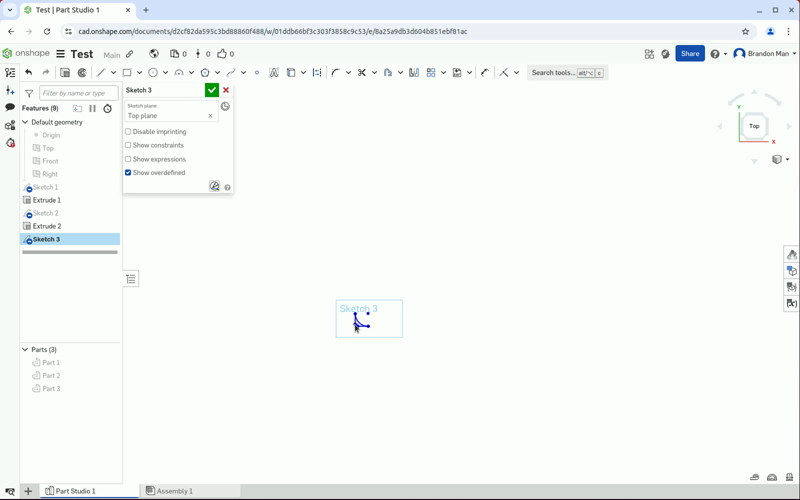
mouse_move(361, 326)
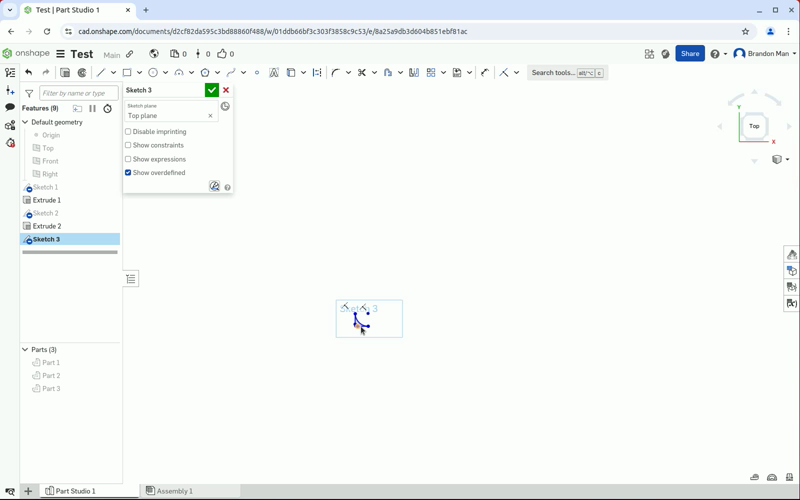
scroll(6)
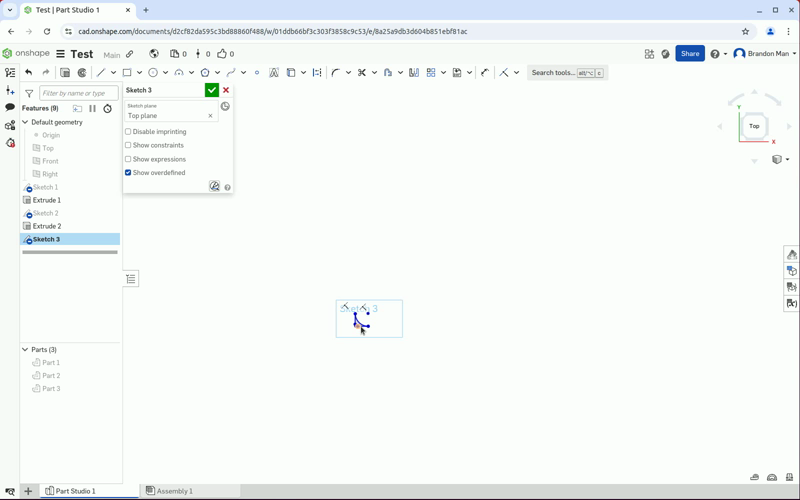
scroll(6)
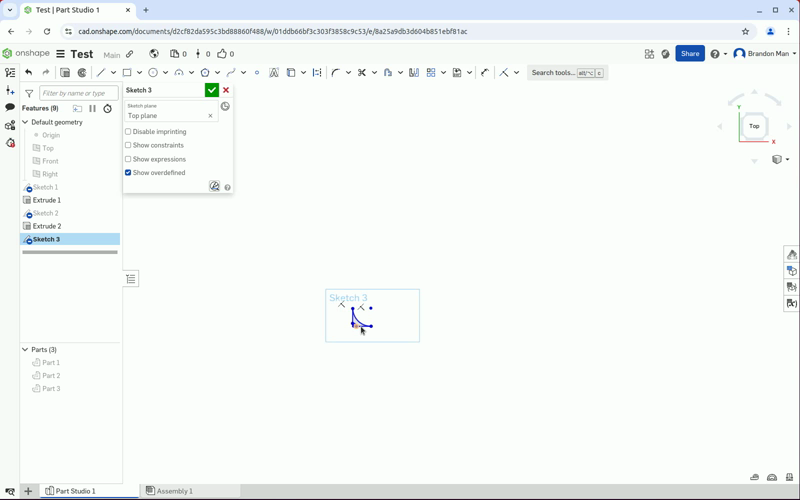
scroll(6)
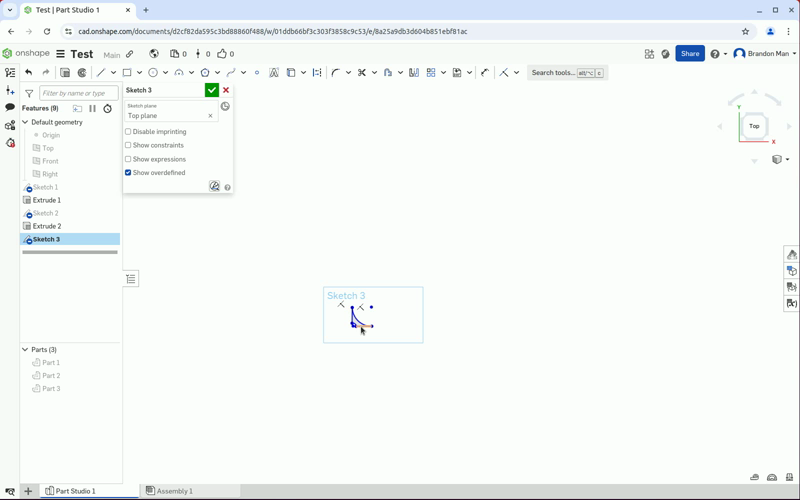
scroll(6)
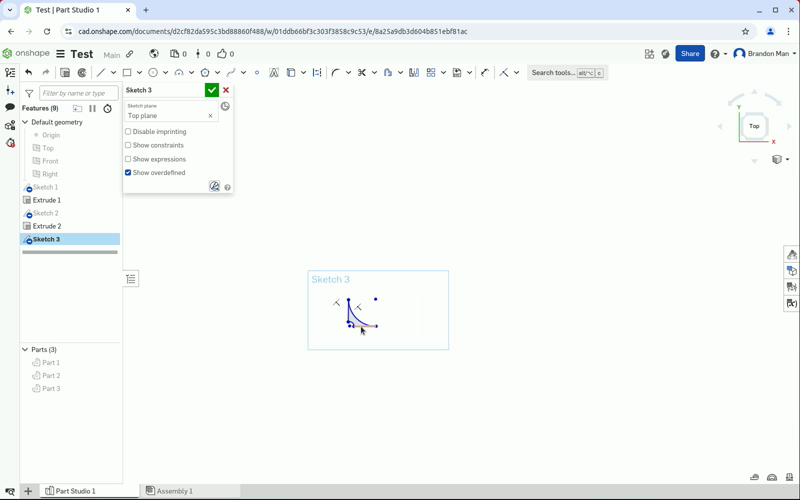
scroll(6)
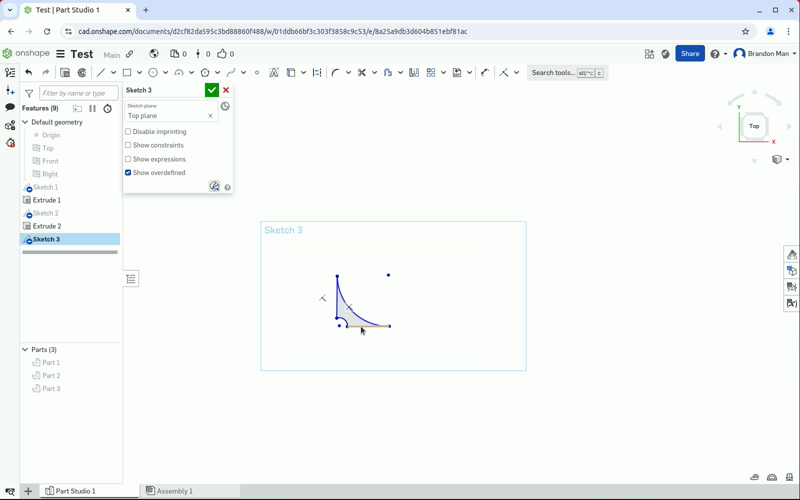
scroll(6)
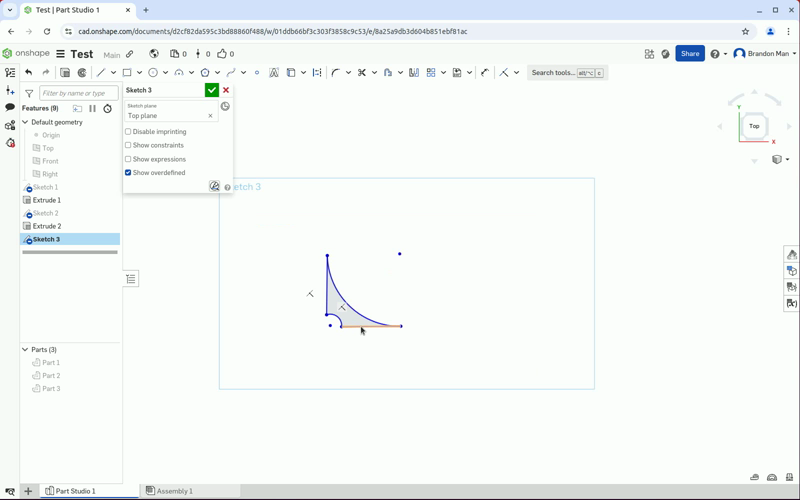
scroll(6)
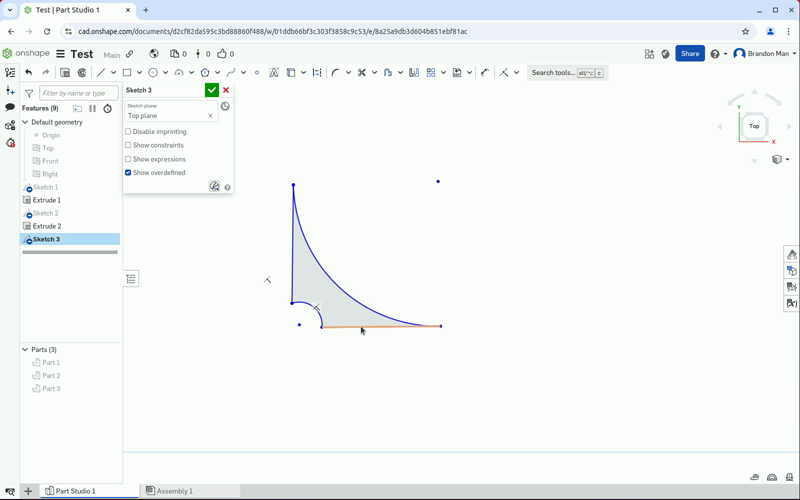
click(361, 326)
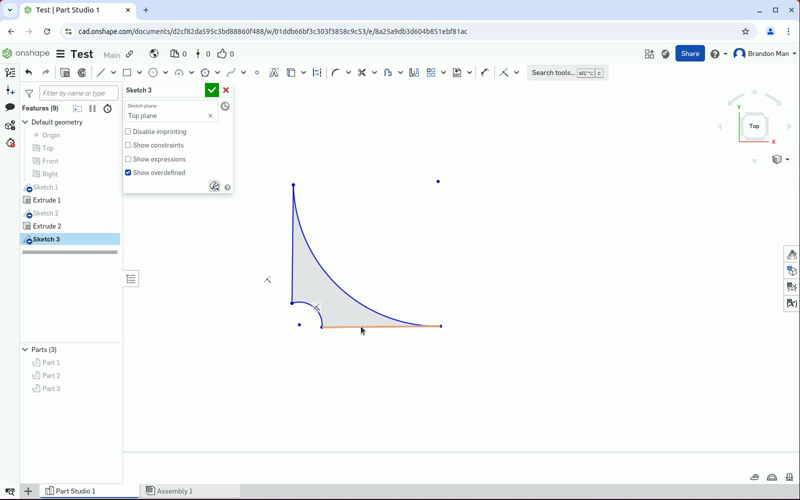
scroll(-6)
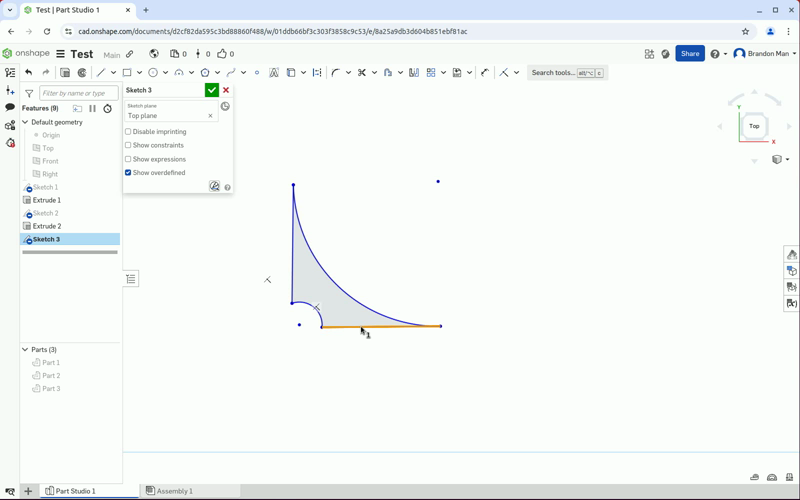
scroll(-6)
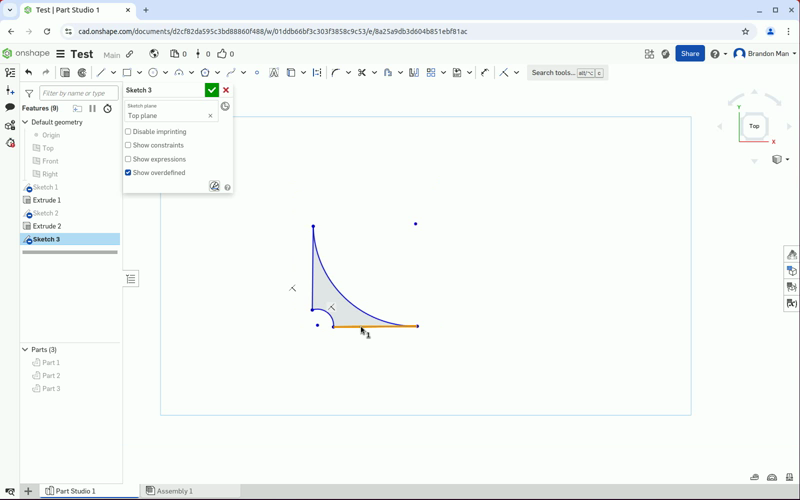
scroll(-6)
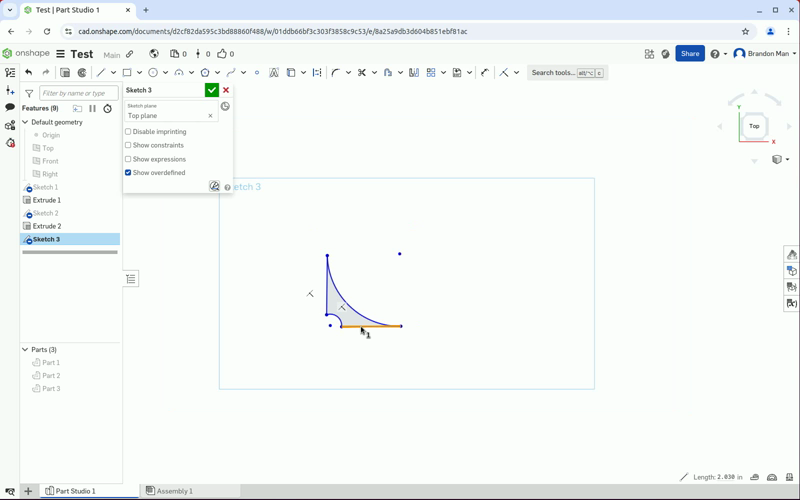
scroll(-6)
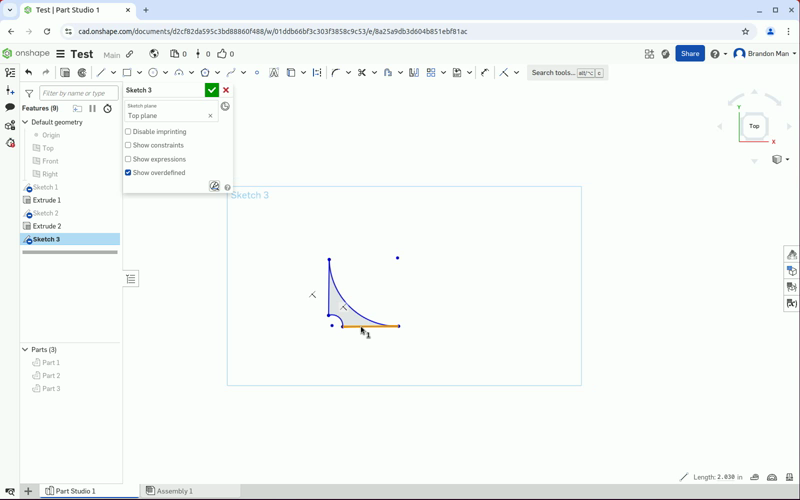
scroll(-6)
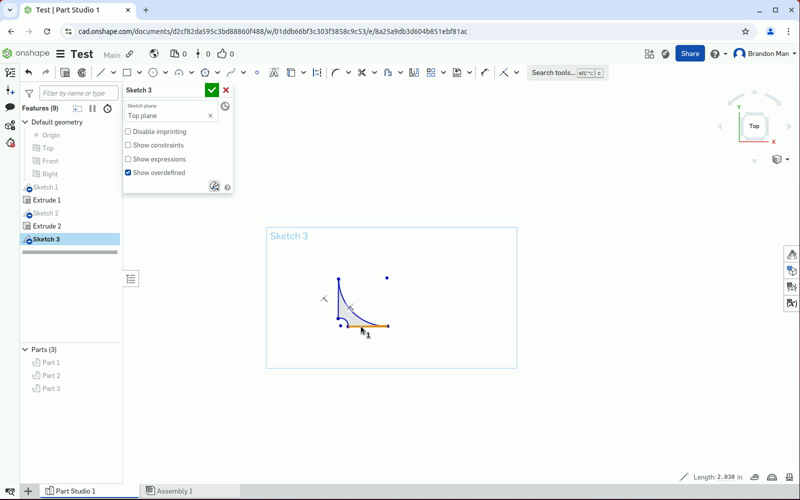
scroll(-6)
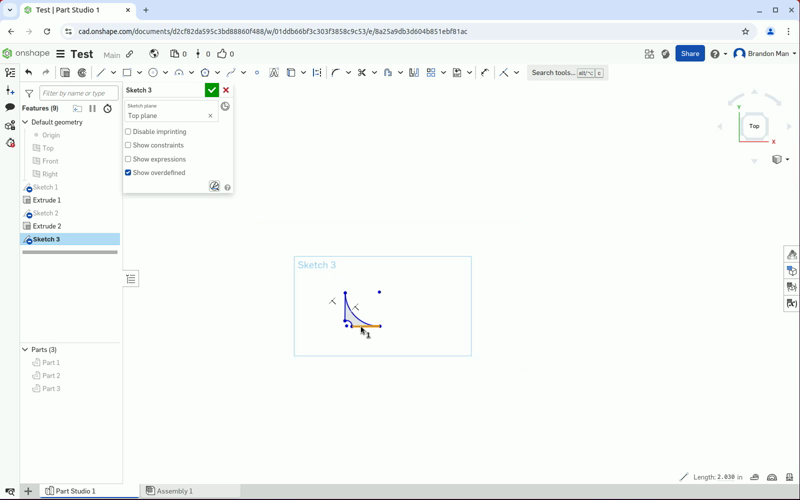
scroll(-6)
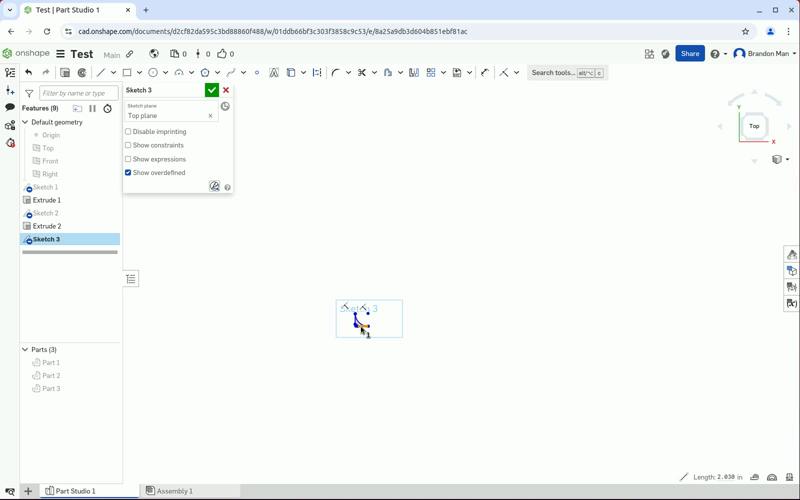
mouse_move(73, 352)
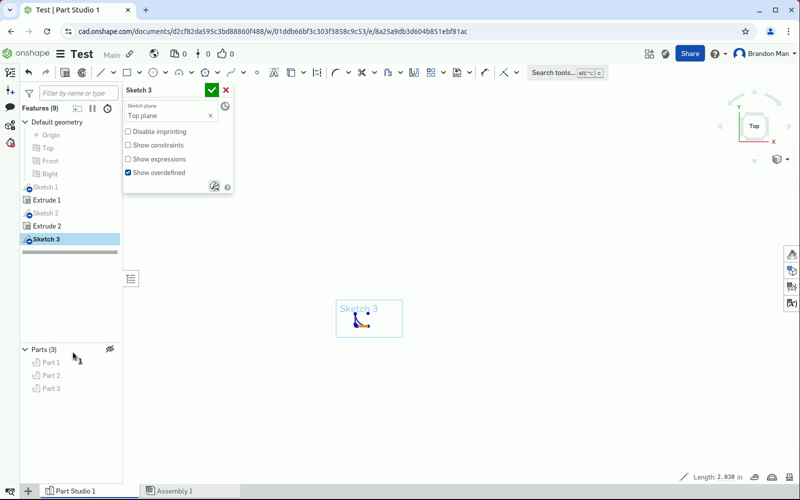
key(shift+y)
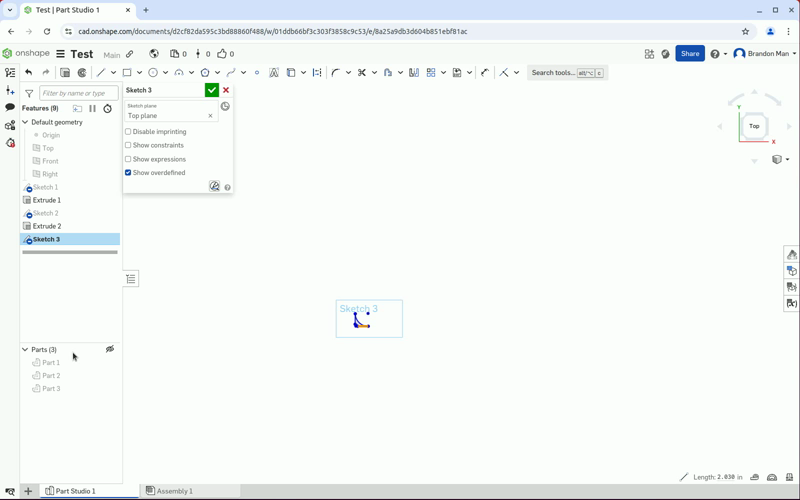
key(shift+e)
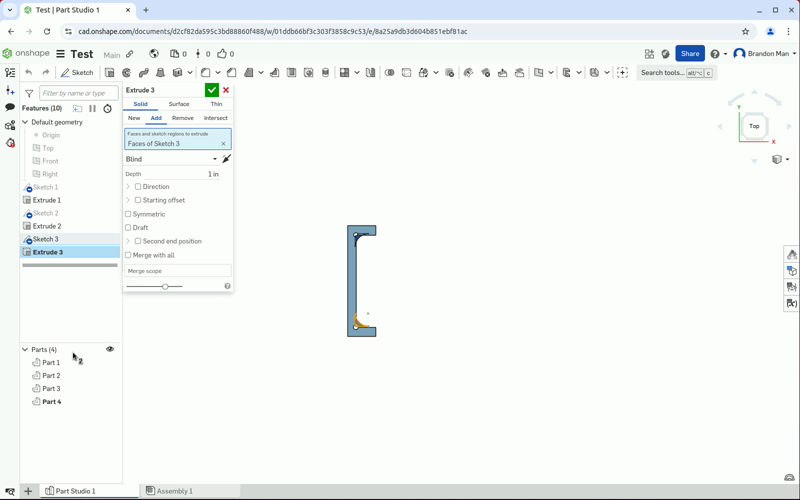
mouse_move(143, 106)
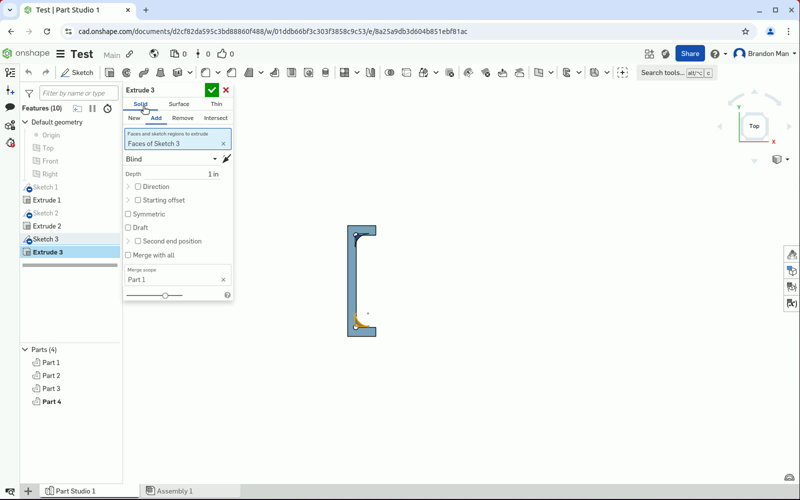
click(143, 106)
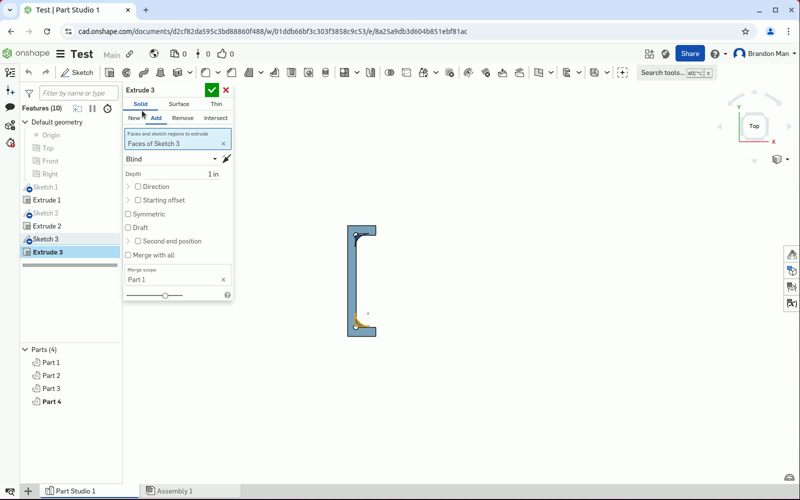
mouse_move(137, 120)
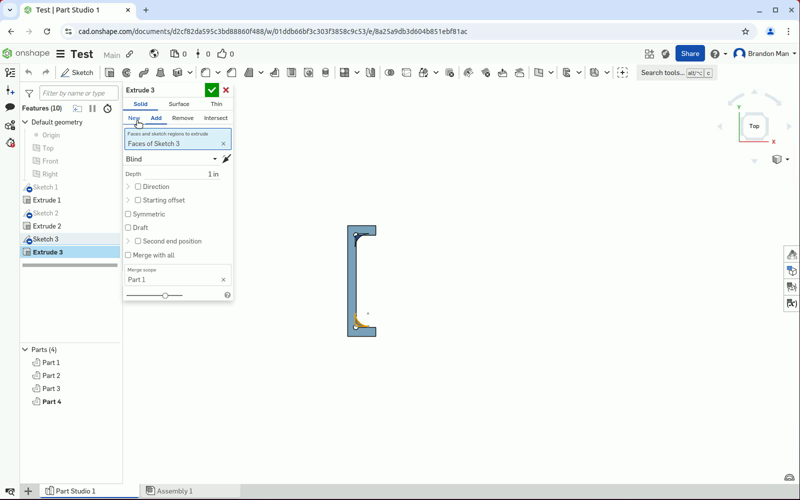
click(137, 120)
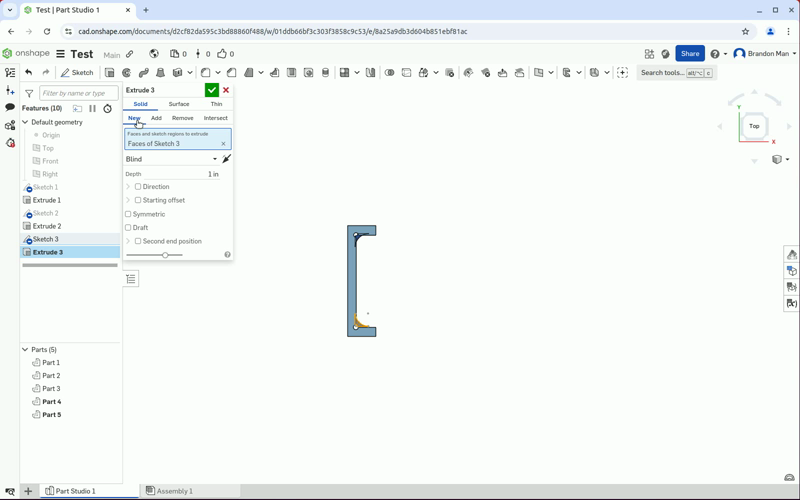
key(tab, 4)
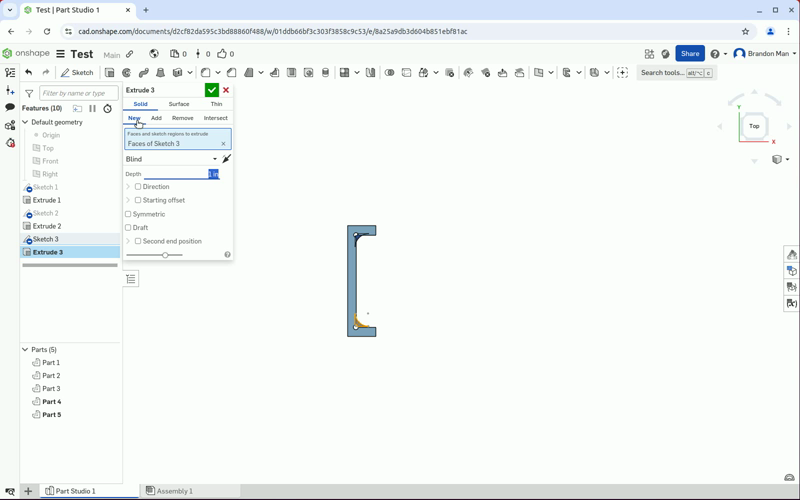
text(0.722)
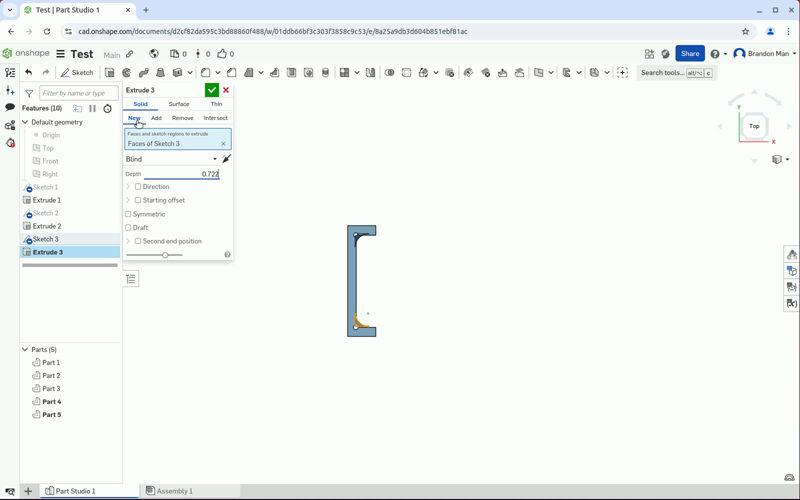
key(enter)
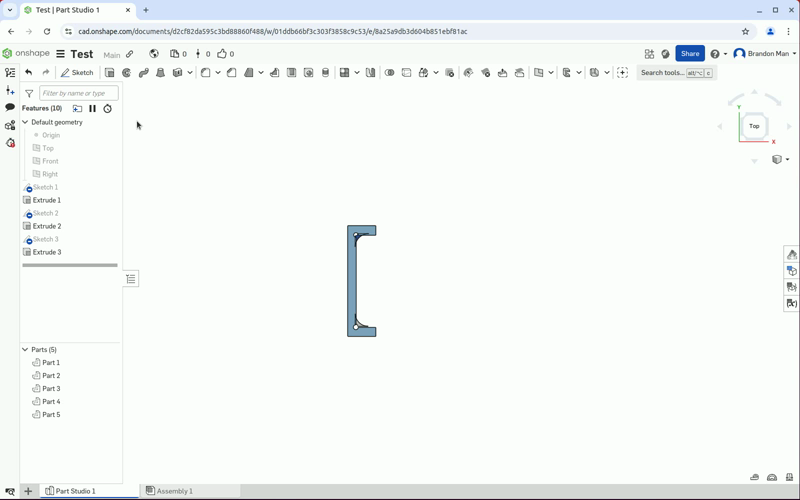
key(shift+h)
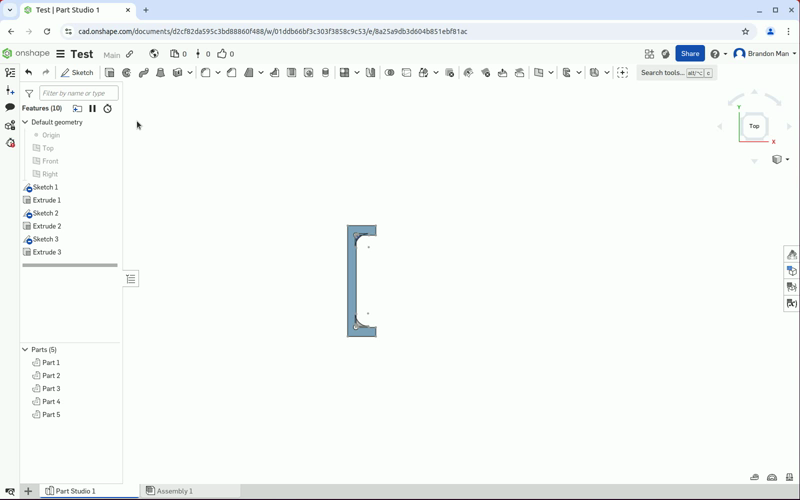
key(shift+h)
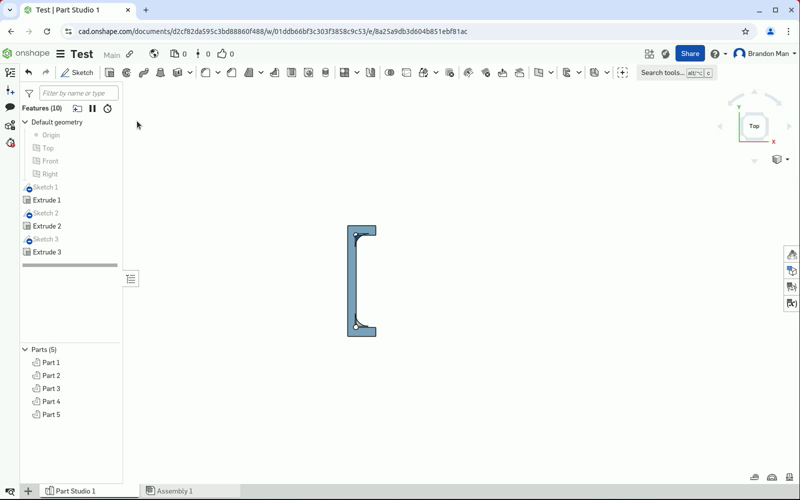
mouse_move(73, 189)
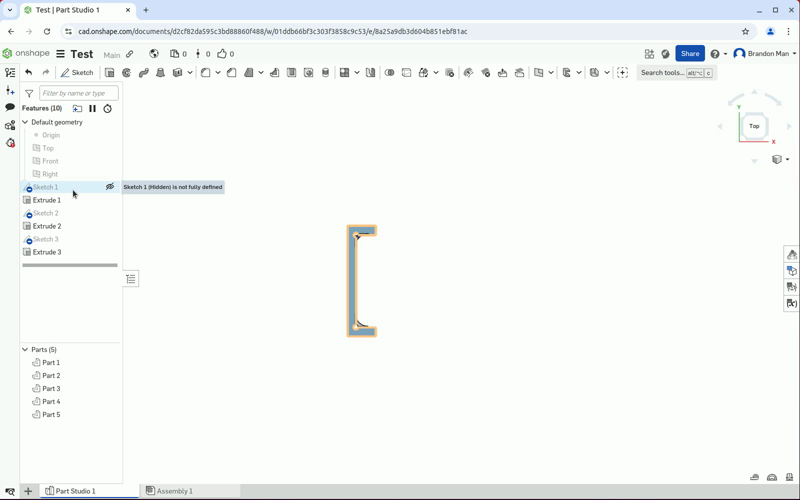
click(73, 189)
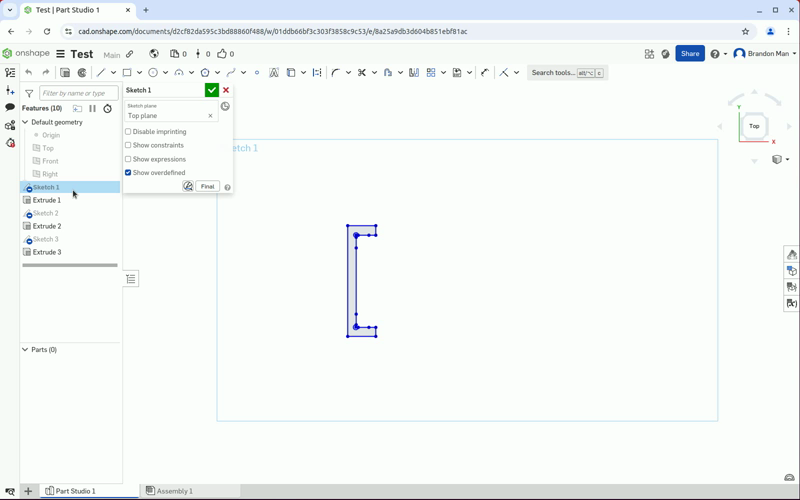
mouse_move(229, 92)
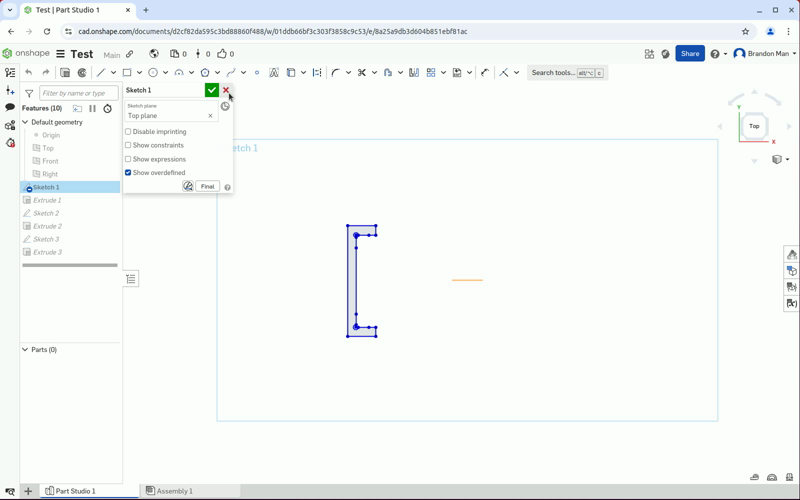
click(229, 92)
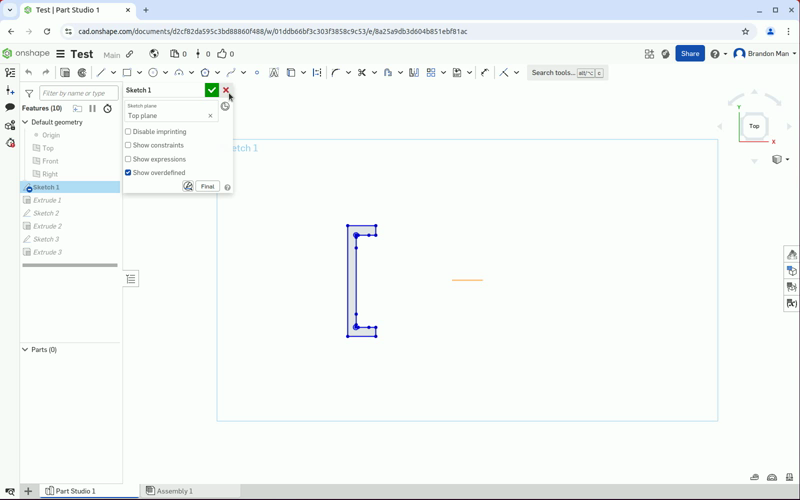
key(shift+s)
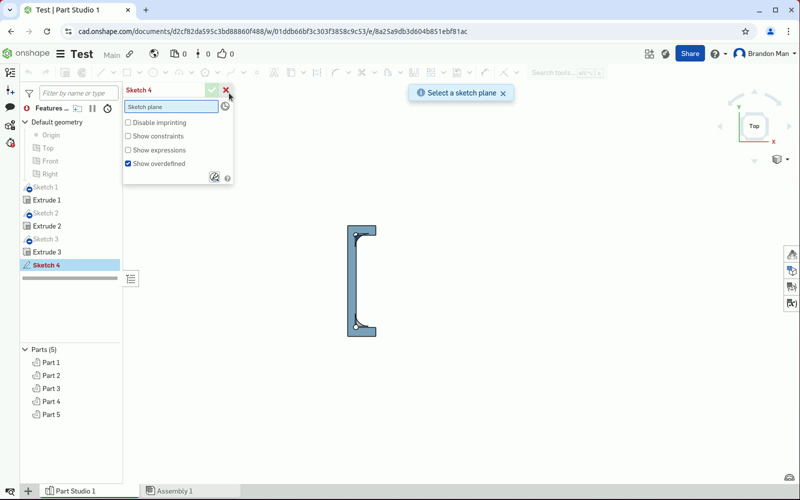
mouse_move(73, 150)
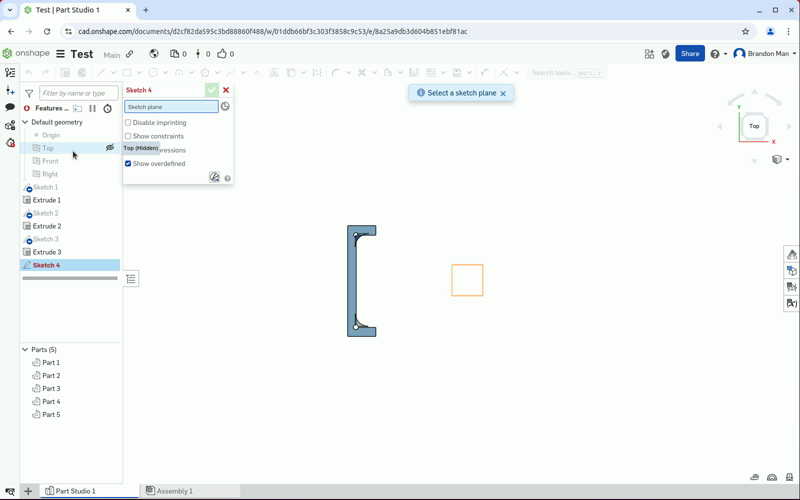
click(73, 150)
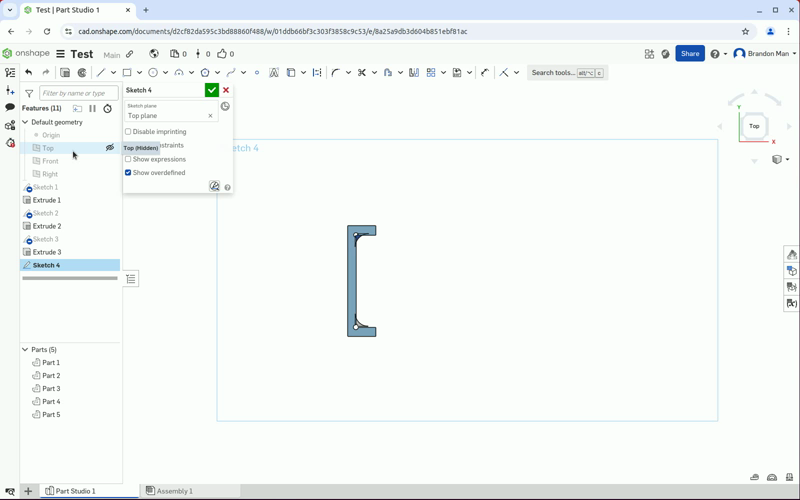
mouse_move(73, 352)
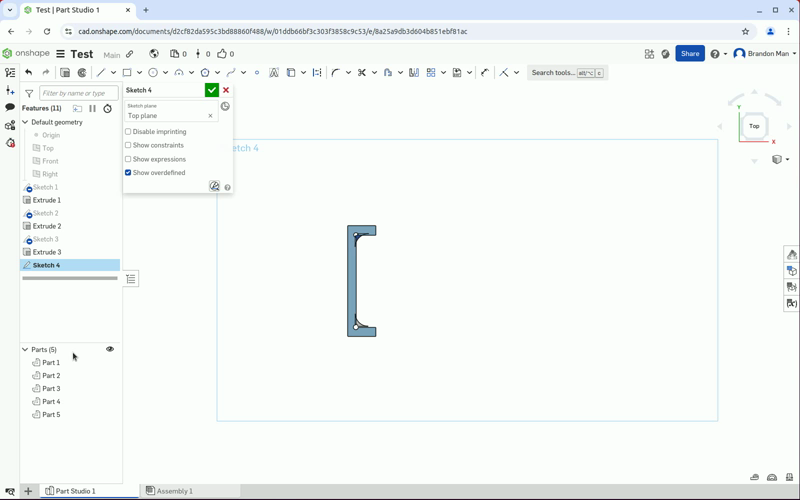
key(y)
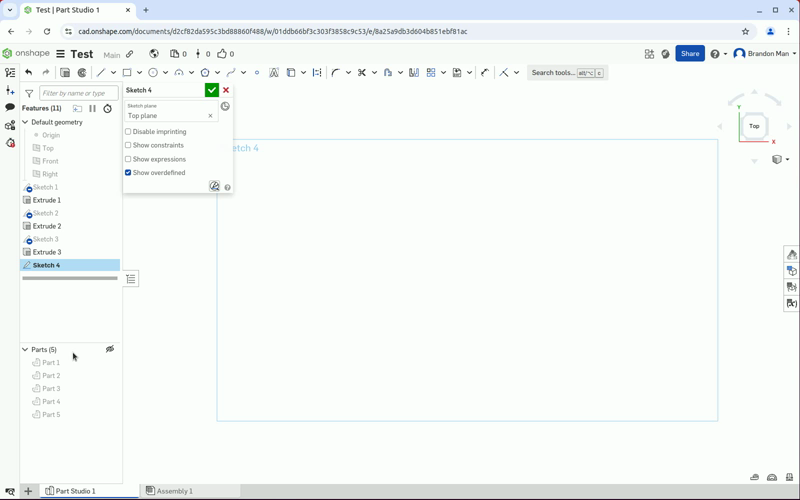
key(a)
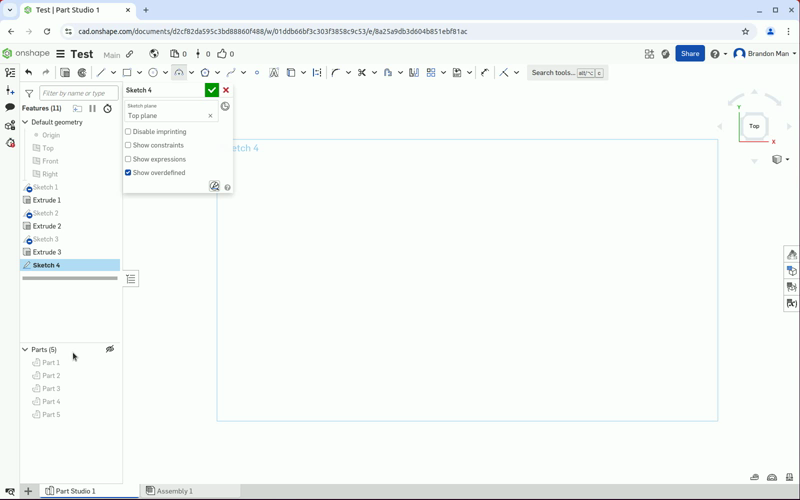
key_down(shift)
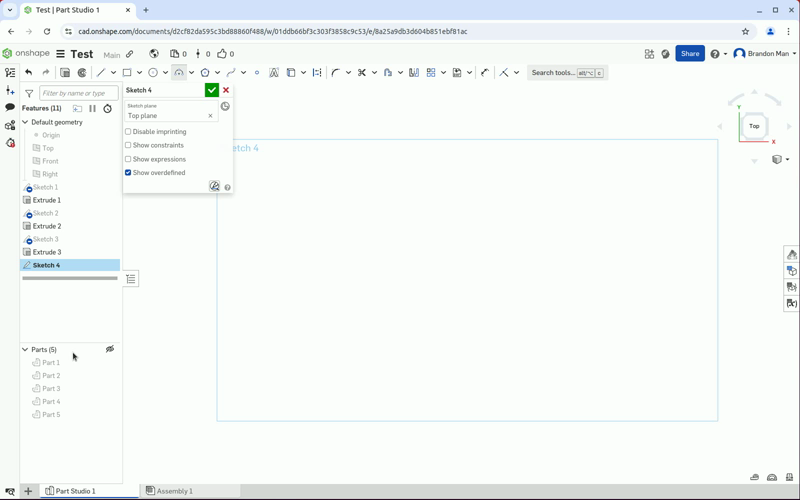
mouse_move(355, 314)
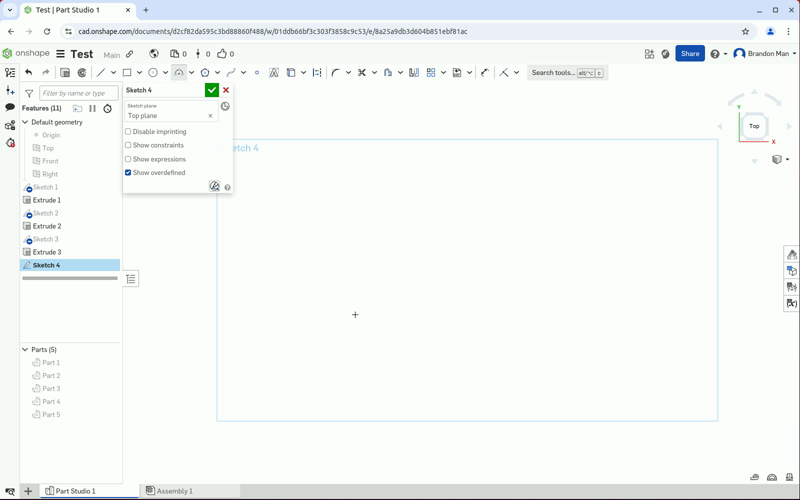
click(355, 314)
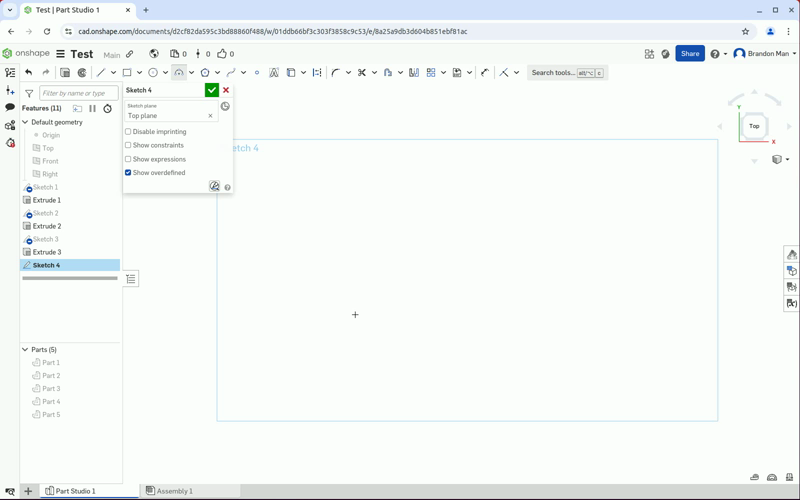
key_up(shift)
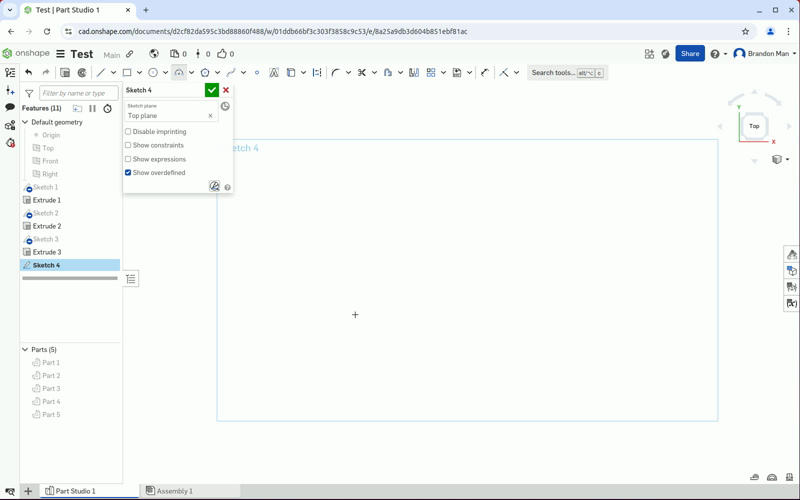
key_down(shift)
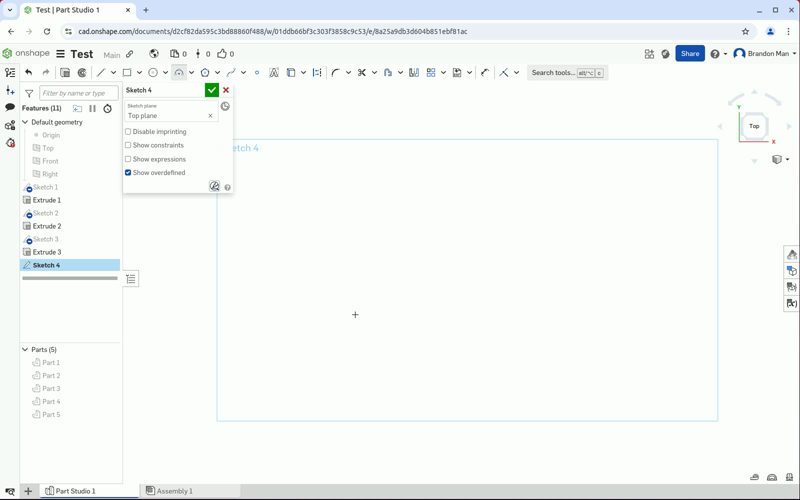
mouse_move(367, 326)
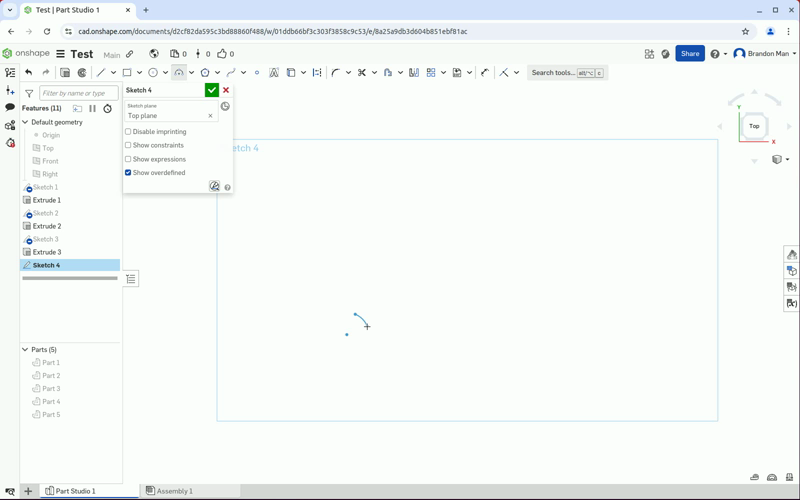
click(367, 326)
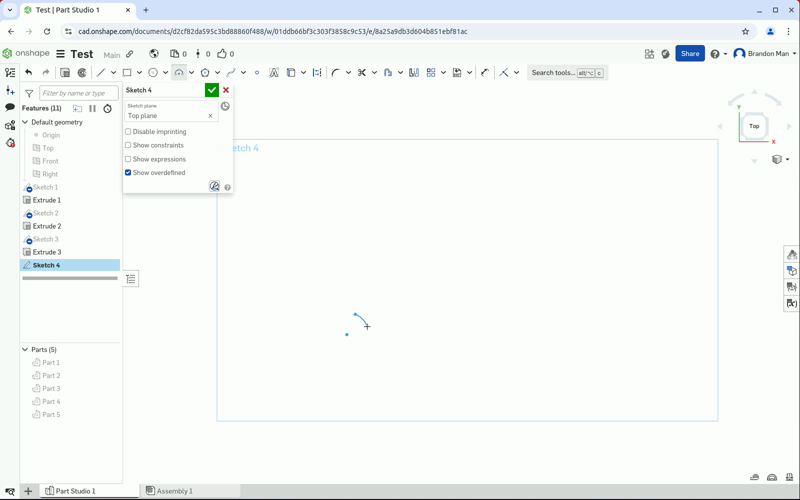
mouse_move(358, 323)
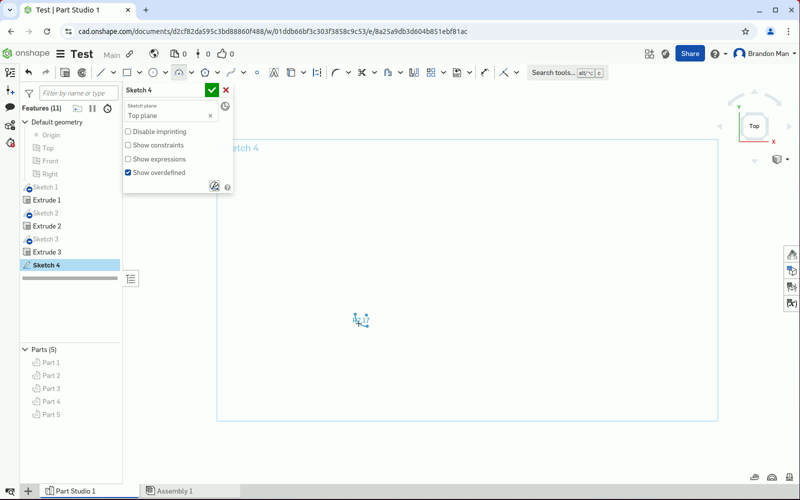
click(358, 323)
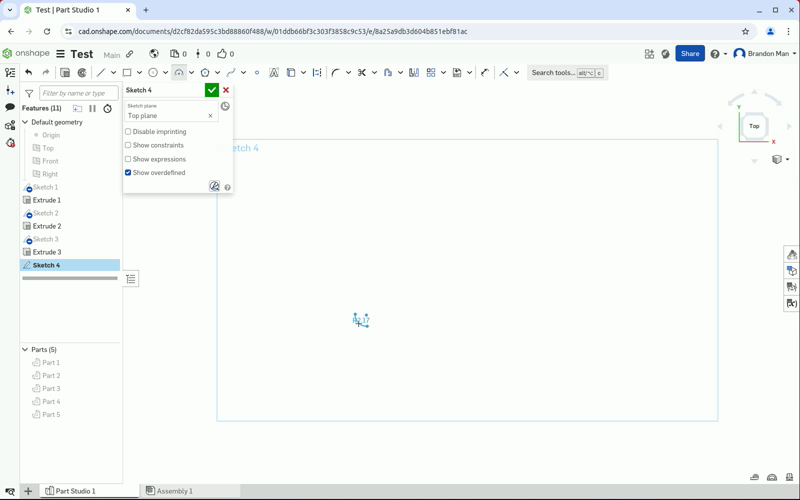
key_up(shift)
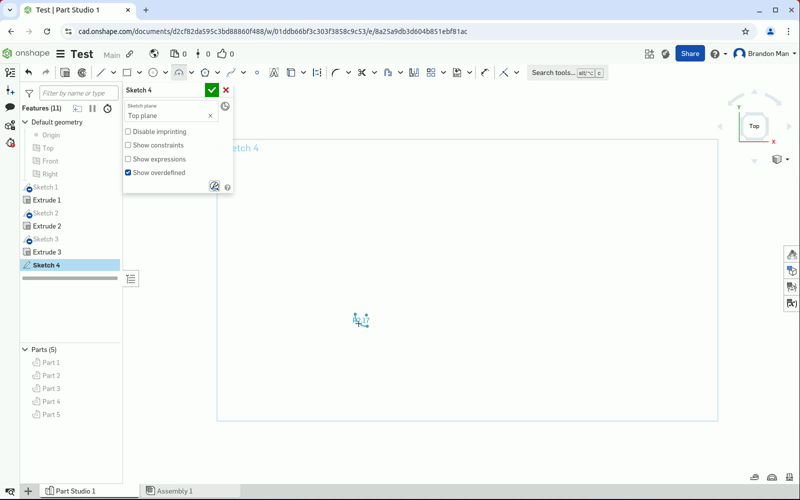
key(esc)
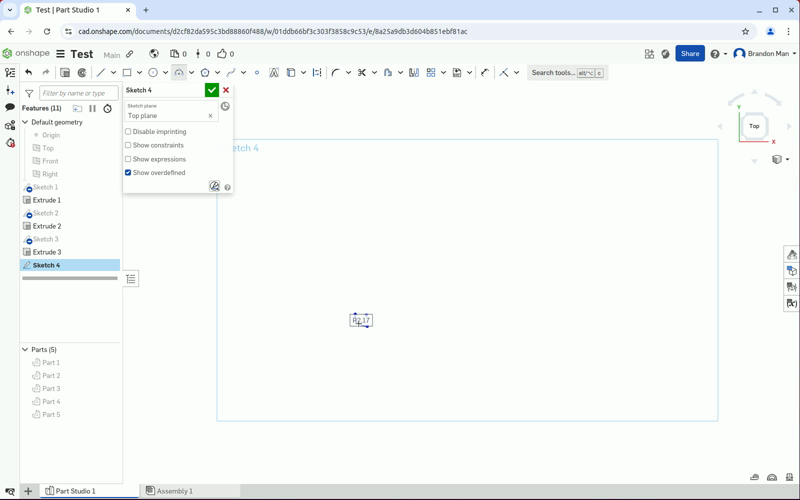
key(l)
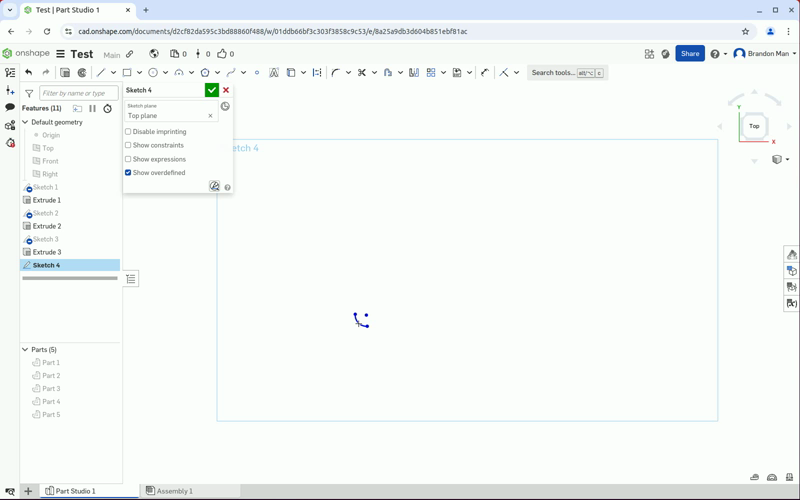
mouse_move(367, 326)
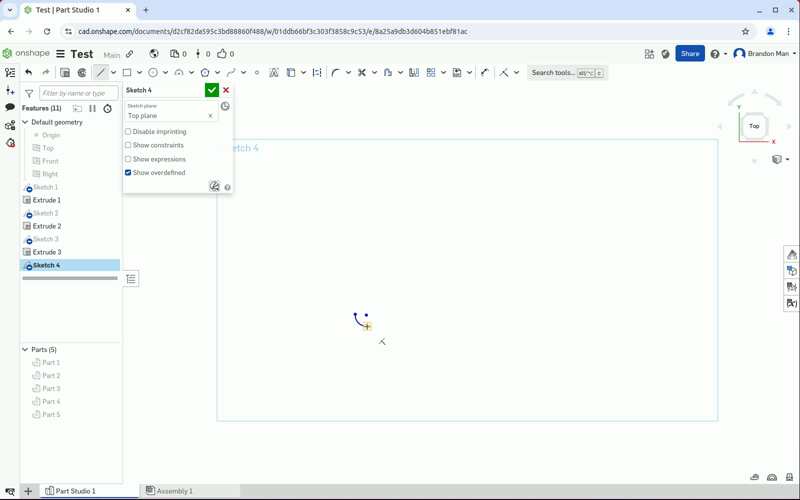
click(367, 326)
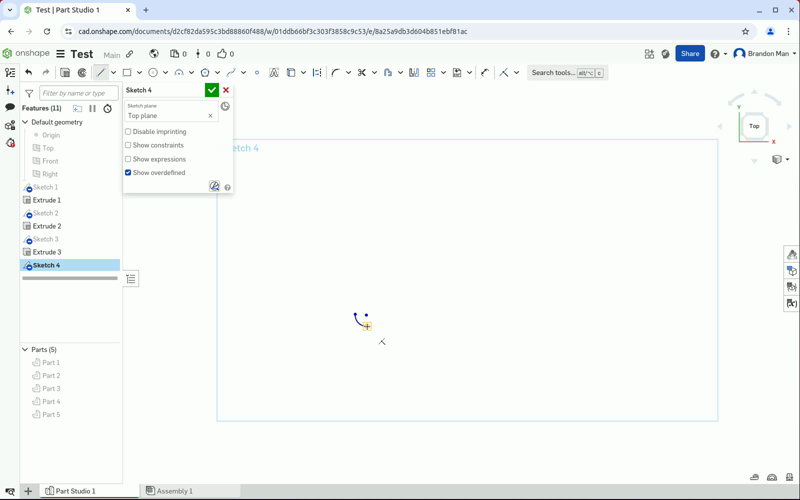
key_down(shift)
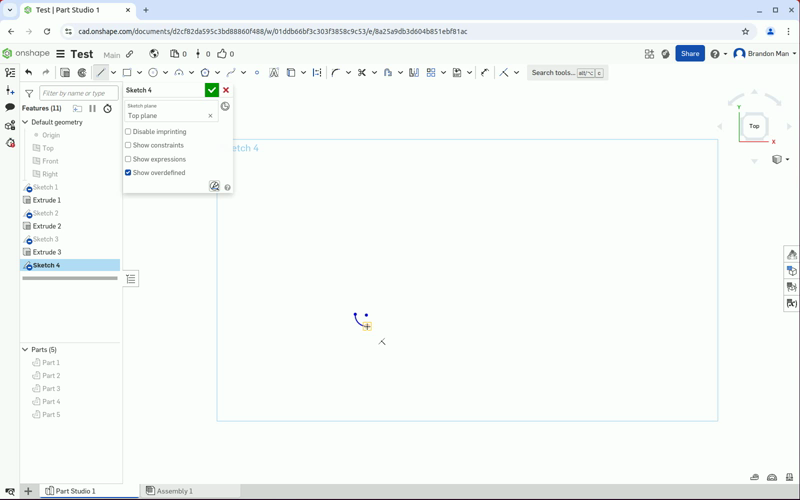
mouse_move(397, 326)
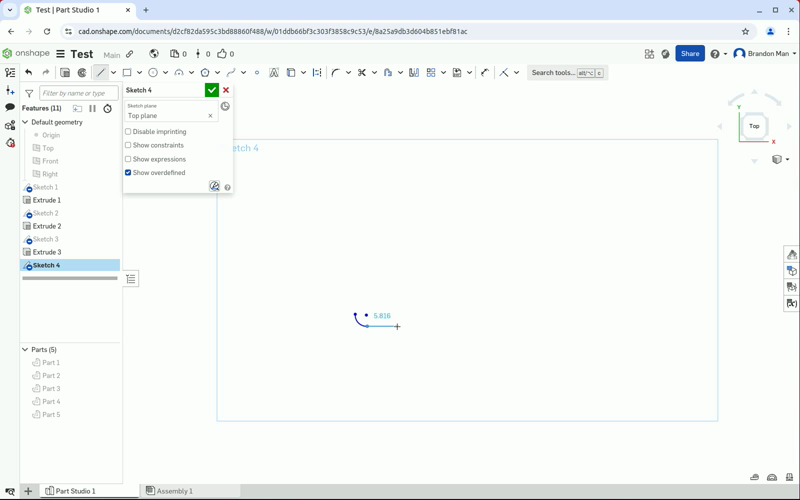
mouse_move(373, 326)
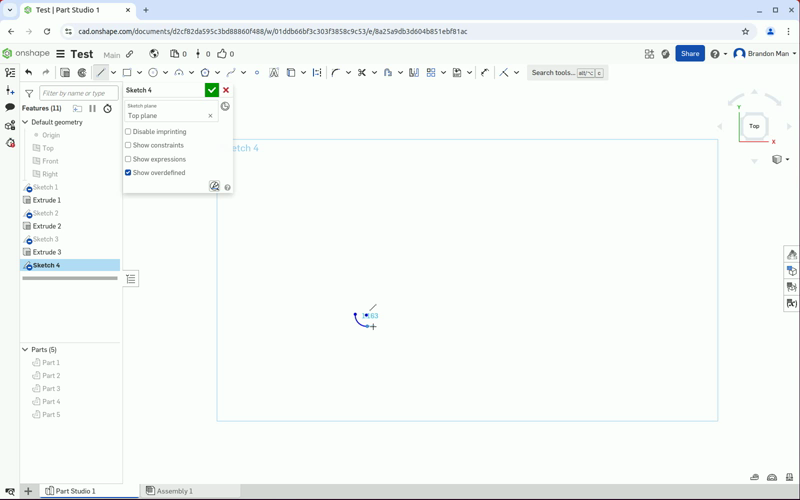
scroll(6)
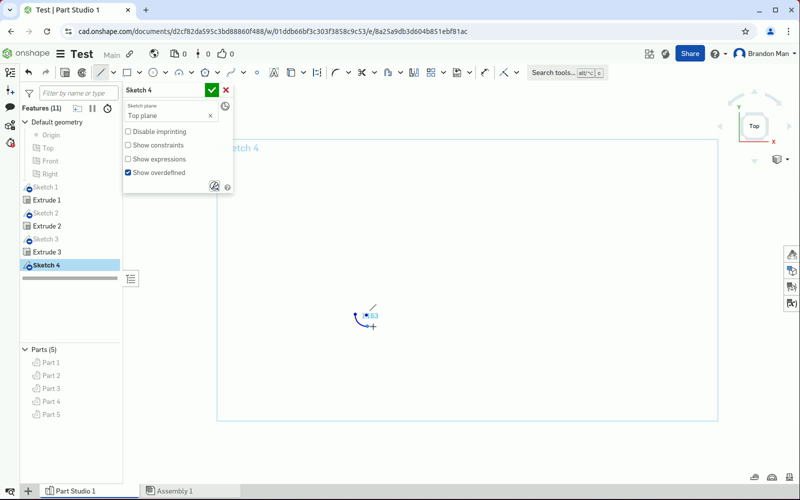
scroll(6)
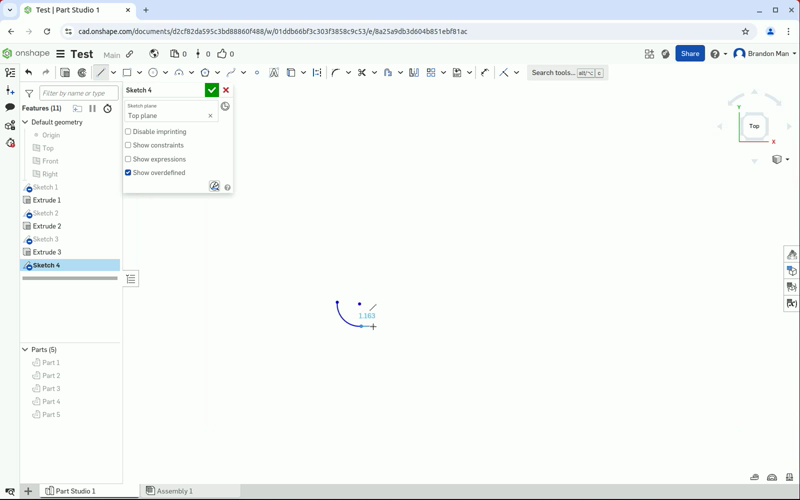
scroll(6)
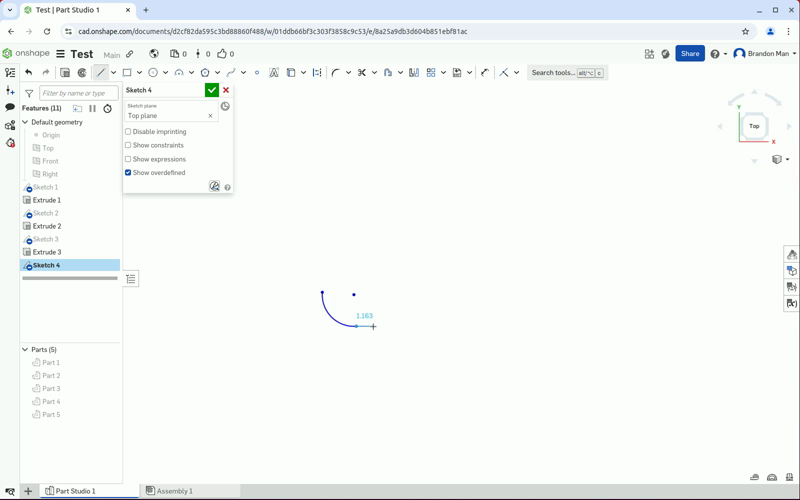
scroll(6)
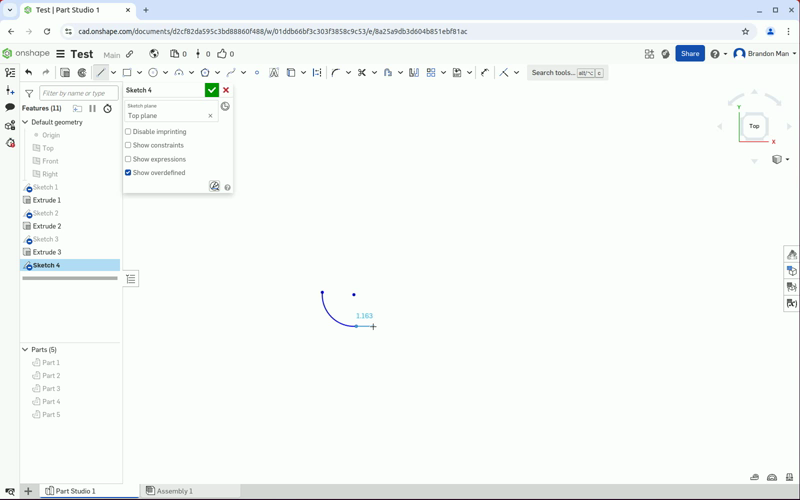
scroll(6)
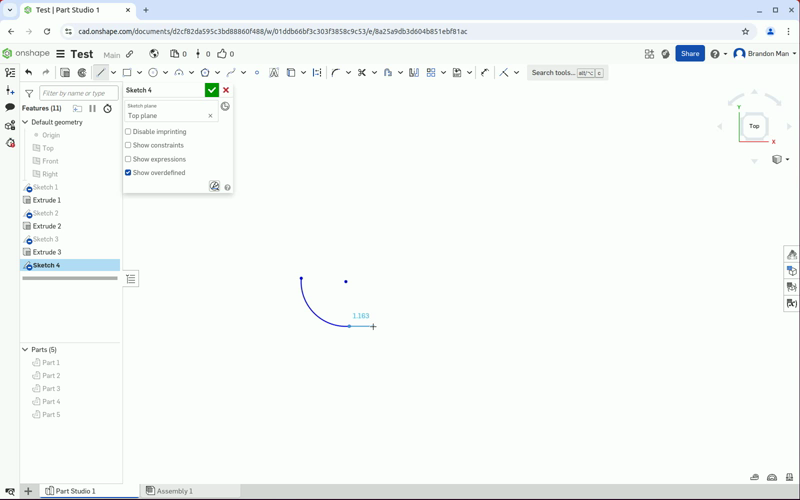
scroll(6)
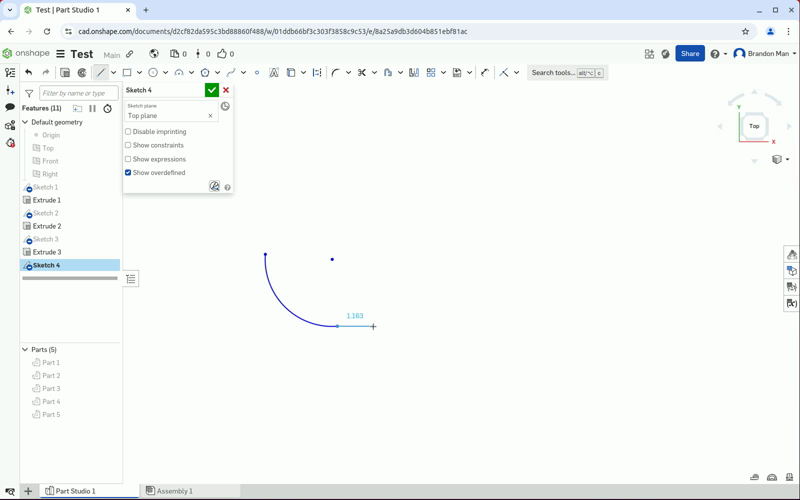
scroll(6)
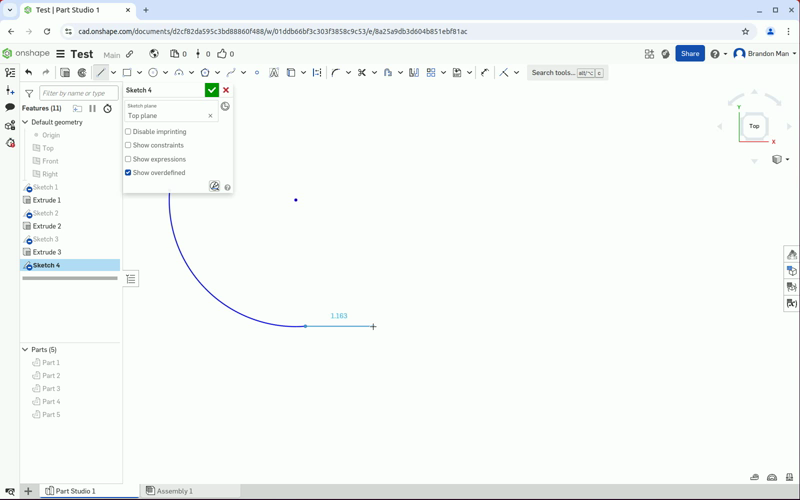
click(373, 326)
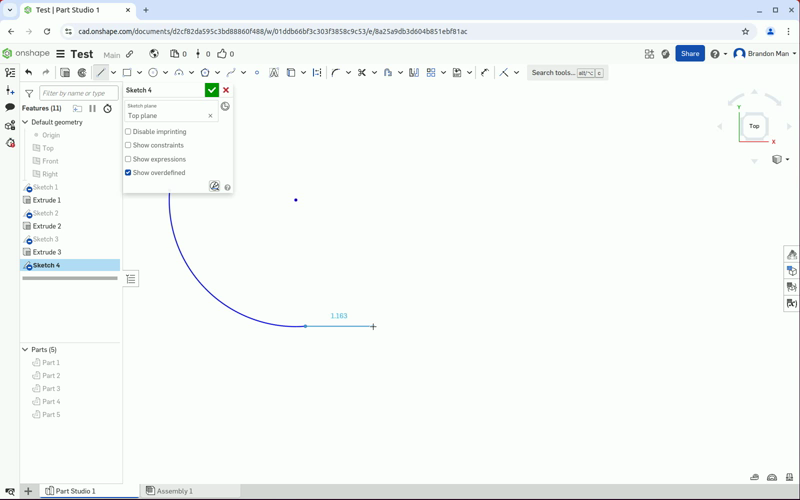
scroll(-6)
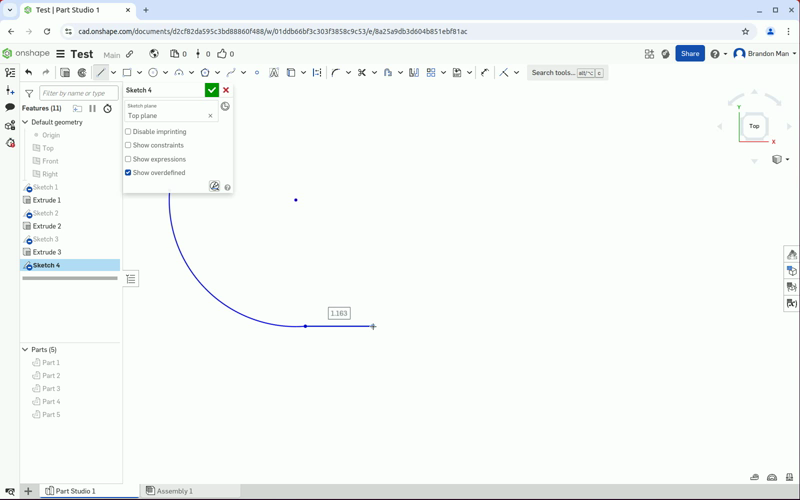
scroll(-6)
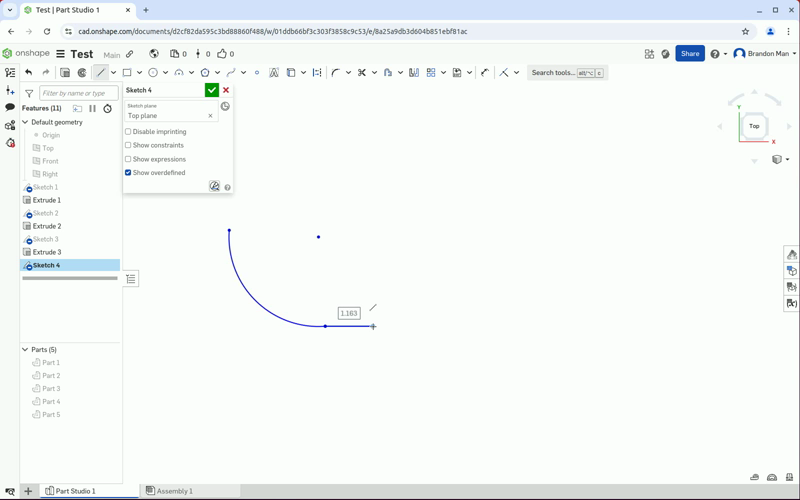
scroll(-6)
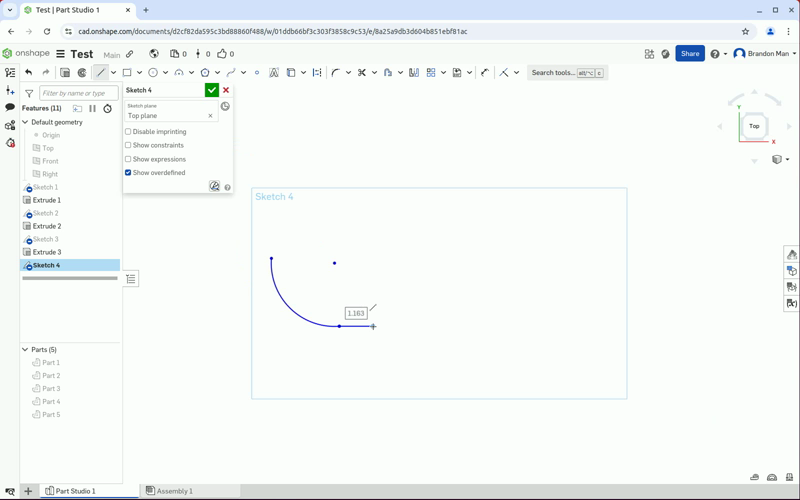
scroll(-6)
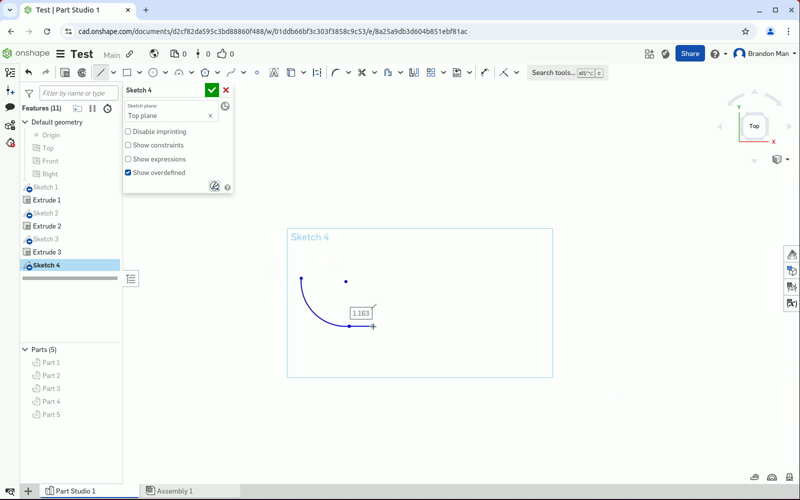
scroll(-6)
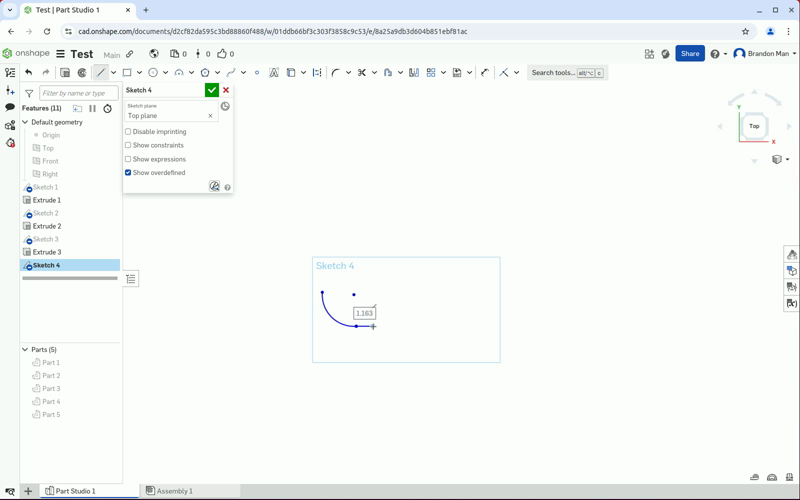
scroll(-6)
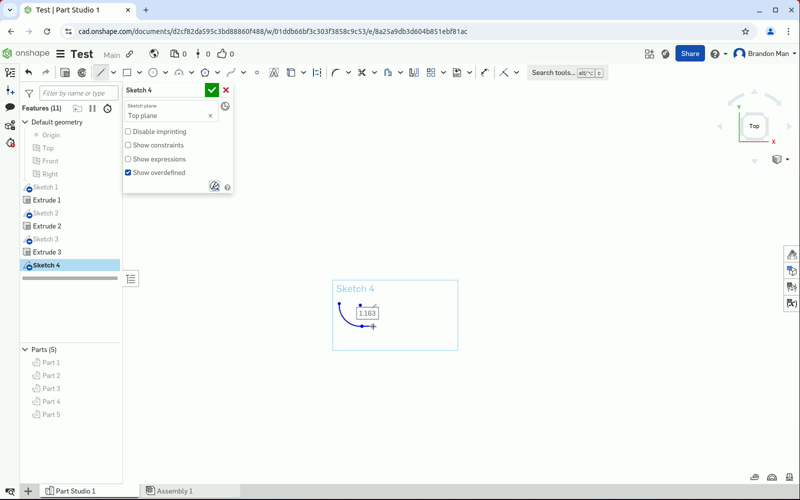
scroll(-6)
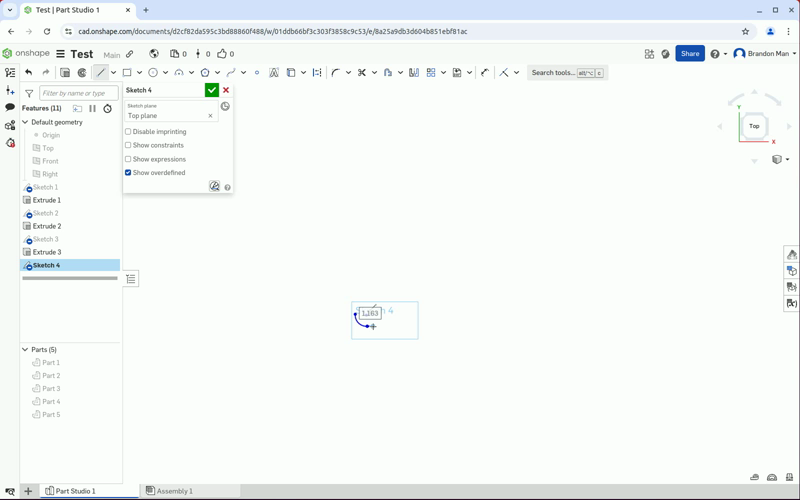
key_up(shift)
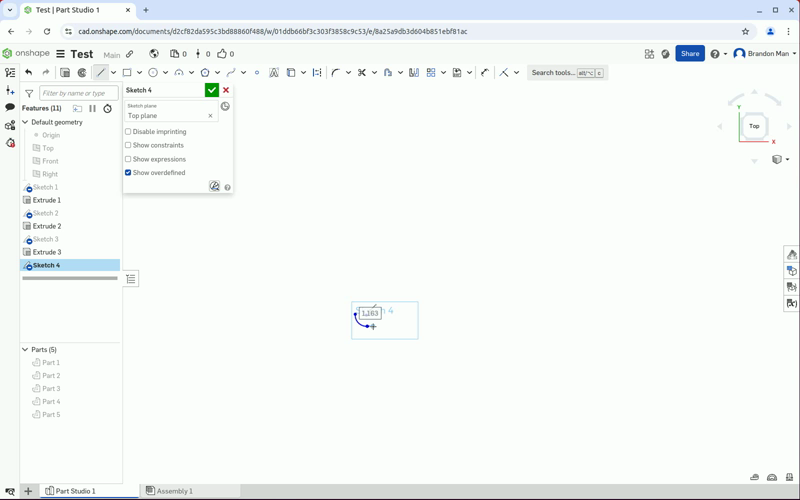
key_down(shift)
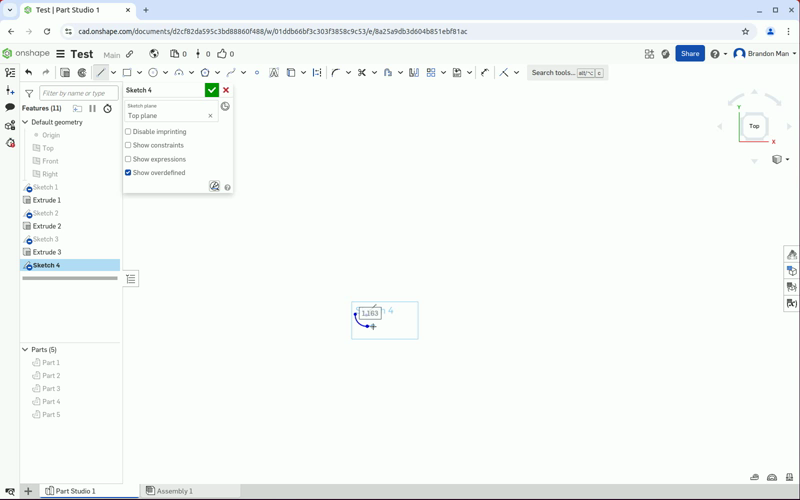
mouse_move(373, 239)
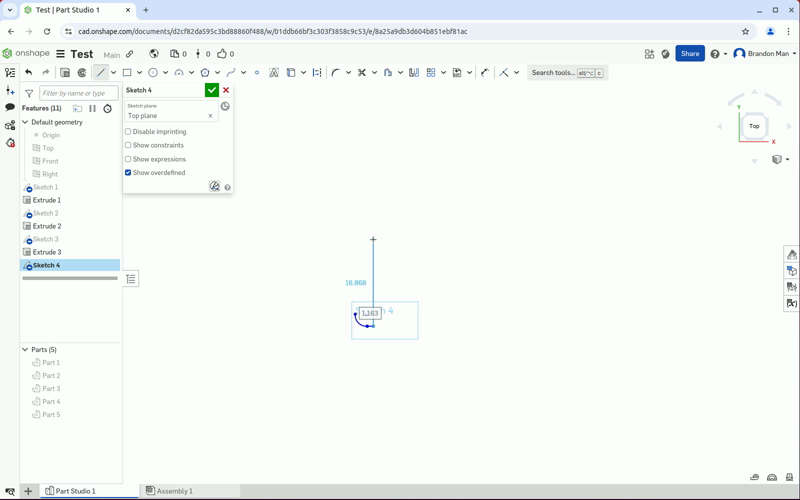
click(373, 239)
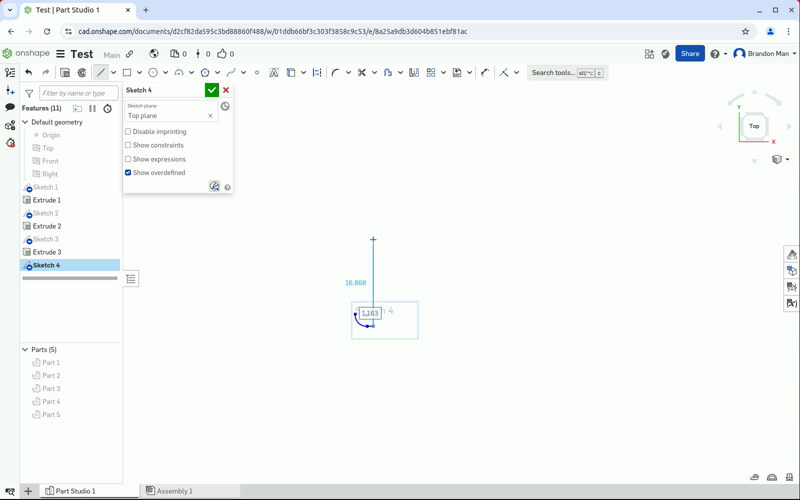
key_up(shift)
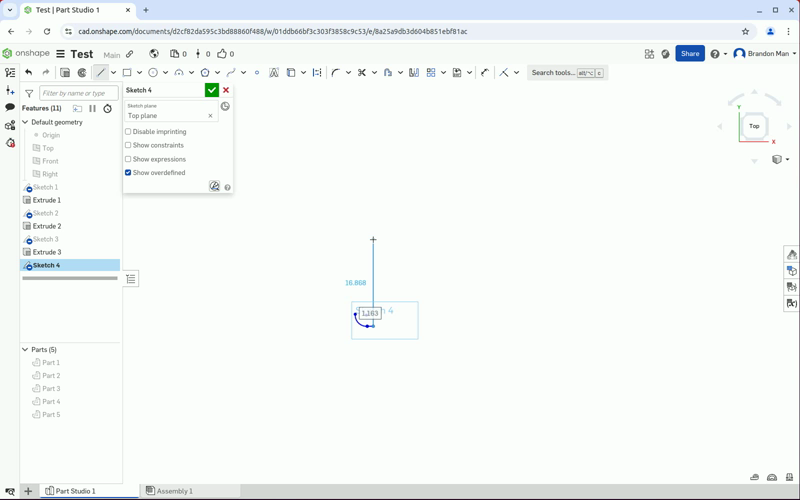
key_down(shift)
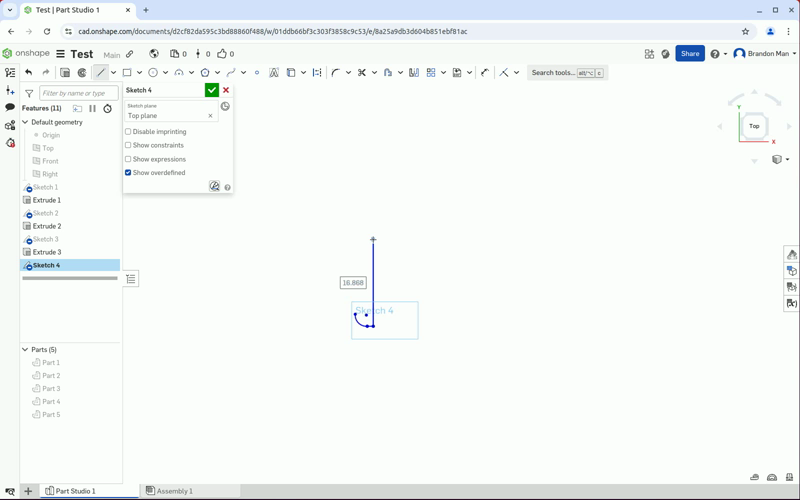
mouse_move(403, 239)
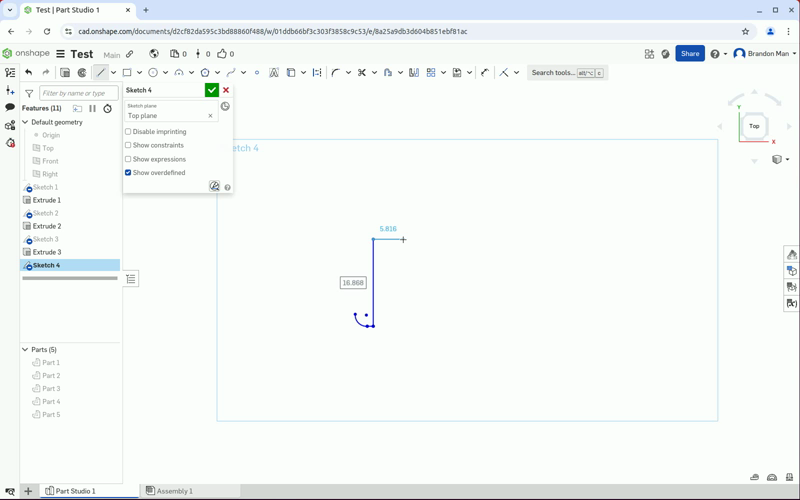
mouse_move(367, 239)
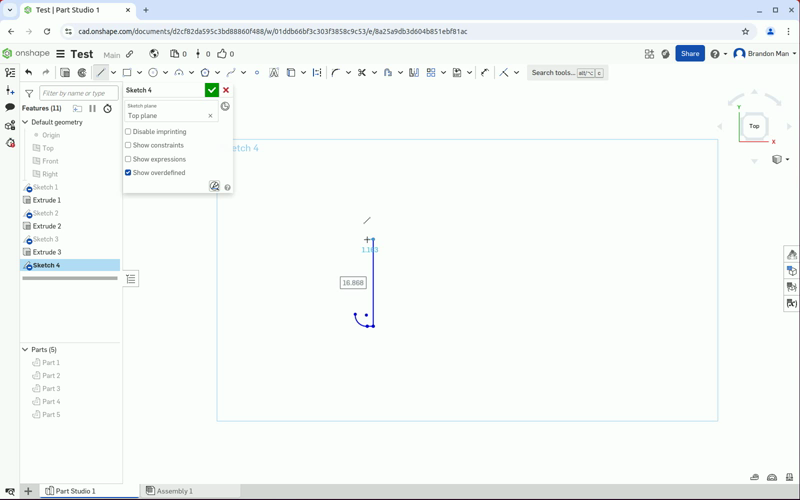
scroll(6)
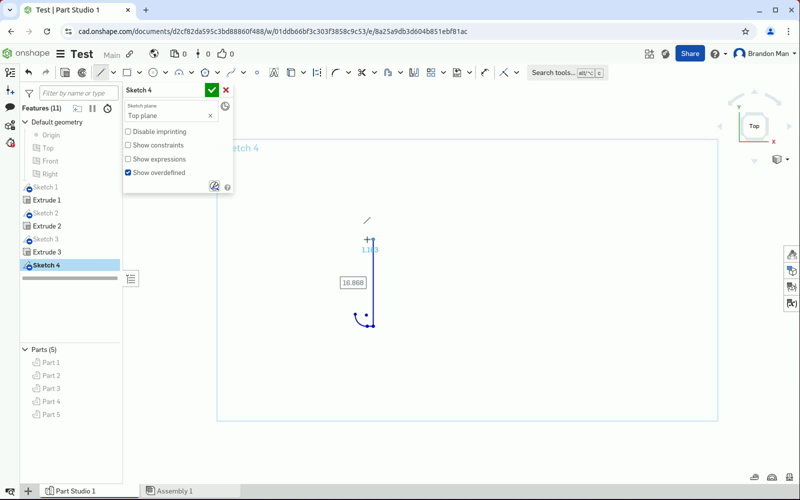
scroll(6)
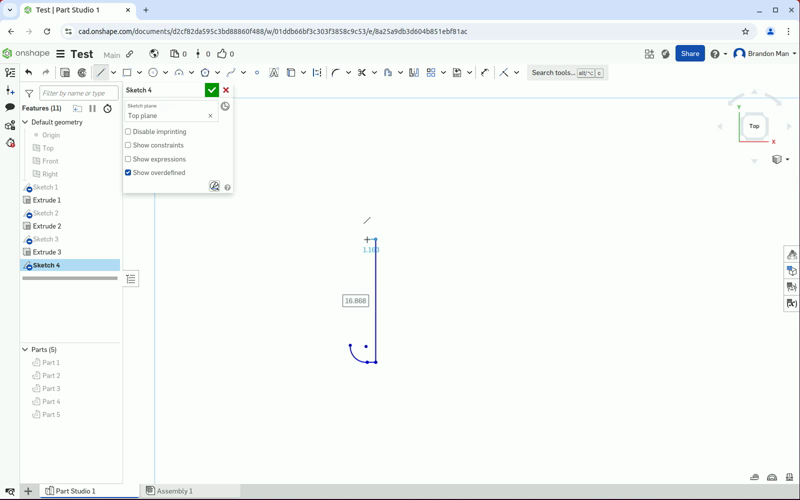
scroll(6)
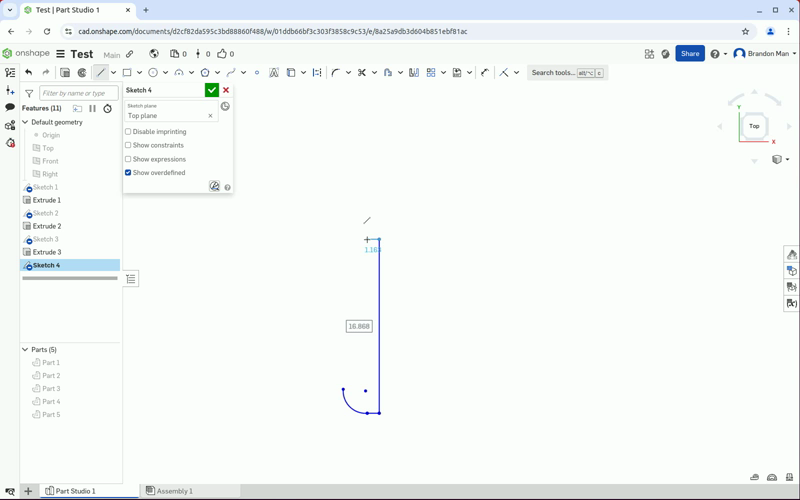
scroll(6)
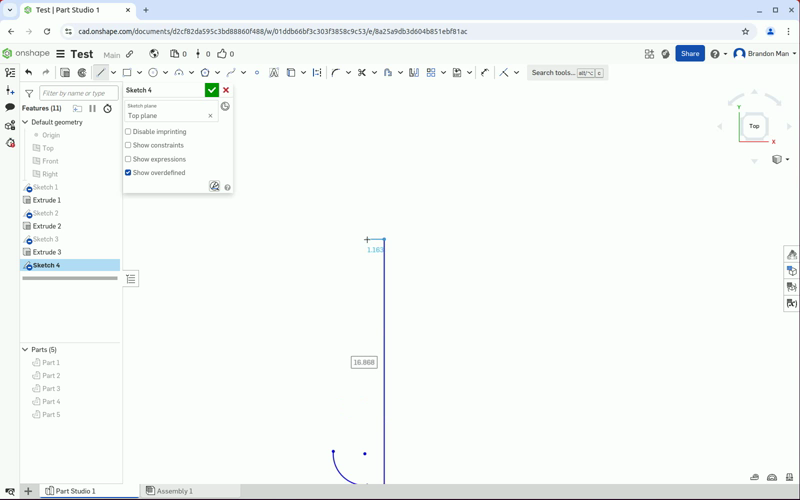
scroll(6)
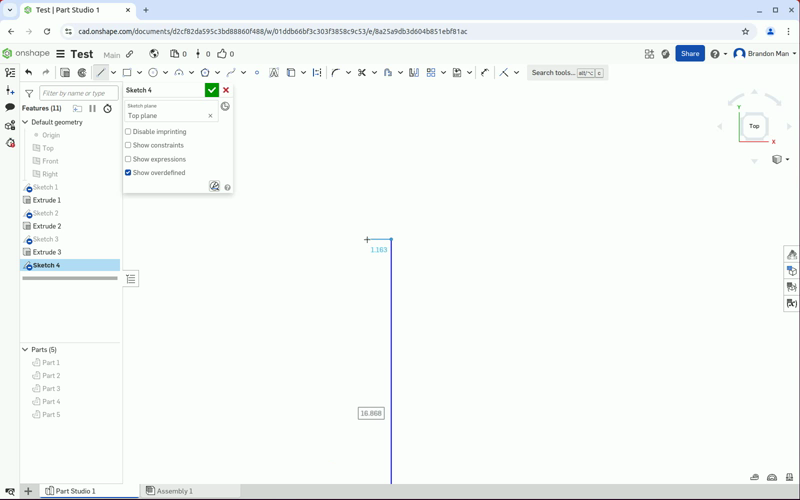
scroll(6)
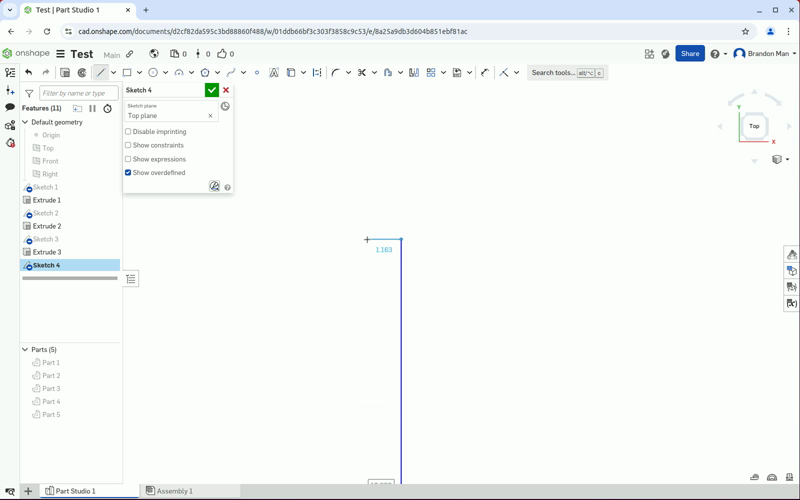
scroll(6)
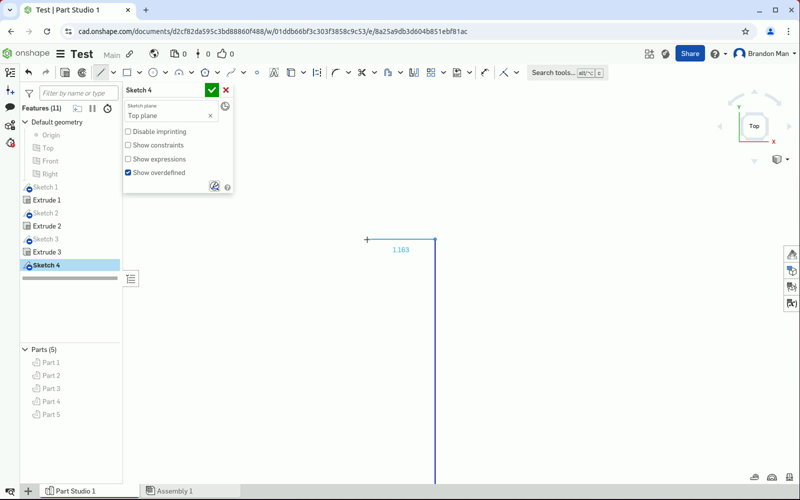
click(367, 239)
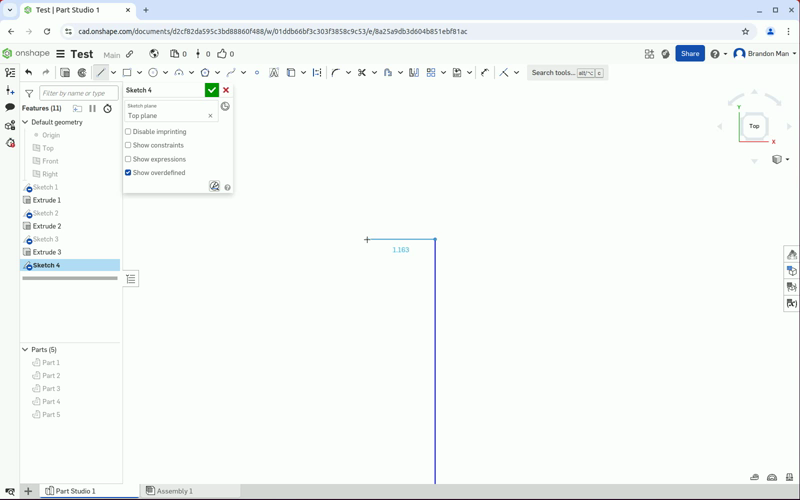
scroll(-6)
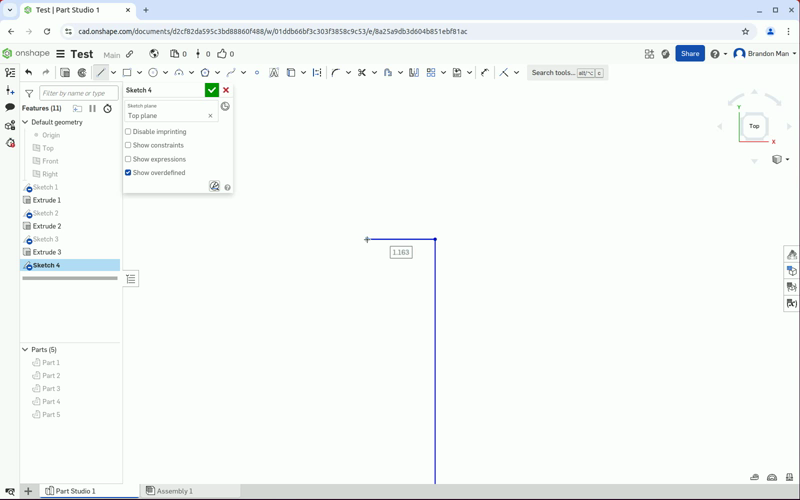
scroll(-6)
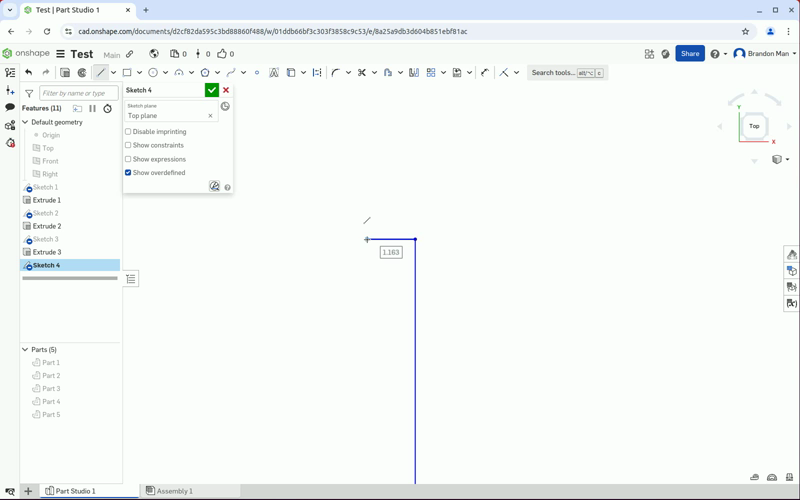
scroll(-6)
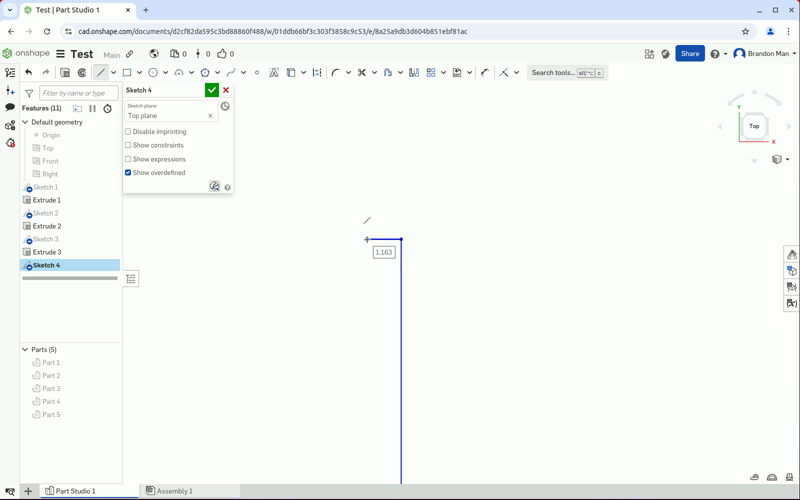
scroll(-6)
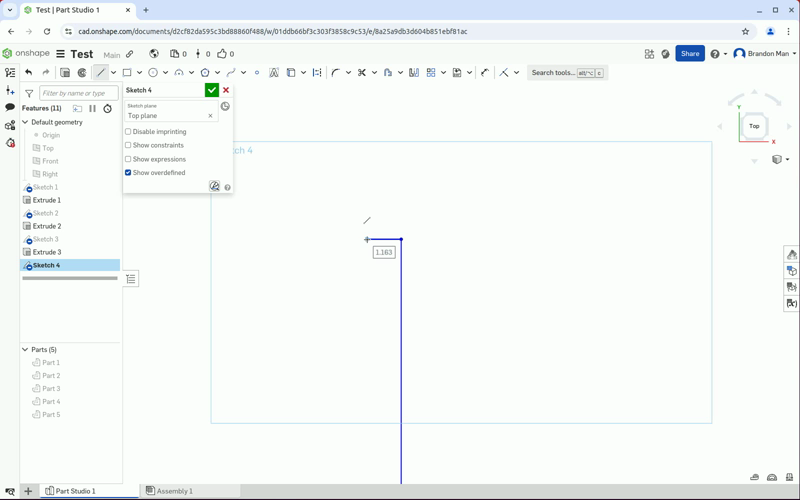
scroll(-6)
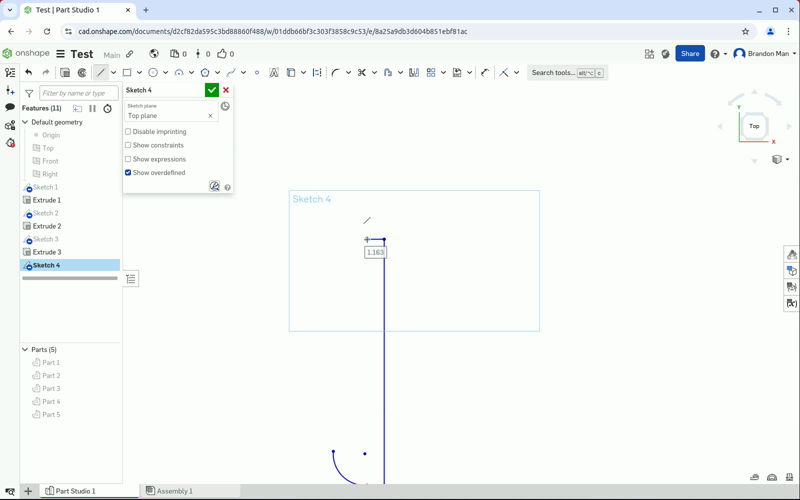
scroll(-6)
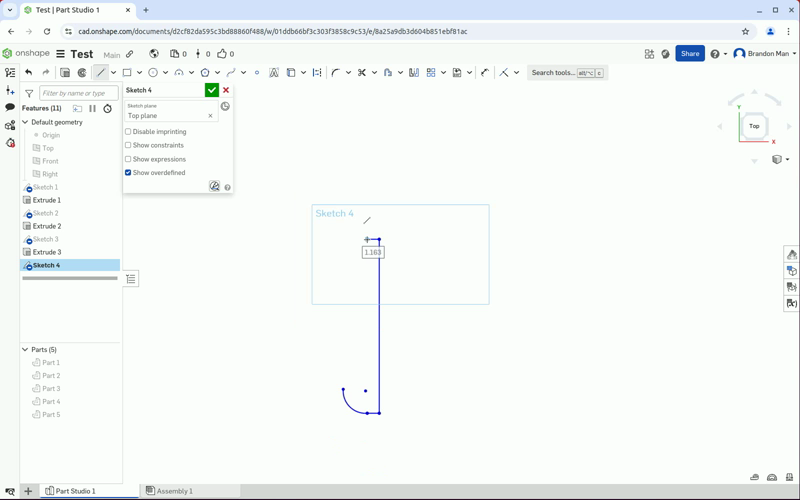
scroll(-6)
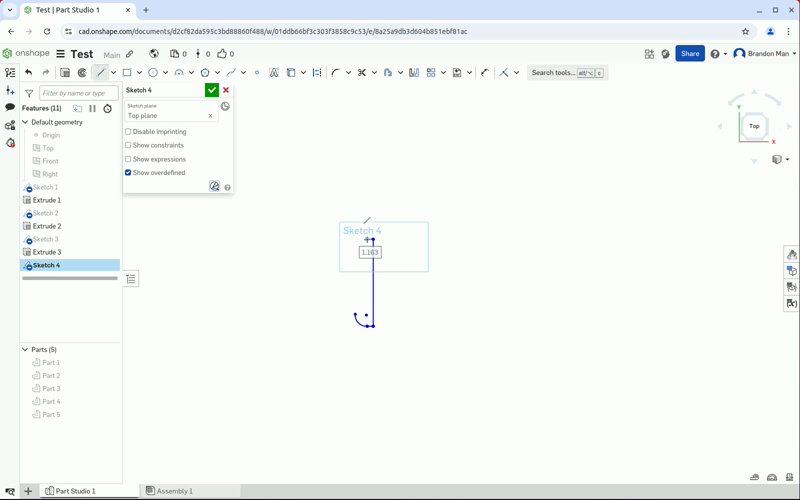
key_up(shift)
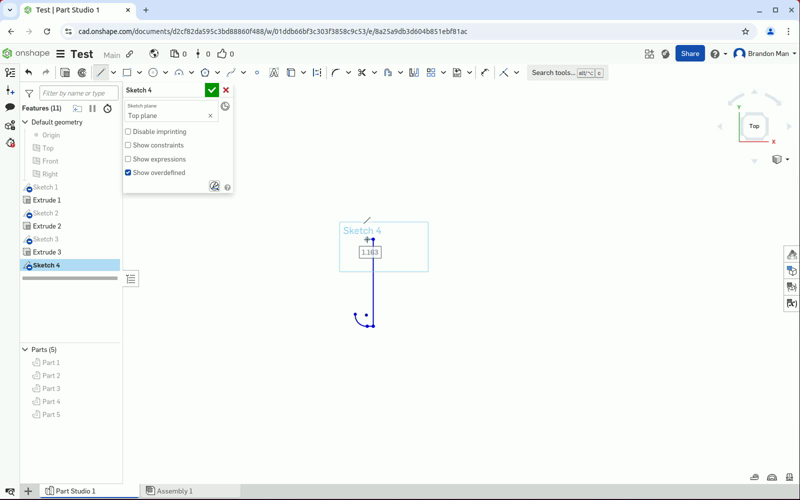
key(esc)
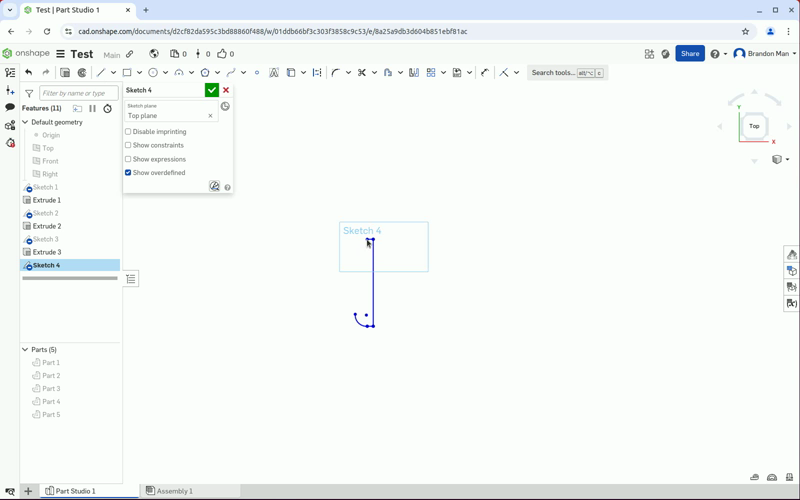
key(a)
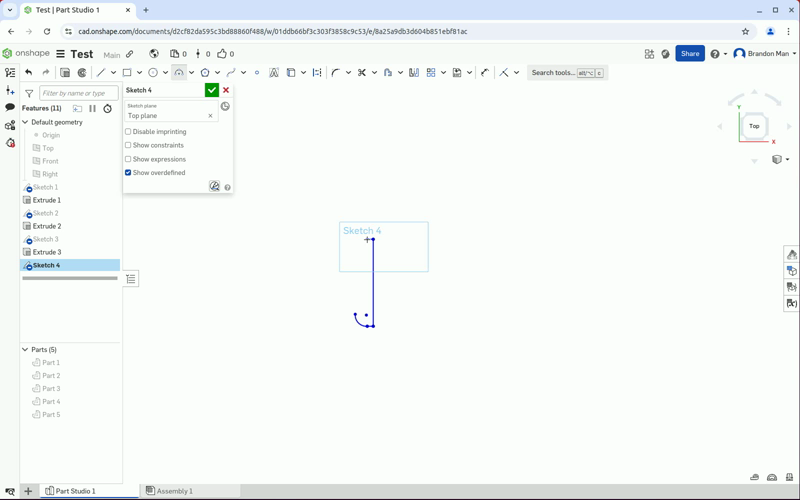
mouse_move(367, 239)
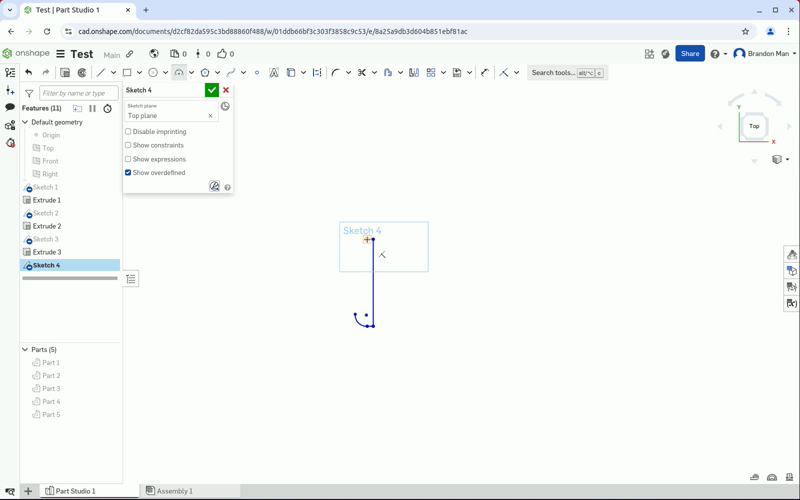
click(367, 239)
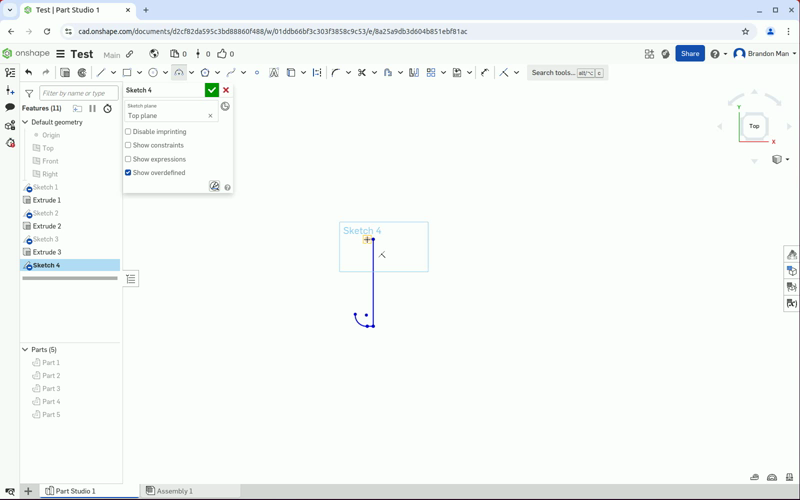
key_down(shift)
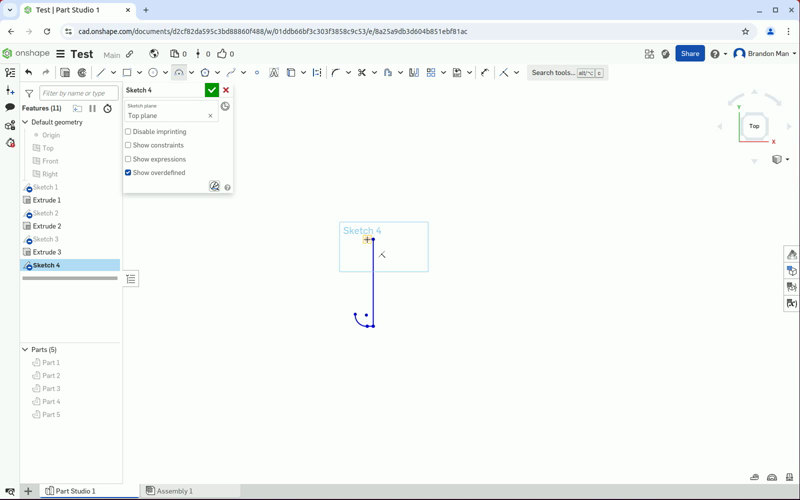
mouse_move(355, 251)
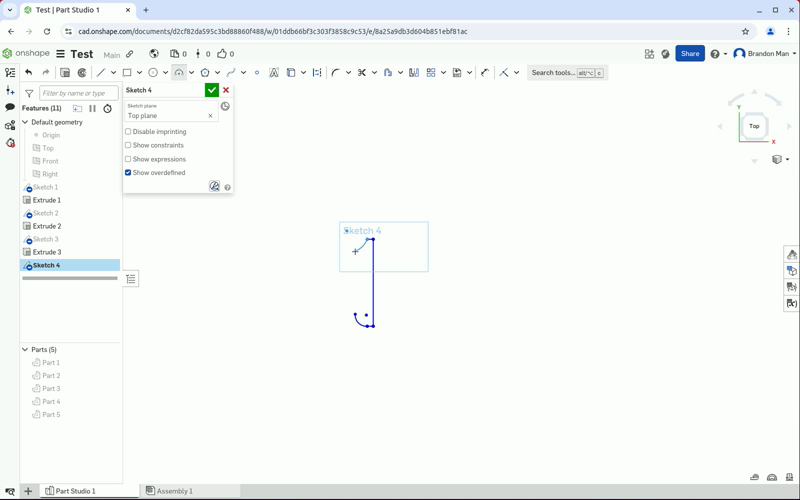
click(355, 251)
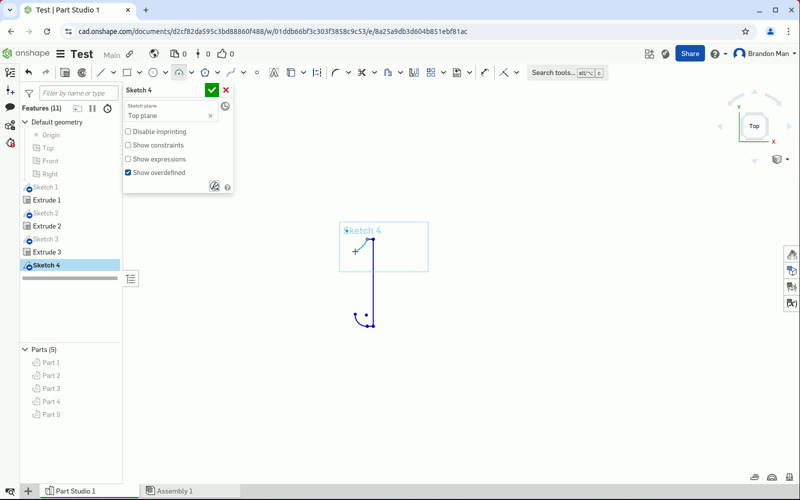
mouse_move(358, 242)
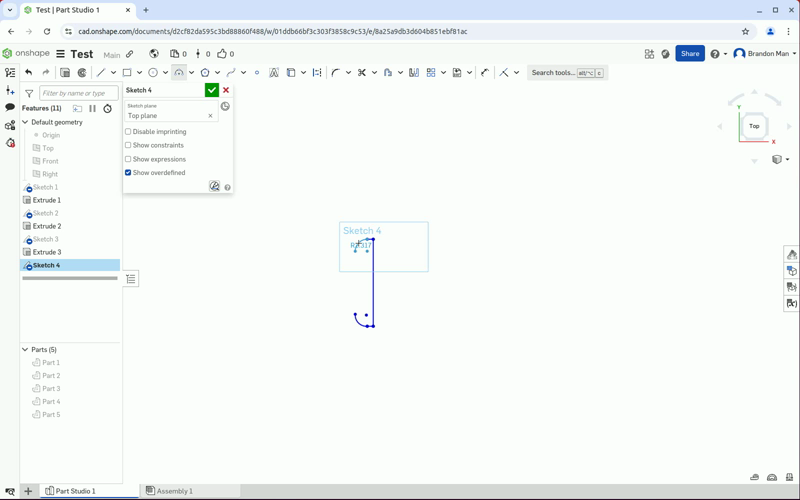
click(358, 242)
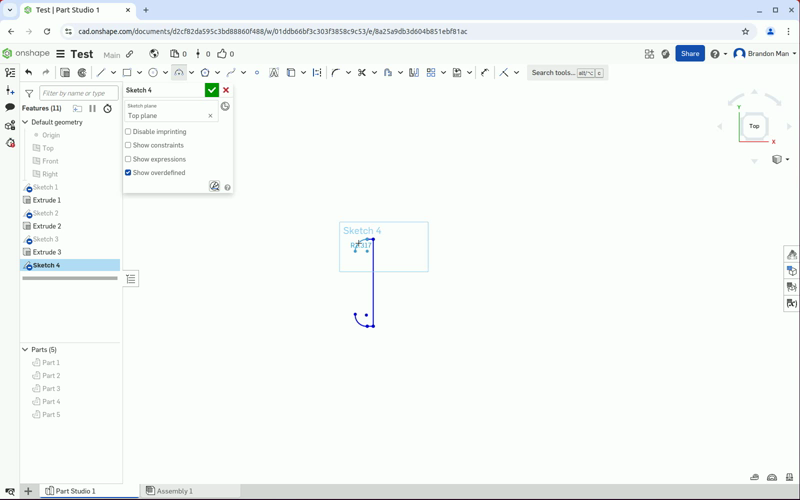
key_up(shift)
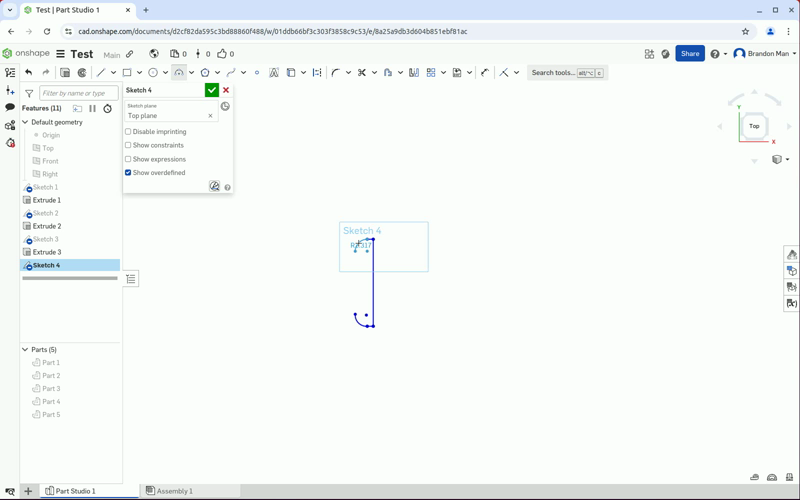
key(esc)
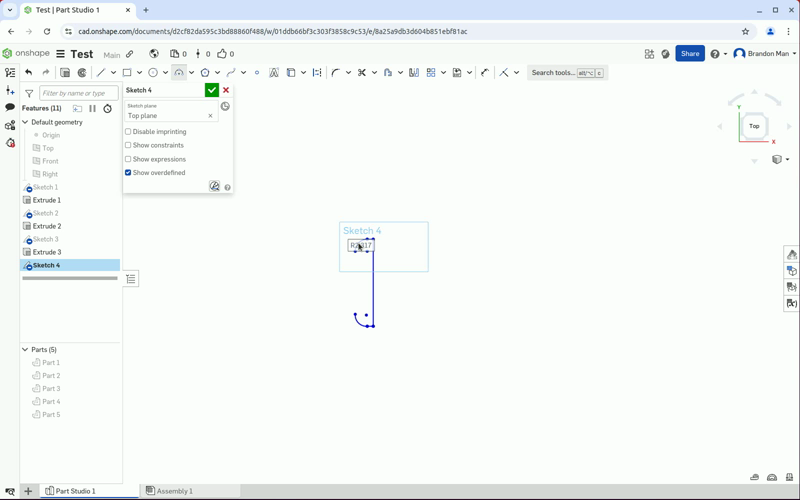
key(l)
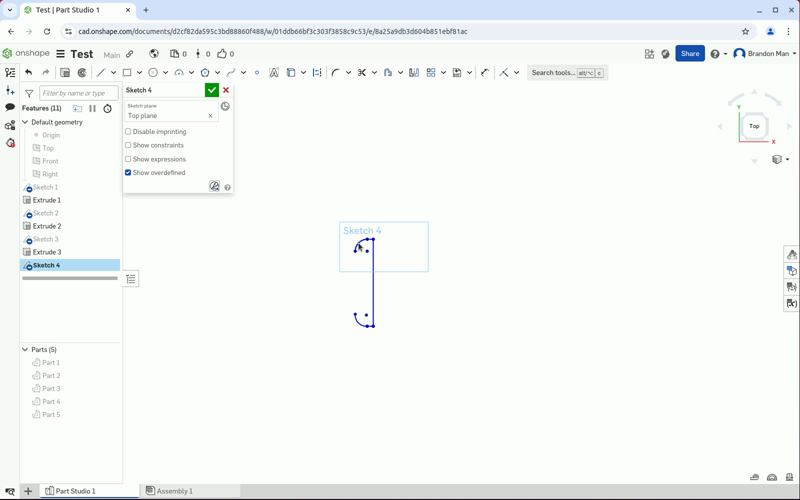
mouse_move(355, 251)
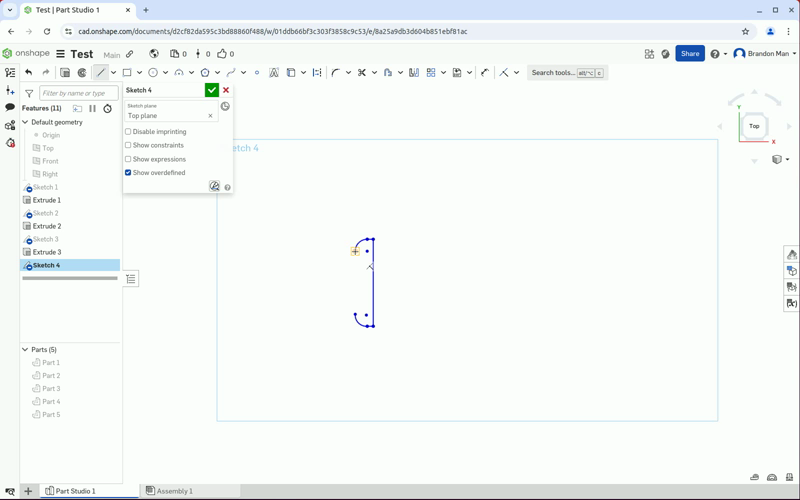
click(355, 251)
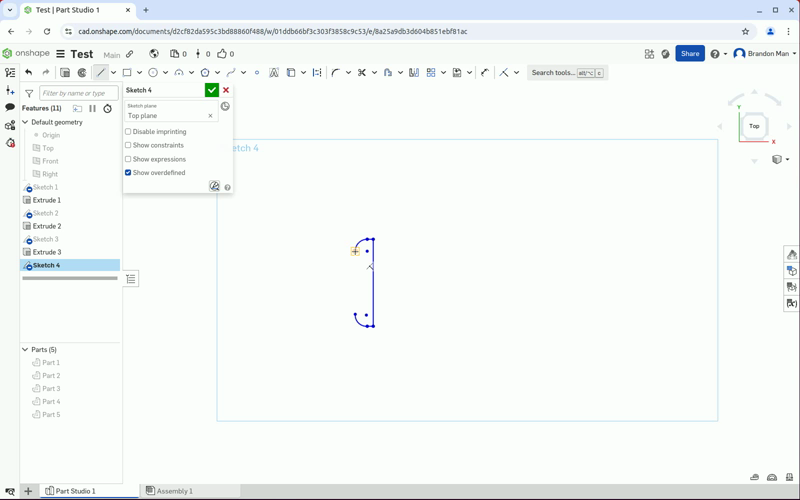
key_down(shift)
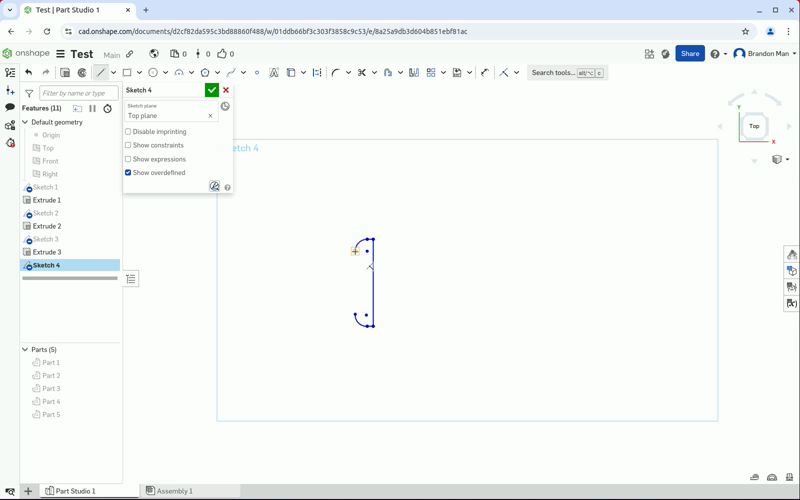
mouse_move(355, 314)
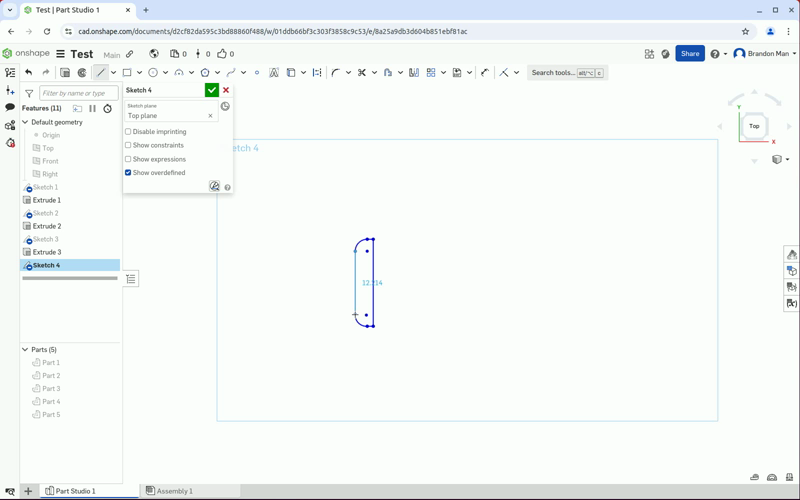
key_up(shift)
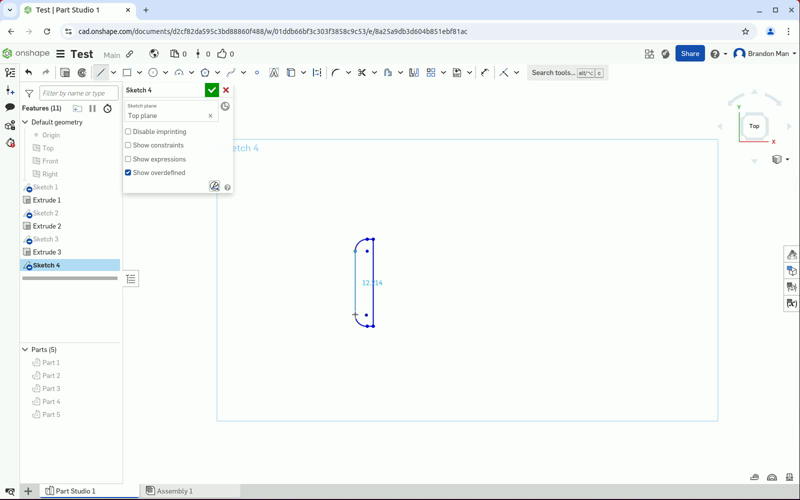
click(355, 314)
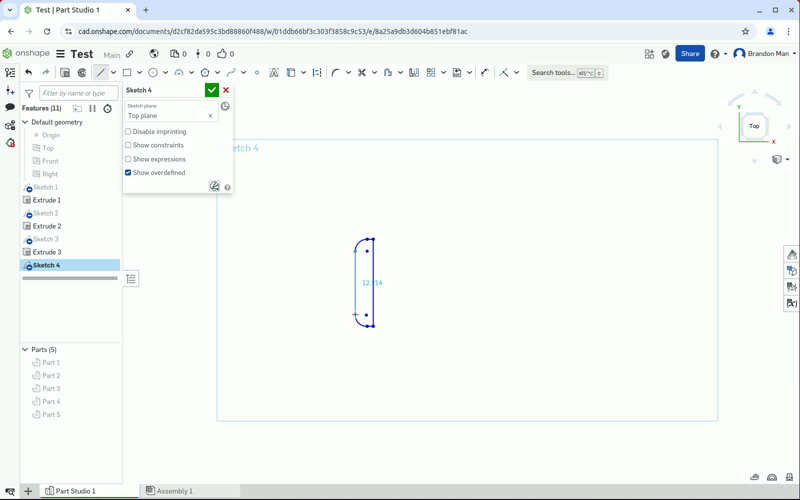
key(esc)
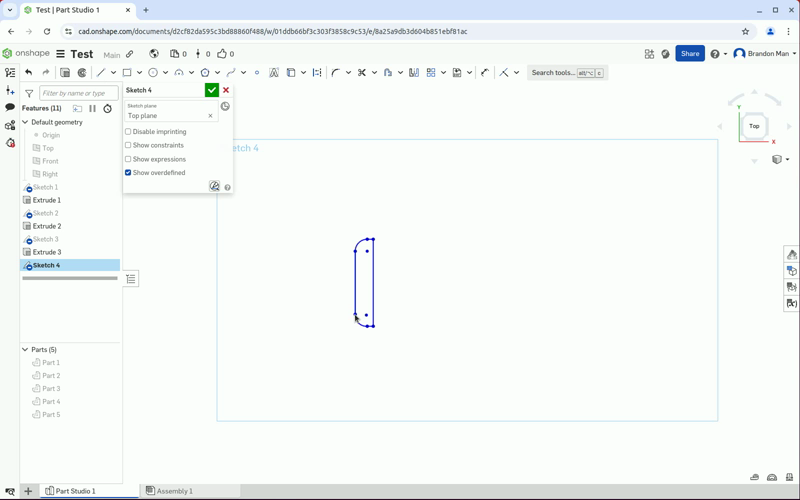
mouse_move(367, 286)
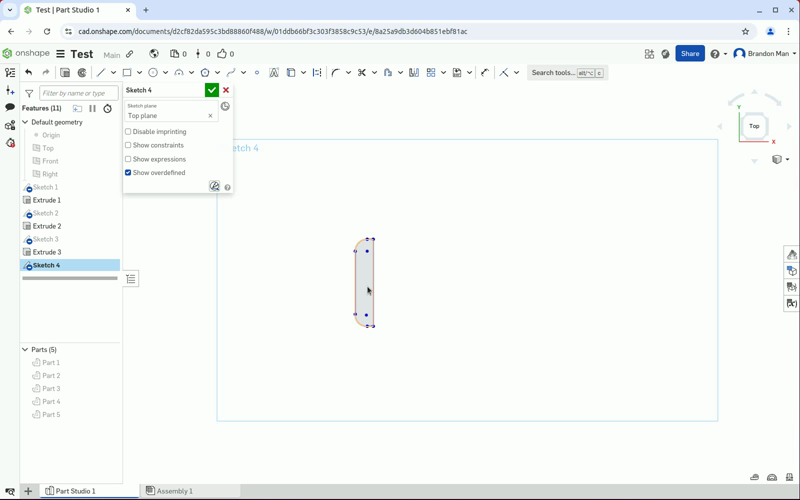
scroll(6)
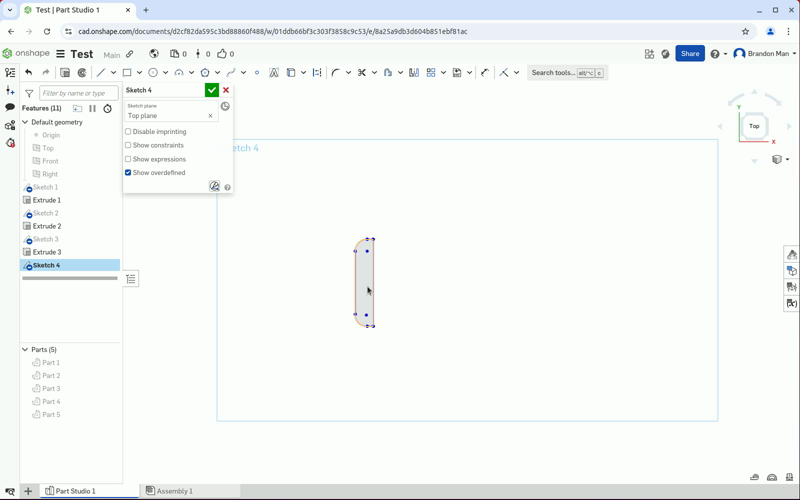
scroll(6)
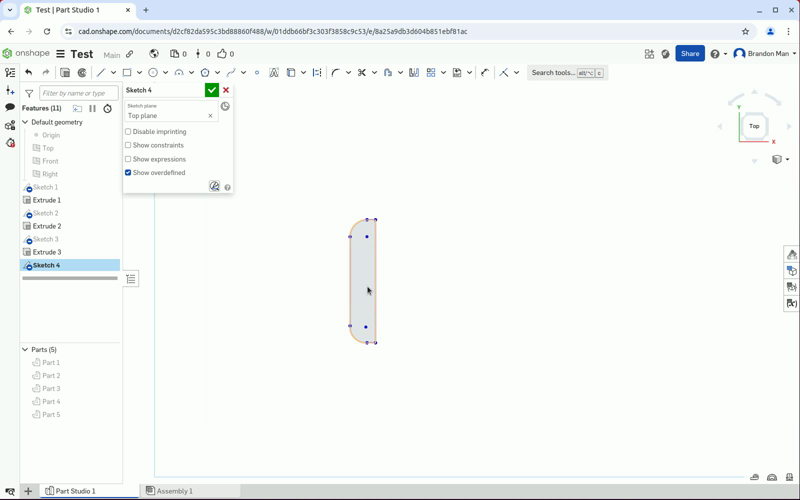
scroll(6)
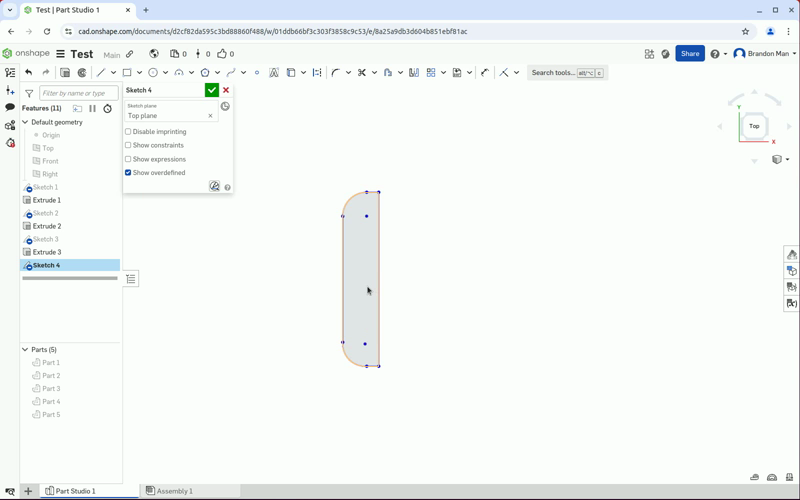
scroll(6)
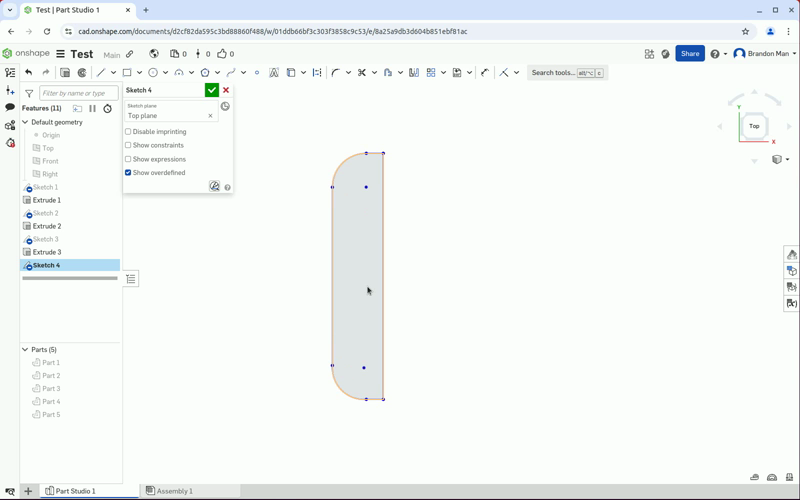
scroll(6)
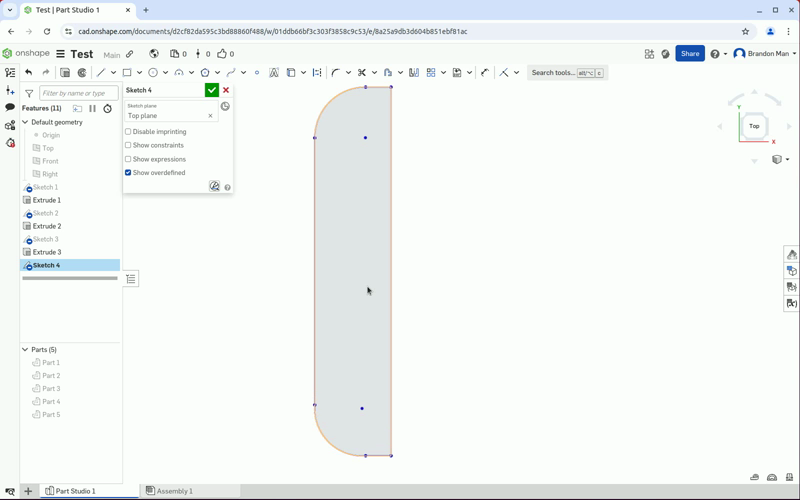
scroll(6)
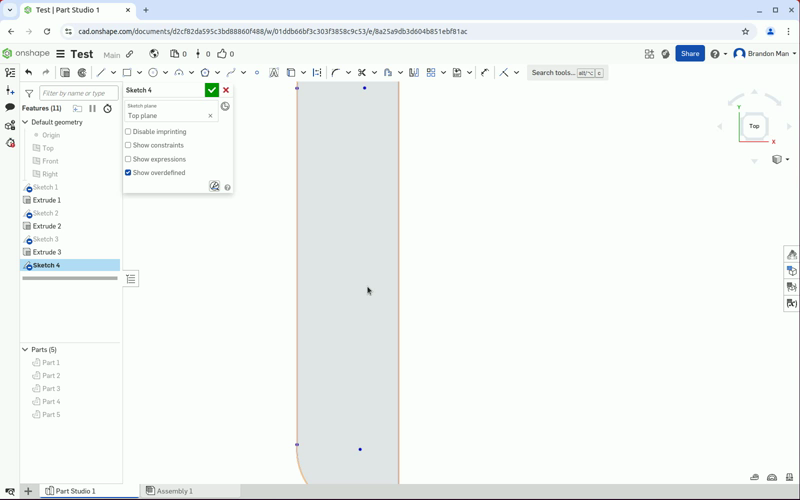
scroll(6)
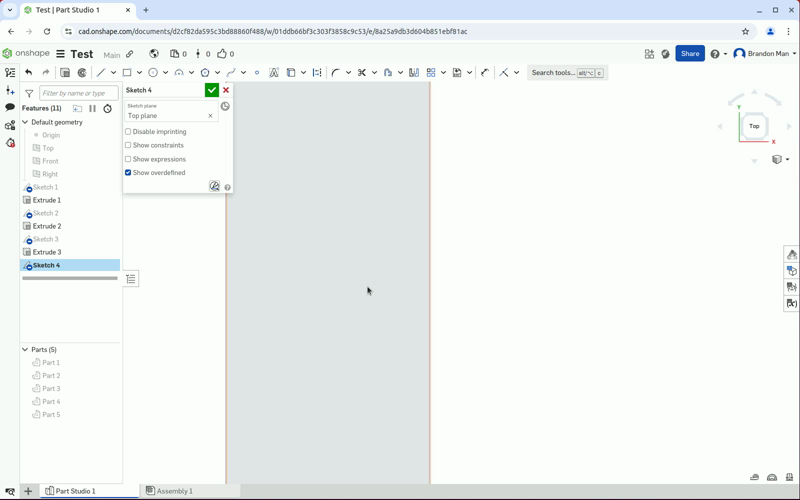
click(367, 286)
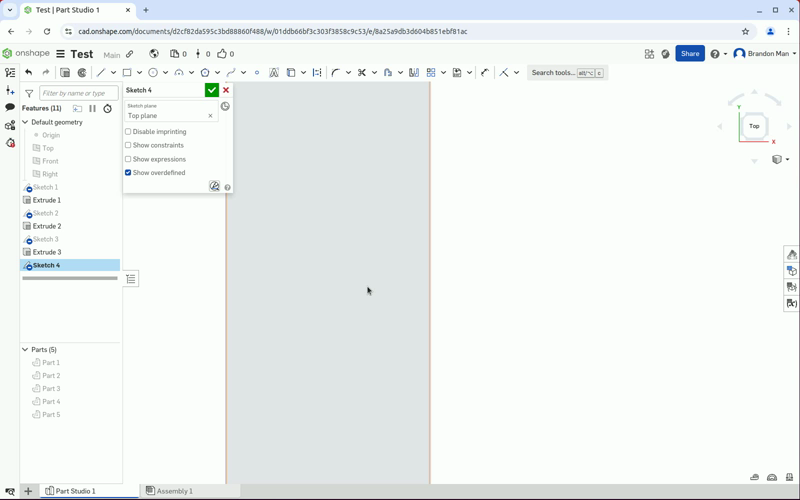
scroll(-6)
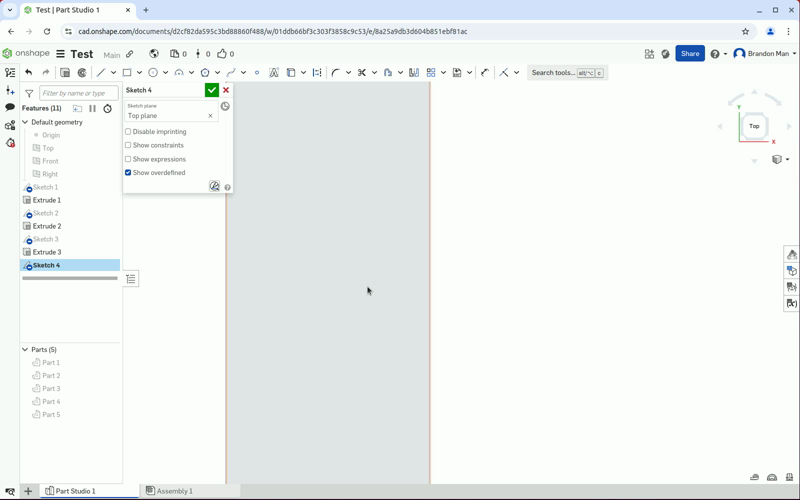
scroll(-6)
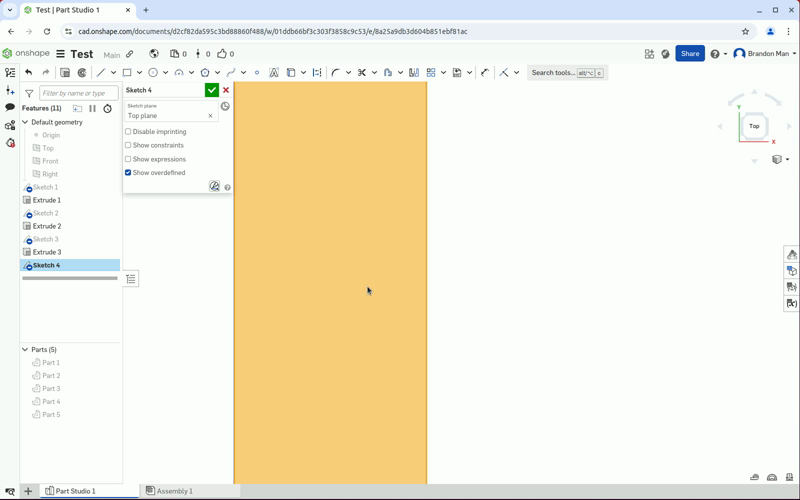
scroll(-6)
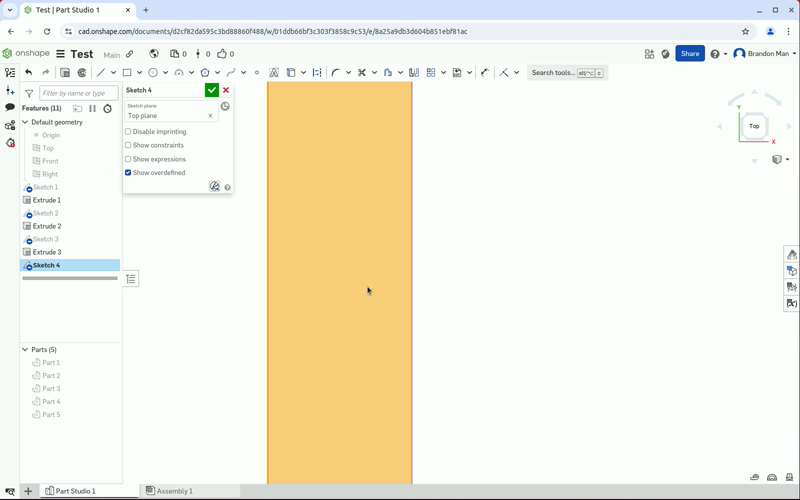
scroll(-6)
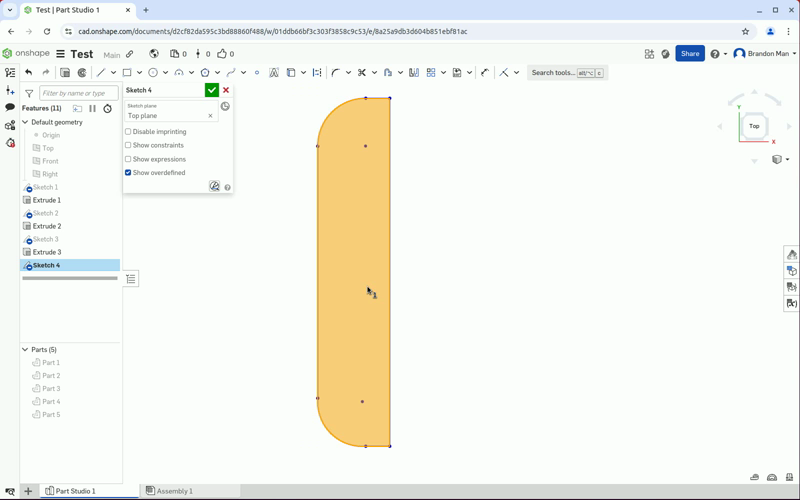
scroll(-6)
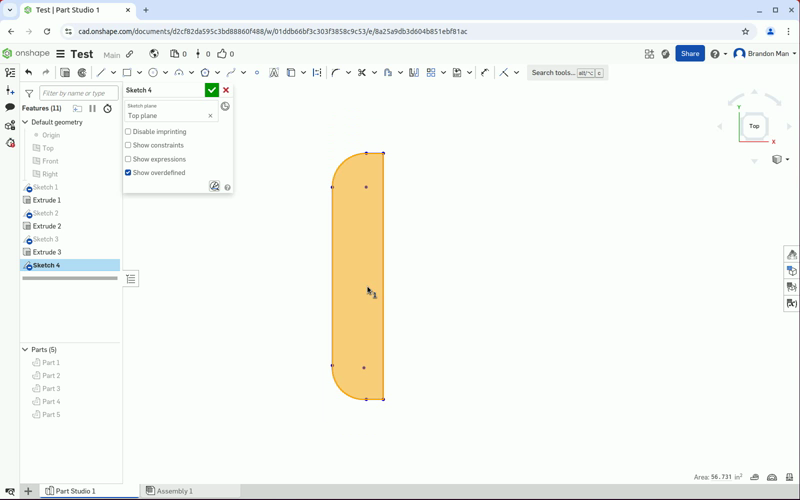
scroll(-6)
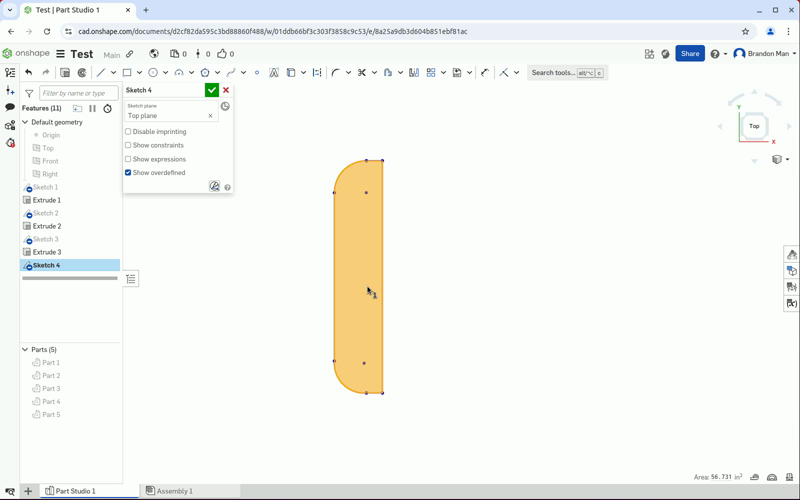
scroll(-6)
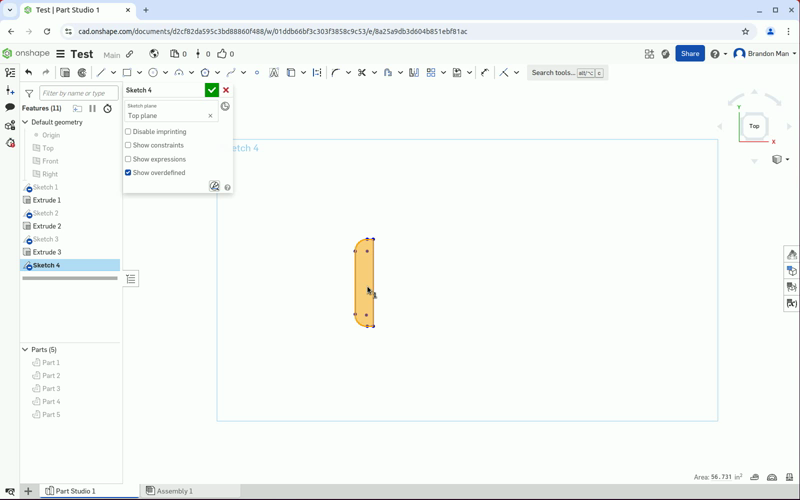
mouse_move(73, 352)
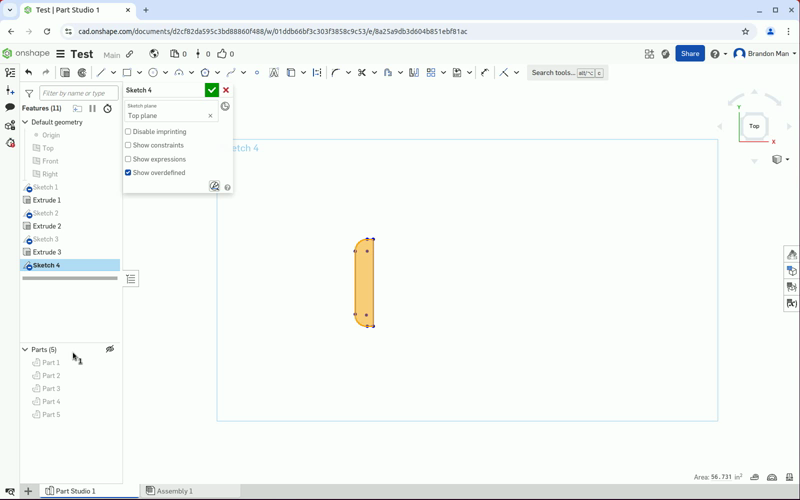
key(shift+y)
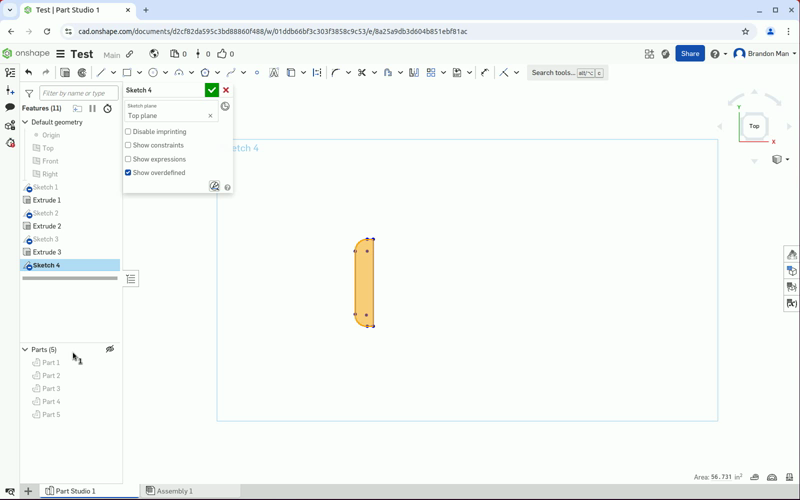
key(shift+e)
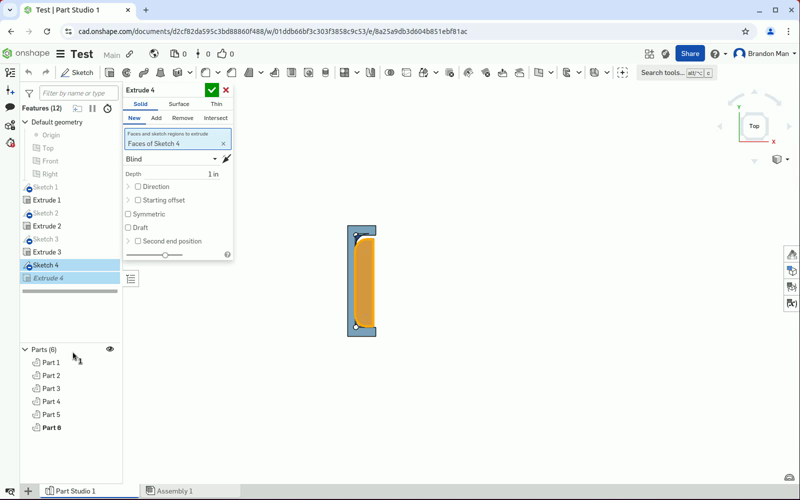
mouse_move(143, 106)
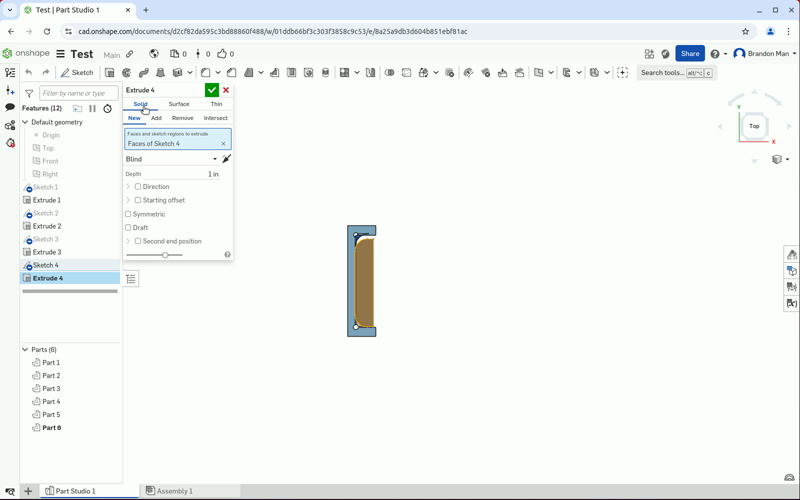
click(143, 106)
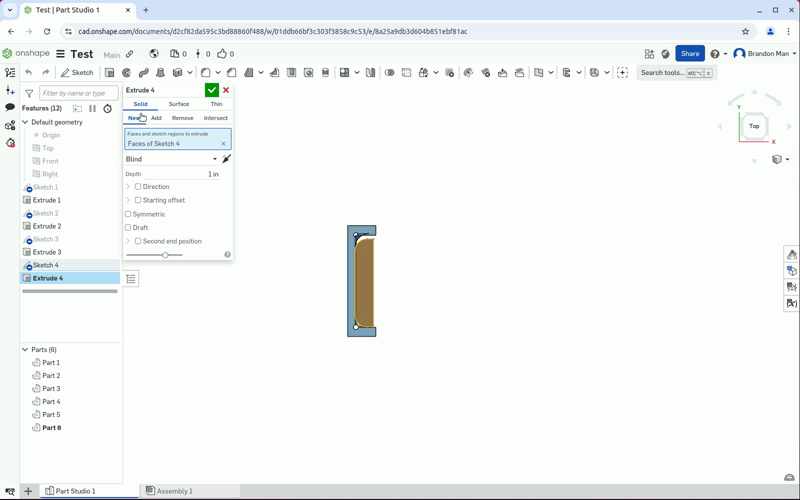
mouse_move(137, 120)
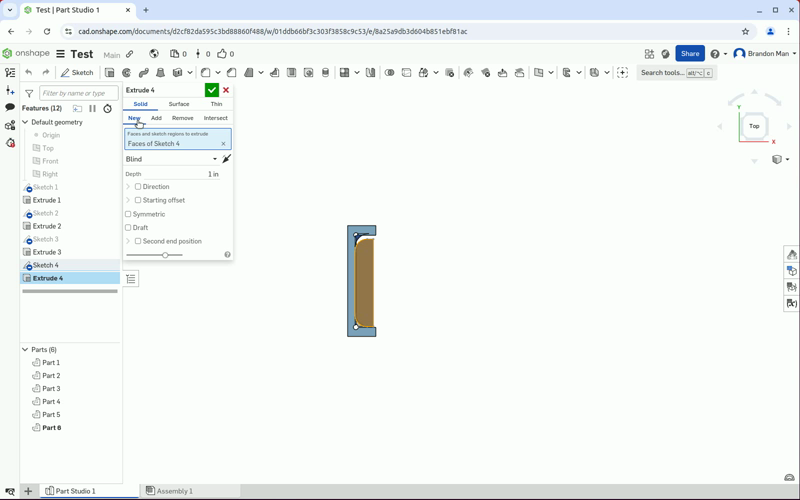
click(137, 120)
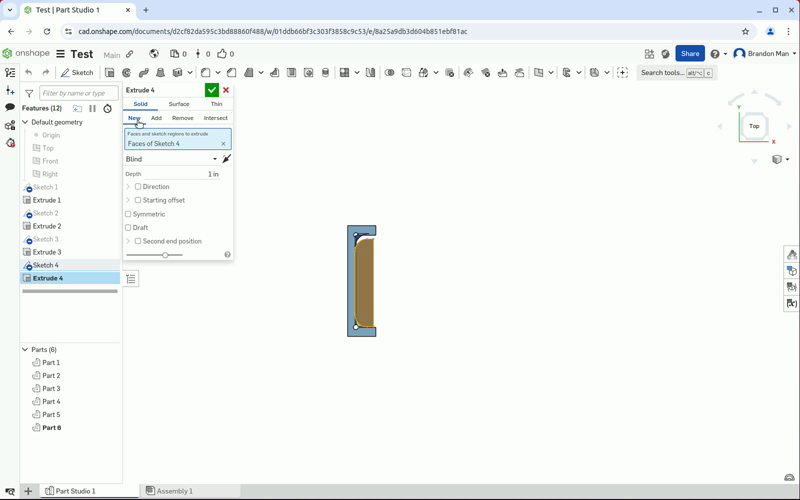
key(tab, 4)
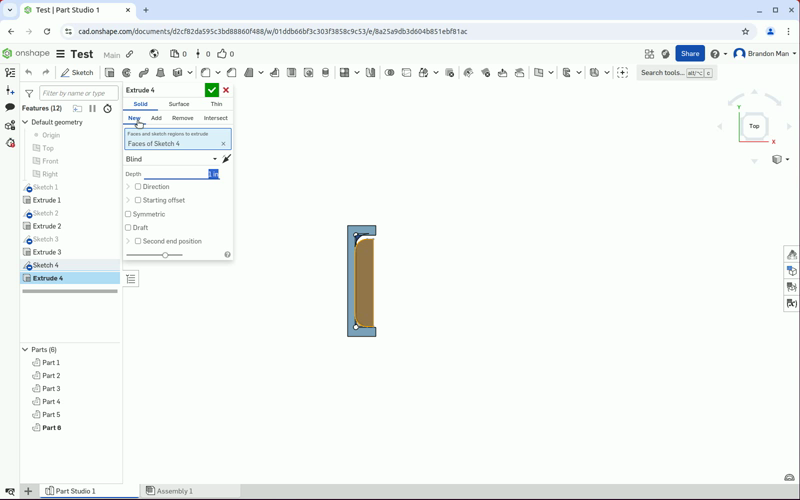
text(0.241)
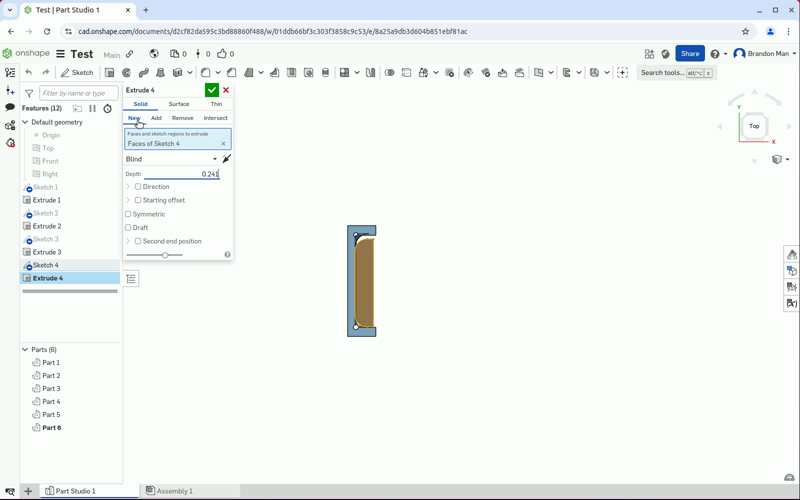
key(enter)
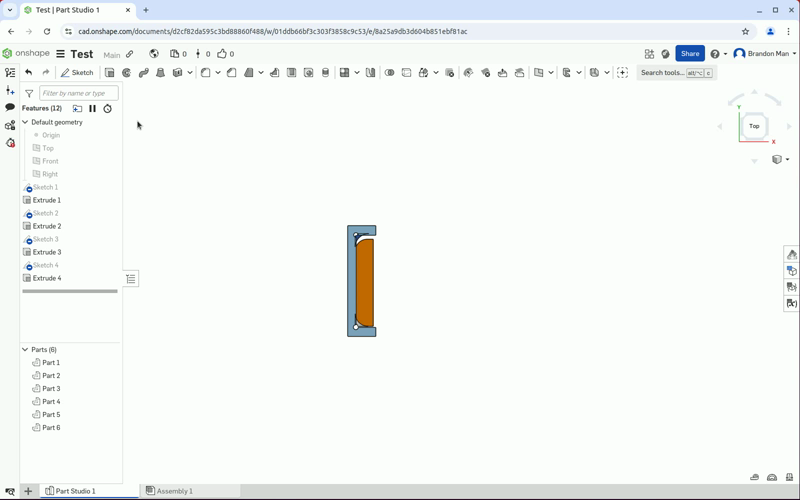
key(shift+h)
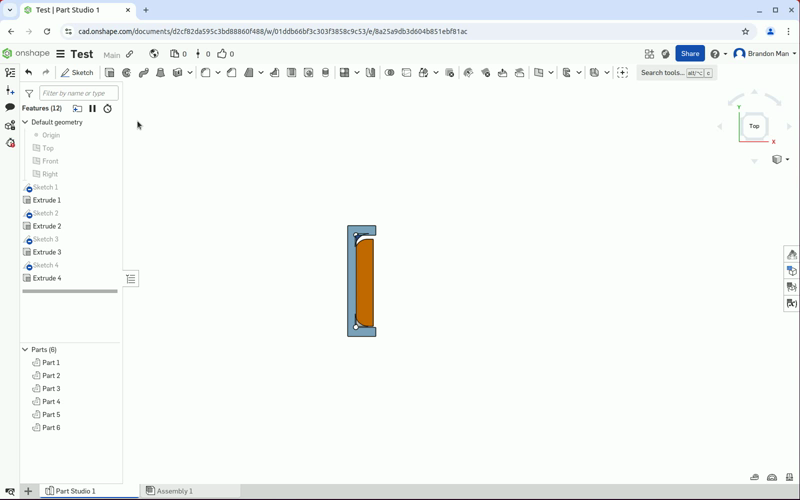
key(shift+h)
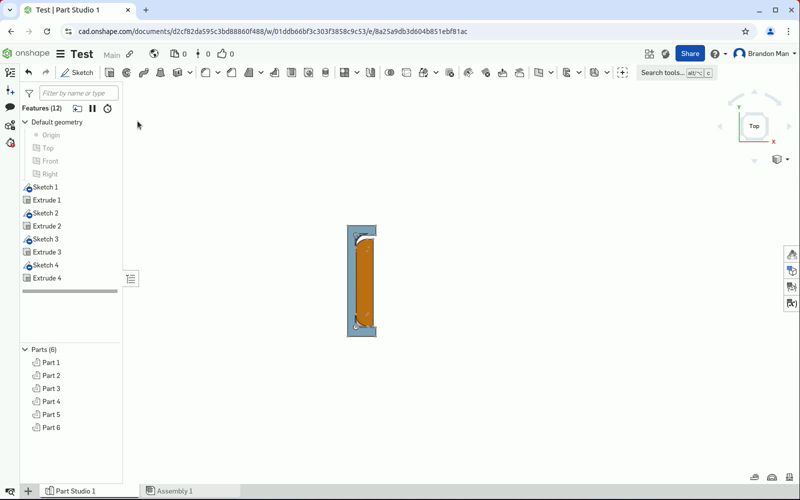
key(shift+7)
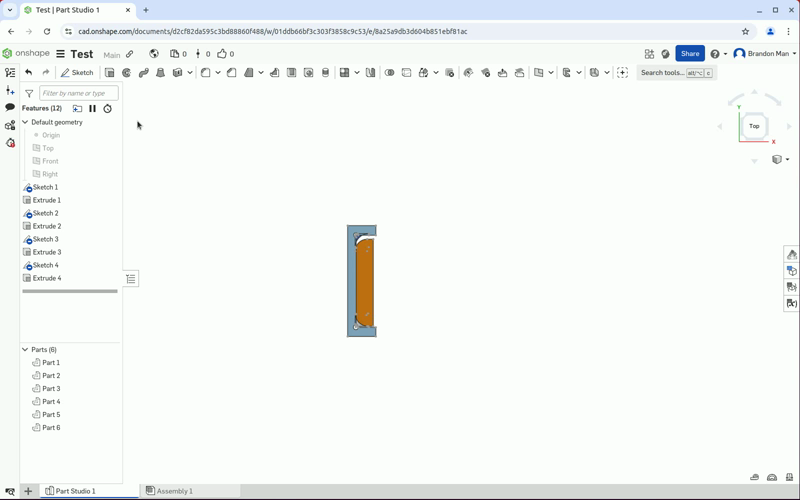
key(up, 3)
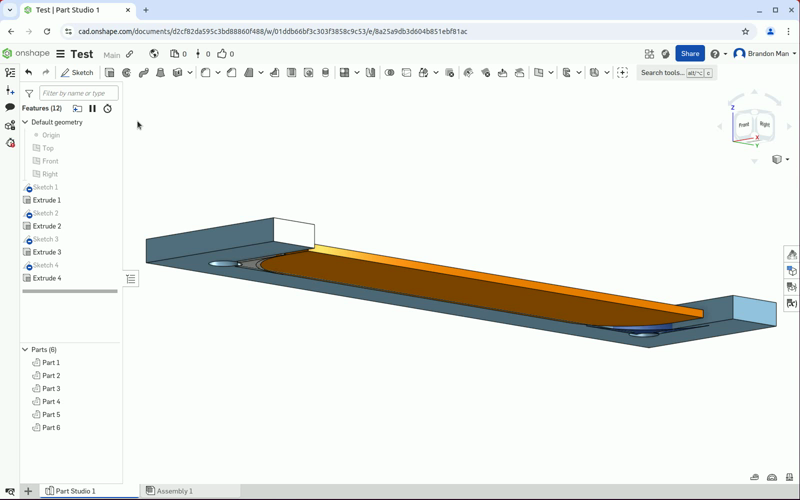
key(left, 3)
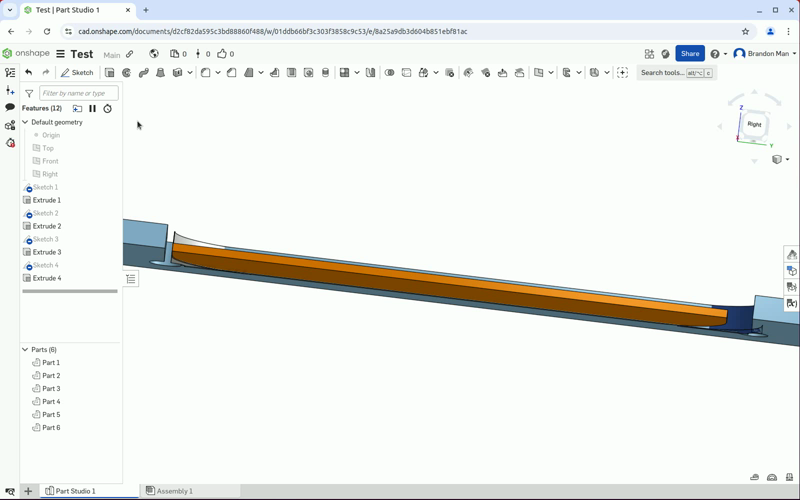
key(right, 3)
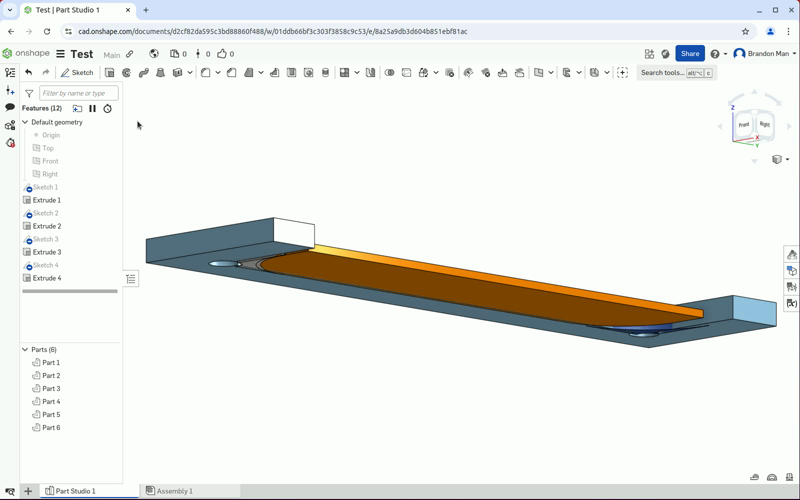
key(down, 3)
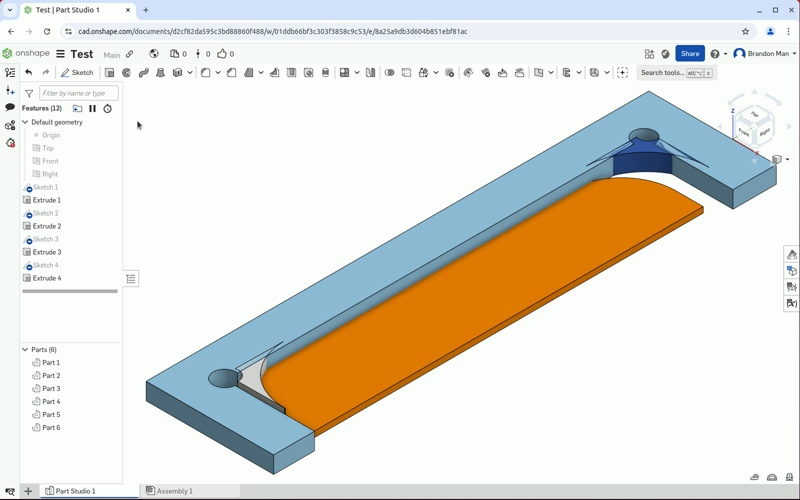
mouse_move(73, 189)
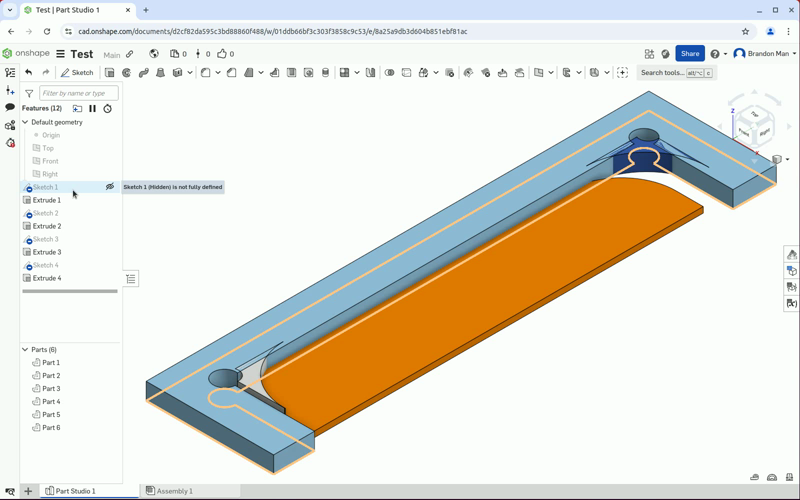
click(73, 189)